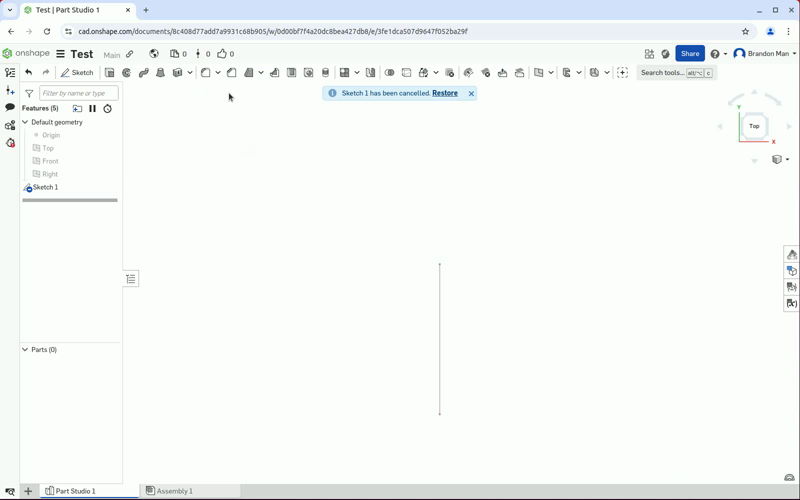
key(shift+h)
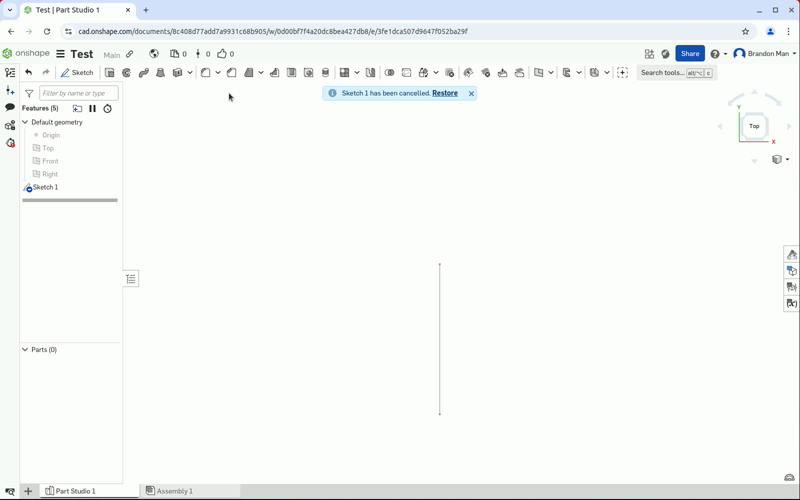
key(shift+s)
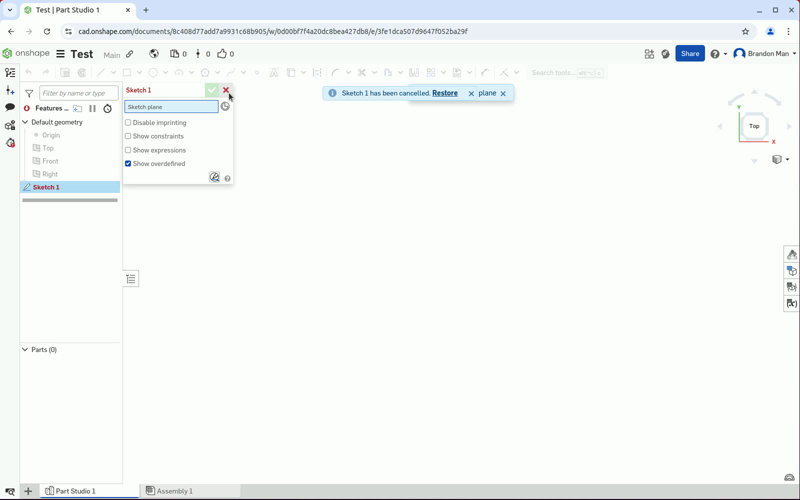
mouse_move(73, 150)
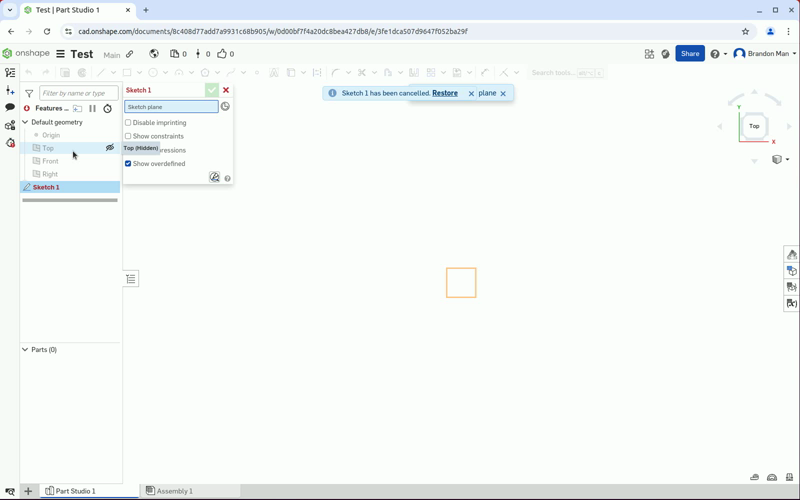
click(73, 150)
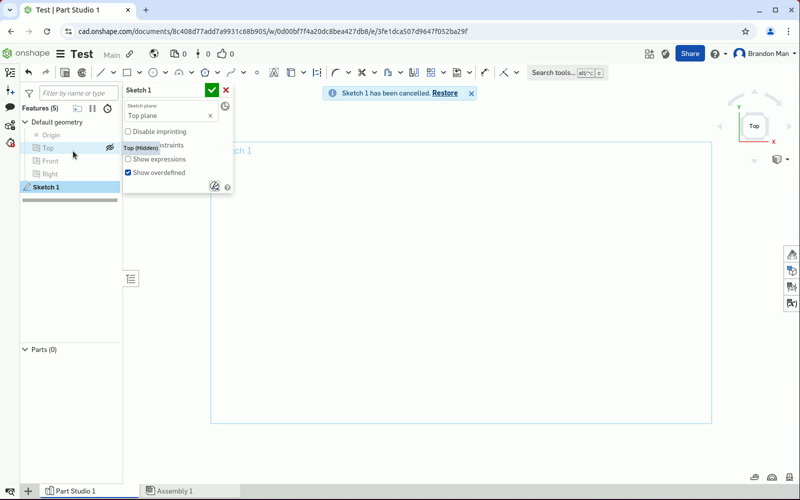
mouse_move(73, 352)
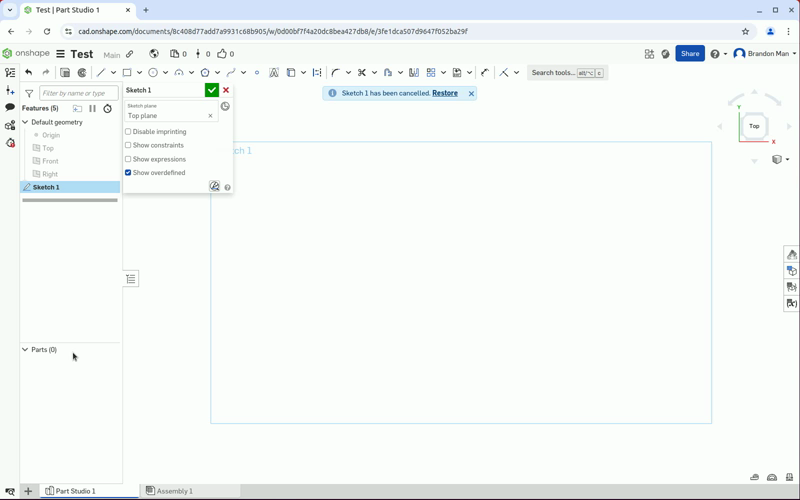
key(y)
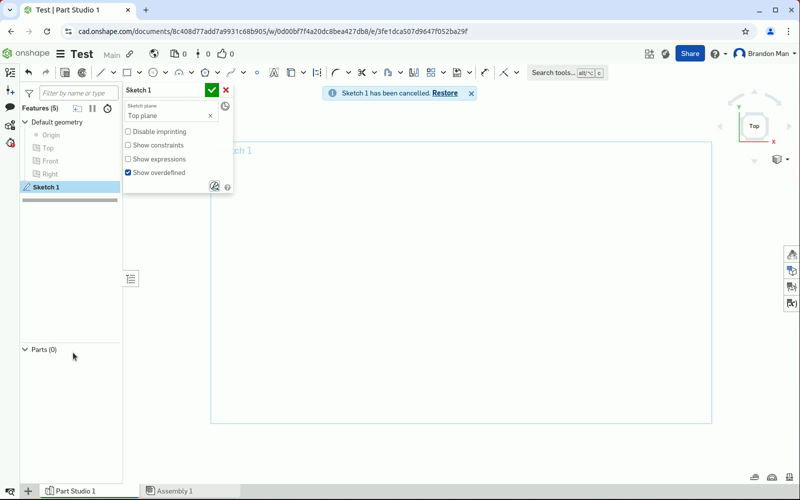
key(l)
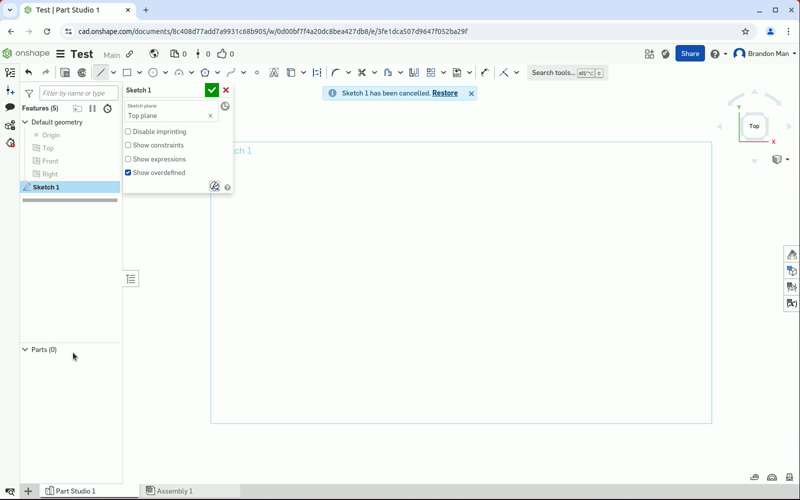
key_down(shift)
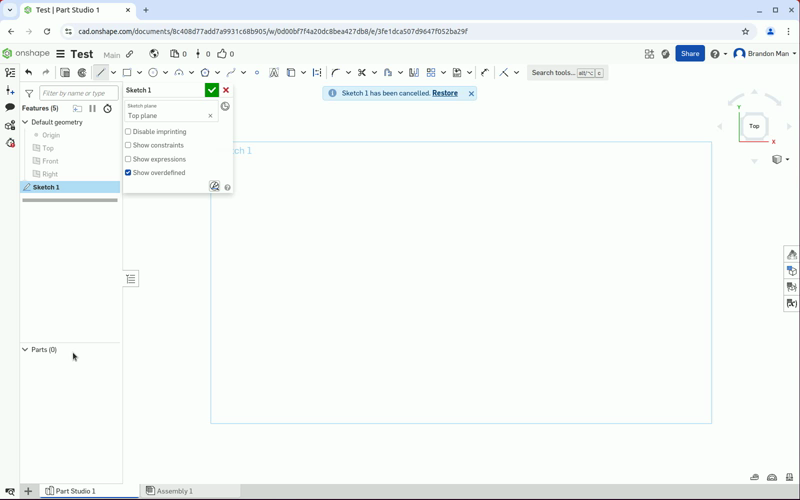
mouse_move(348, 282)
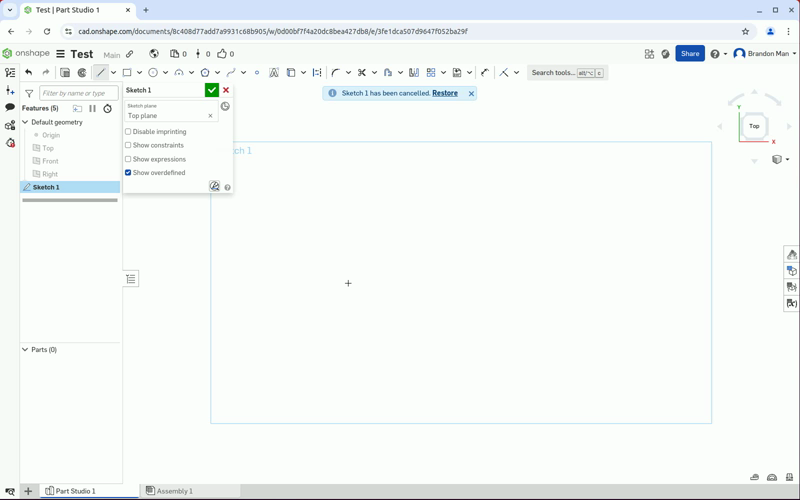
click(348, 282)
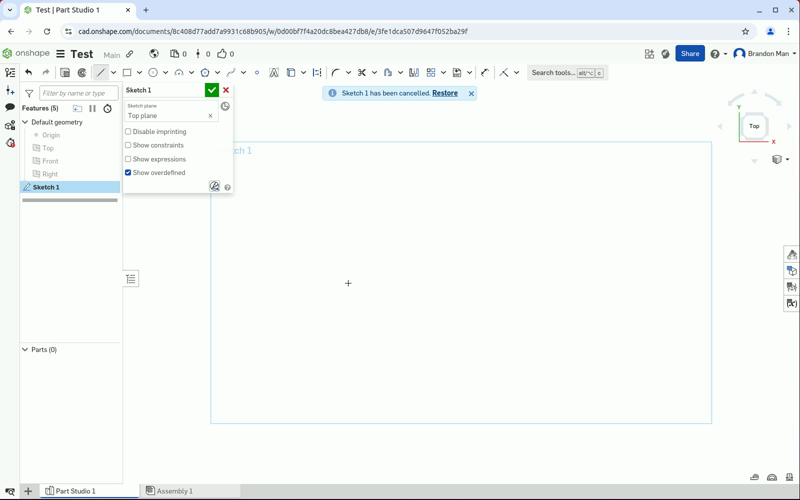
key_up(shift)
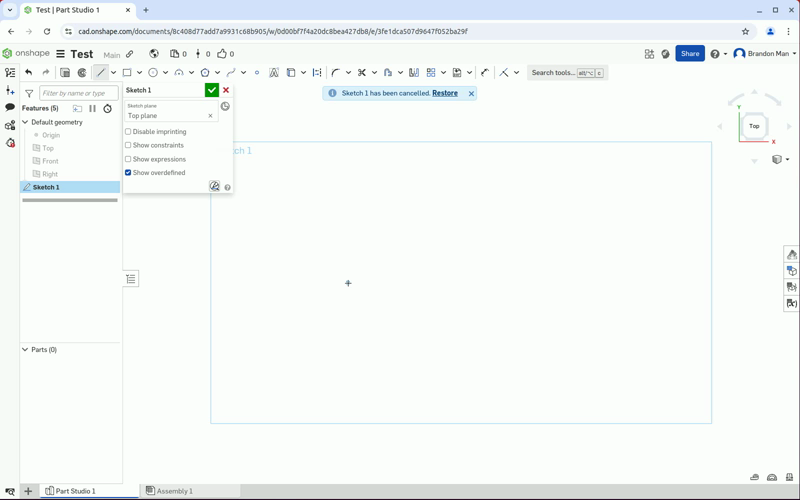
key_down(shift)
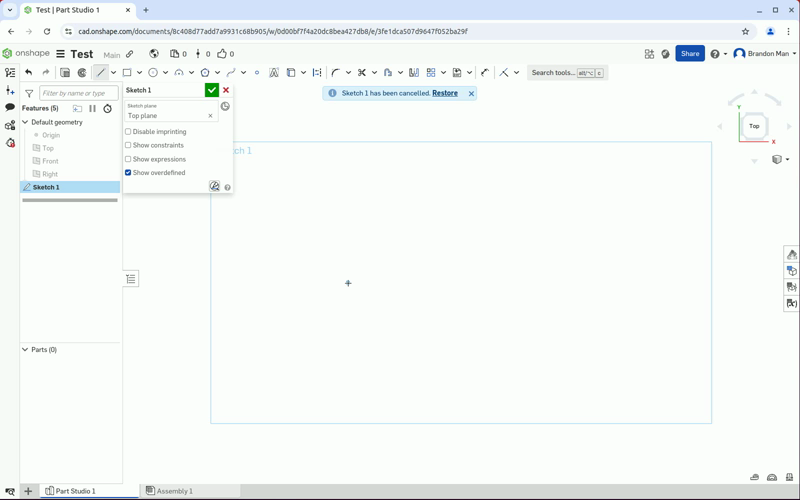
mouse_move(378, 282)
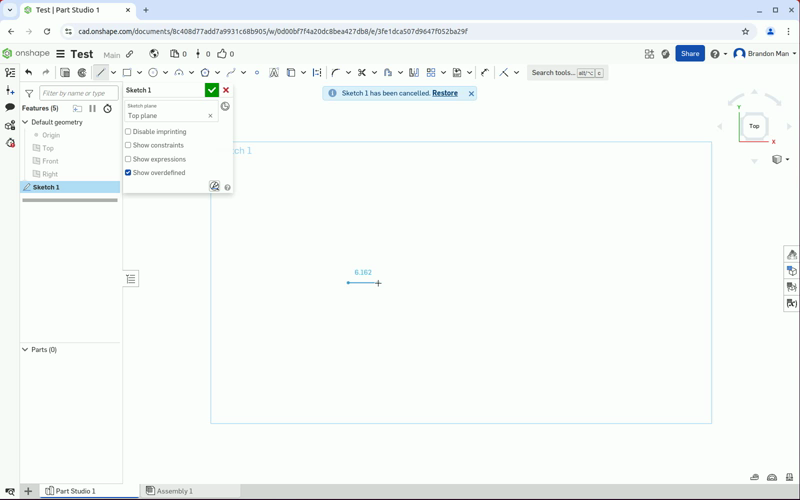
mouse_move(365, 276)
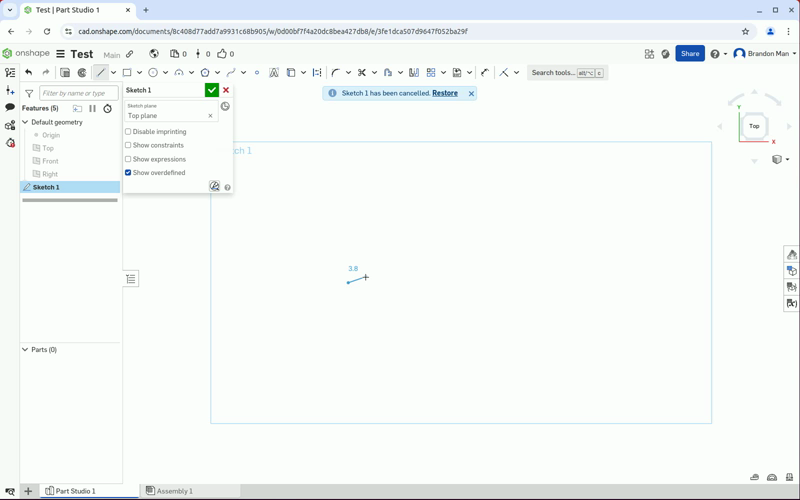
click(365, 276)
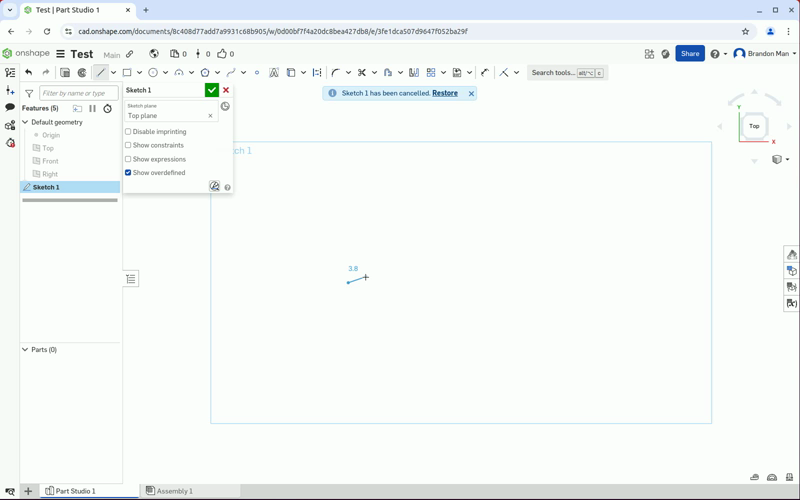
key_up(shift)
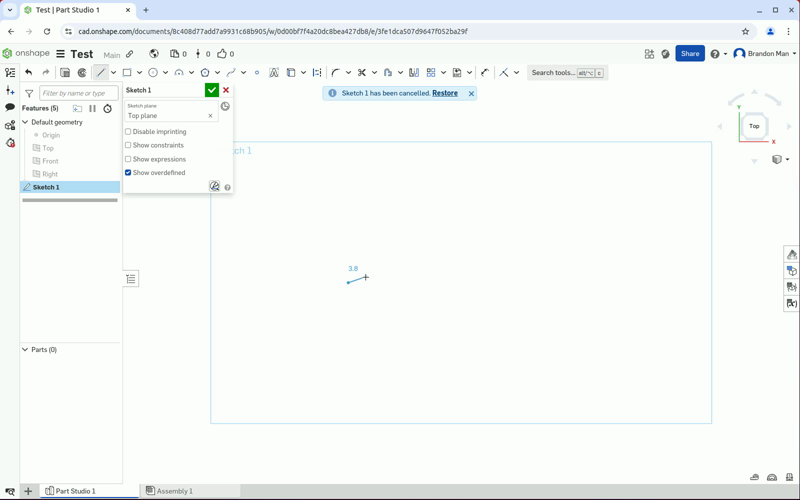
key(esc)
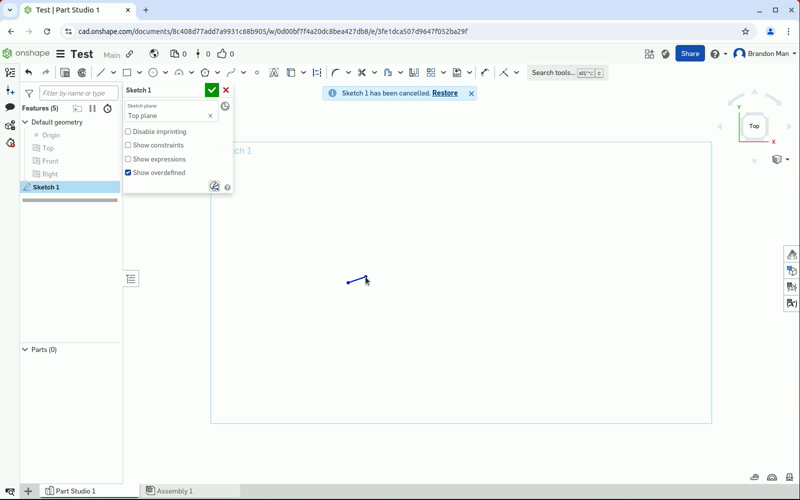
key(a)
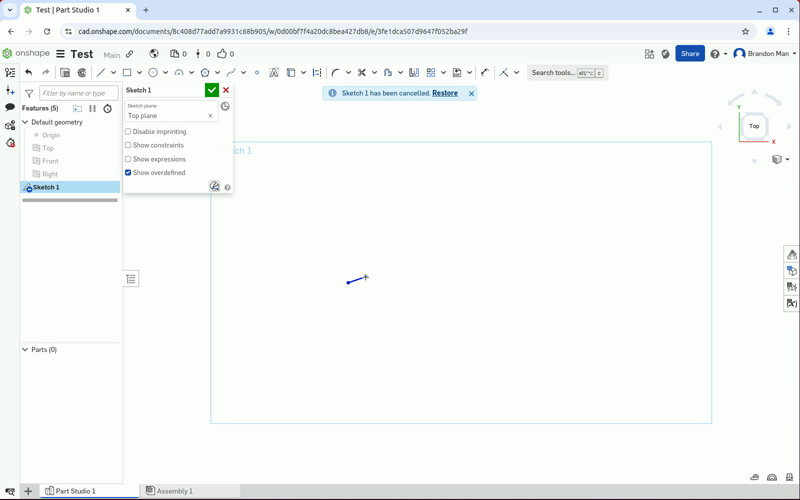
mouse_move(365, 276)
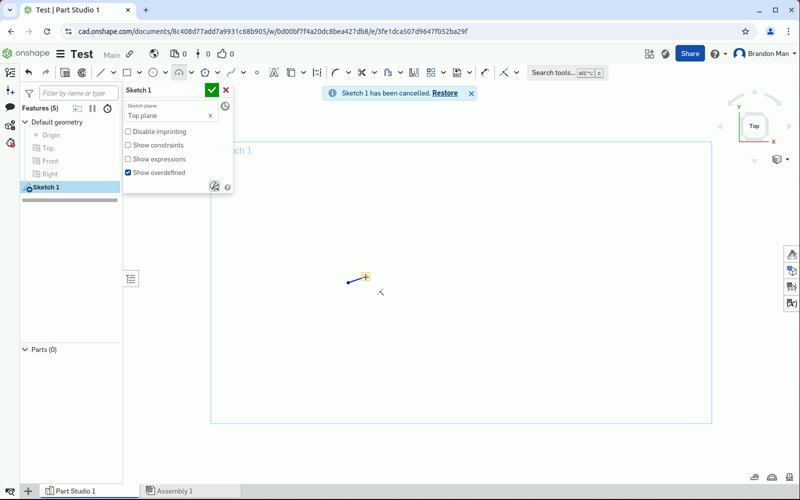
click(365, 276)
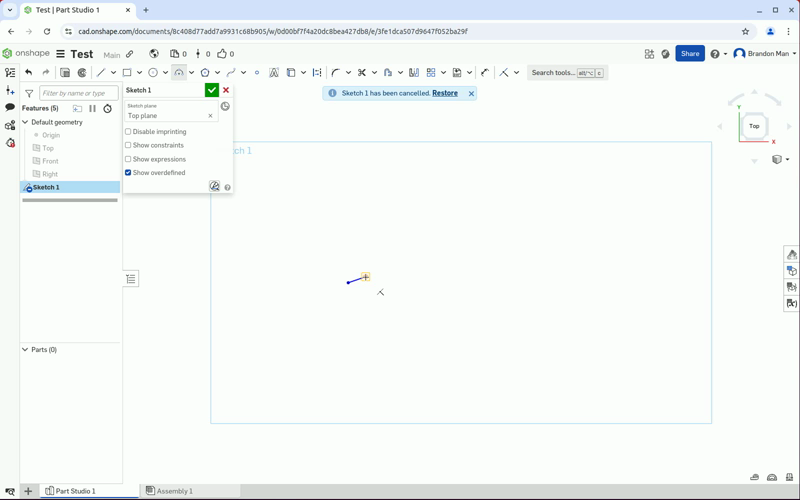
key_down(shift)
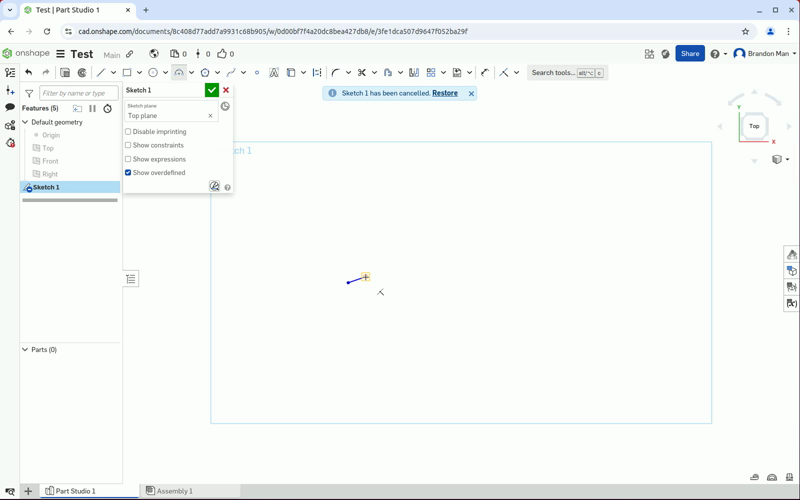
mouse_move(413, 282)
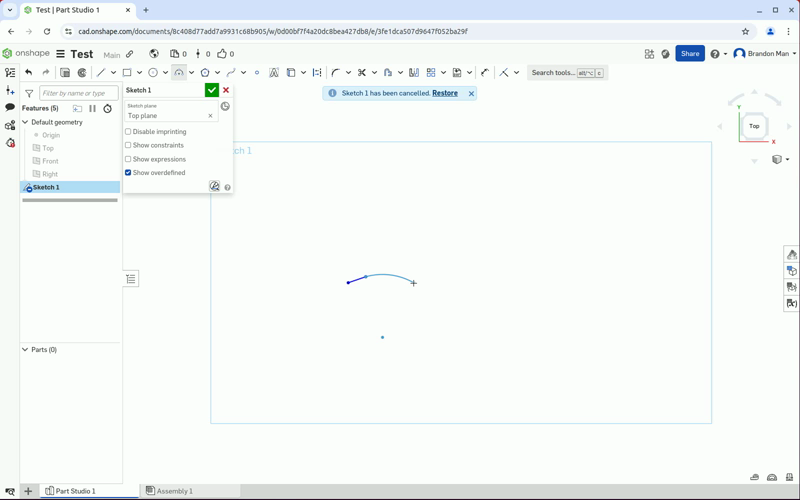
click(413, 282)
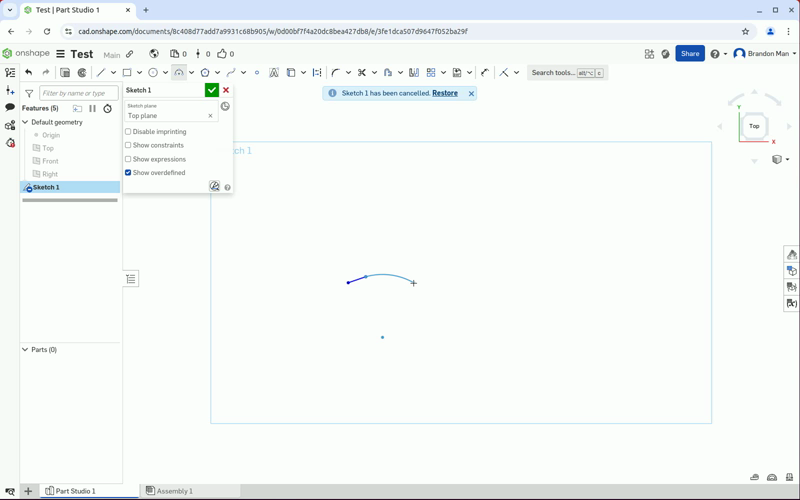
mouse_move(390, 274)
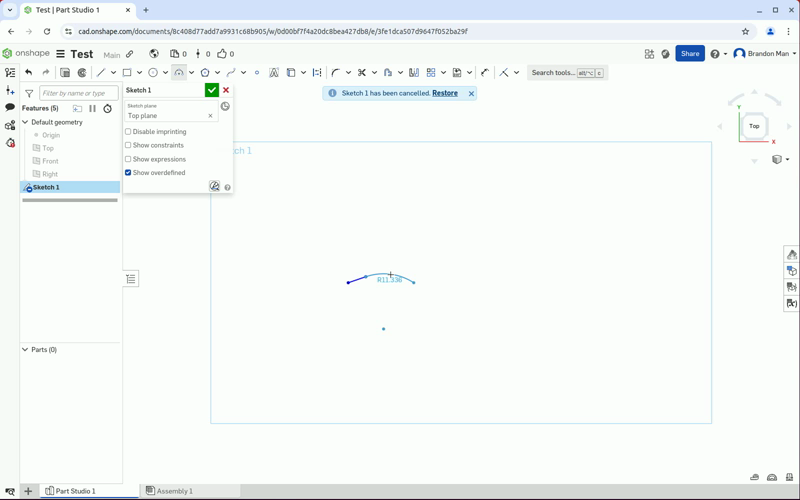
click(390, 274)
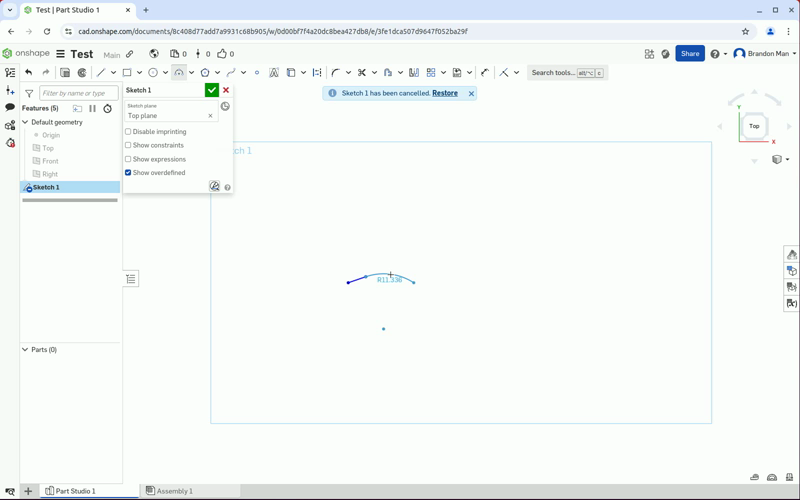
key_up(shift)
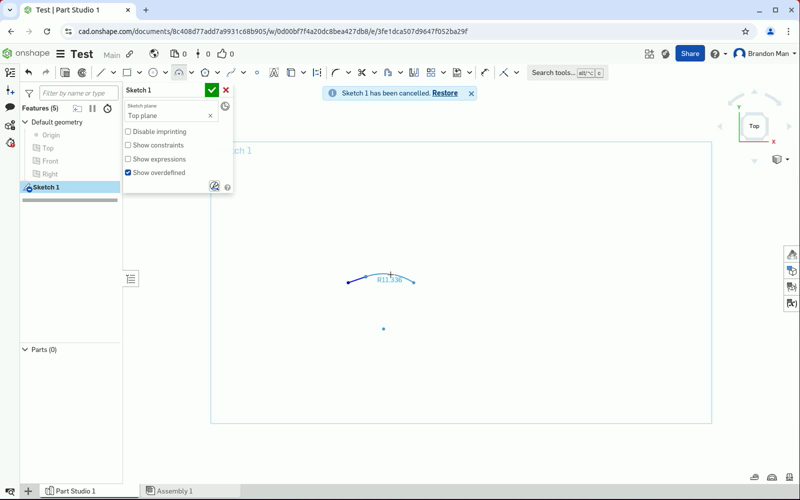
mouse_move(413, 282)
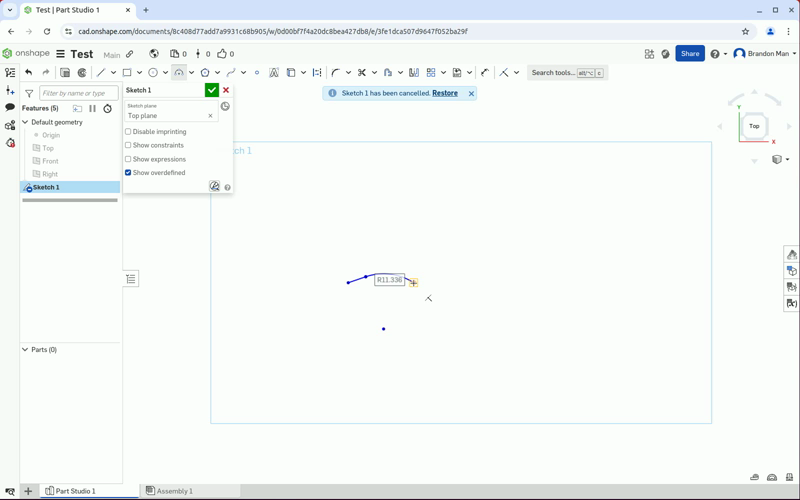
click(413, 282)
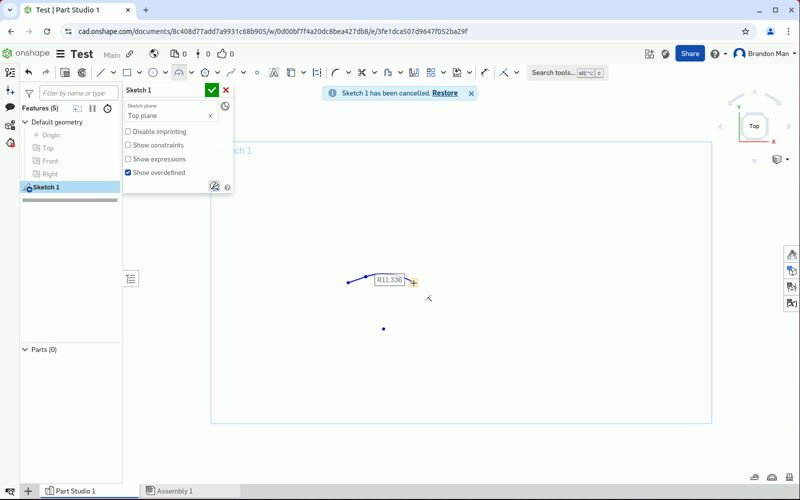
key_down(shift)
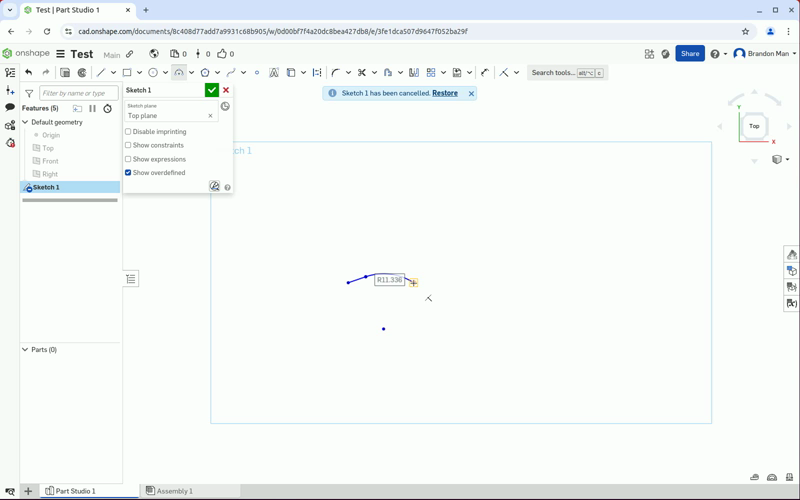
mouse_move(417, 286)
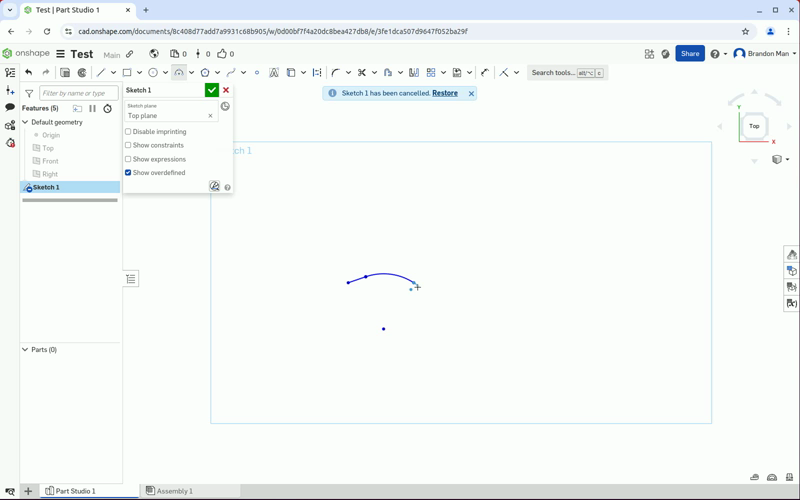
scroll(6)
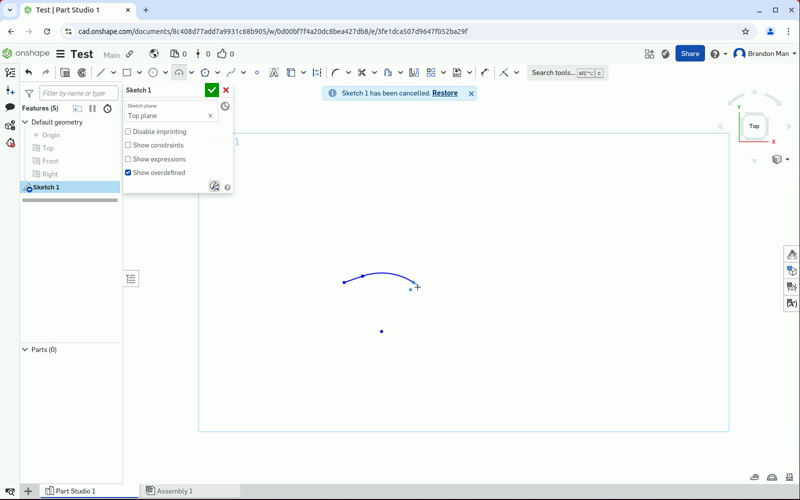
scroll(6)
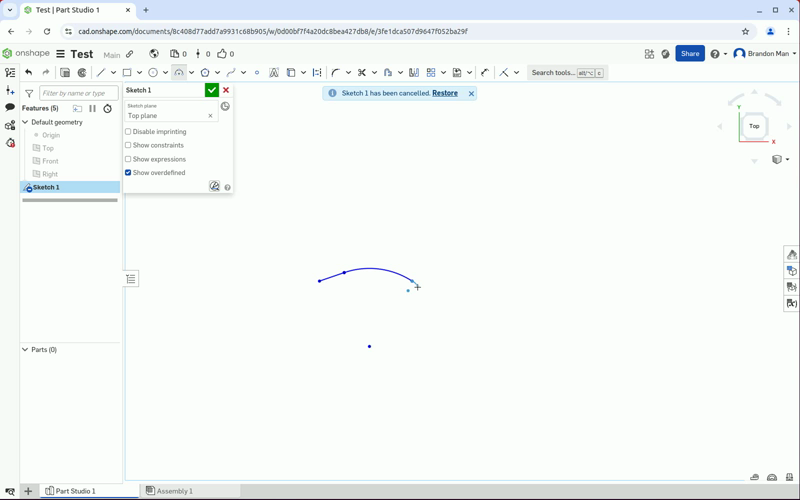
scroll(6)
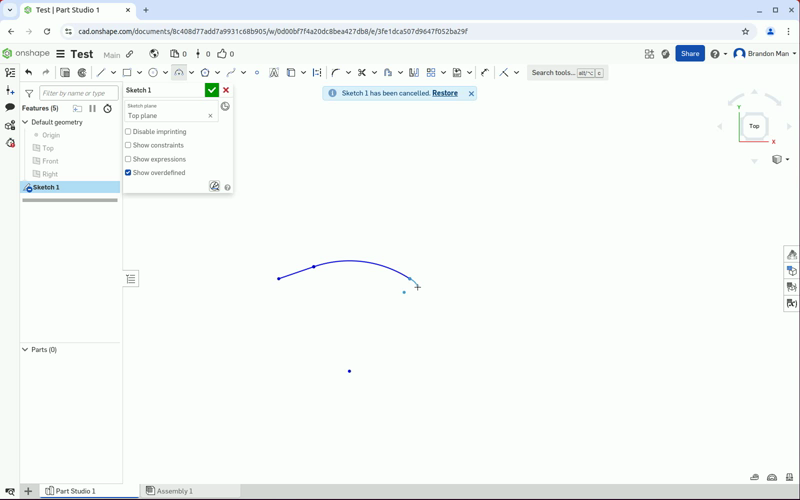
scroll(6)
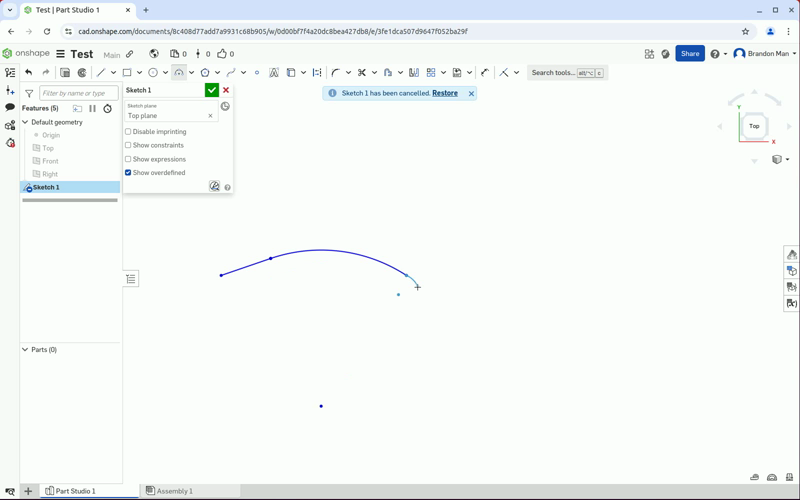
scroll(6)
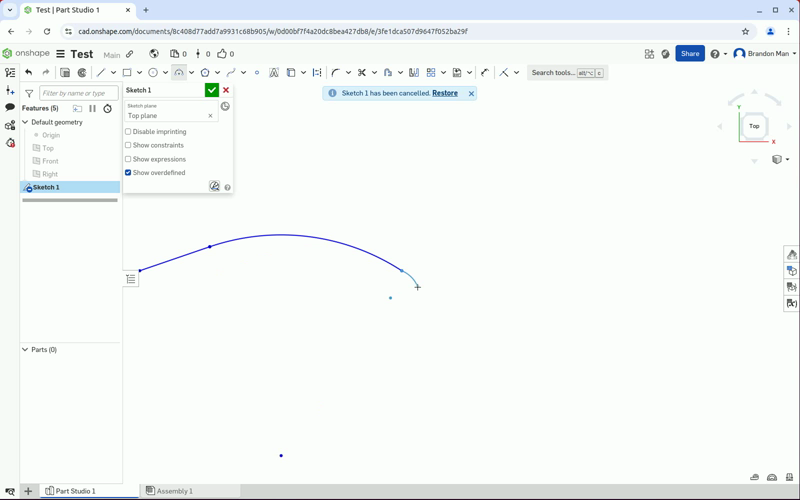
scroll(6)
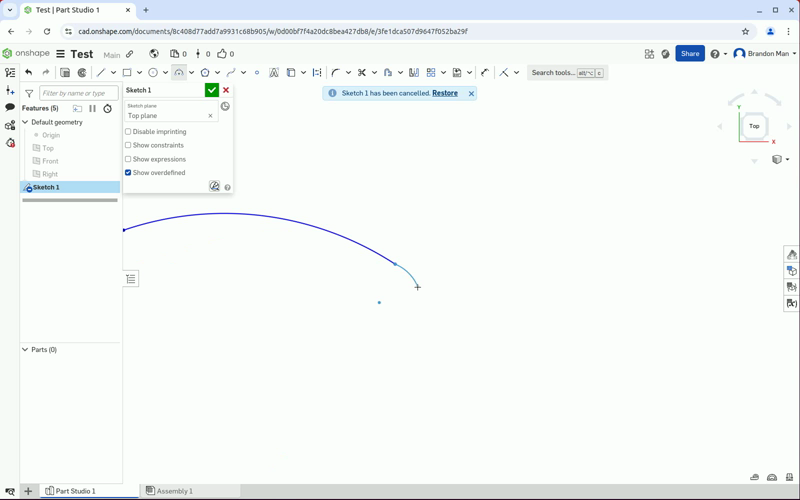
scroll(6)
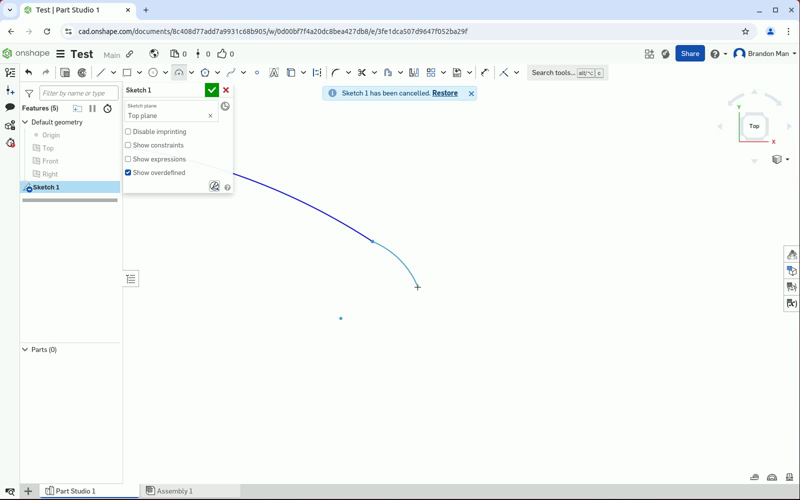
click(417, 286)
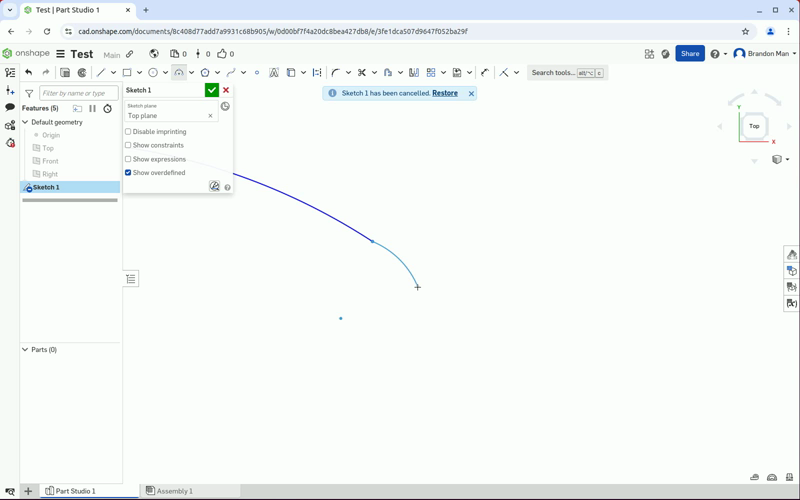
scroll(-6)
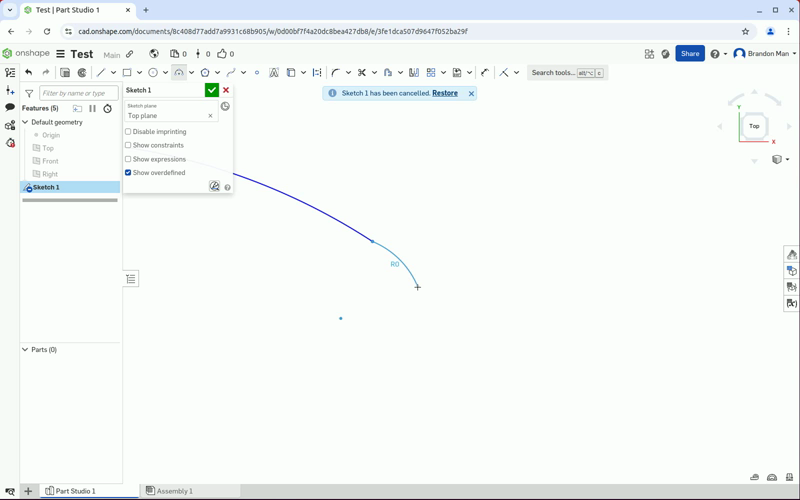
scroll(-6)
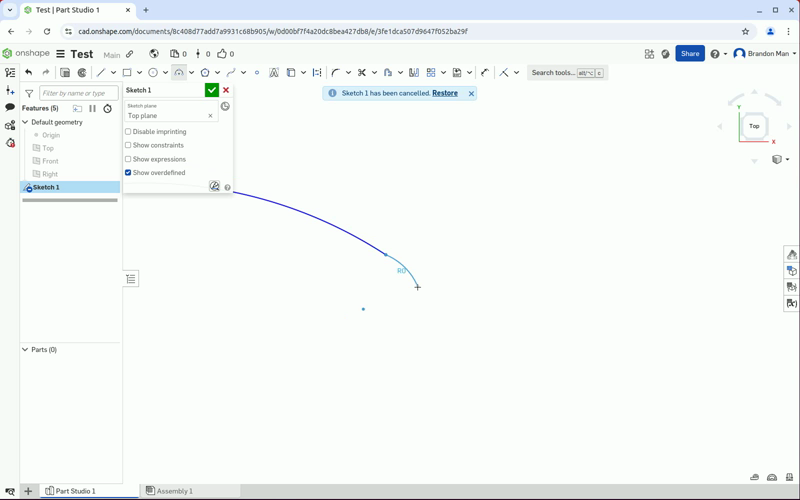
scroll(-6)
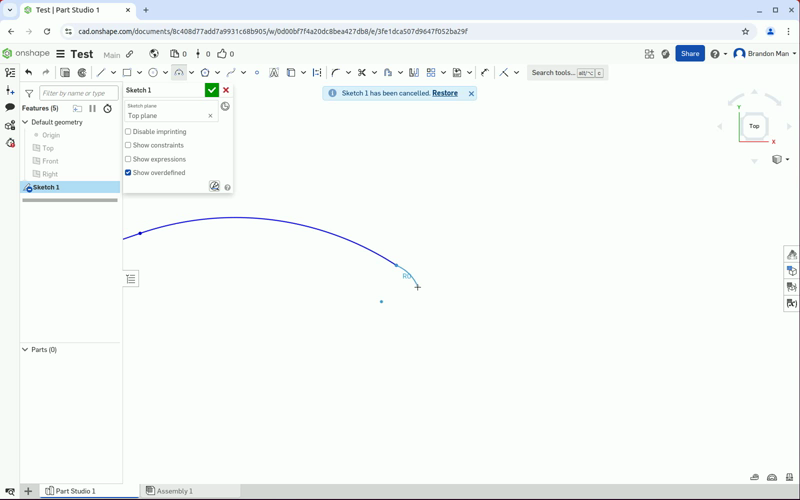
scroll(-6)
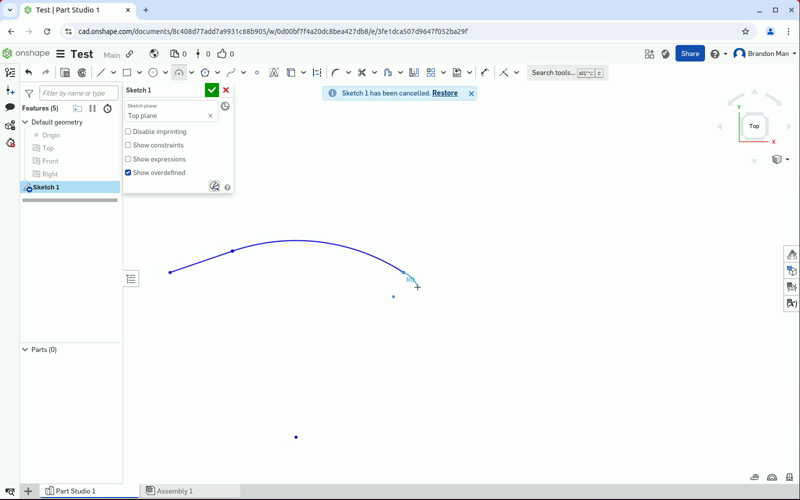
scroll(-6)
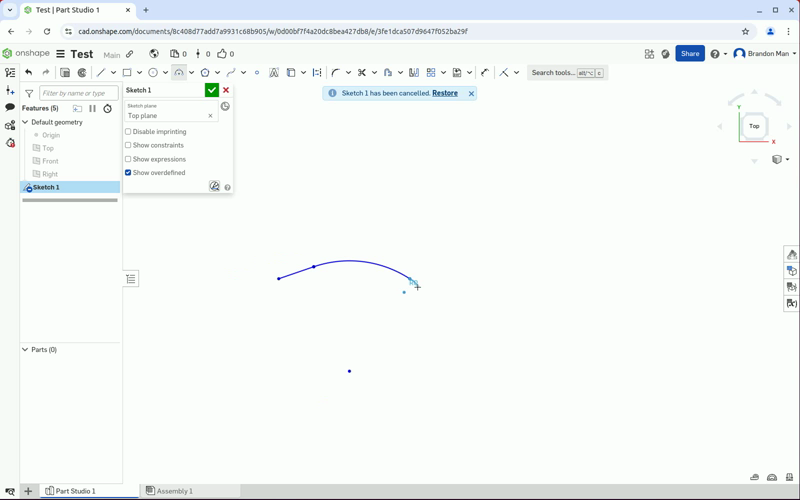
scroll(-6)
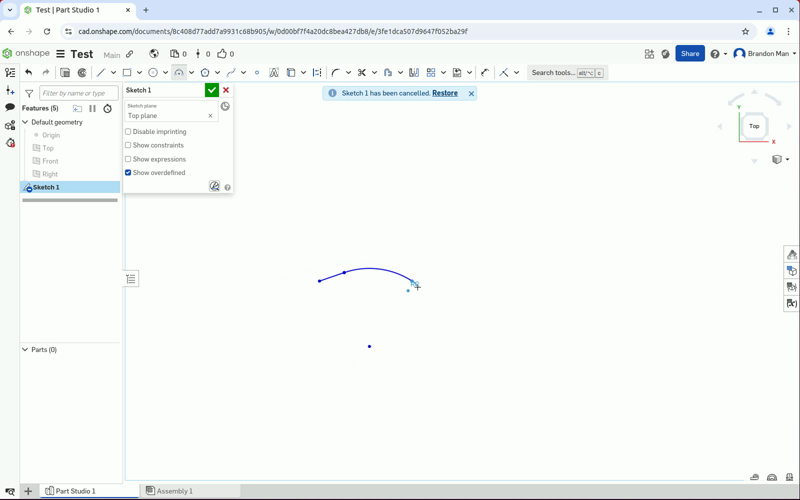
scroll(-6)
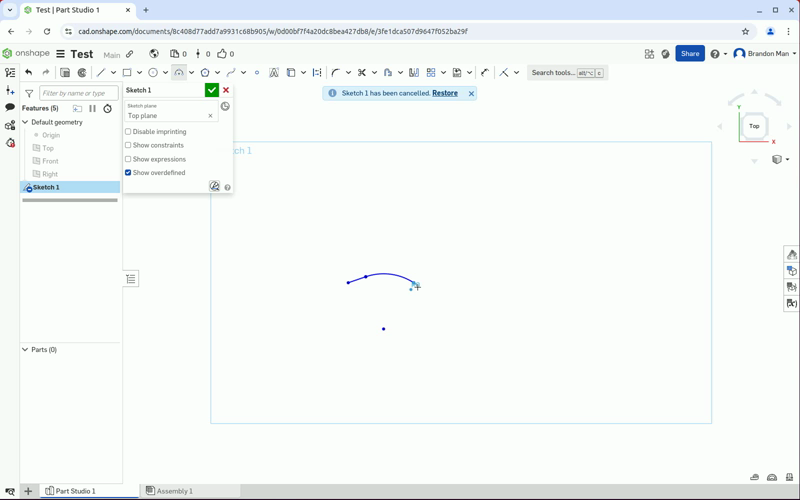
mouse_move(414, 285)
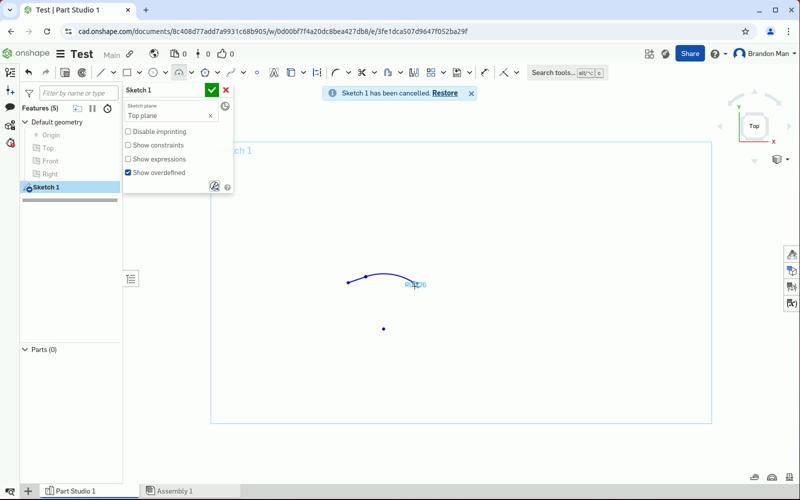
scroll(6)
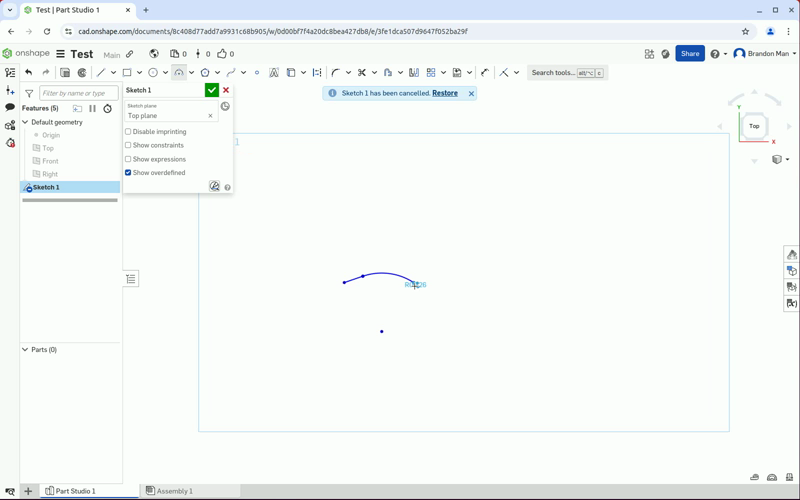
scroll(6)
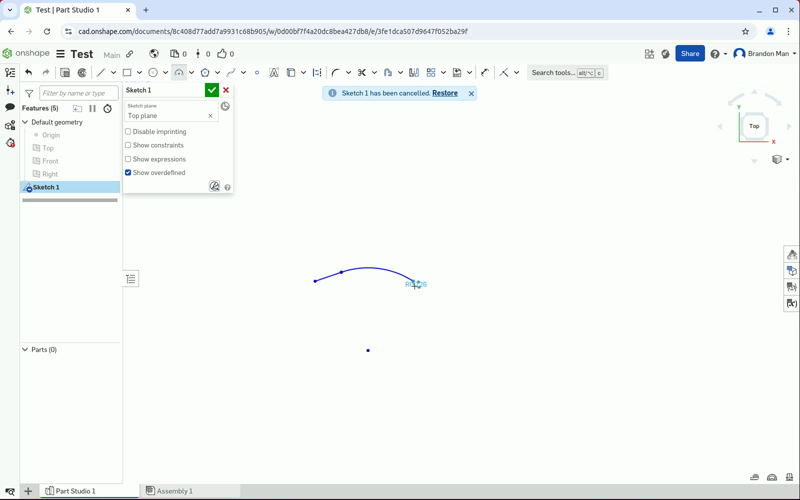
scroll(6)
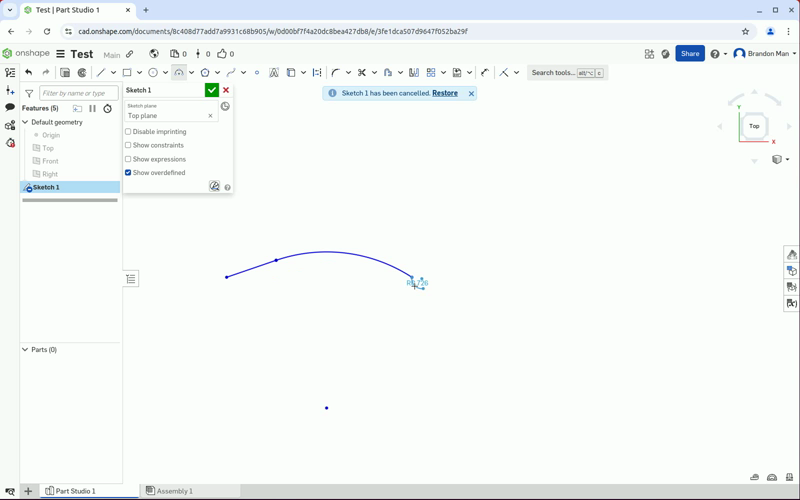
scroll(6)
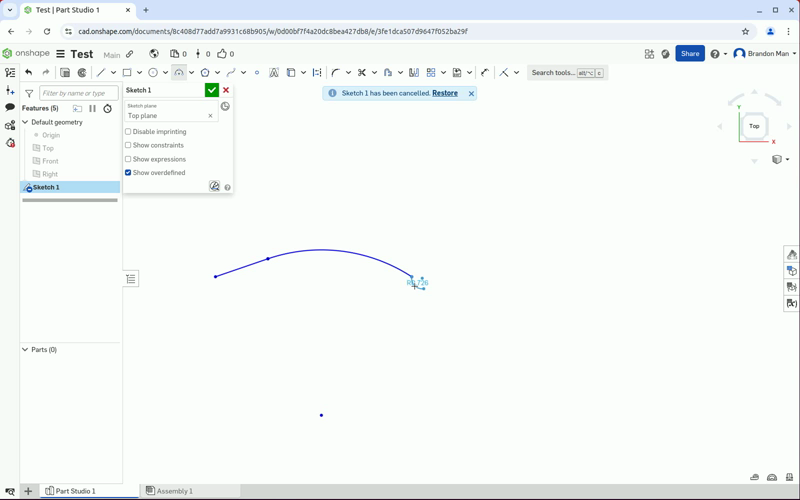
scroll(6)
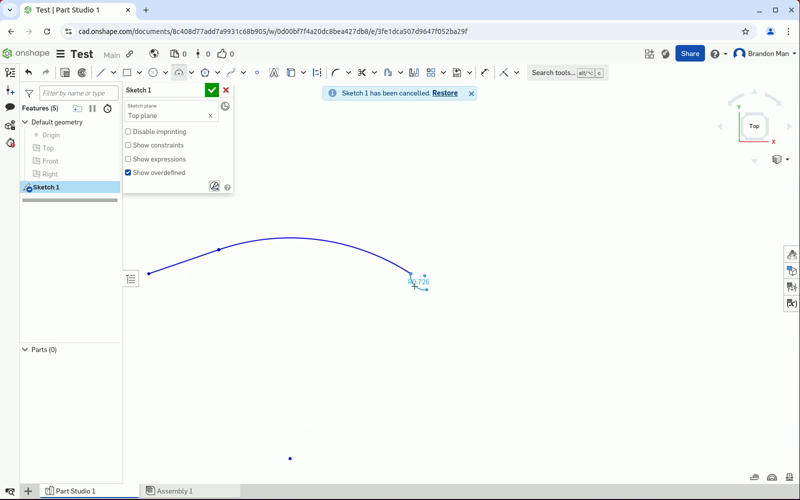
scroll(6)
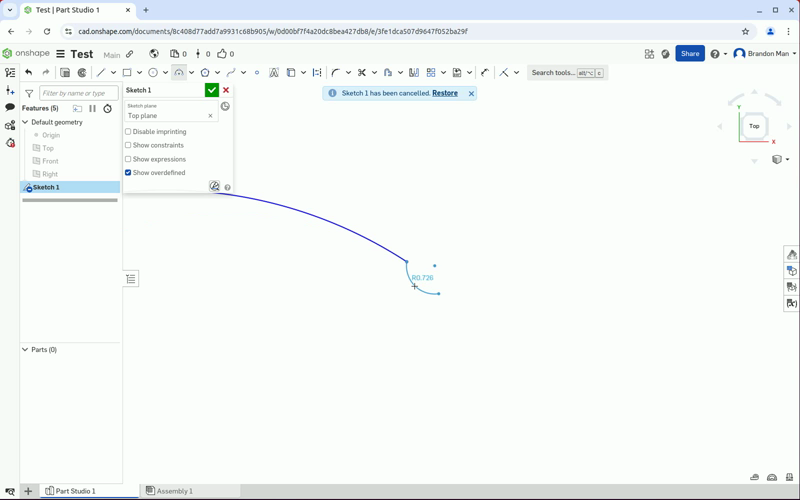
scroll(6)
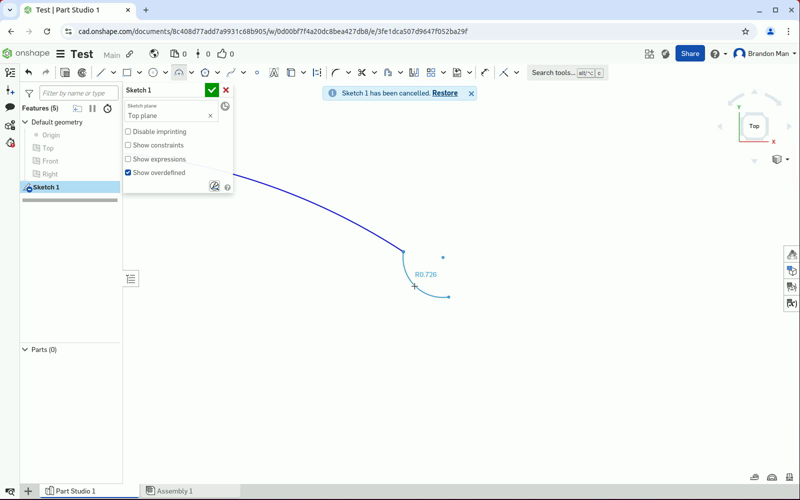
click(414, 285)
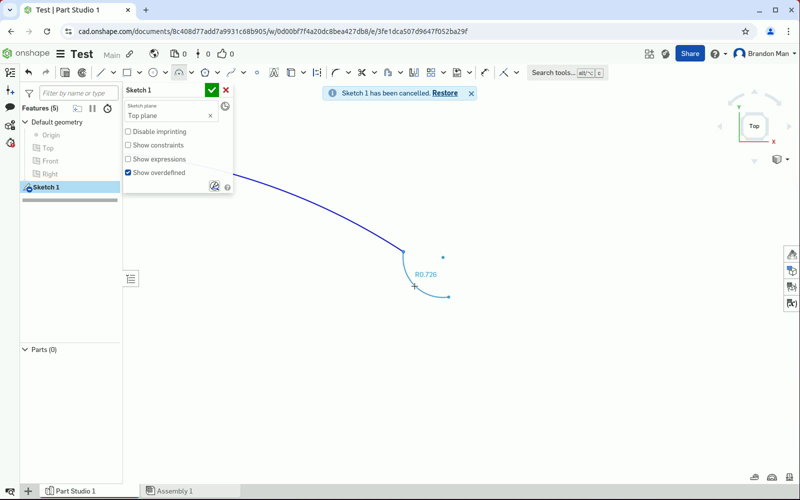
scroll(-6)
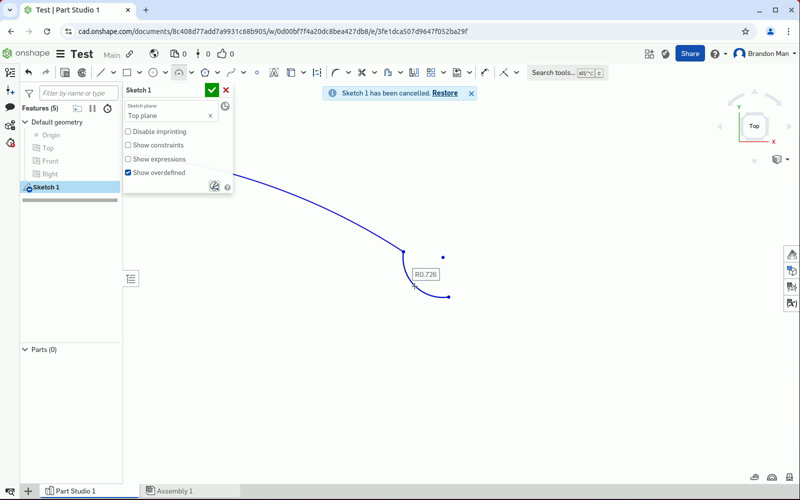
scroll(-6)
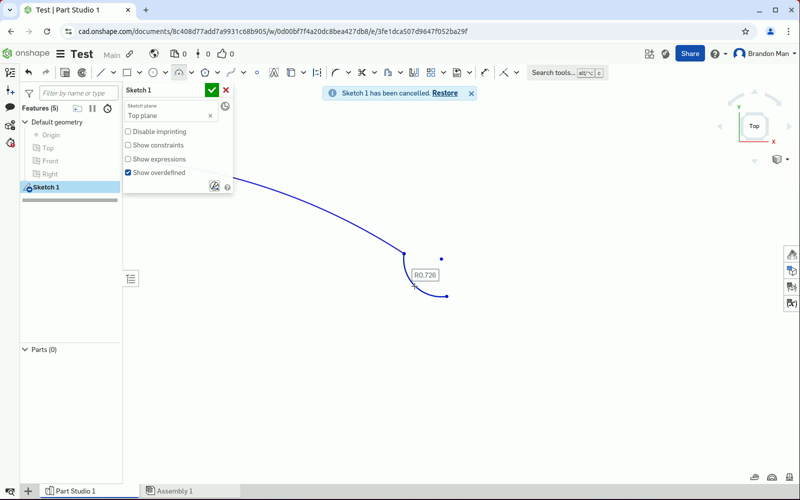
scroll(-6)
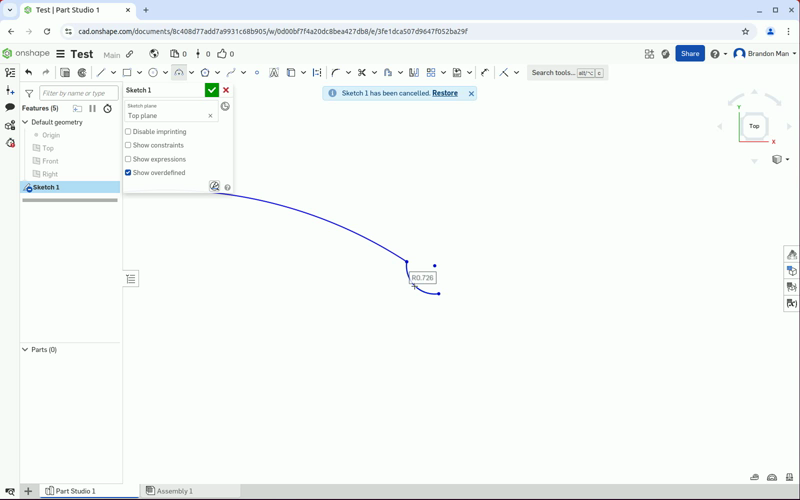
scroll(-6)
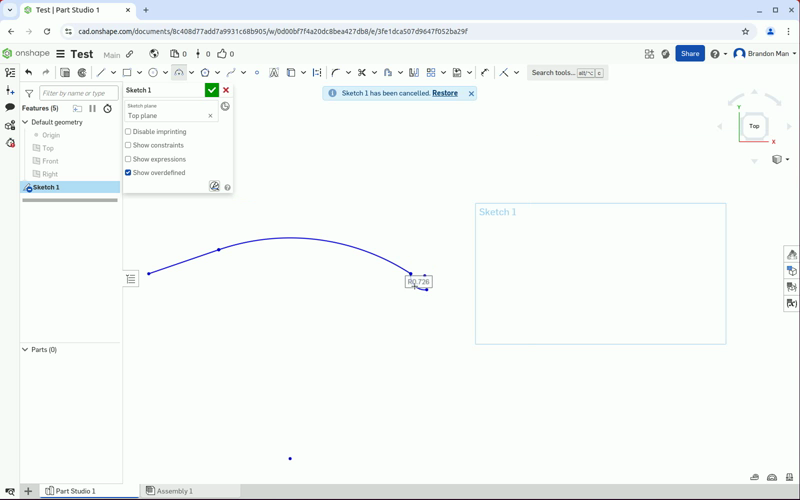
scroll(-6)
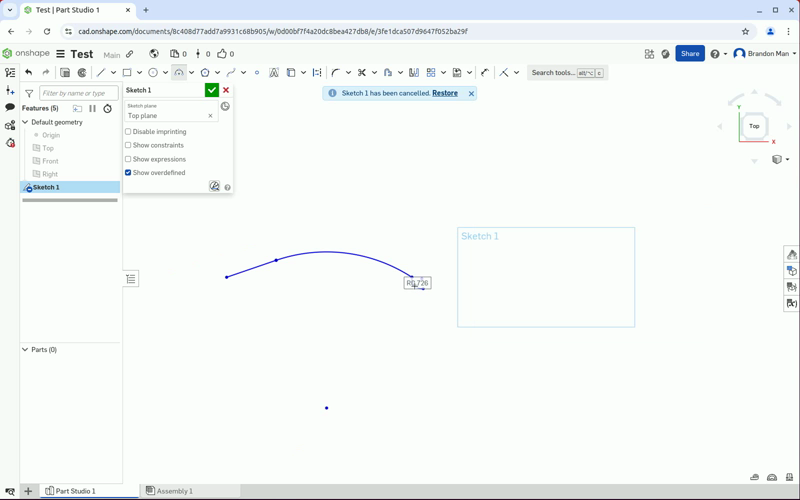
scroll(-6)
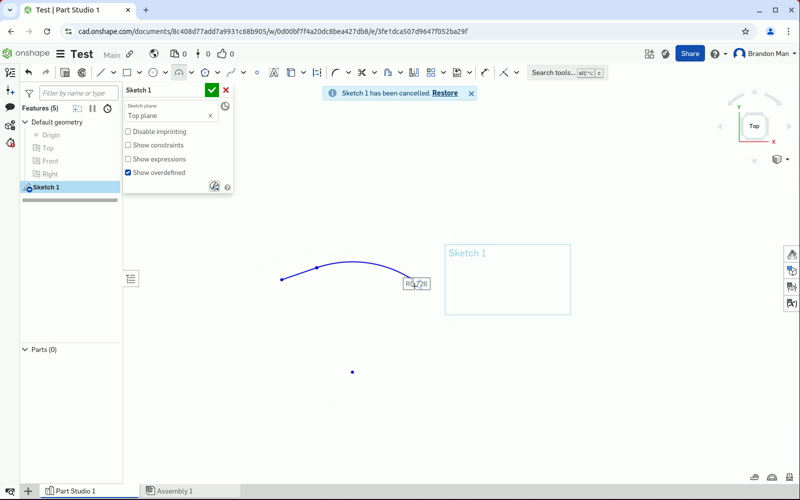
scroll(-6)
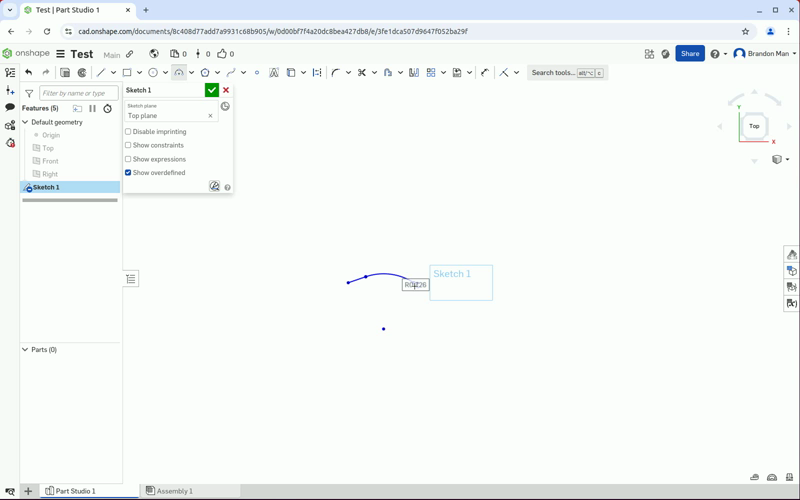
key_up(shift)
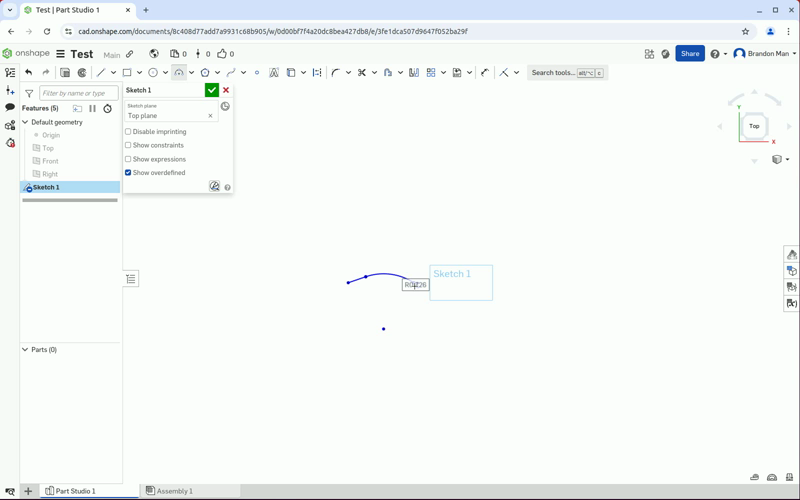
mouse_move(417, 286)
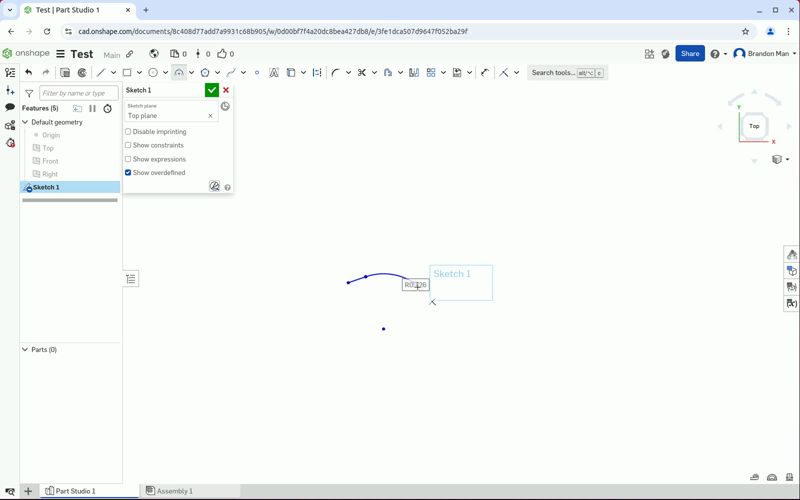
scroll(6)
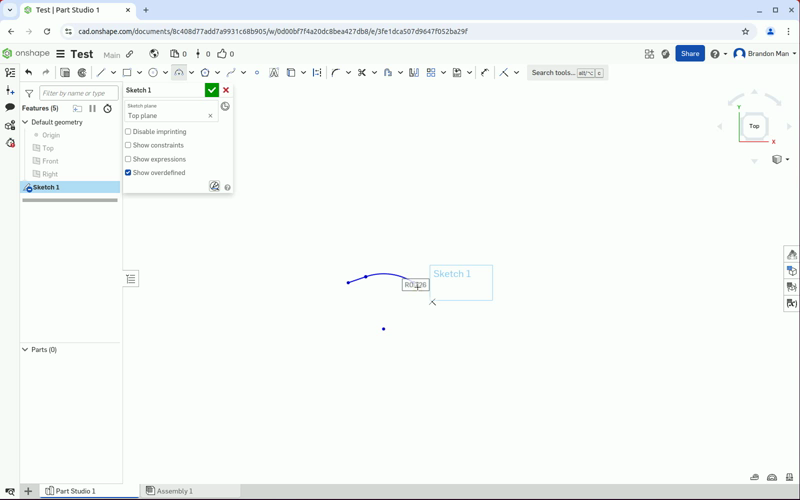
scroll(6)
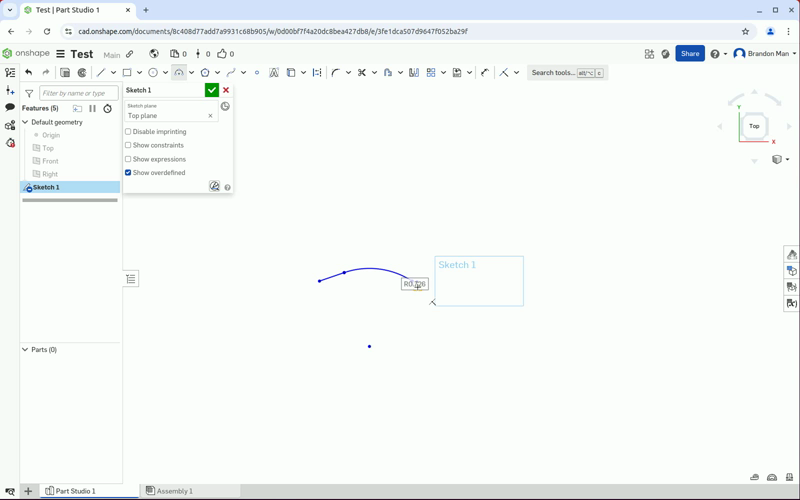
scroll(6)
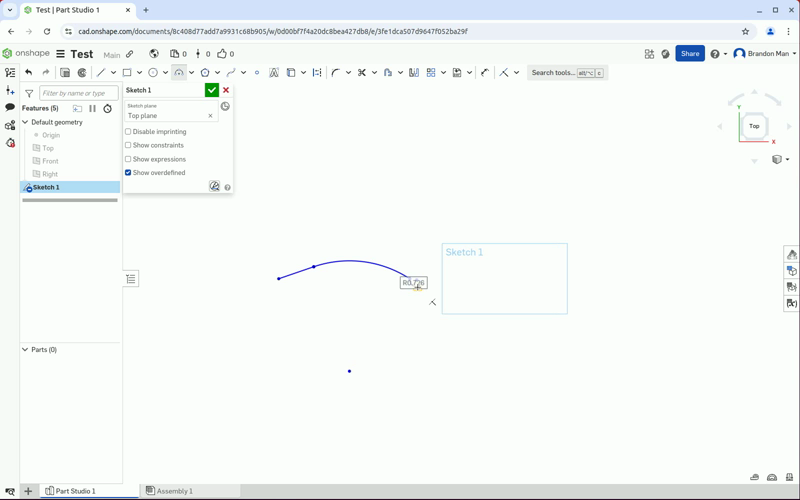
scroll(6)
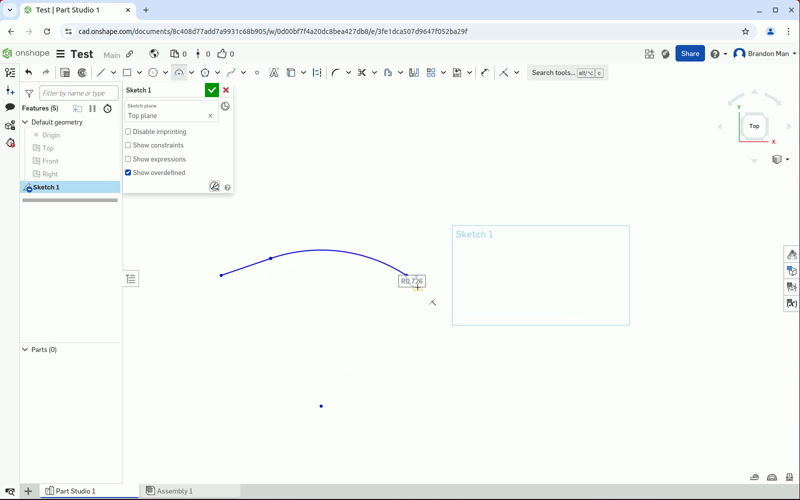
scroll(6)
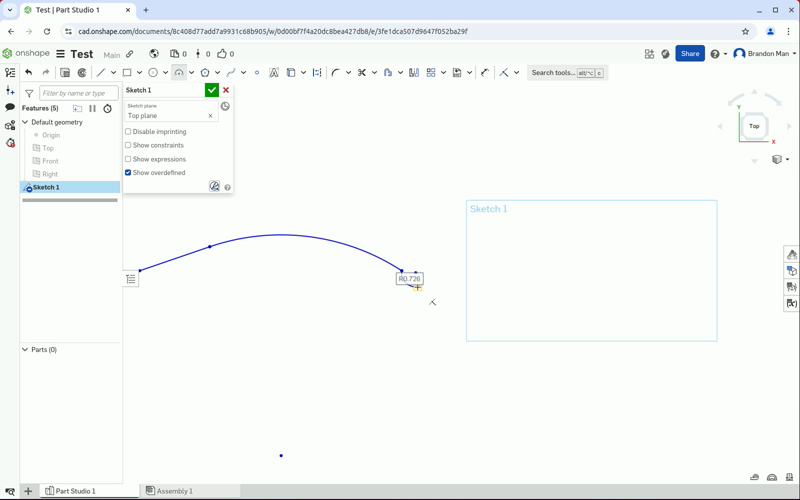
scroll(6)
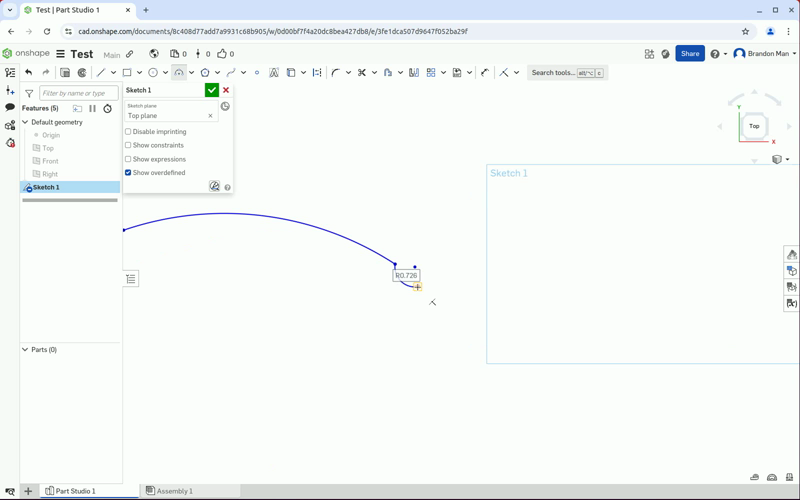
scroll(6)
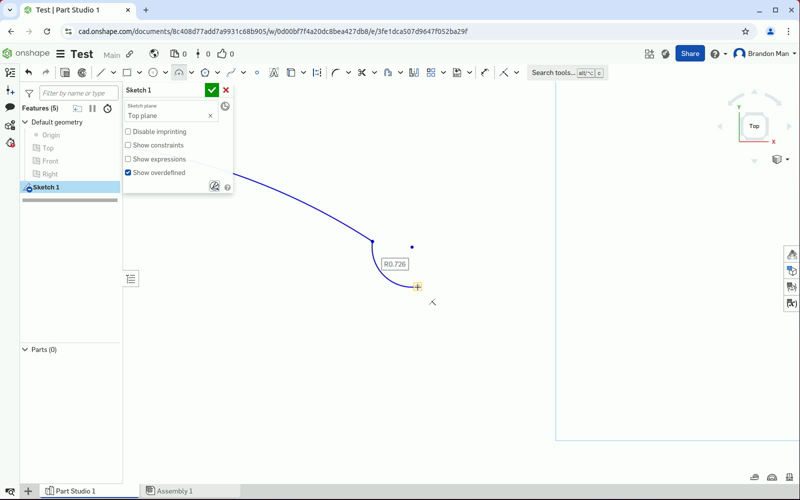
click(417, 286)
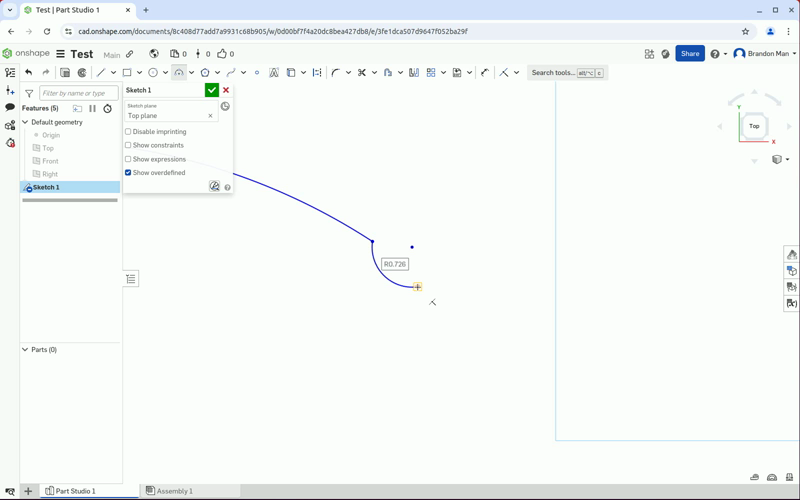
scroll(-6)
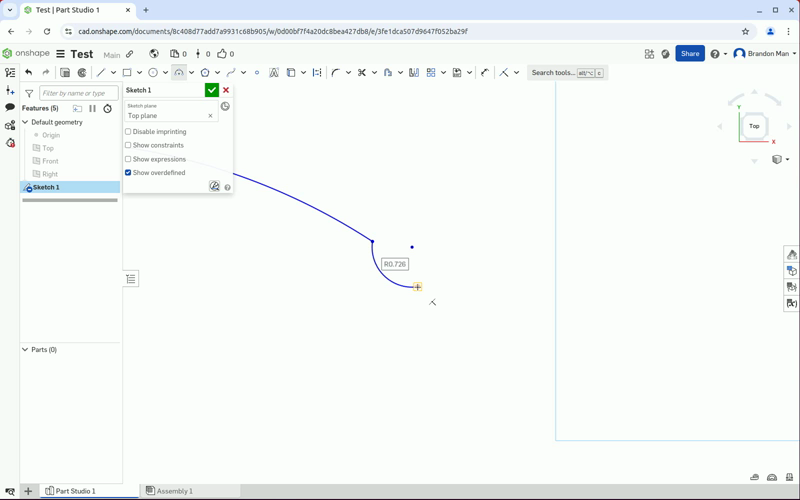
scroll(-6)
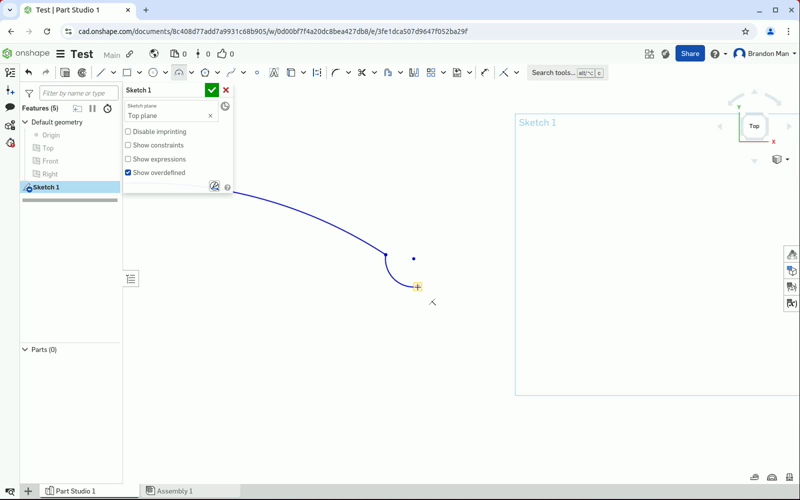
scroll(-6)
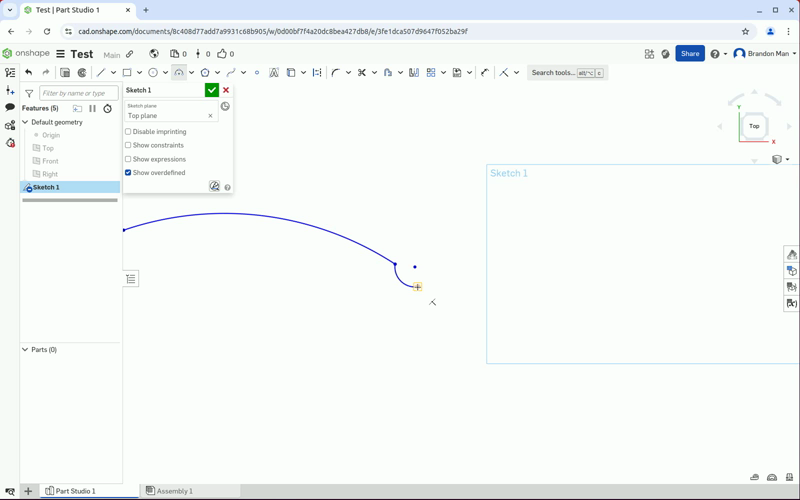
scroll(-6)
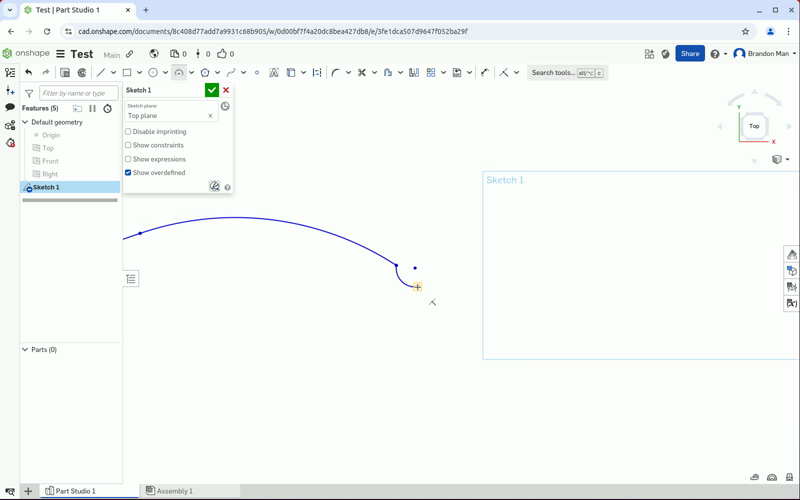
scroll(-6)
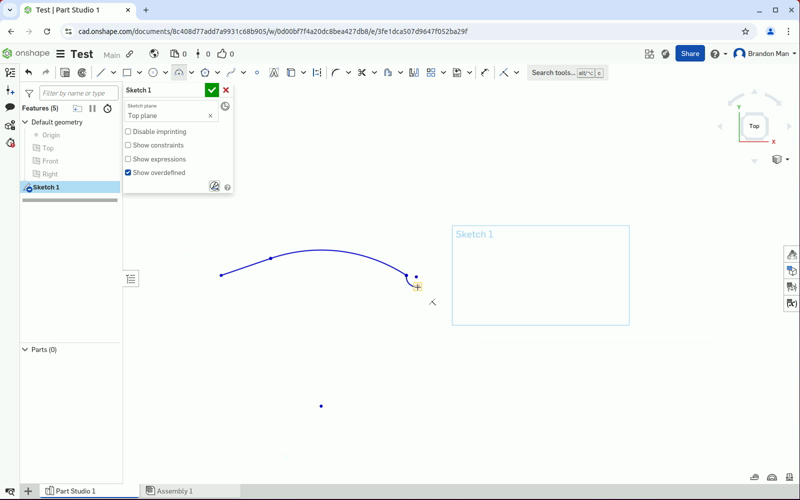
scroll(-6)
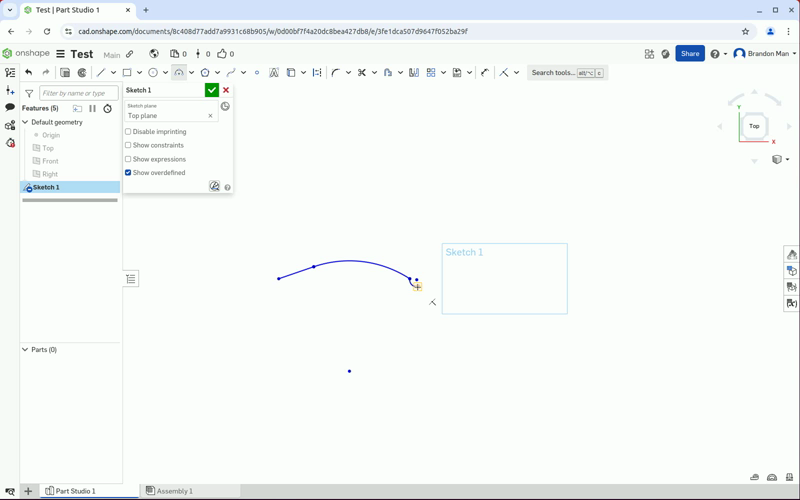
scroll(-6)
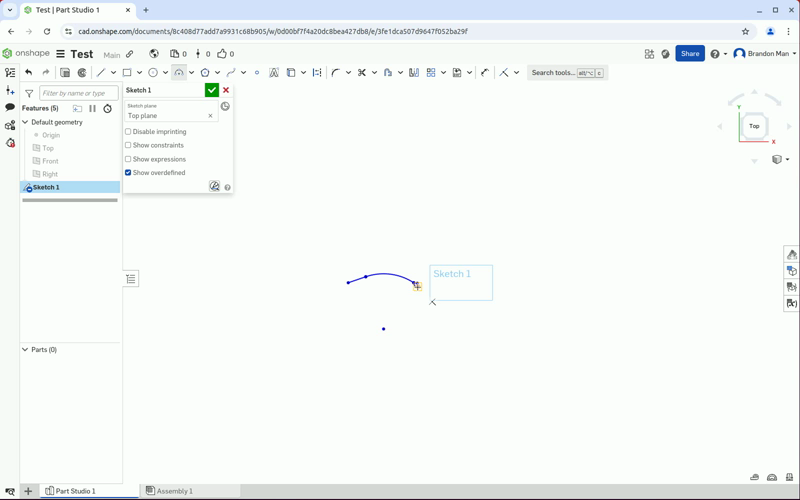
key_down(shift)
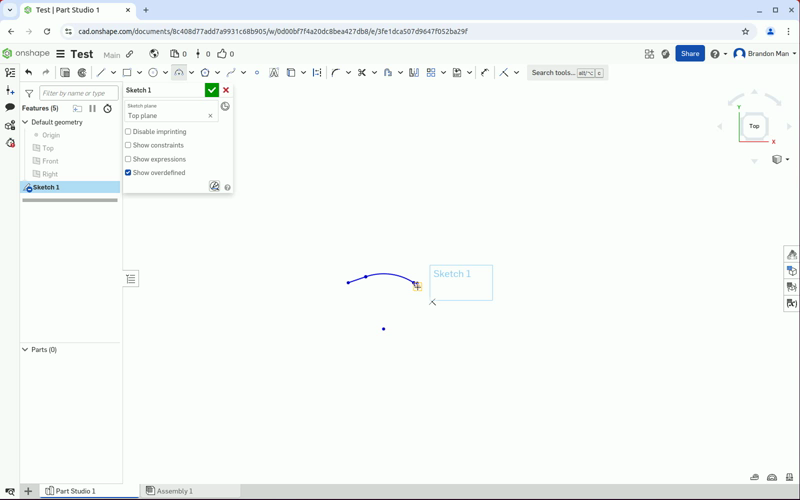
mouse_move(466, 286)
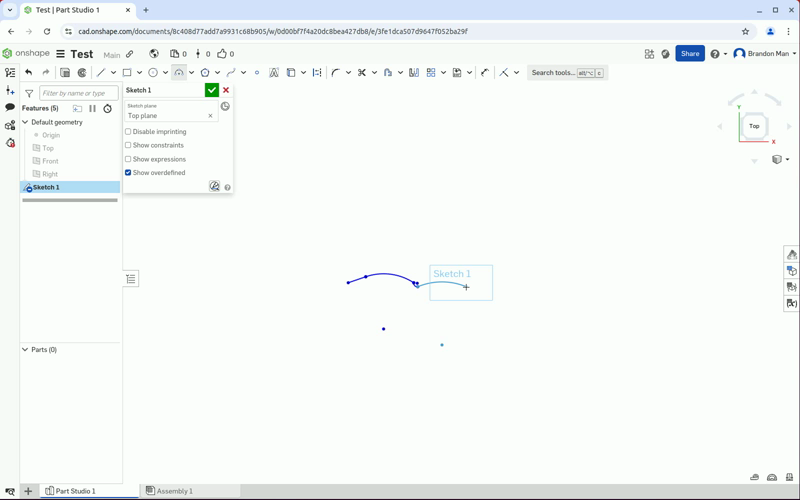
click(466, 286)
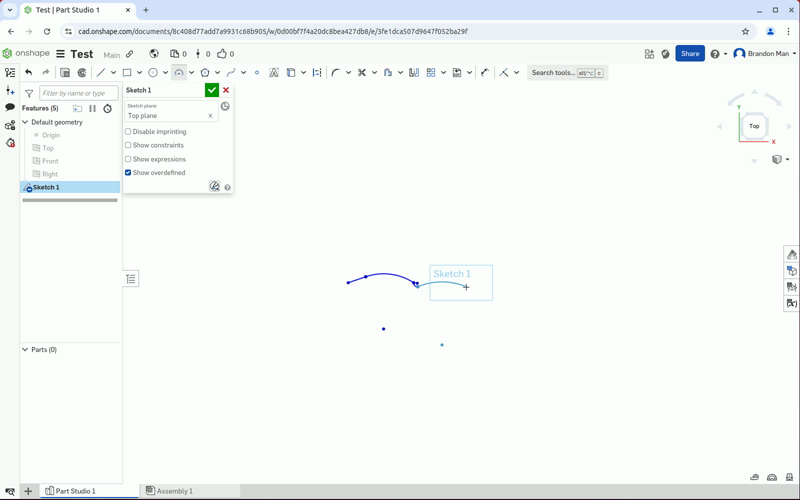
mouse_move(441, 297)
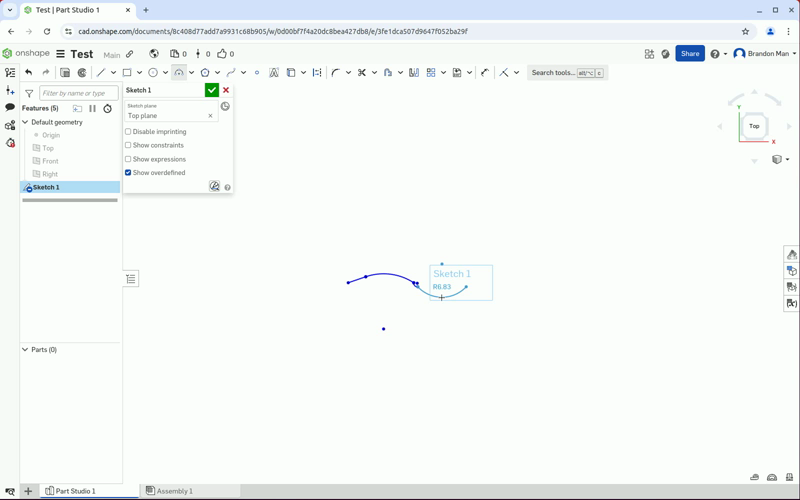
click(441, 297)
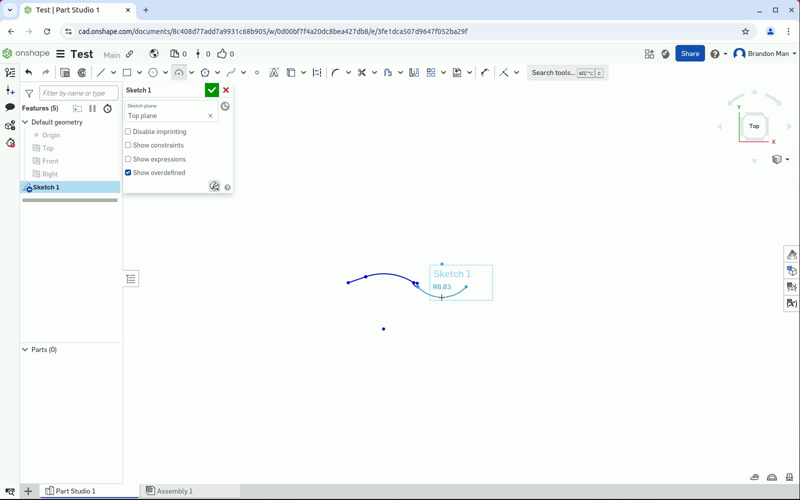
key_up(shift)
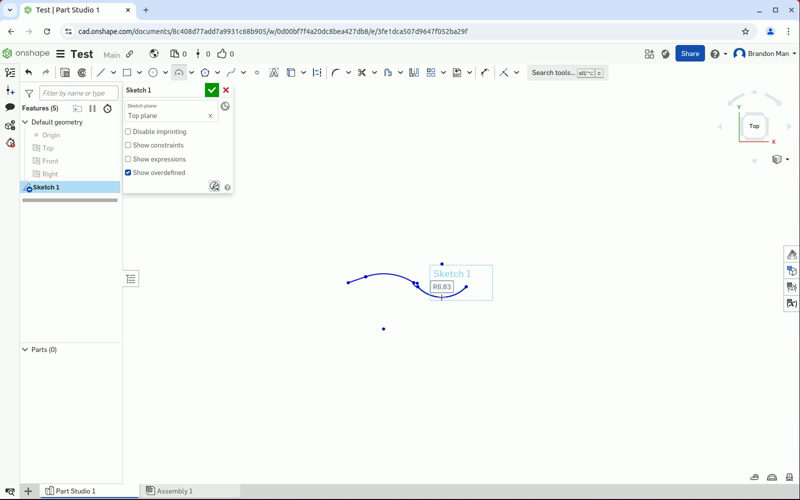
mouse_move(466, 286)
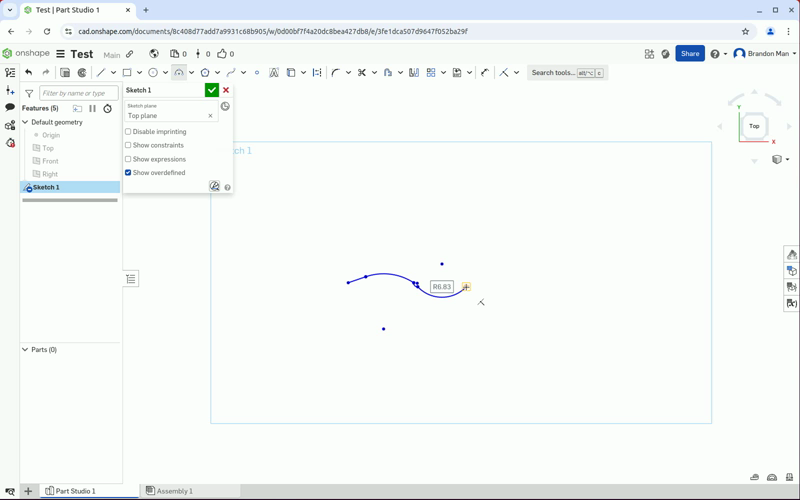
click(466, 286)
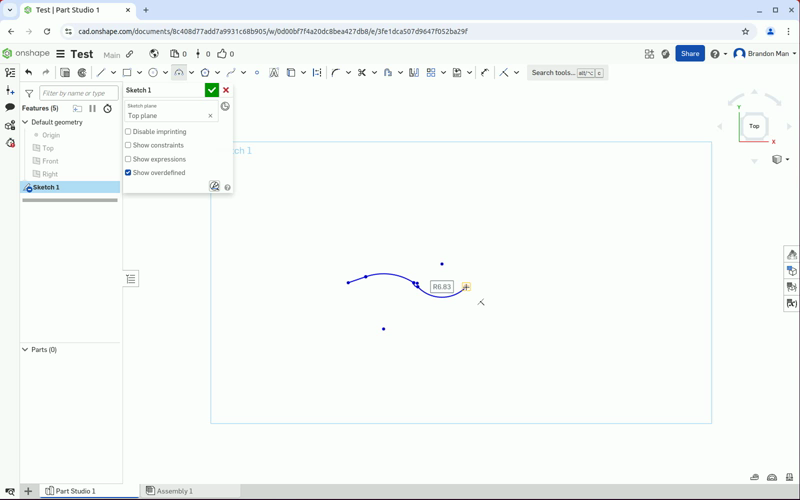
key_down(shift)
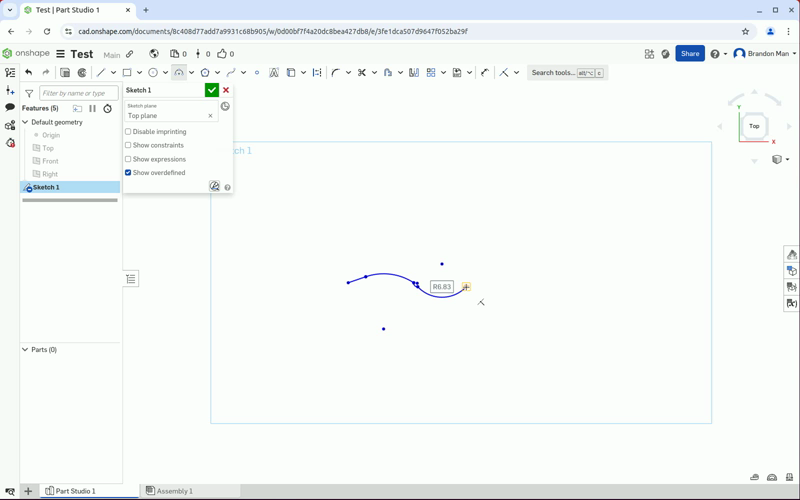
mouse_move(456, 288)
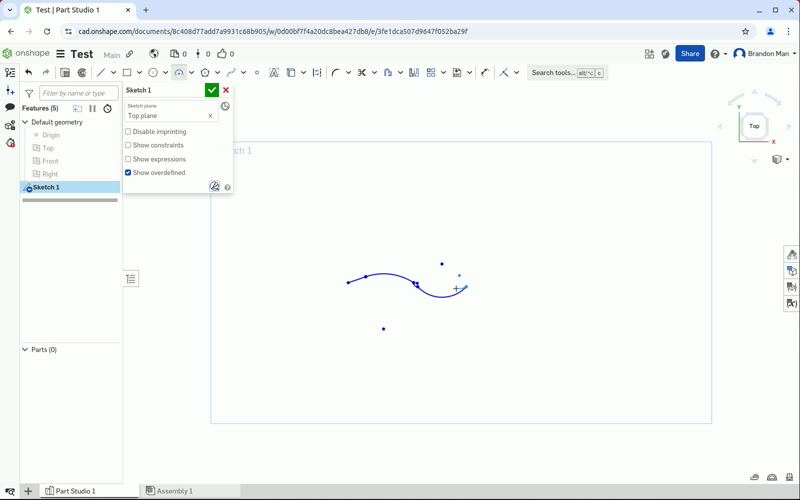
click(456, 288)
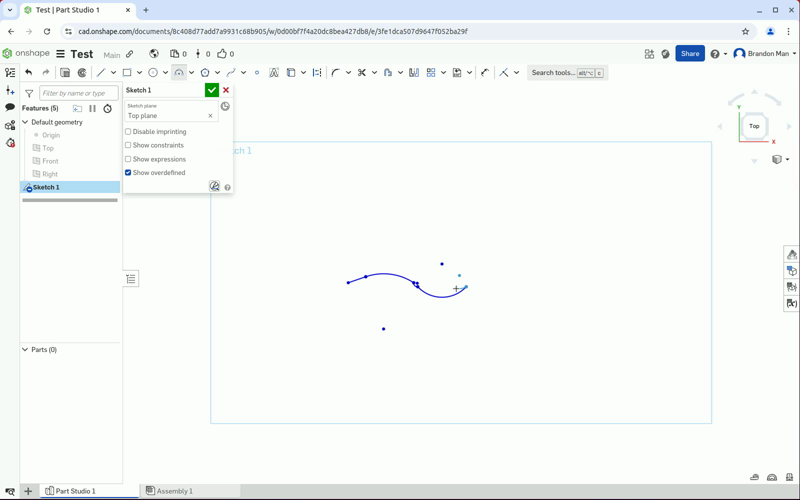
mouse_move(459, 275)
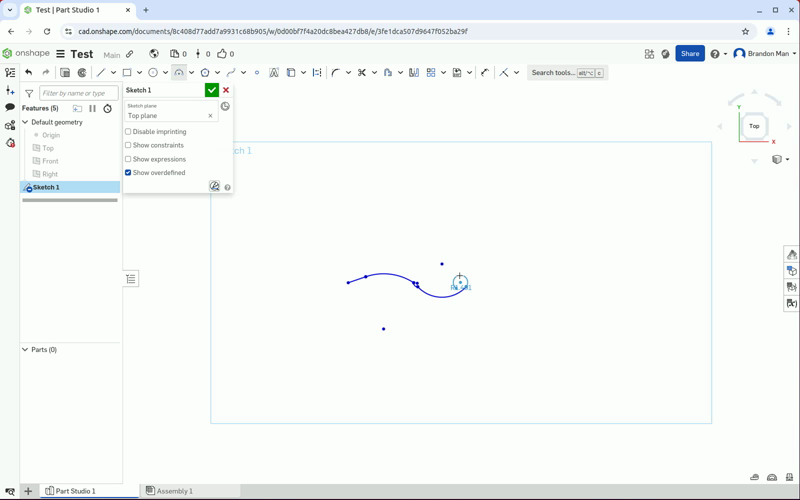
click(459, 275)
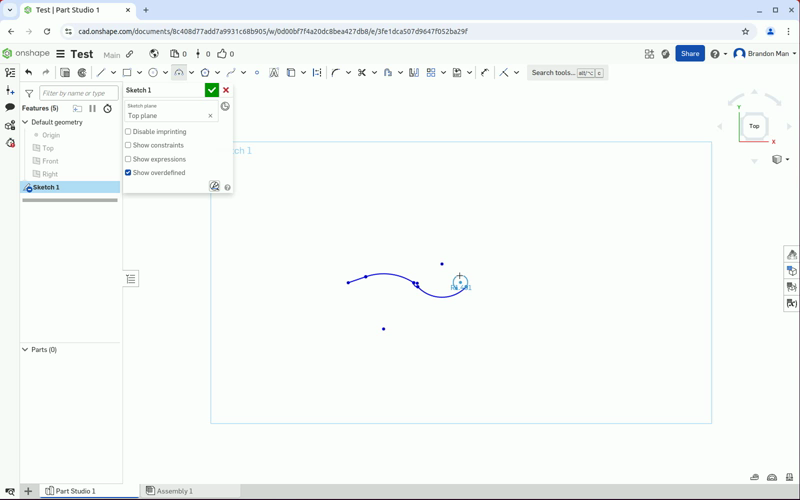
key_up(shift)
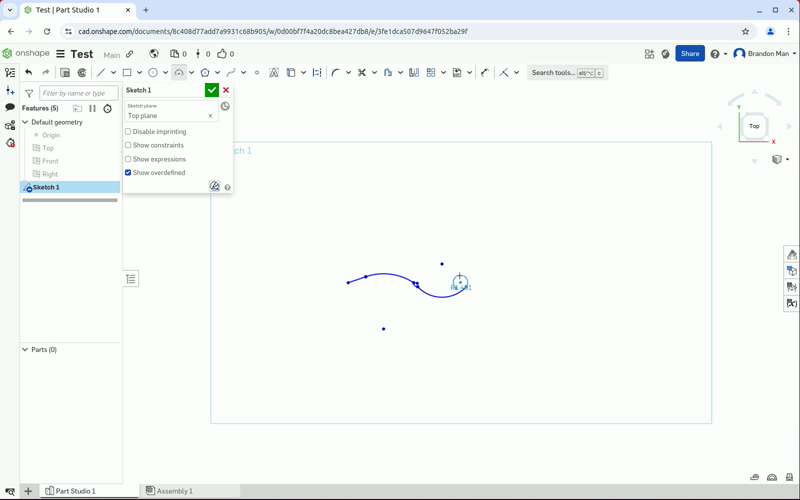
mouse_move(456, 288)
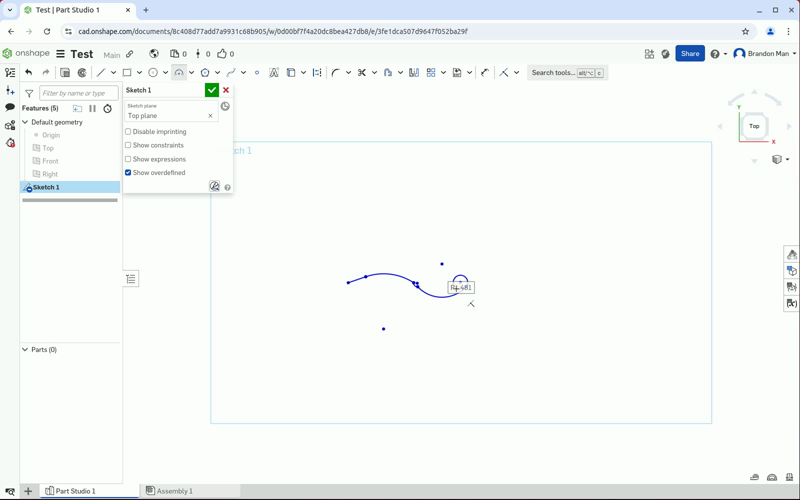
click(456, 288)
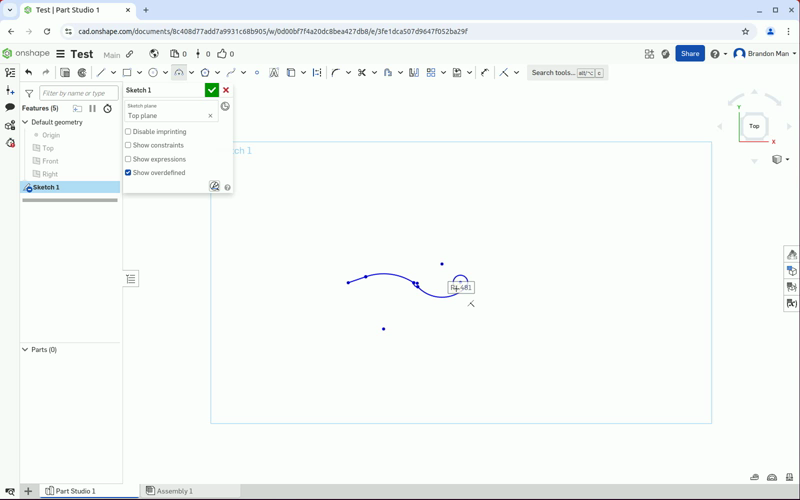
key_down(shift)
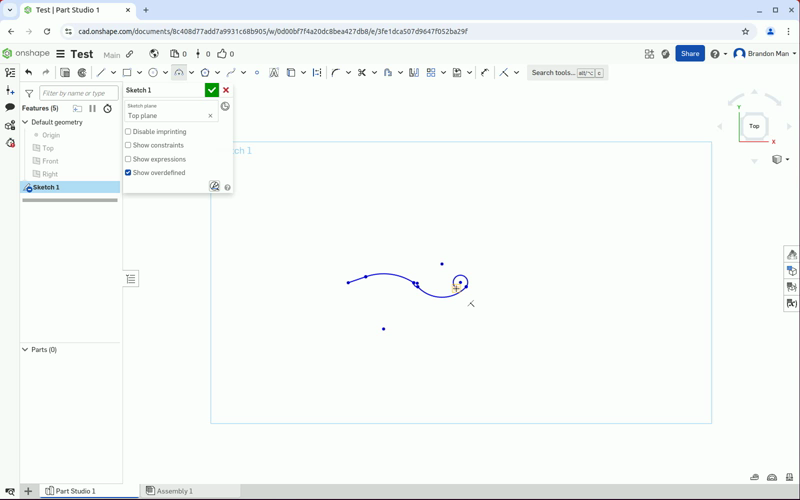
mouse_move(419, 282)
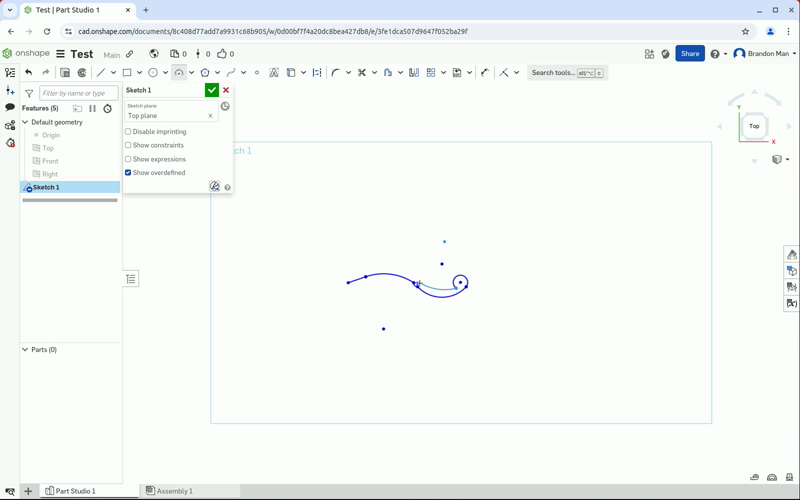
scroll(6)
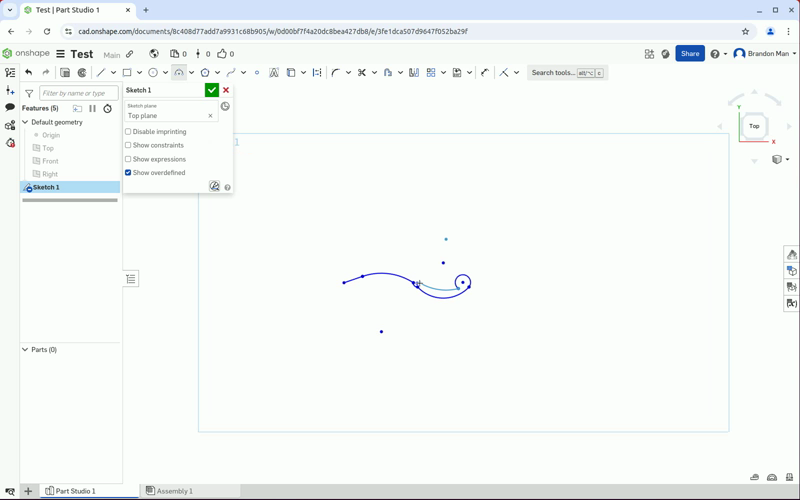
scroll(6)
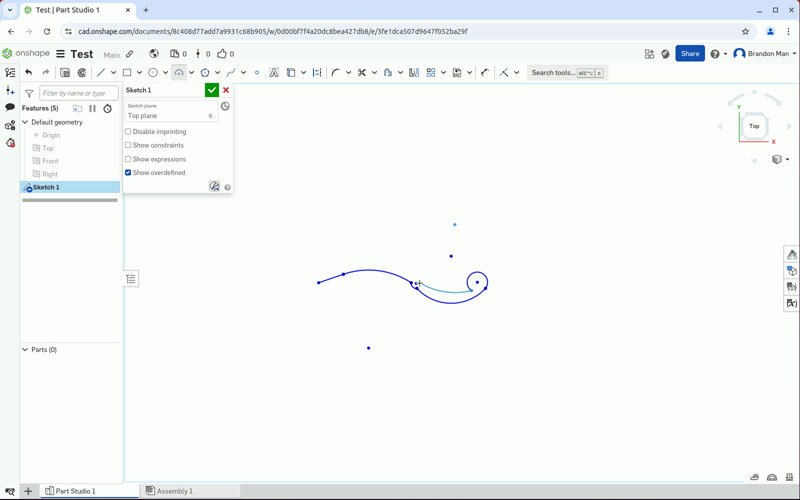
scroll(6)
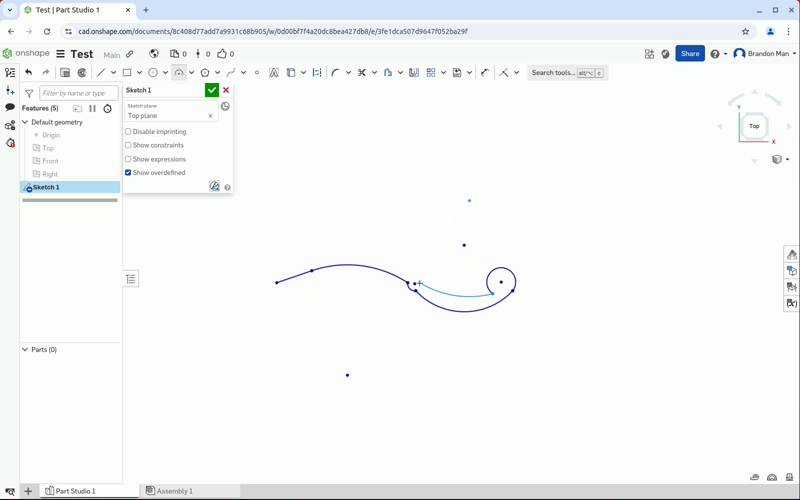
scroll(6)
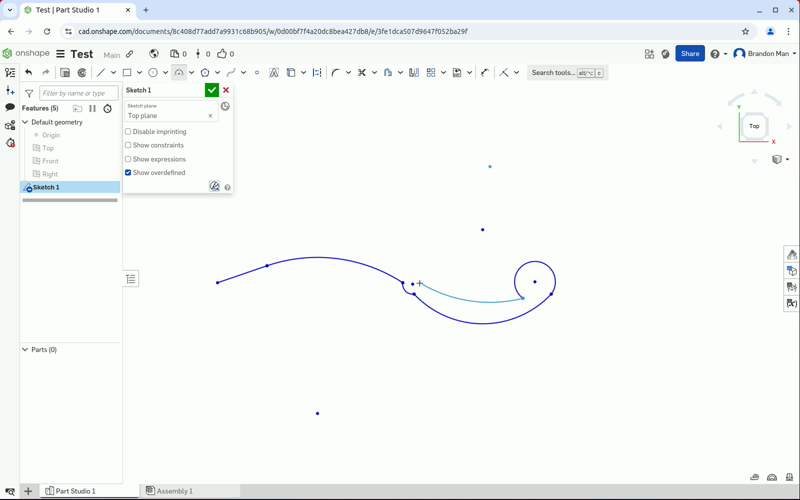
scroll(6)
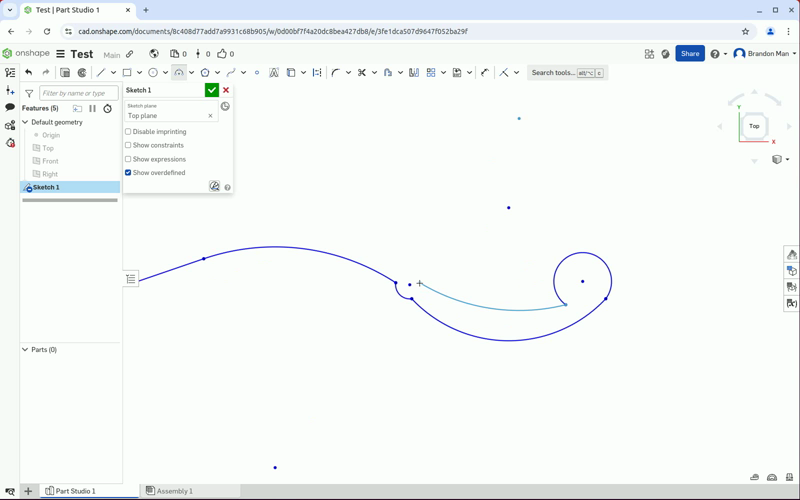
scroll(6)
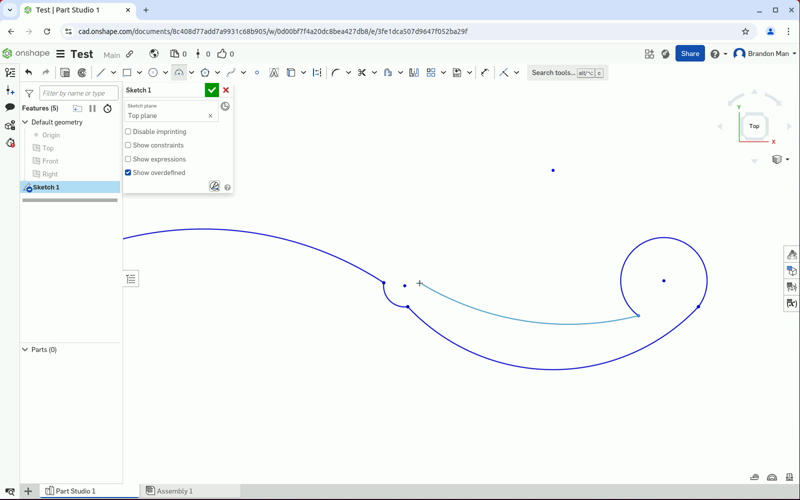
scroll(6)
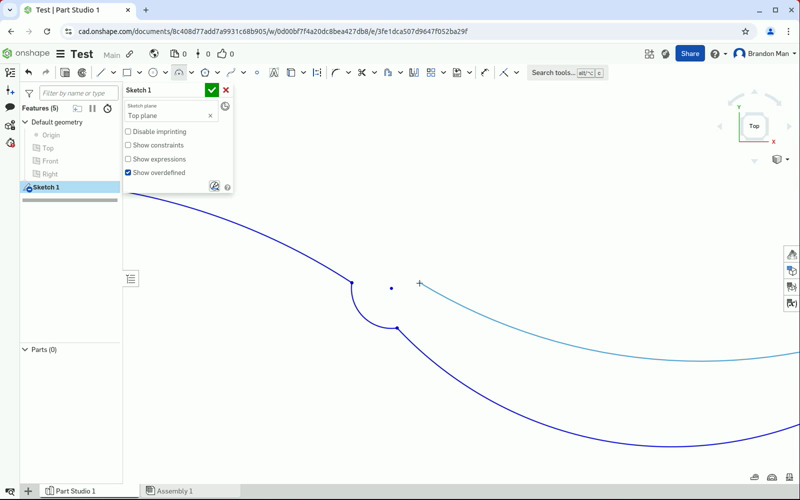
click(419, 282)
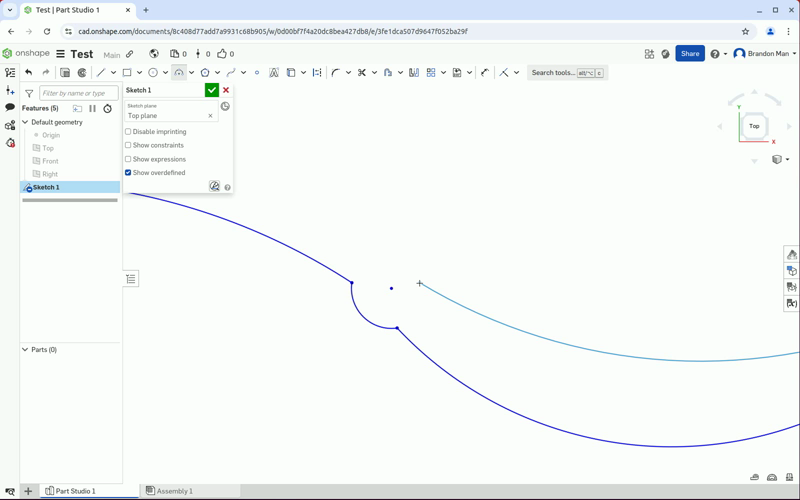
scroll(-6)
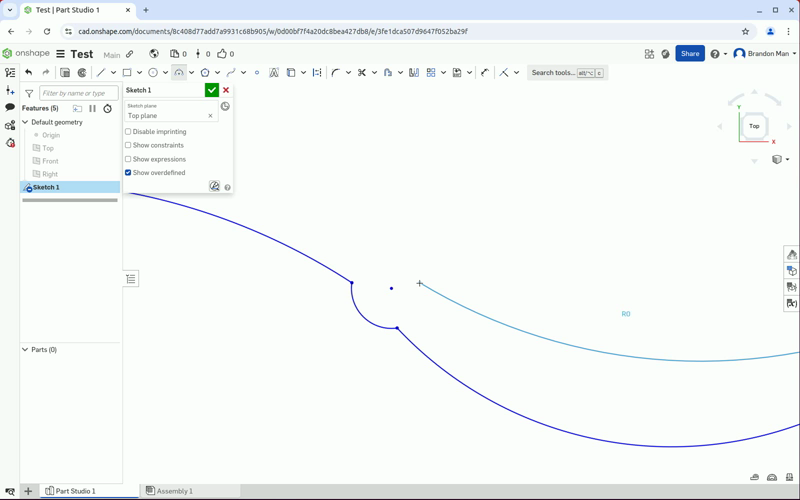
scroll(-6)
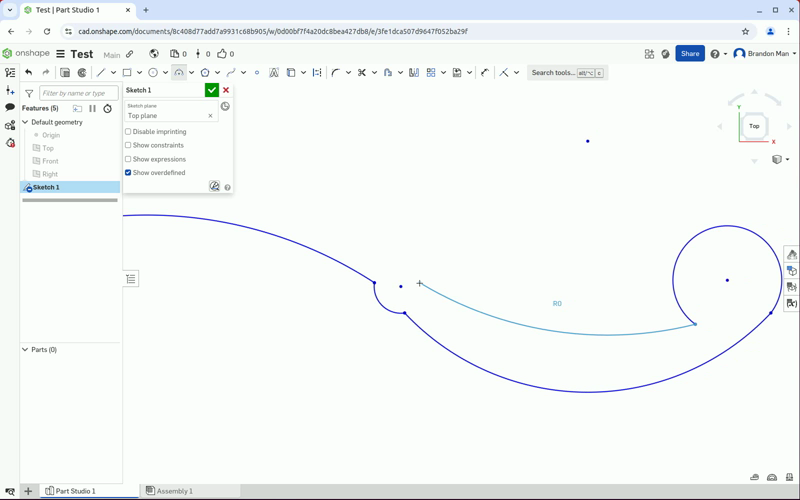
scroll(-6)
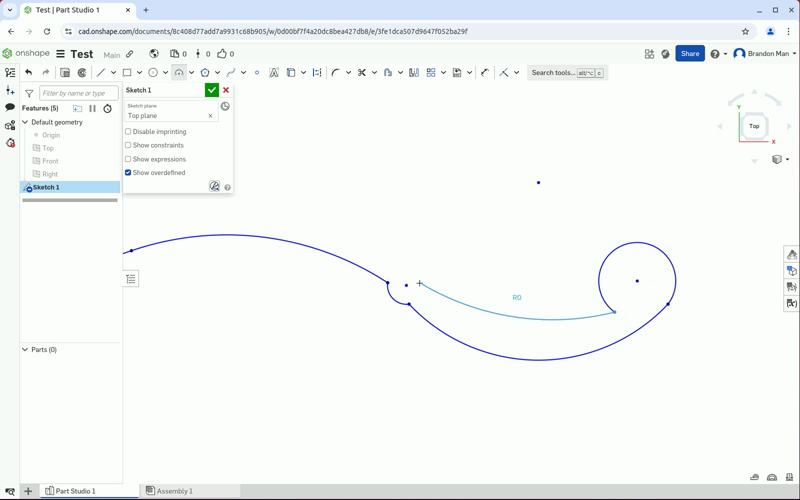
scroll(-6)
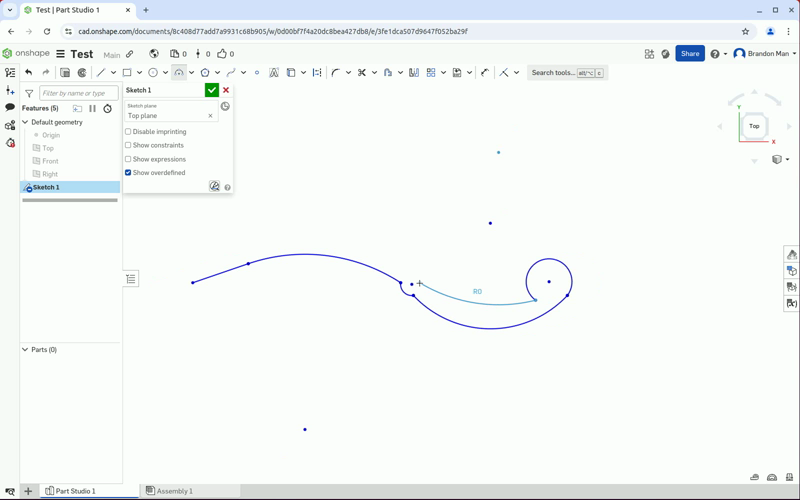
scroll(-6)
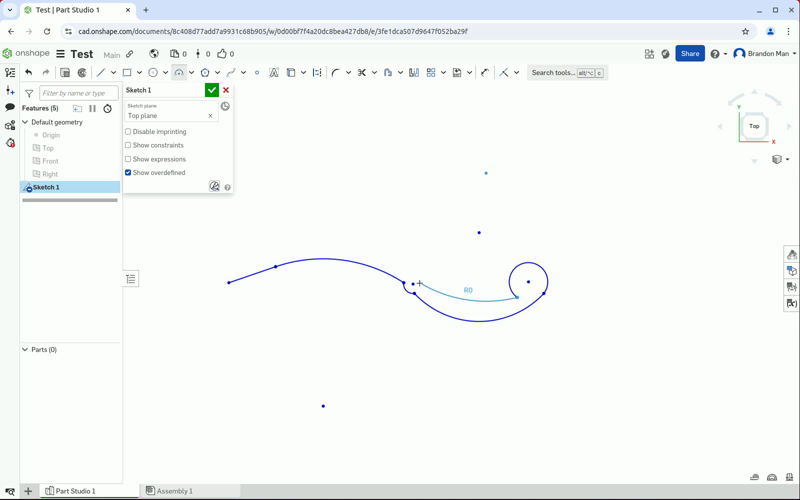
scroll(-6)
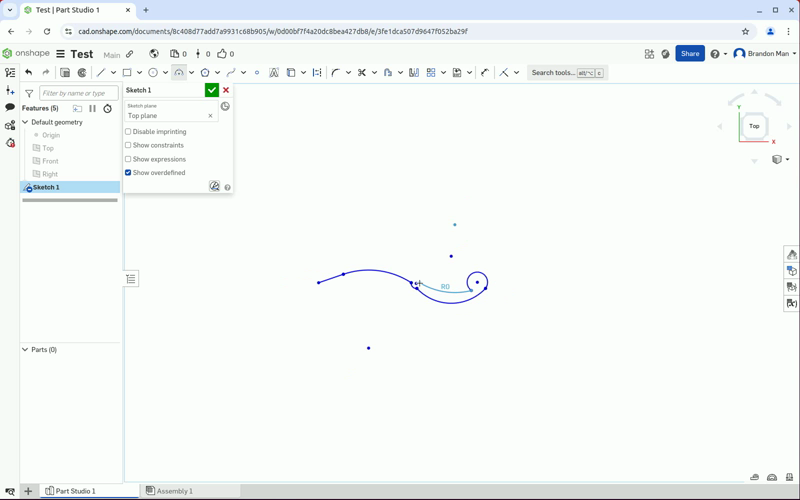
scroll(-6)
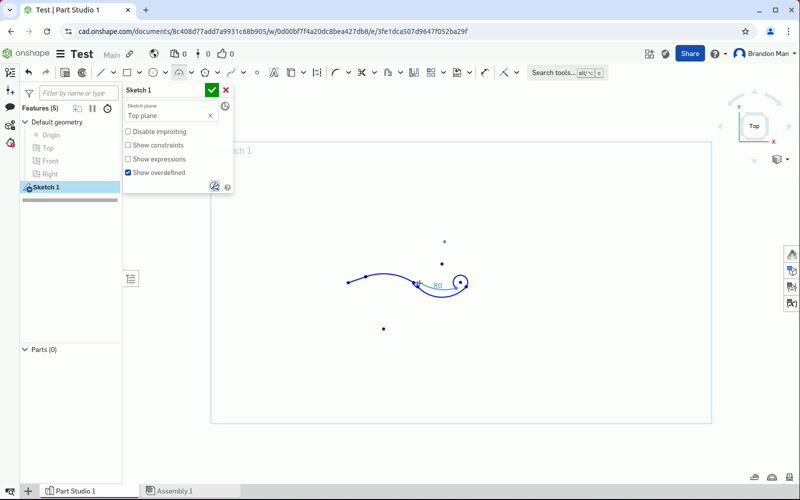
mouse_move(437, 292)
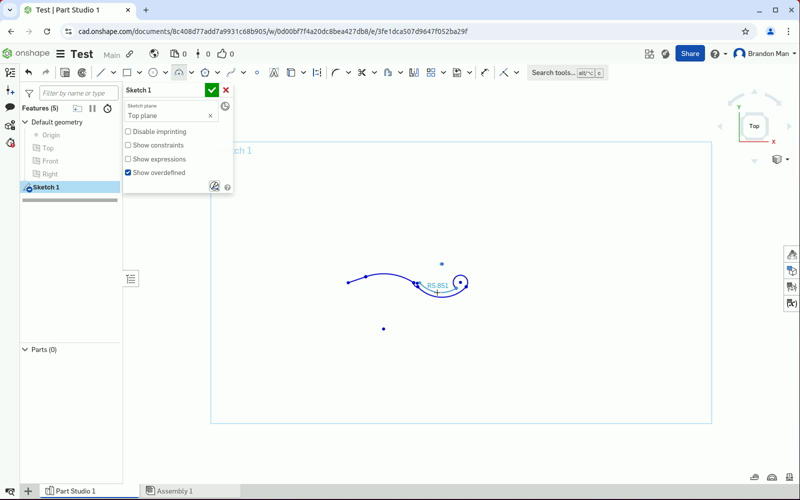
click(437, 292)
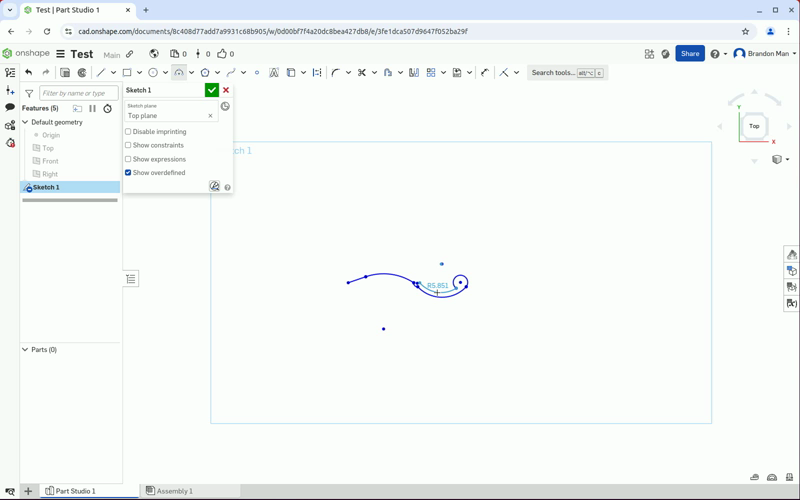
key_up(shift)
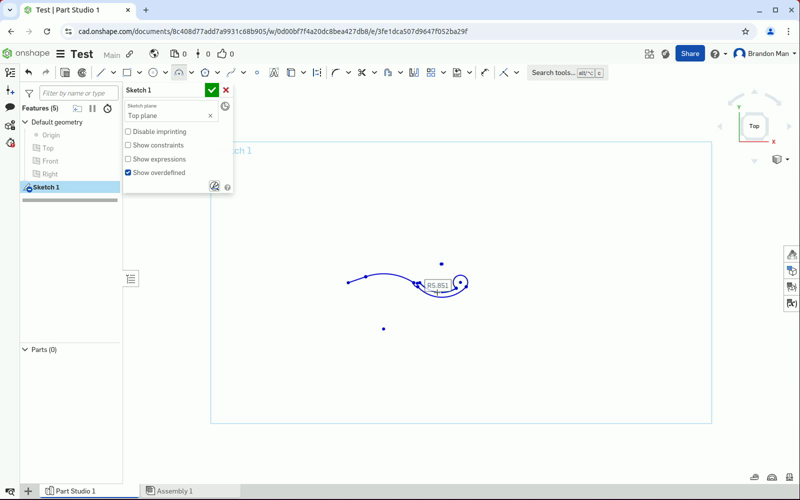
mouse_move(419, 282)
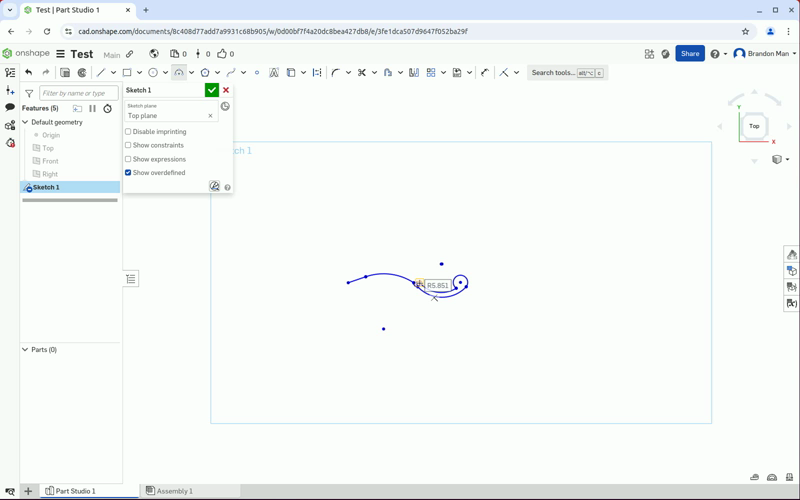
scroll(6)
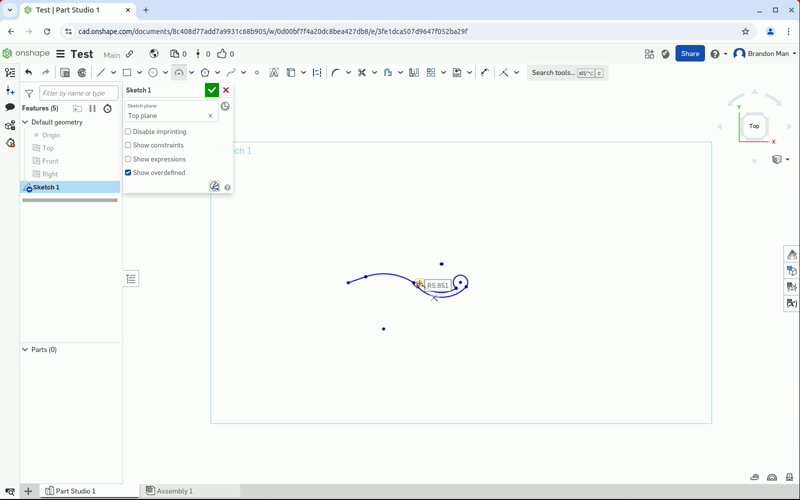
scroll(6)
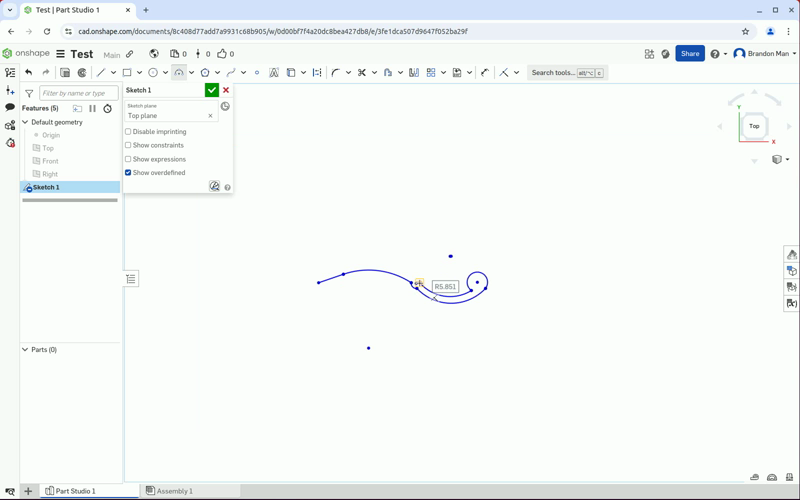
scroll(6)
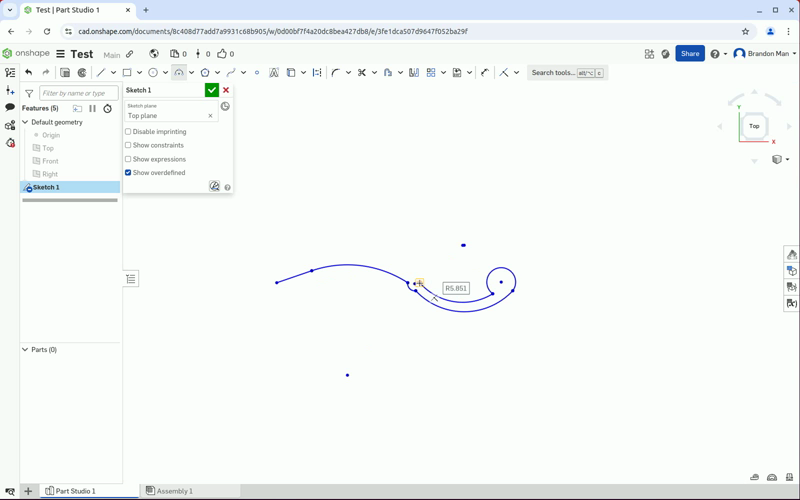
scroll(6)
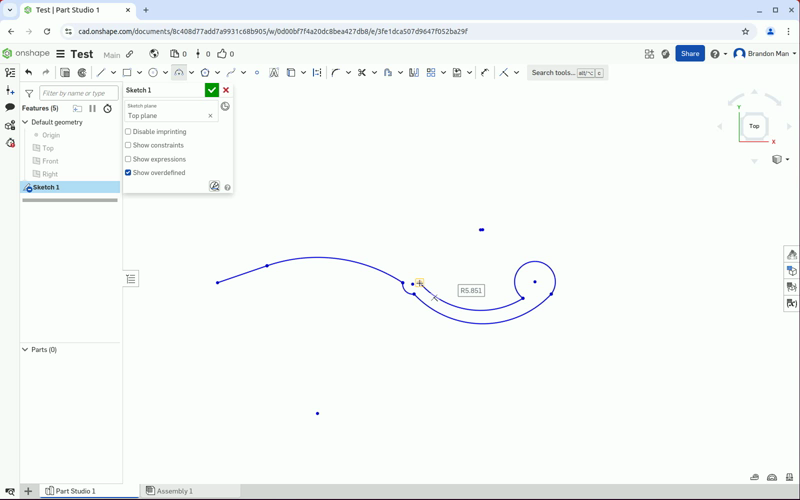
scroll(6)
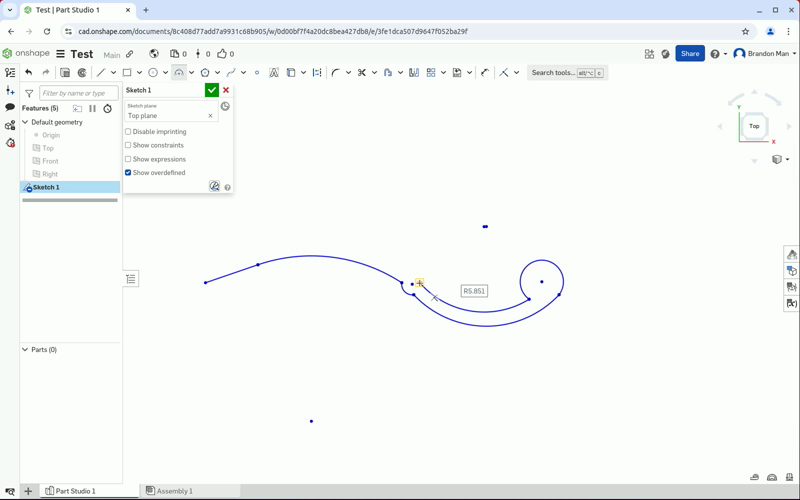
scroll(6)
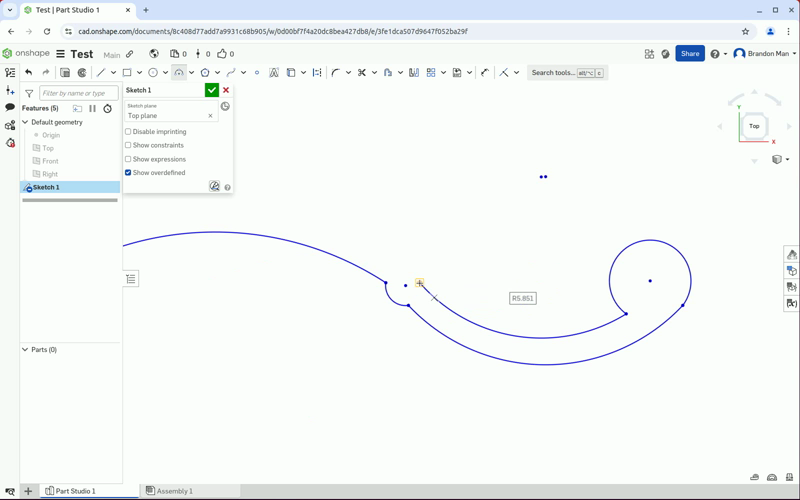
scroll(6)
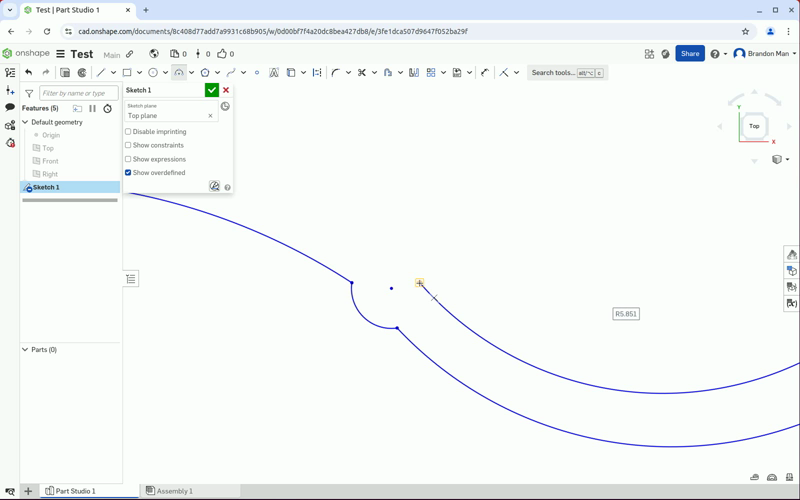
click(419, 282)
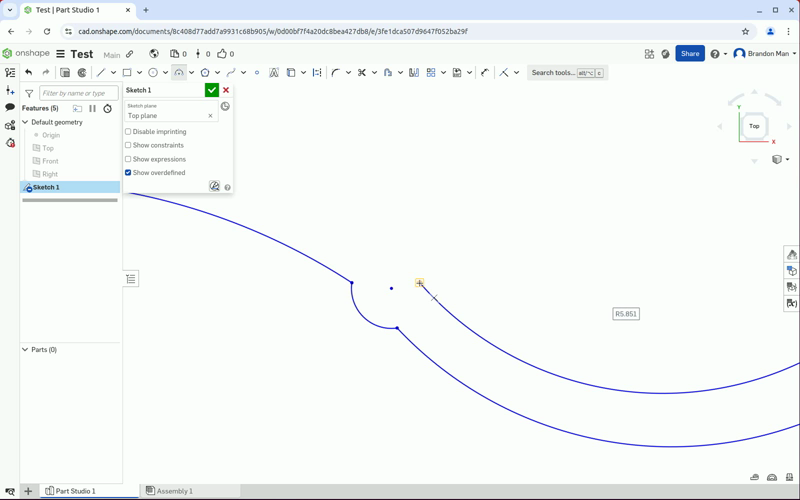
scroll(-6)
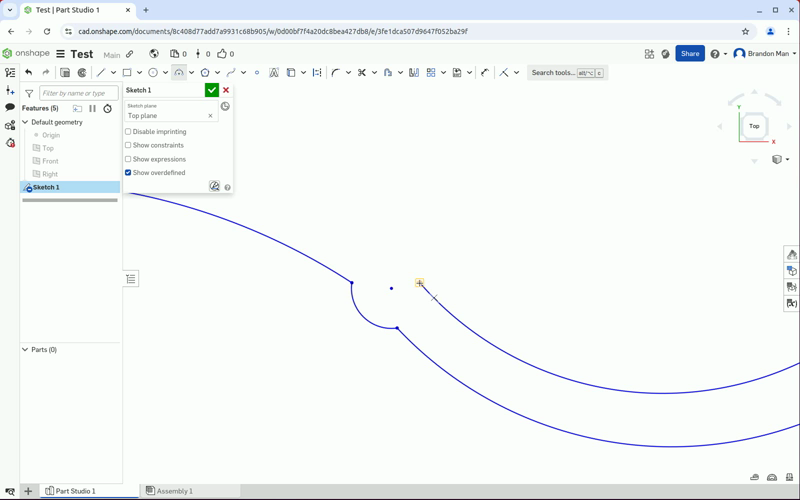
scroll(-6)
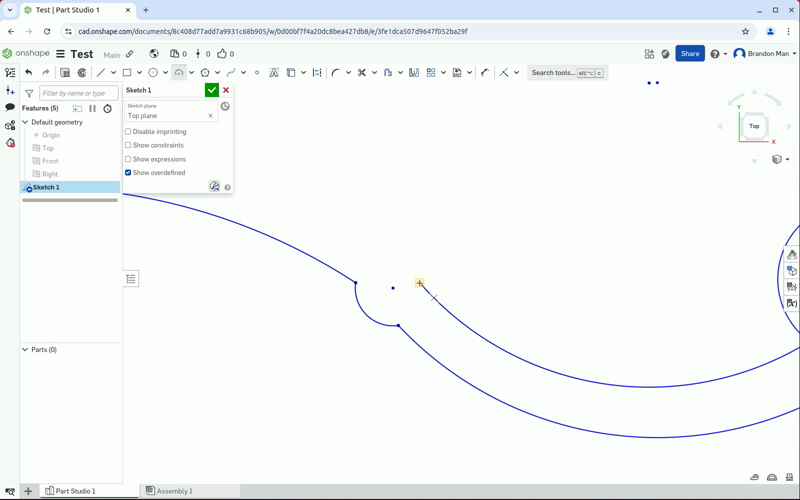
scroll(-6)
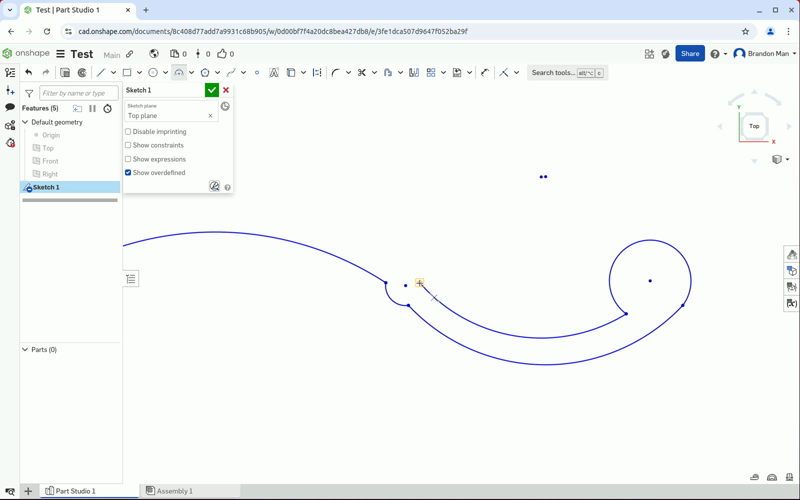
scroll(-6)
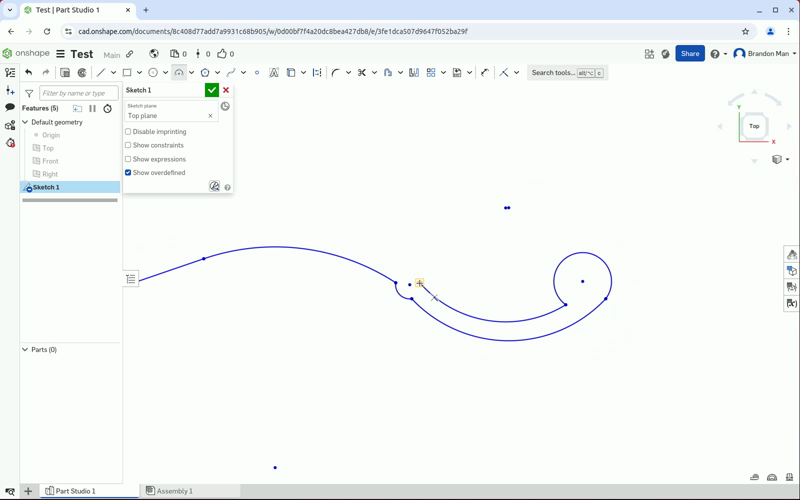
scroll(-6)
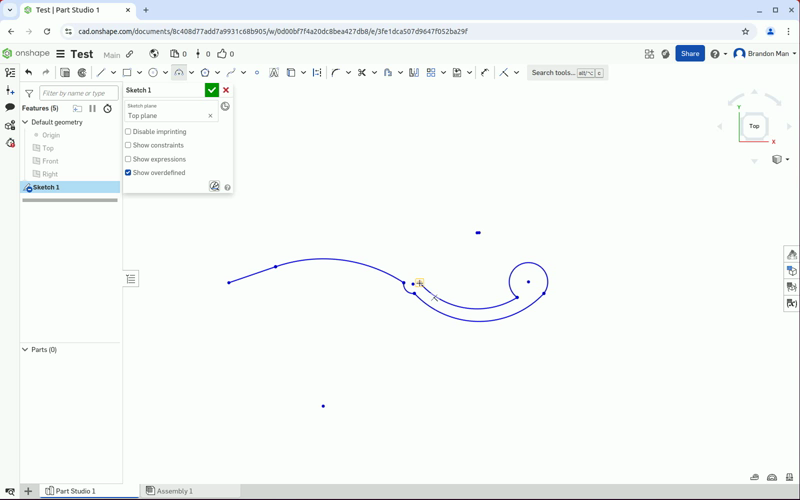
scroll(-6)
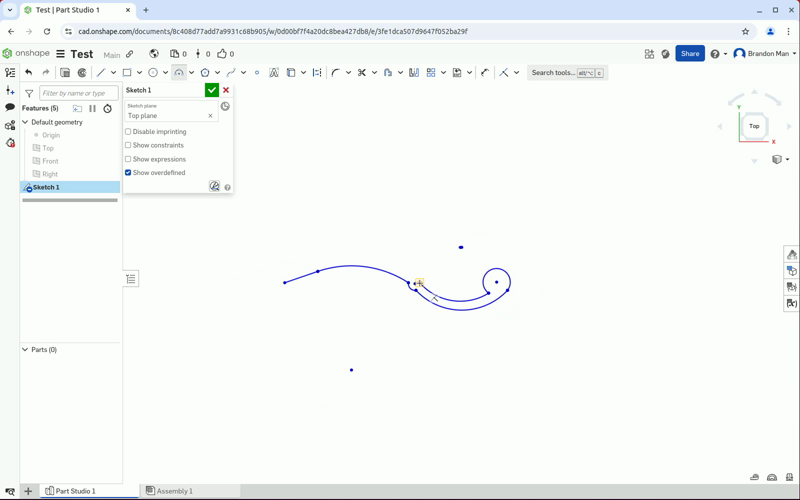
scroll(-6)
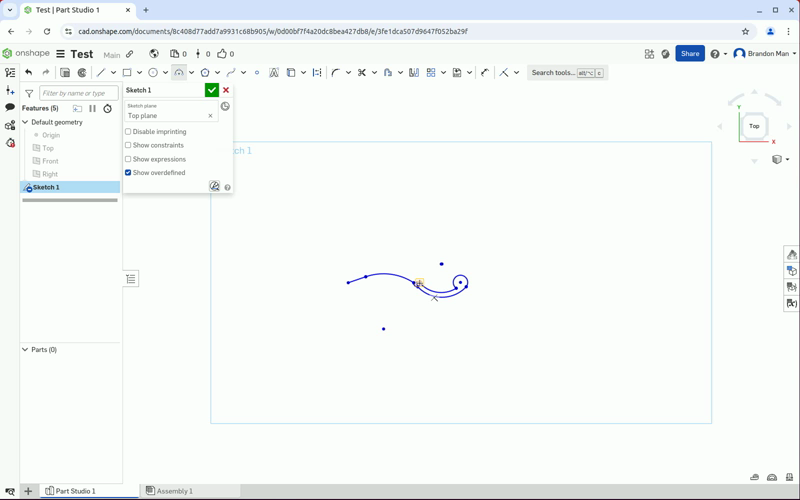
key_down(shift)
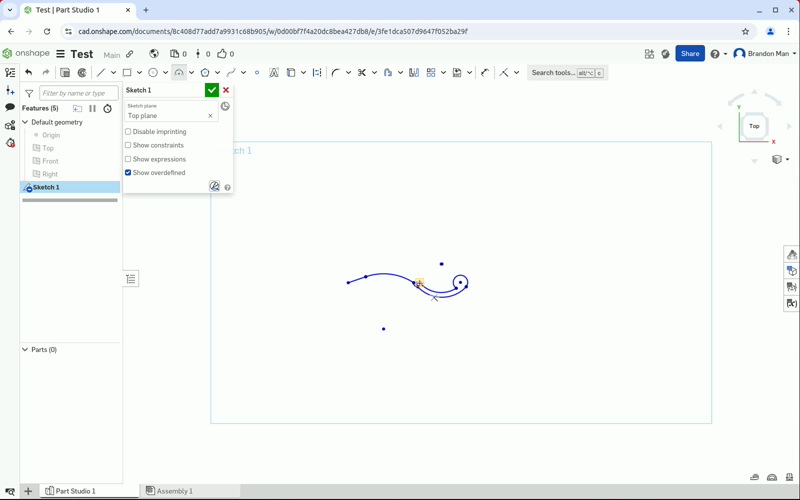
mouse_move(416, 279)
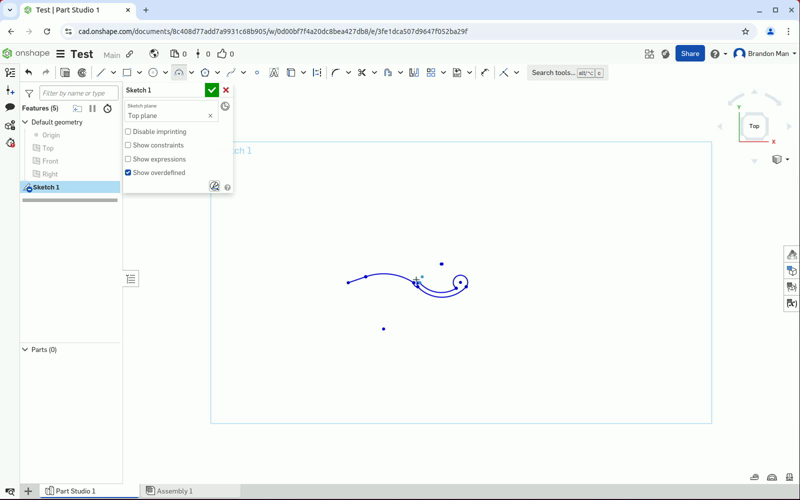
scroll(6)
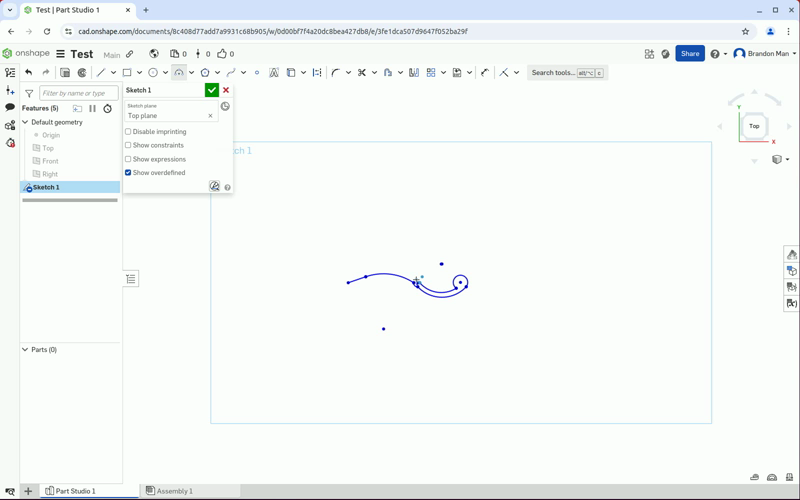
scroll(6)
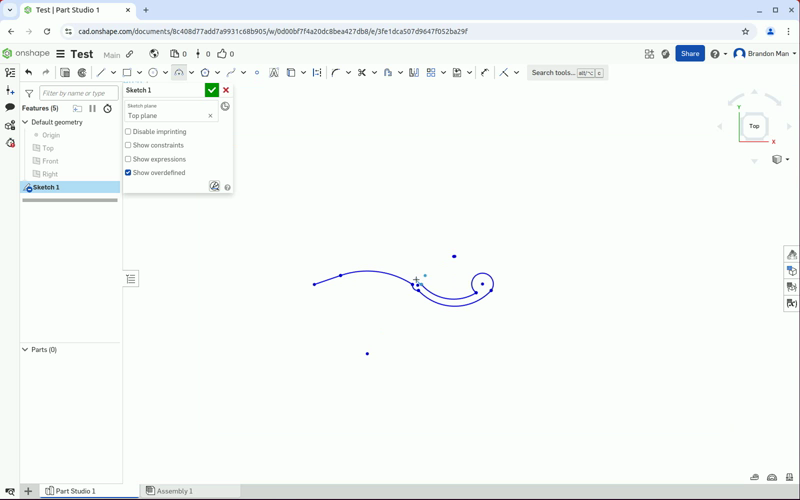
scroll(6)
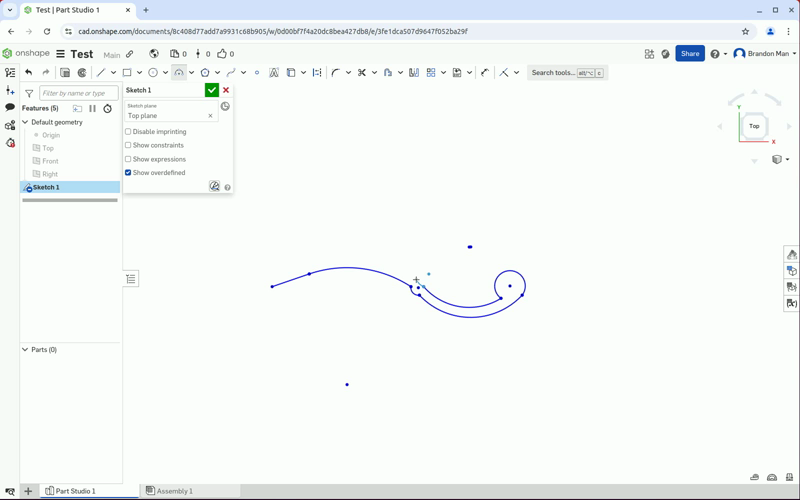
scroll(6)
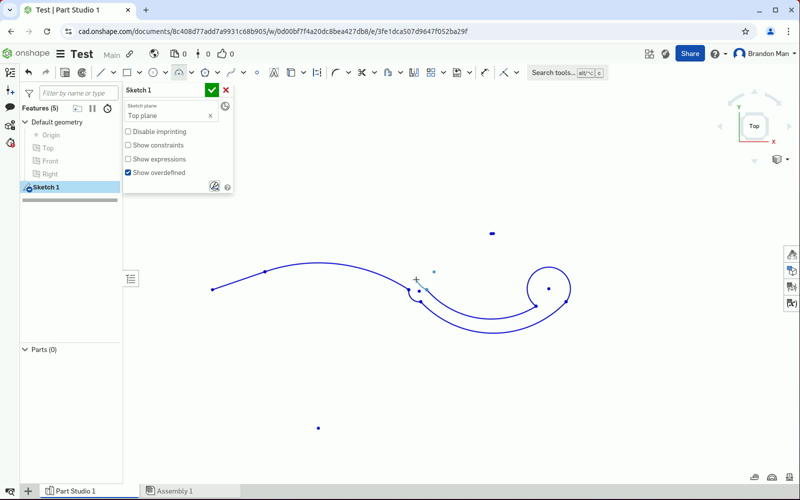
scroll(6)
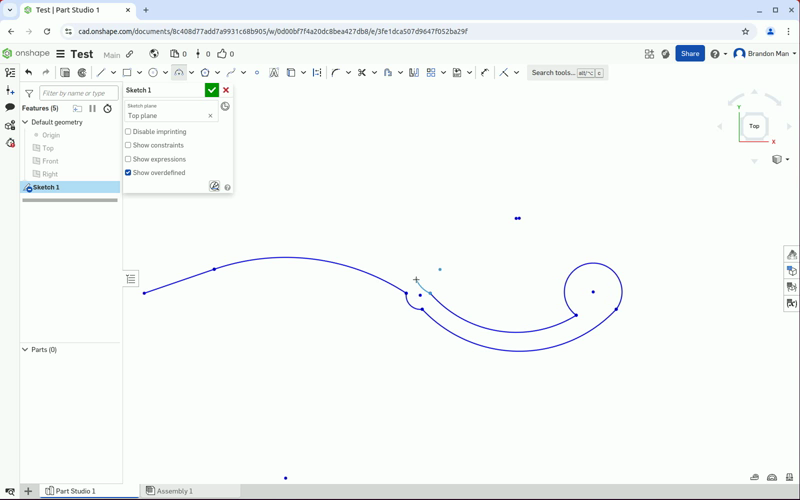
scroll(6)
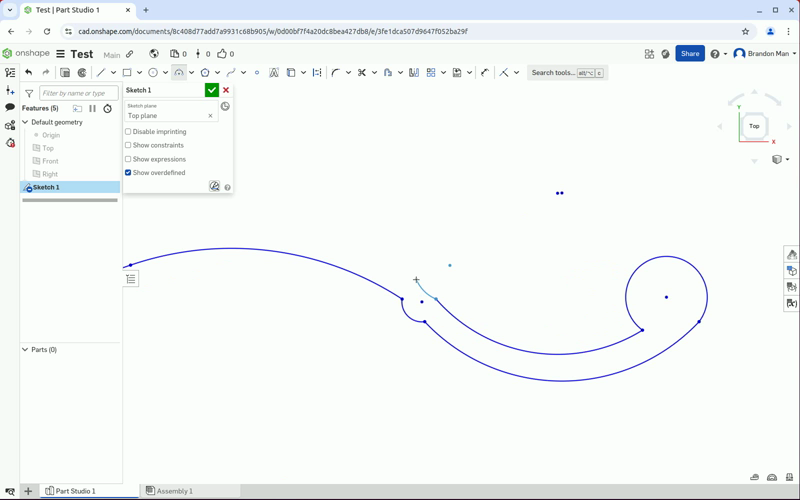
scroll(6)
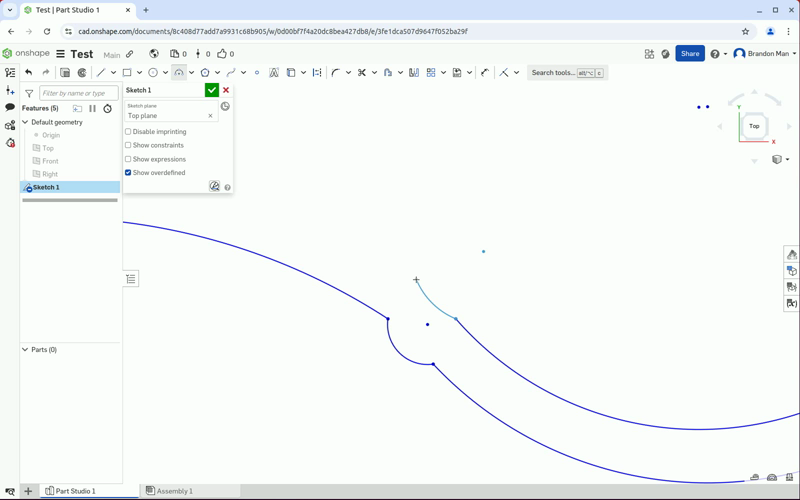
click(416, 279)
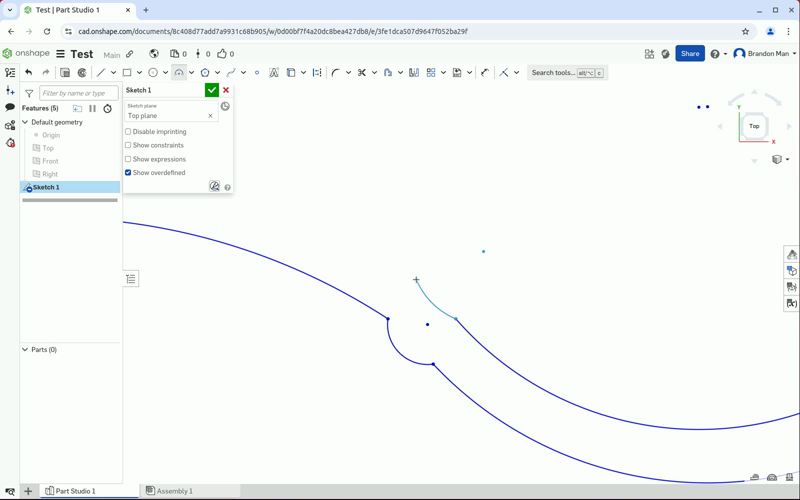
scroll(-6)
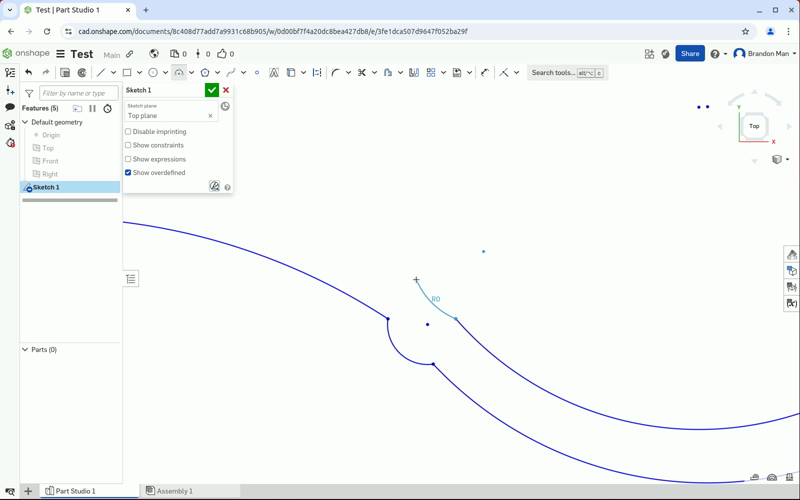
scroll(-6)
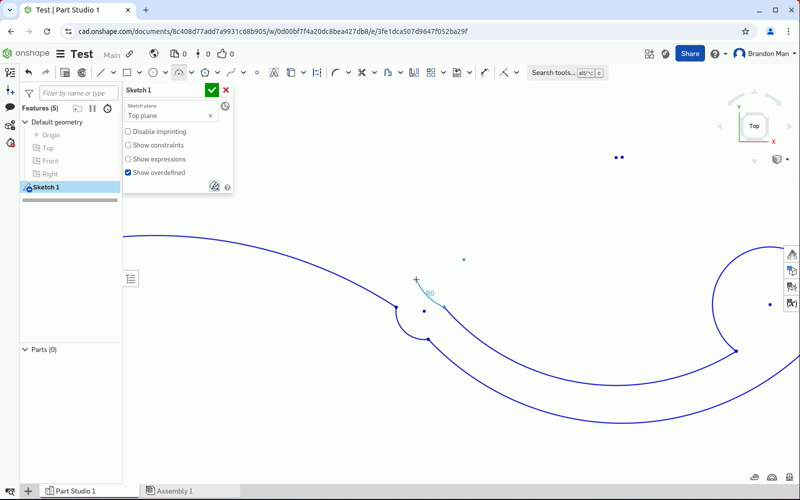
scroll(-6)
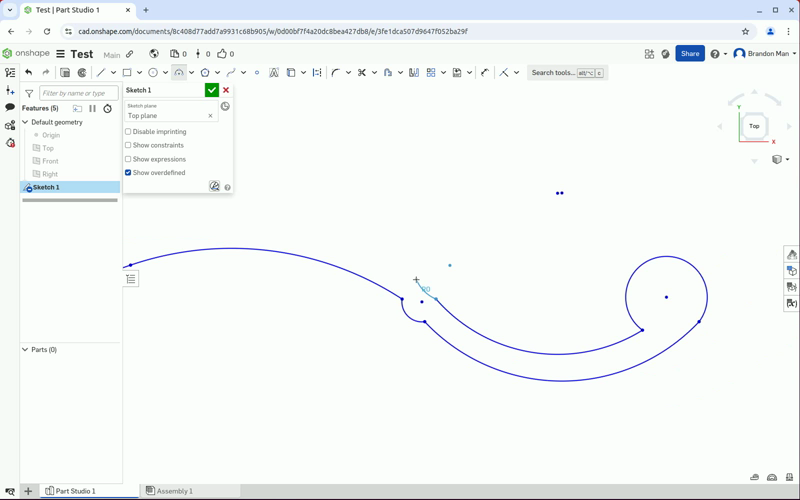
scroll(-6)
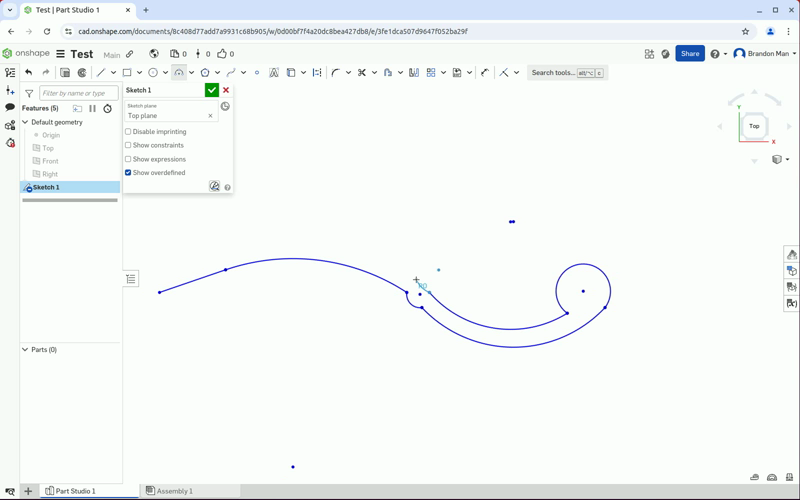
scroll(-6)
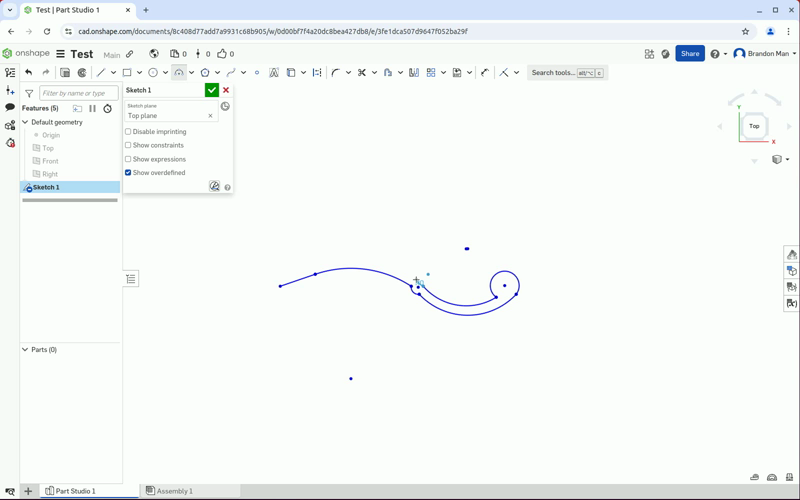
scroll(-6)
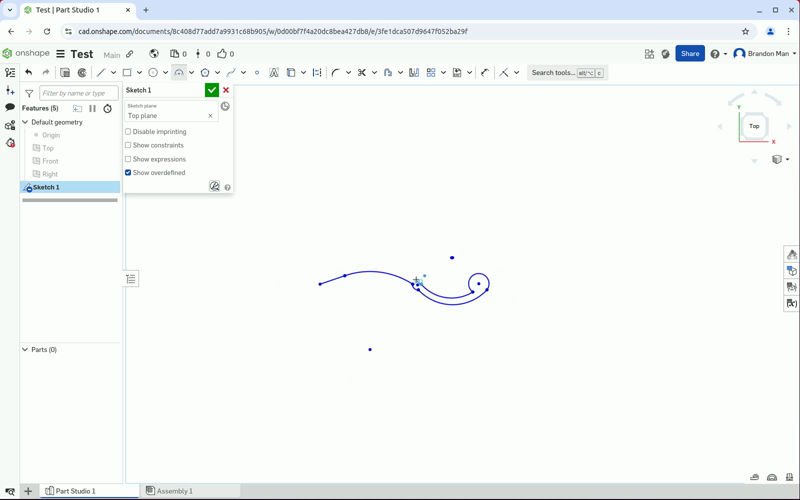
scroll(-6)
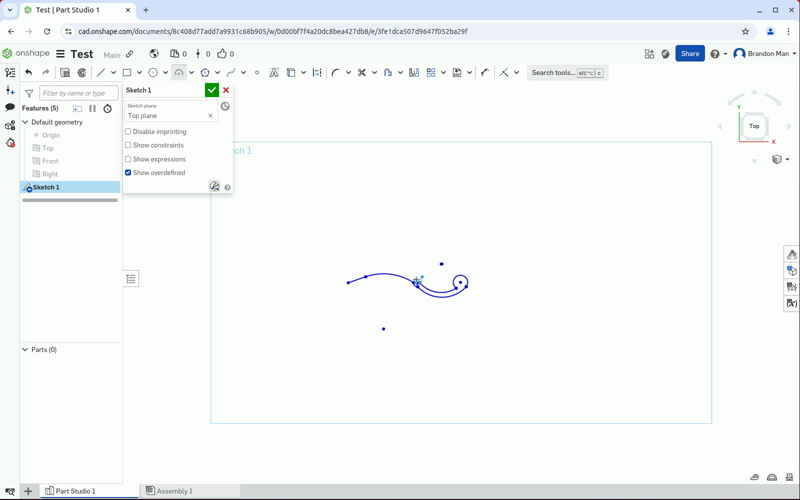
mouse_move(419, 280)
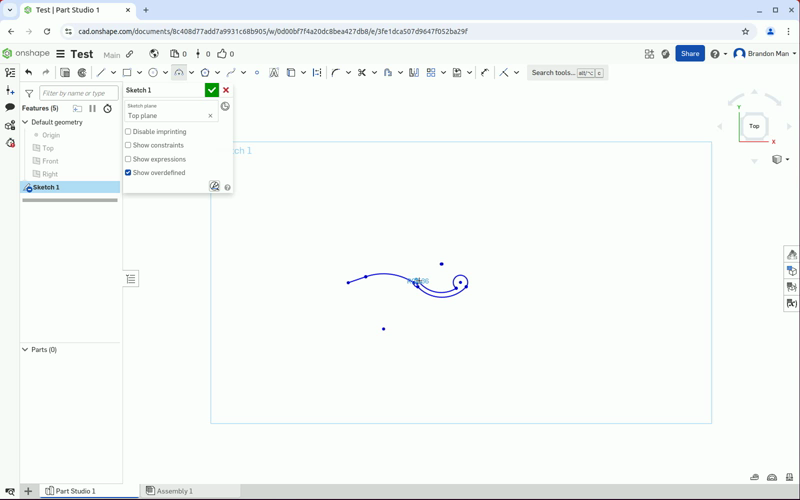
scroll(6)
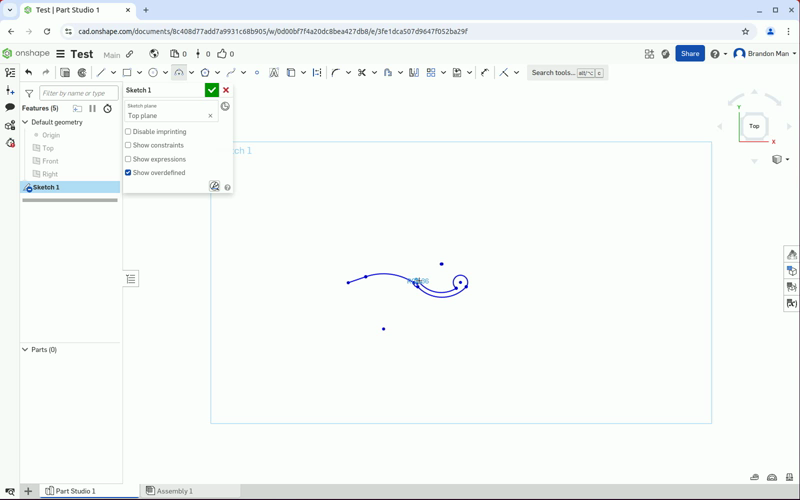
scroll(6)
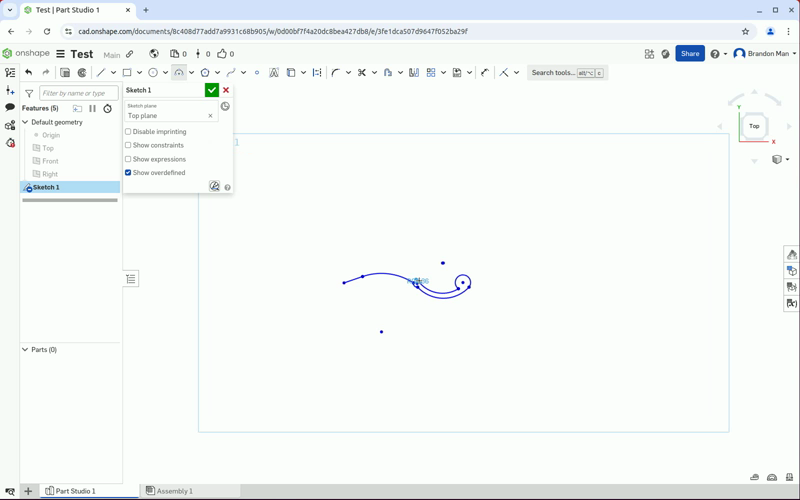
scroll(6)
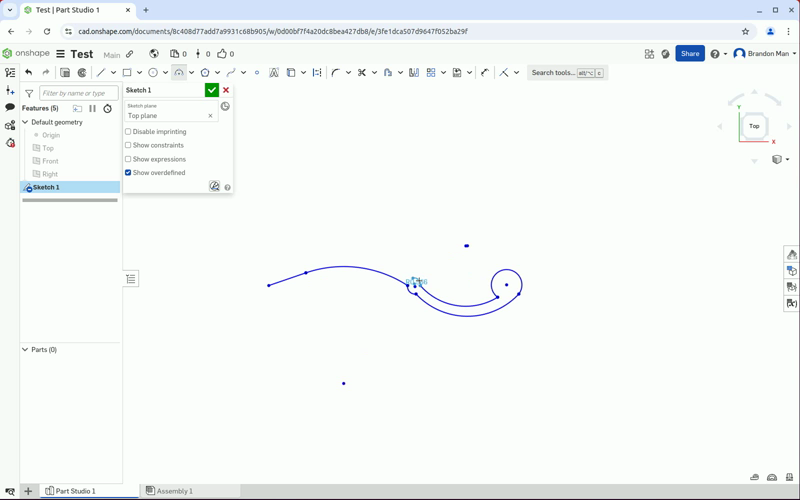
scroll(6)
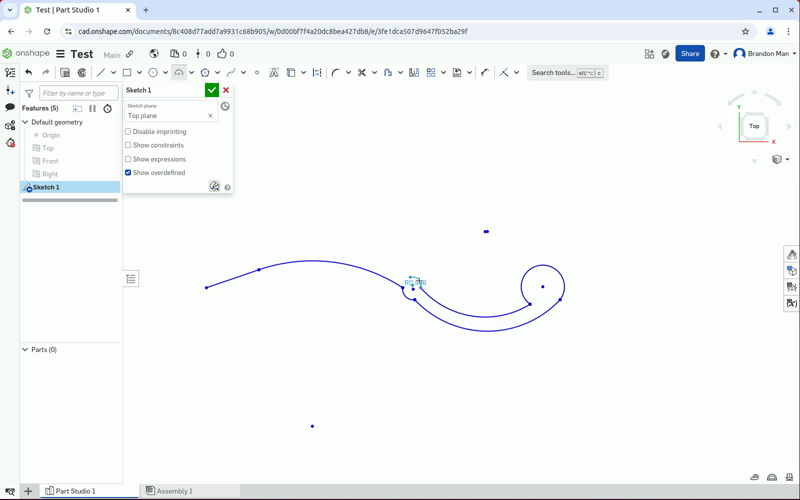
scroll(6)
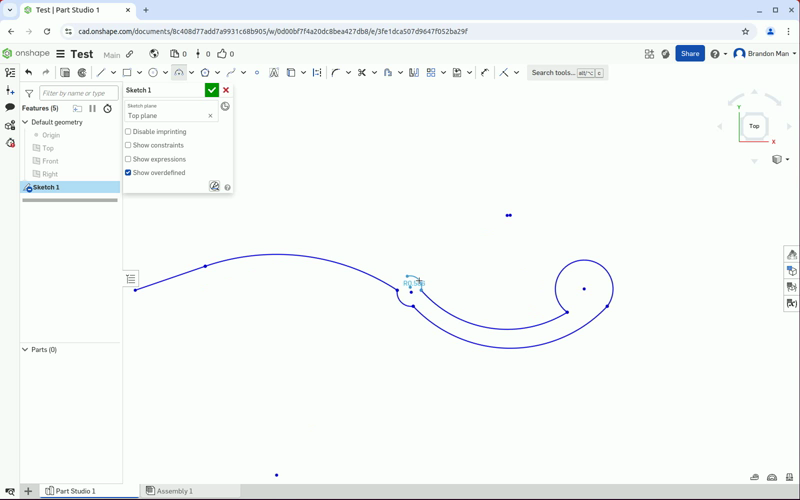
scroll(6)
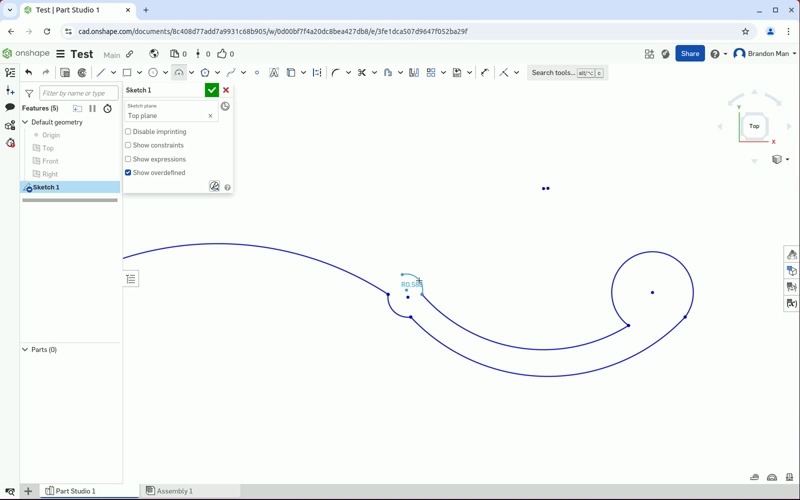
scroll(6)
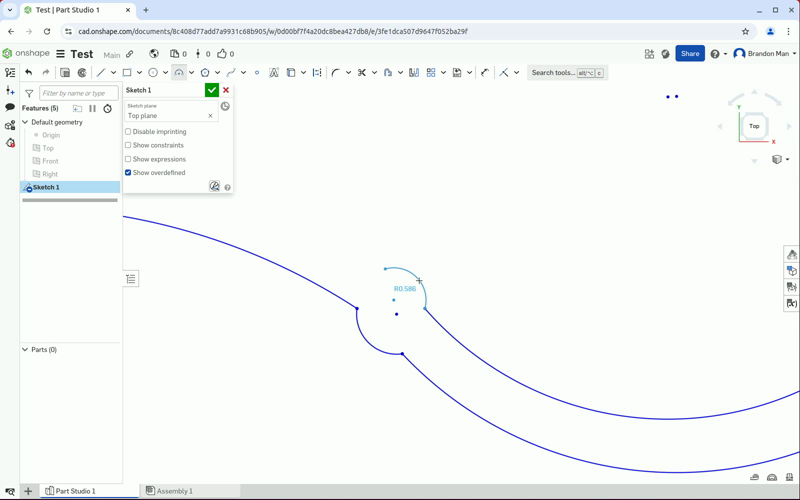
click(419, 280)
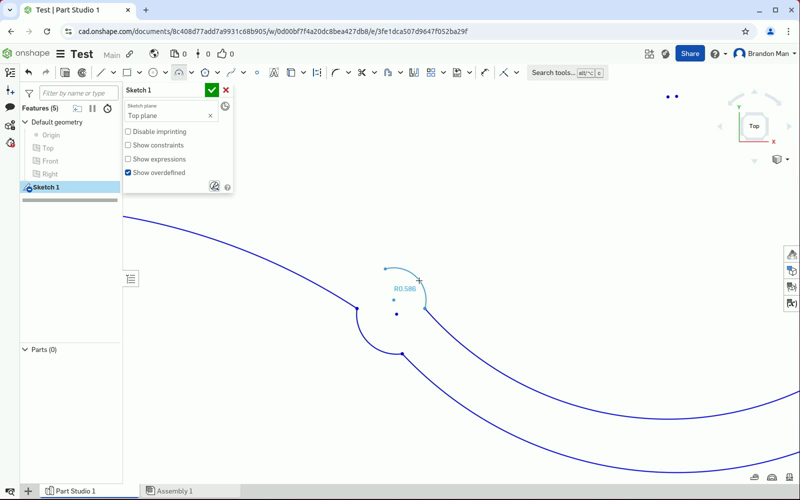
scroll(-6)
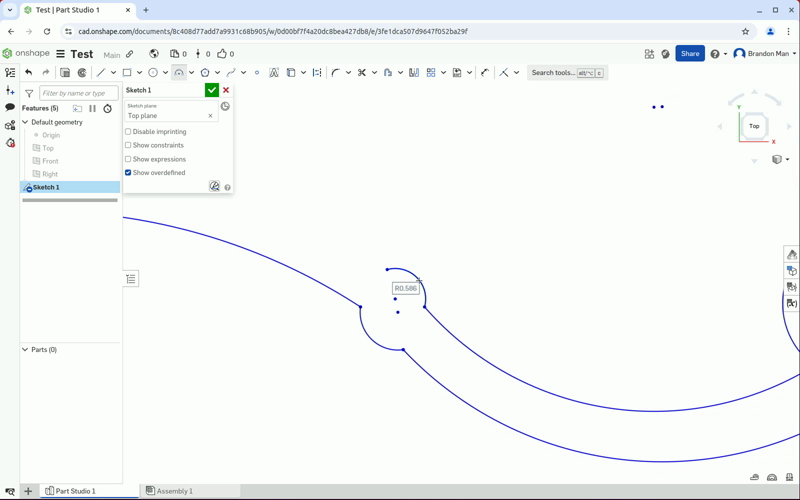
scroll(-6)
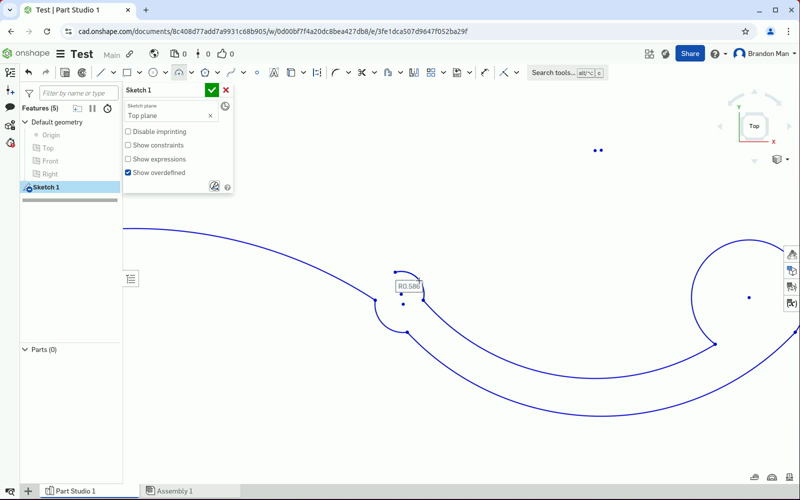
scroll(-6)
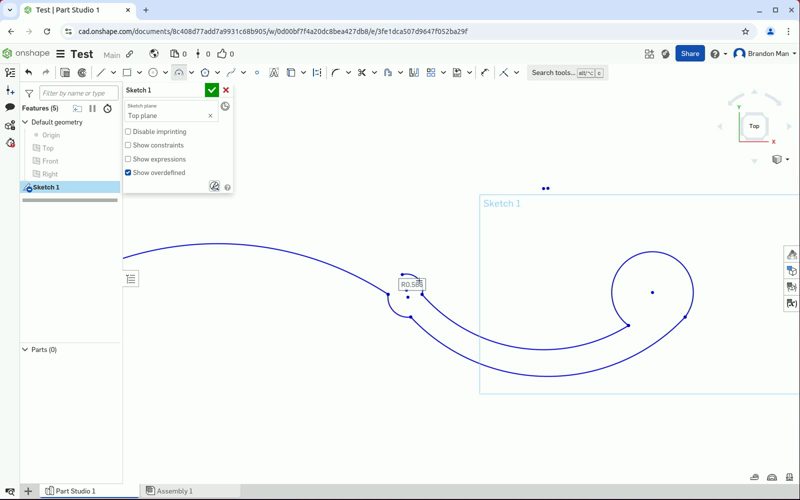
scroll(-6)
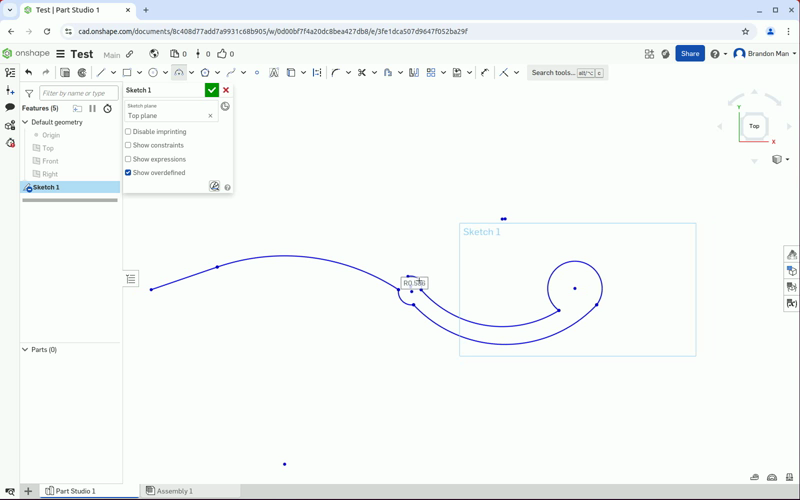
scroll(-6)
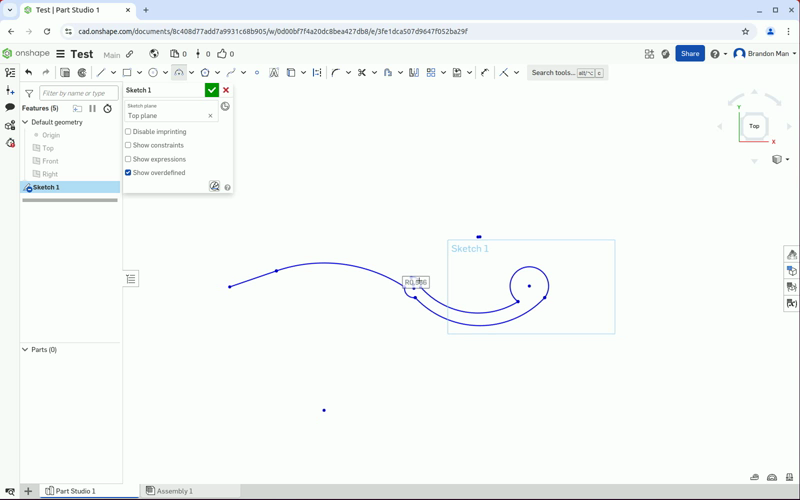
scroll(-6)
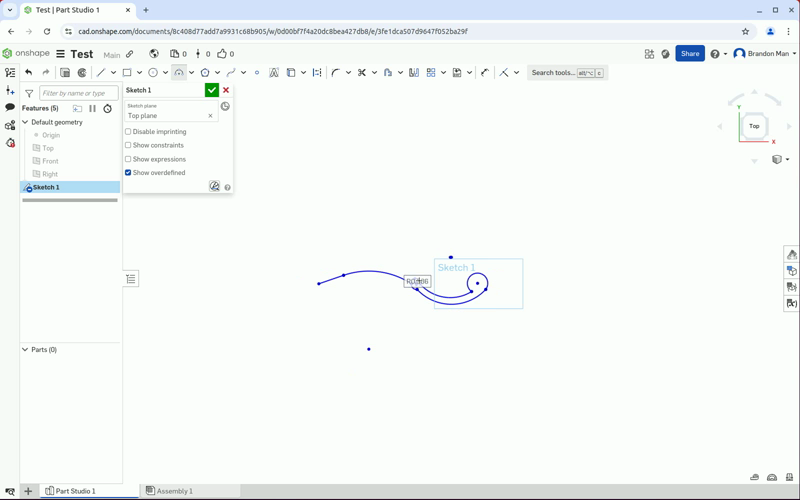
scroll(-6)
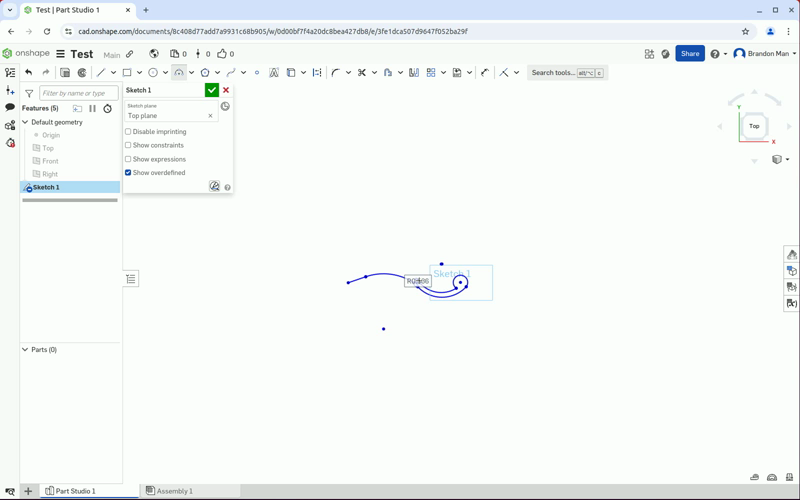
key_up(shift)
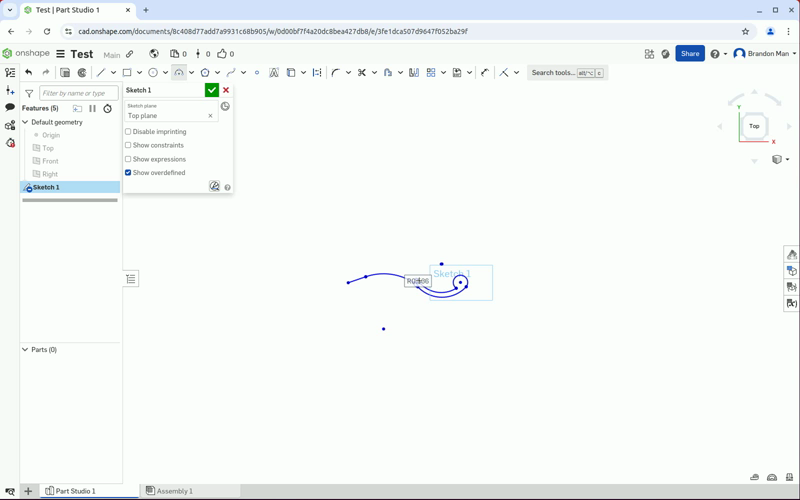
mouse_move(416, 279)
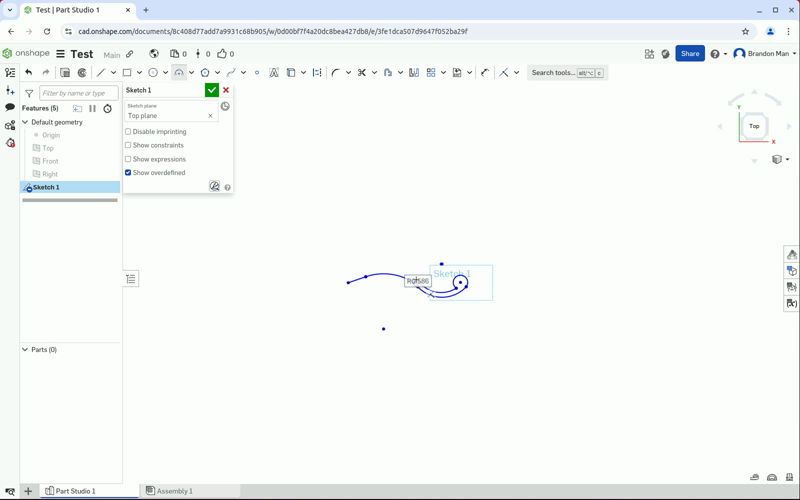
scroll(6)
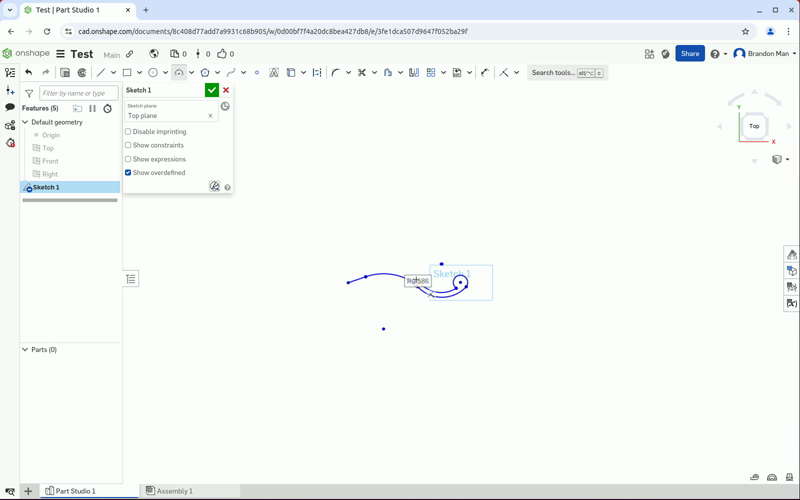
scroll(6)
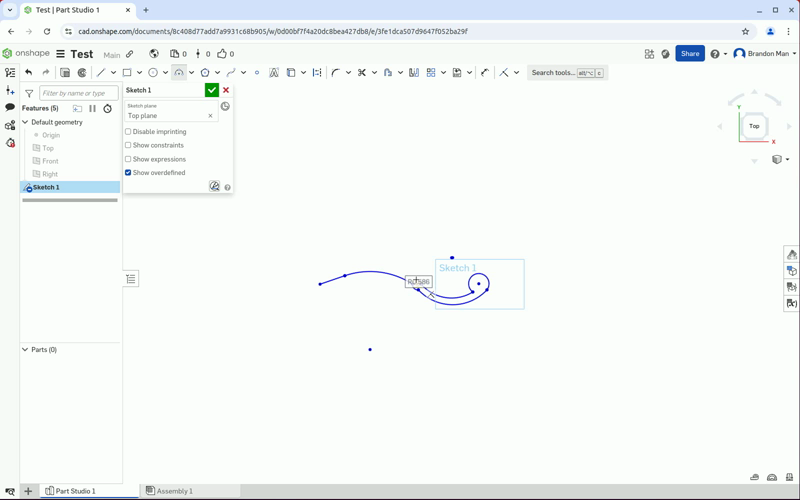
scroll(6)
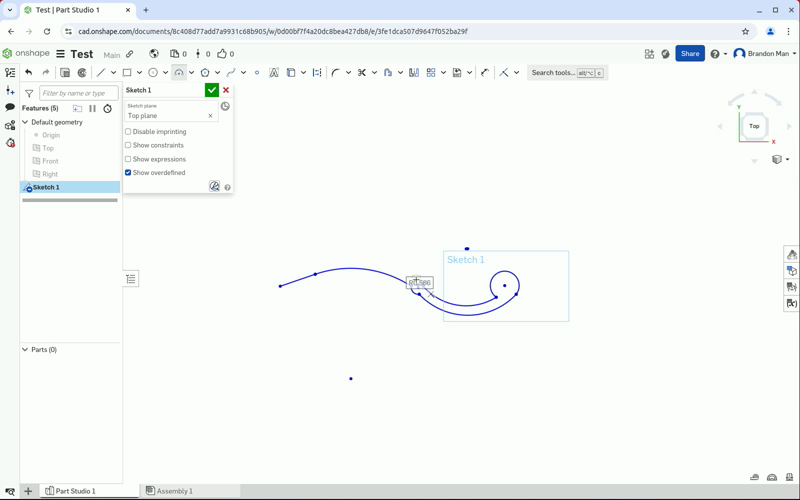
scroll(6)
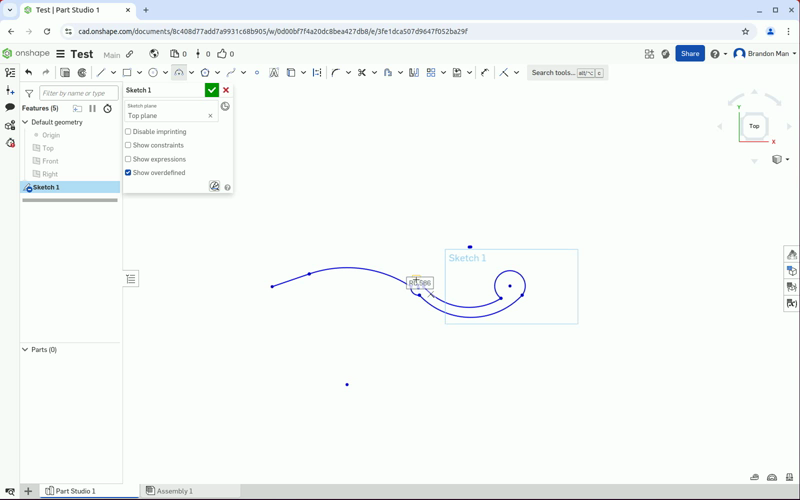
scroll(6)
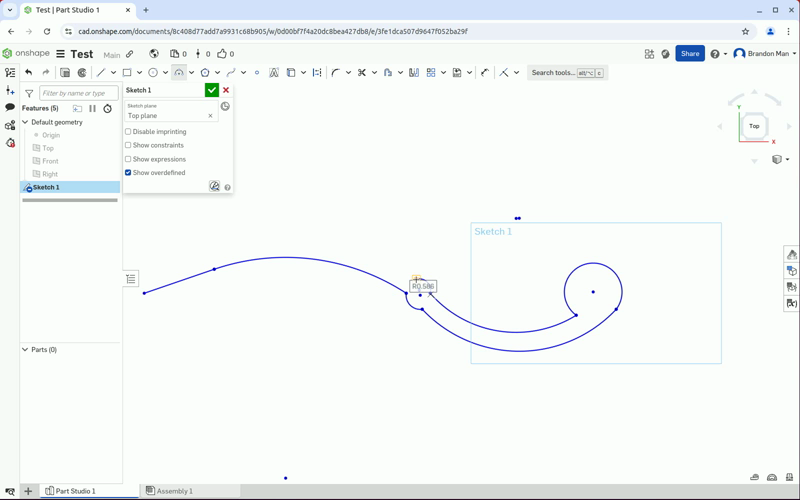
scroll(6)
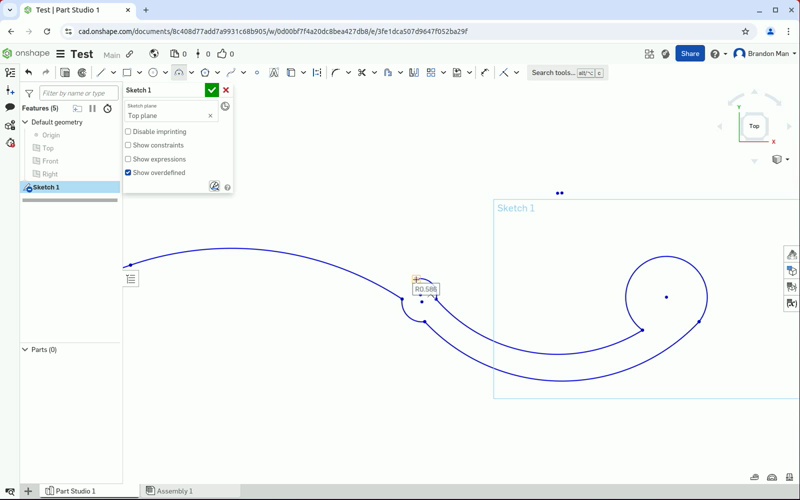
scroll(6)
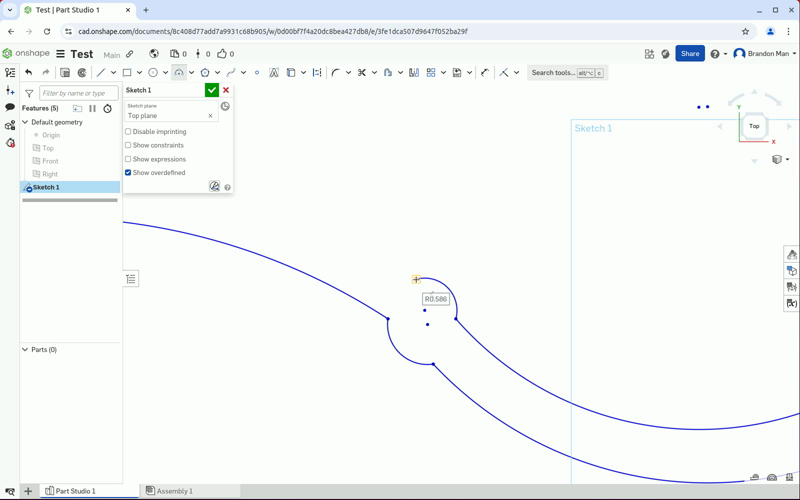
click(416, 279)
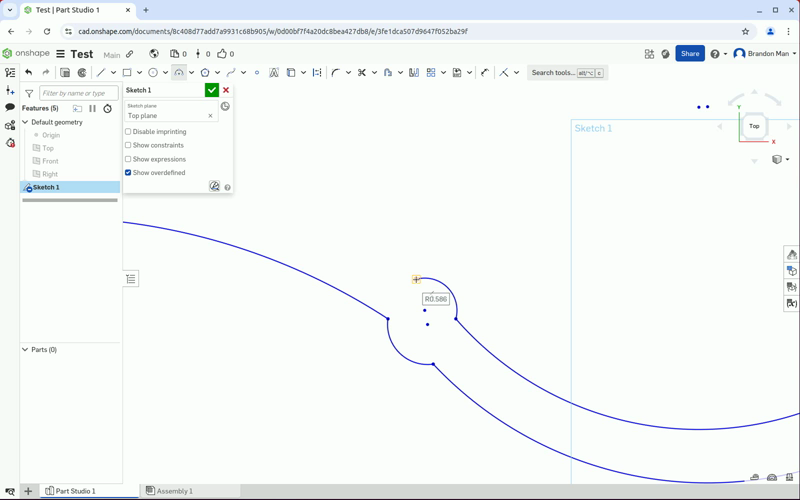
scroll(-6)
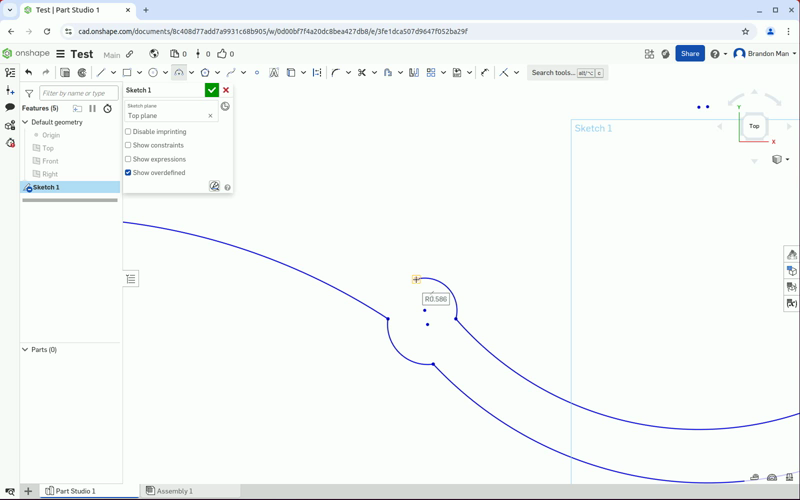
scroll(-6)
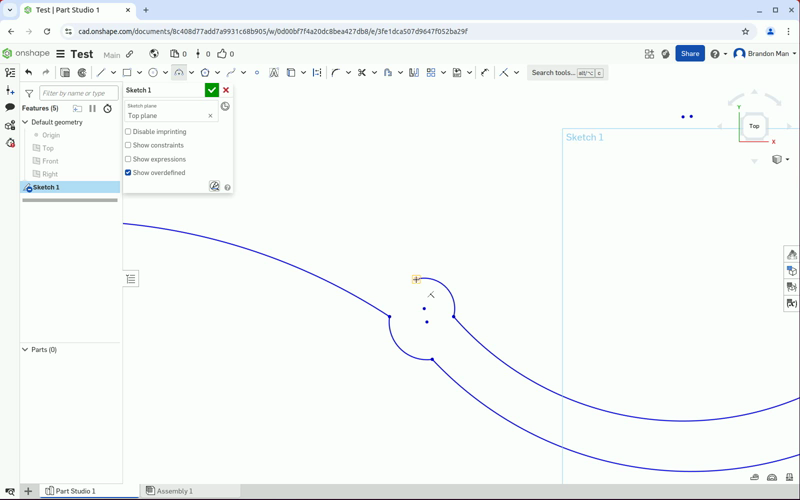
scroll(-6)
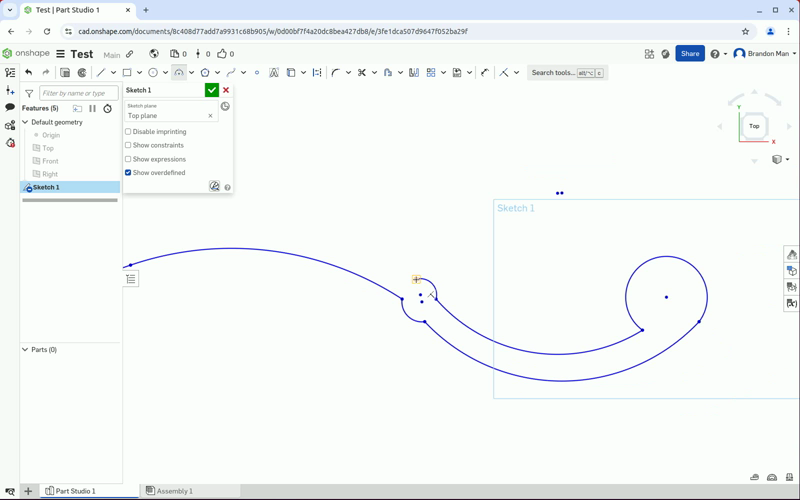
scroll(-6)
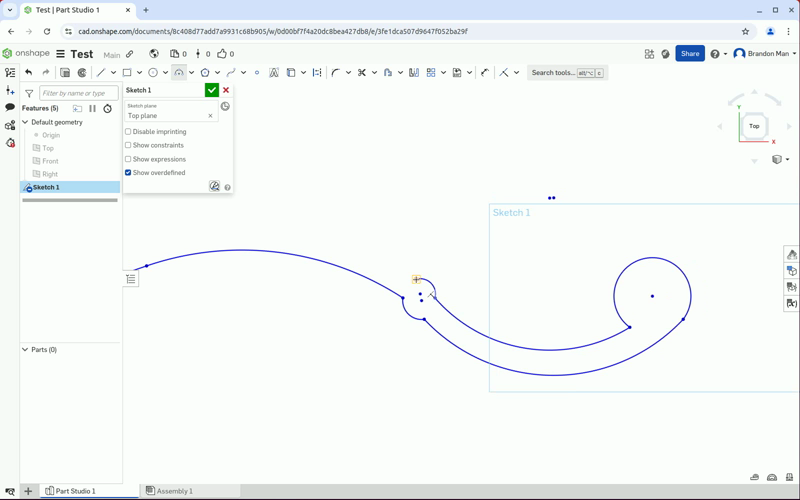
scroll(-6)
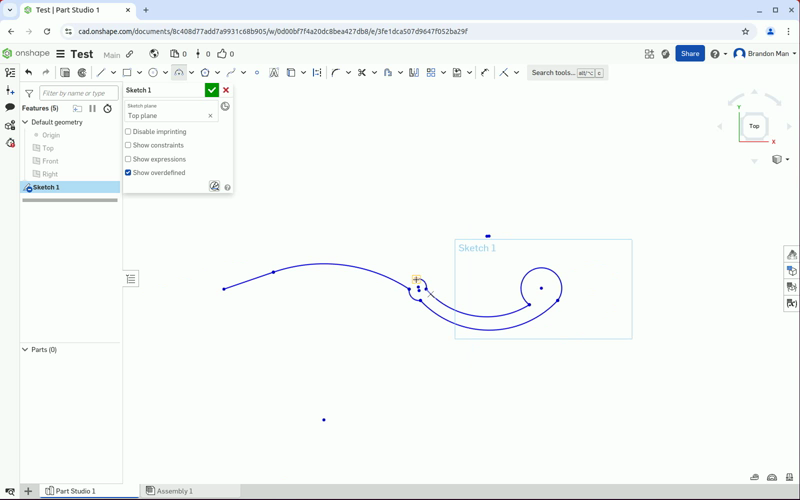
scroll(-6)
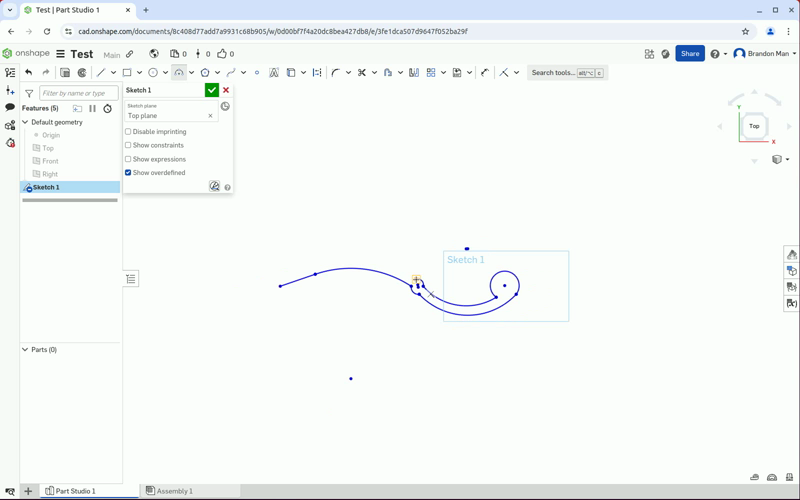
scroll(-6)
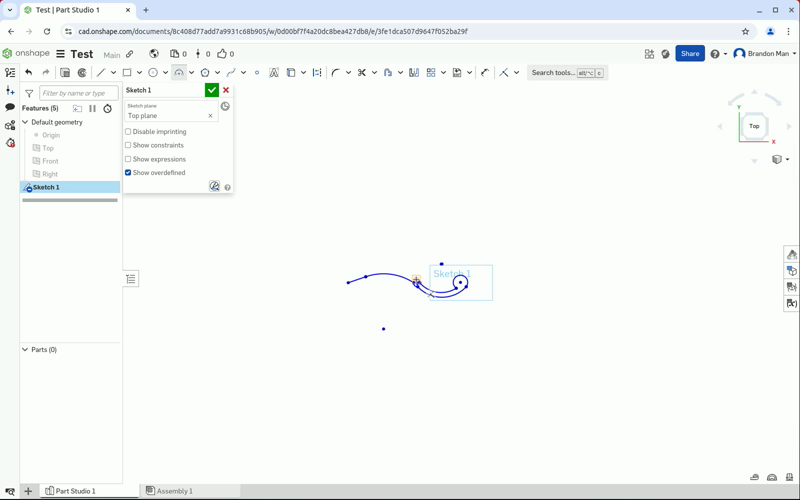
key_down(shift)
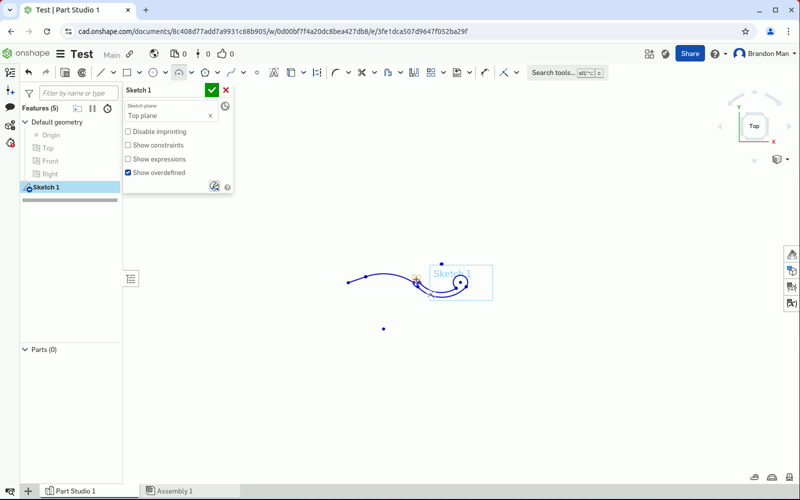
mouse_move(367, 274)
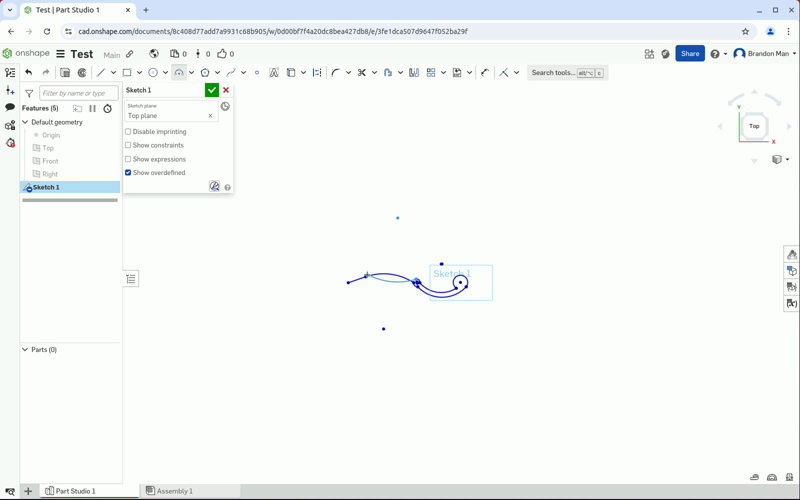
scroll(6)
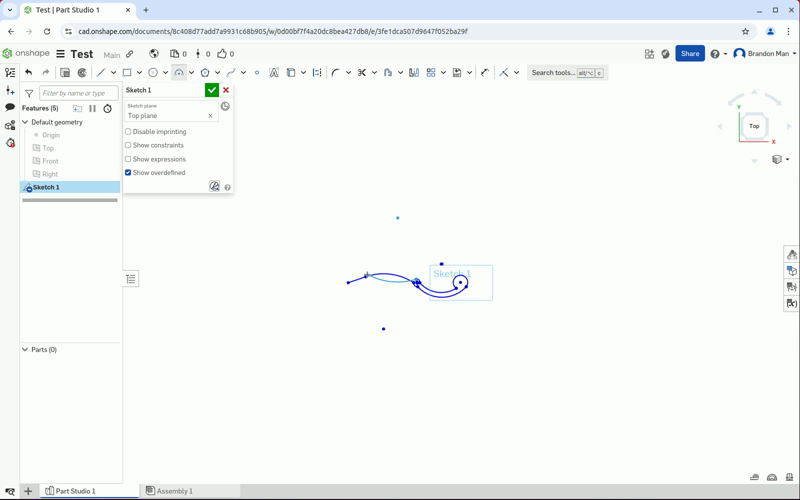
scroll(6)
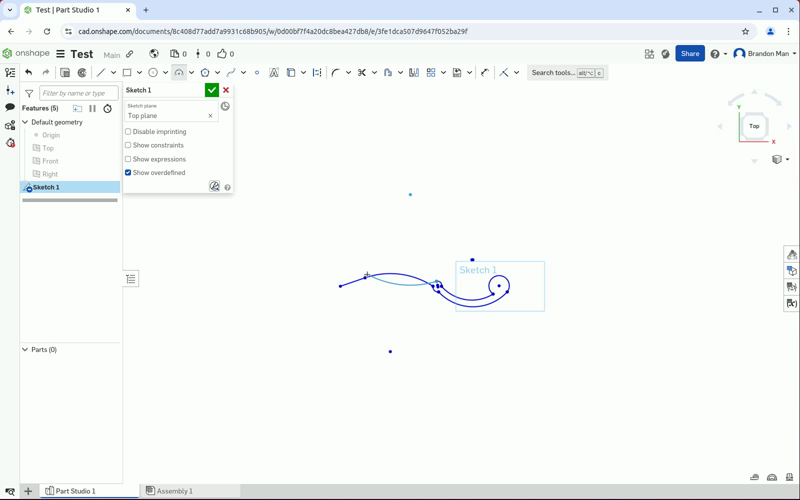
scroll(6)
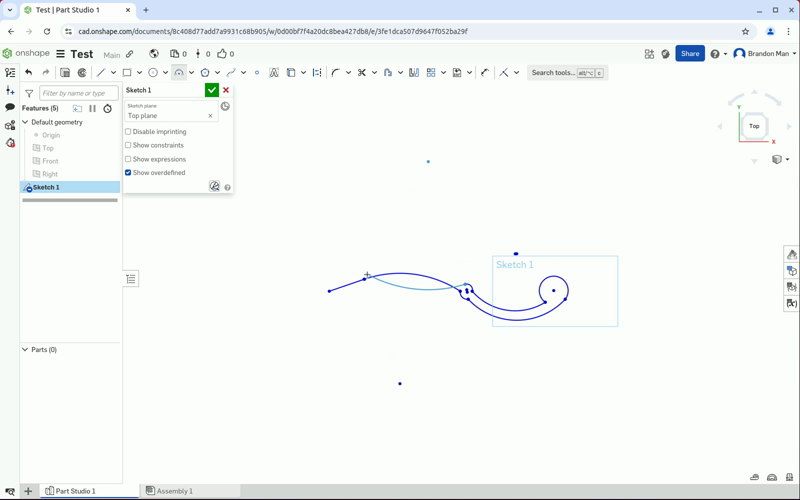
scroll(6)
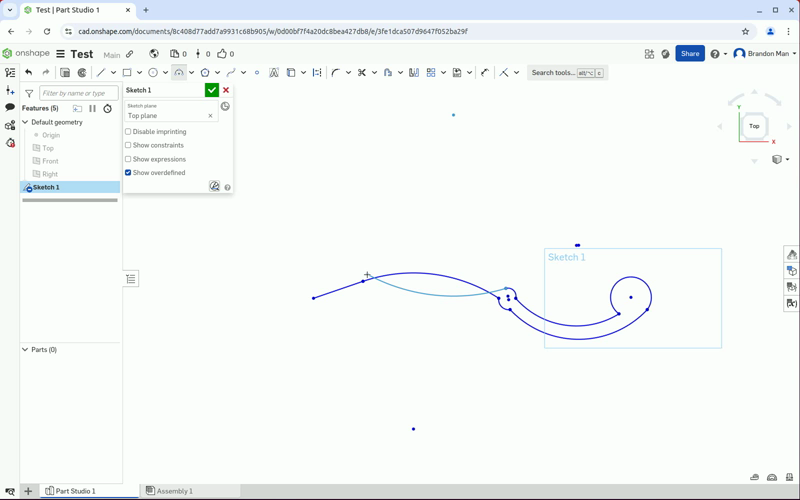
scroll(6)
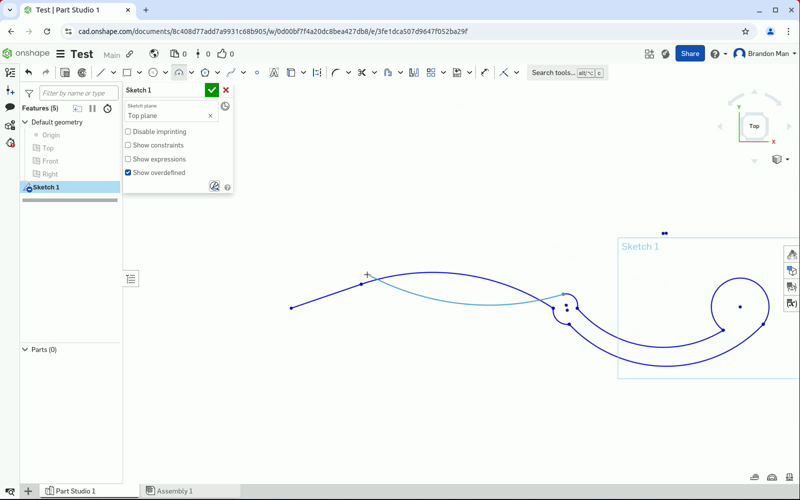
scroll(6)
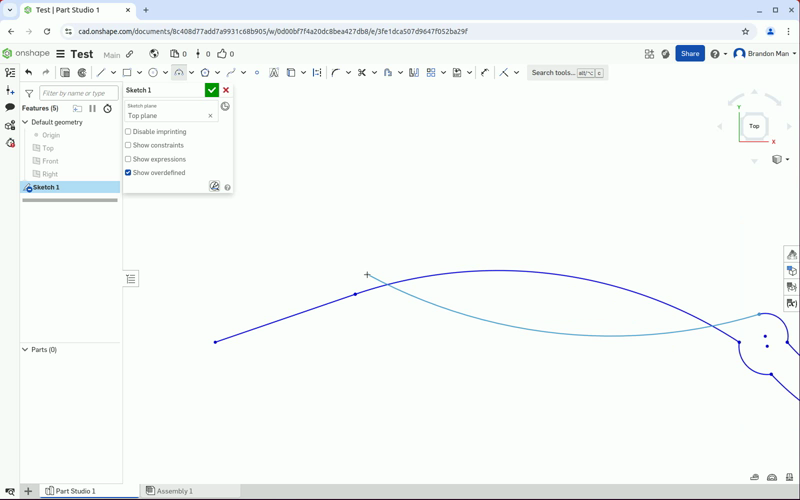
scroll(6)
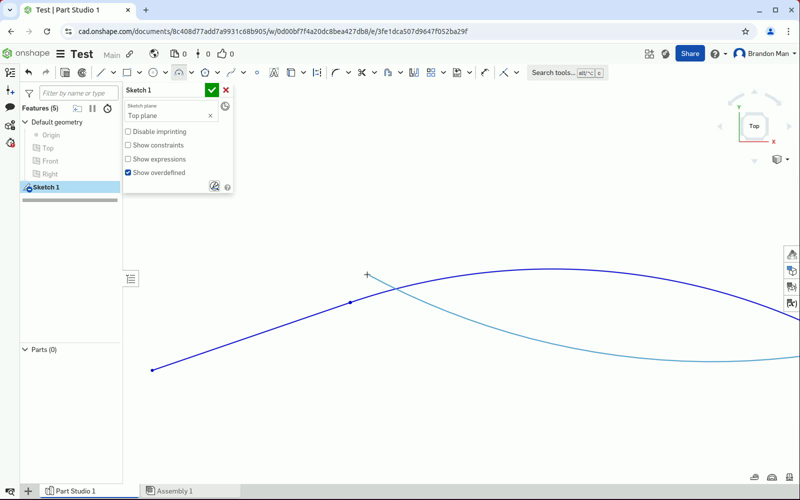
click(367, 274)
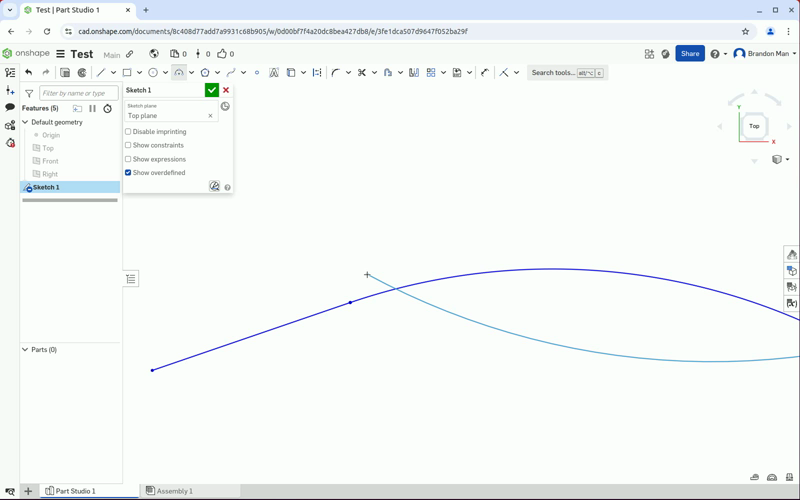
scroll(-6)
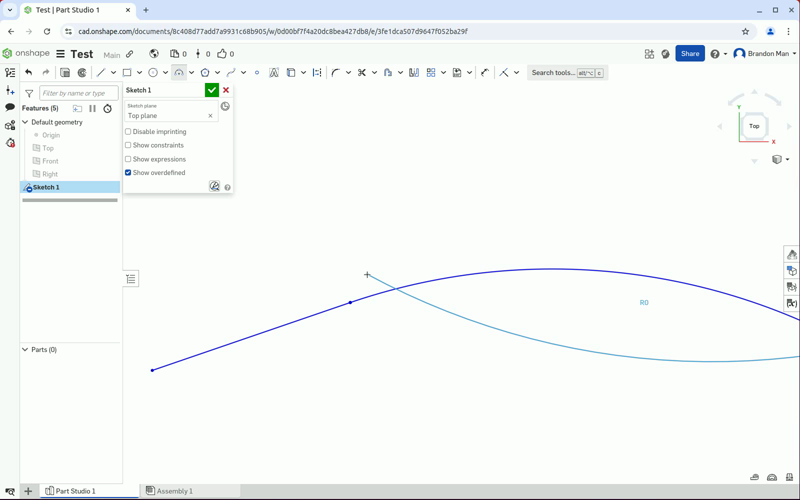
scroll(-6)
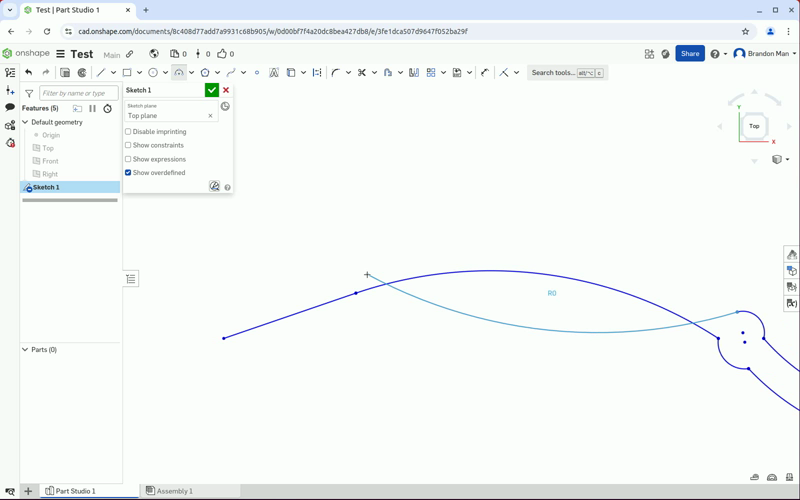
scroll(-6)
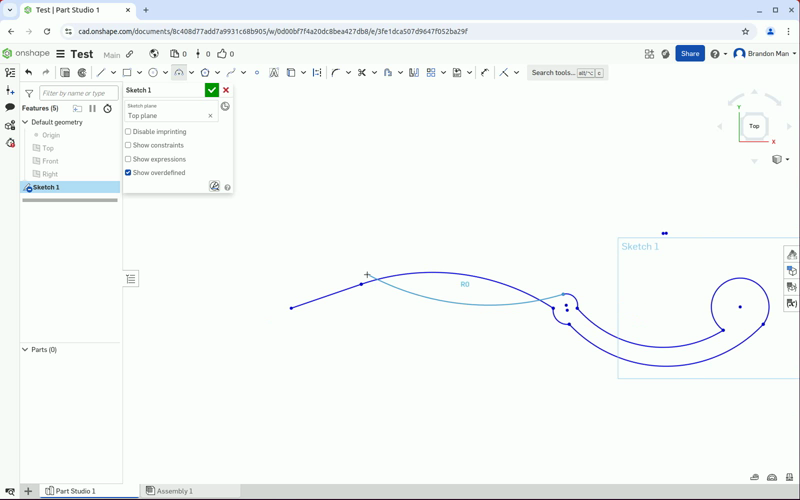
scroll(-6)
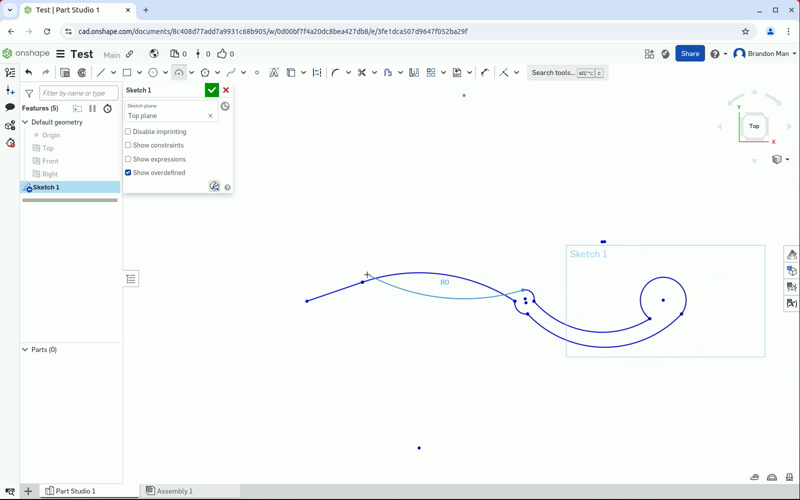
scroll(-6)
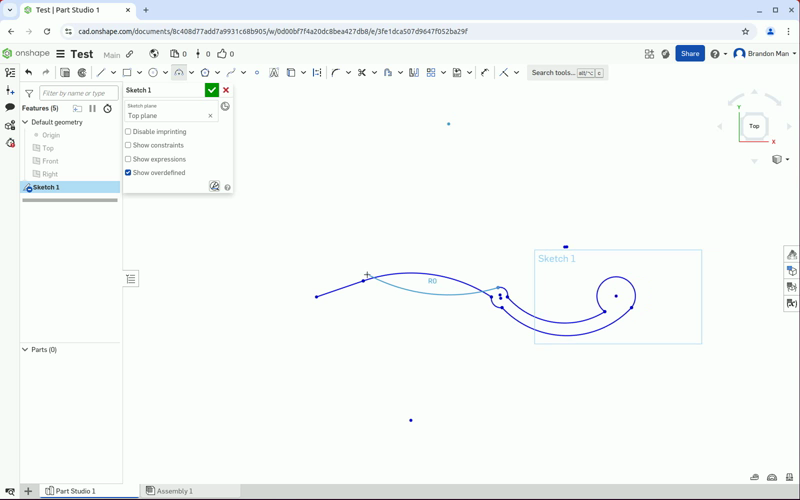
scroll(-6)
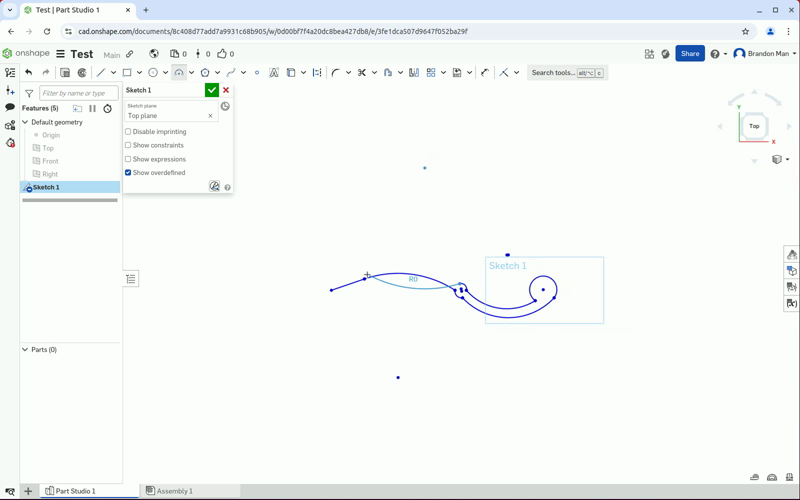
scroll(-6)
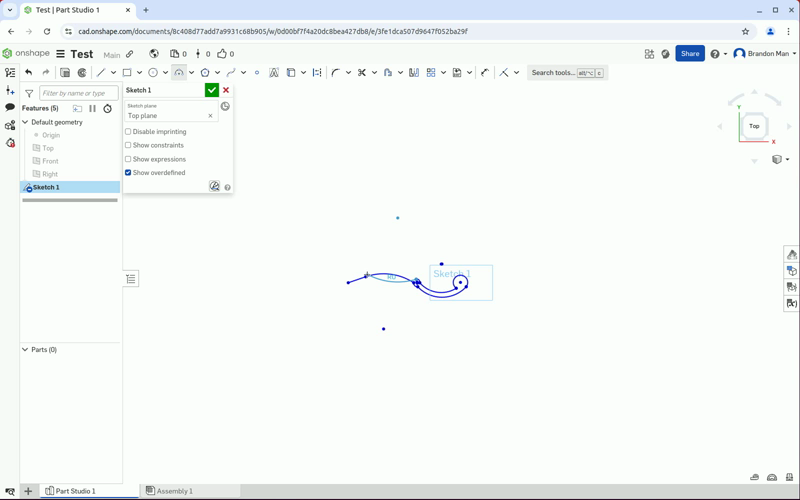
mouse_move(392, 269)
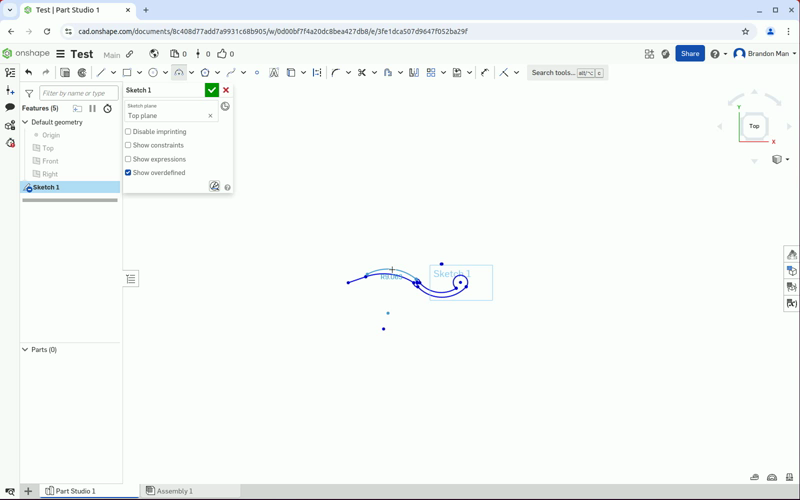
click(392, 269)
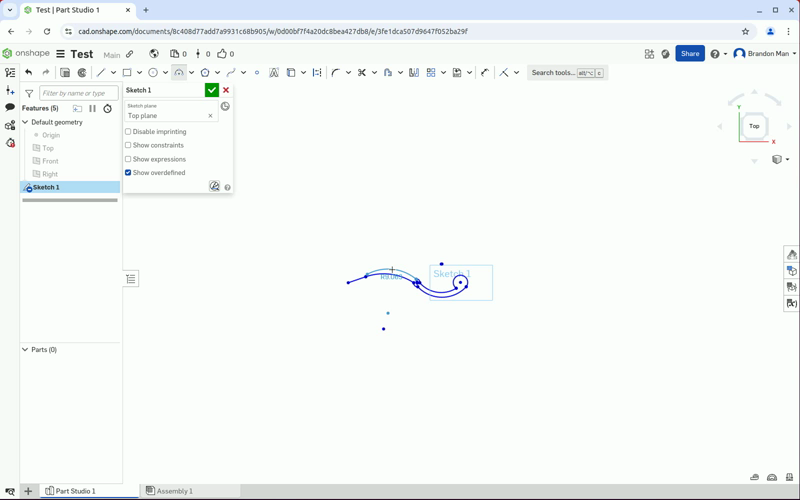
key_up(shift)
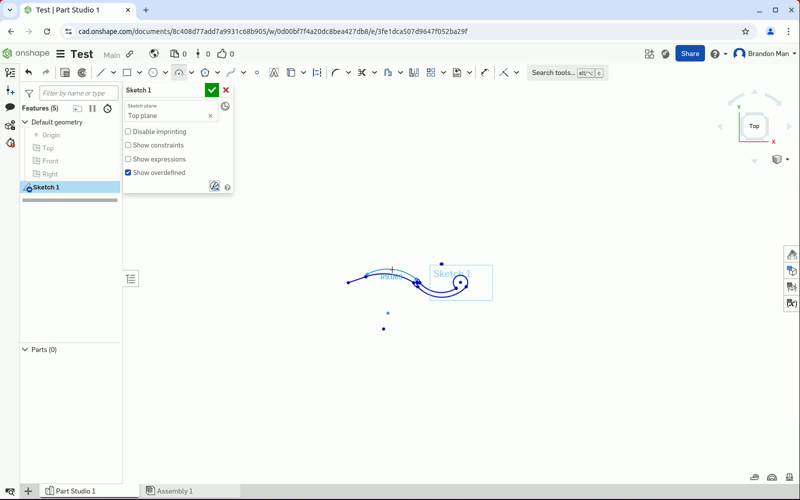
key(esc)
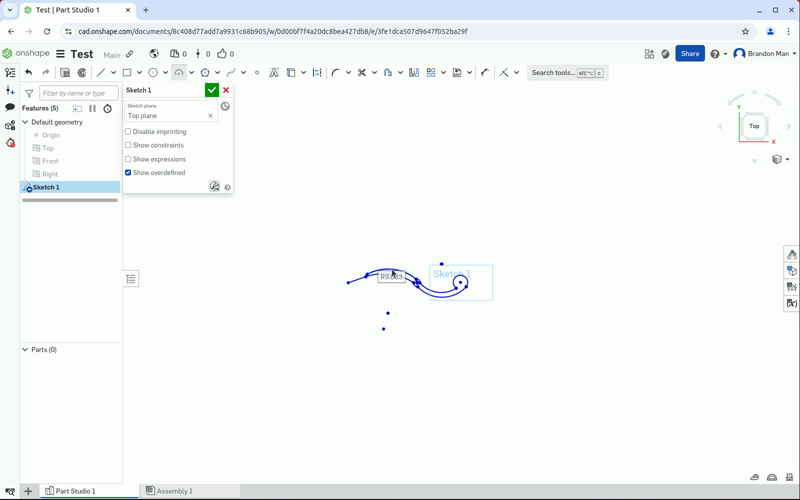
key(l)
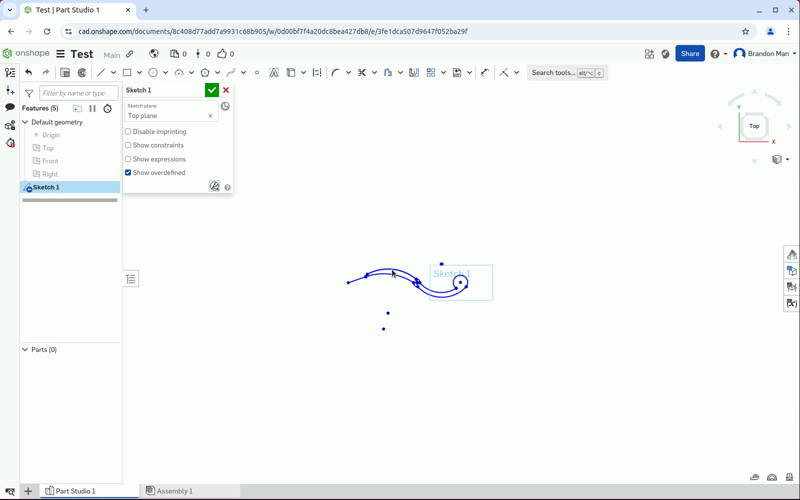
mouse_move(367, 274)
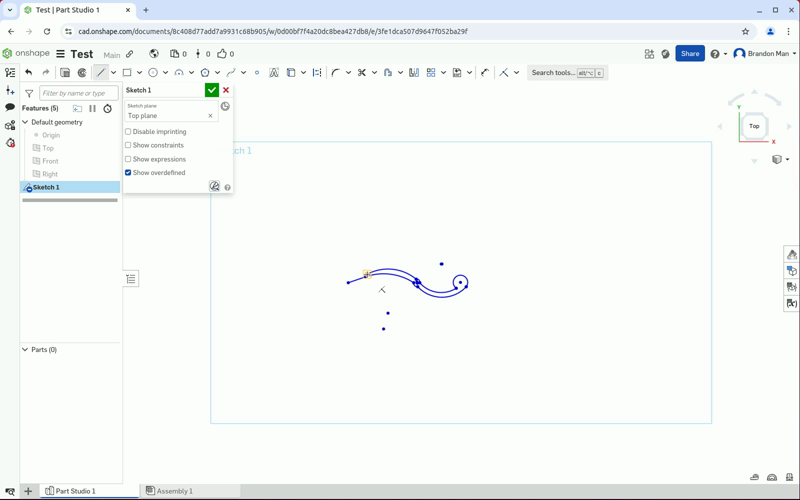
scroll(6)
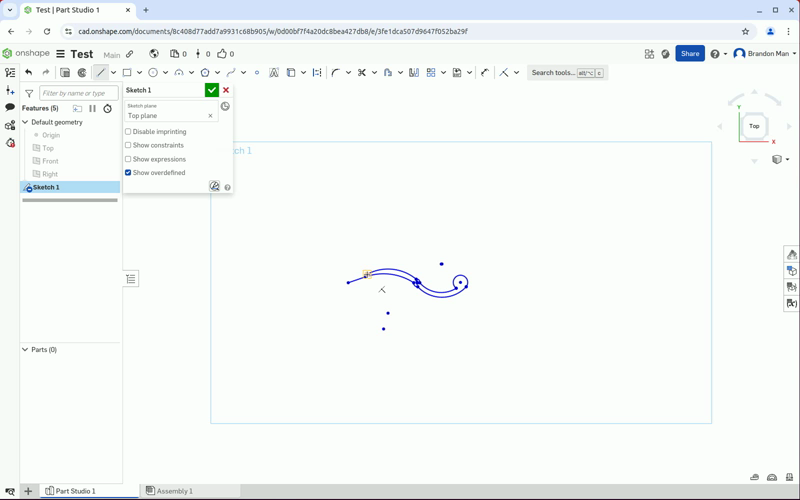
scroll(6)
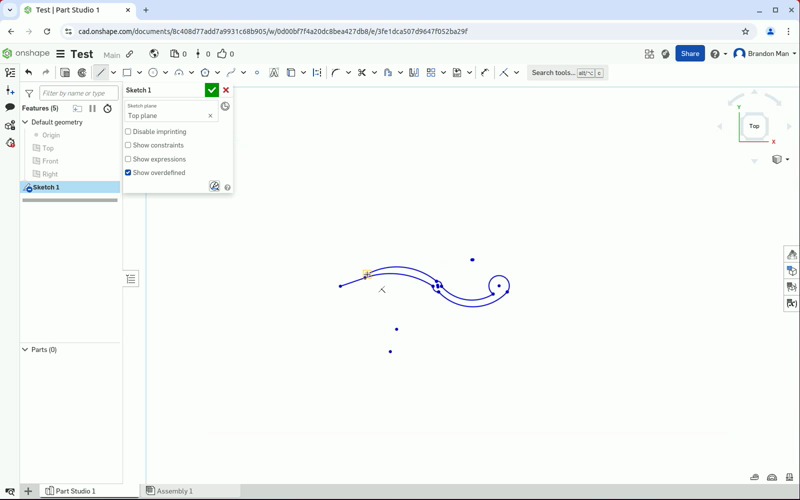
scroll(6)
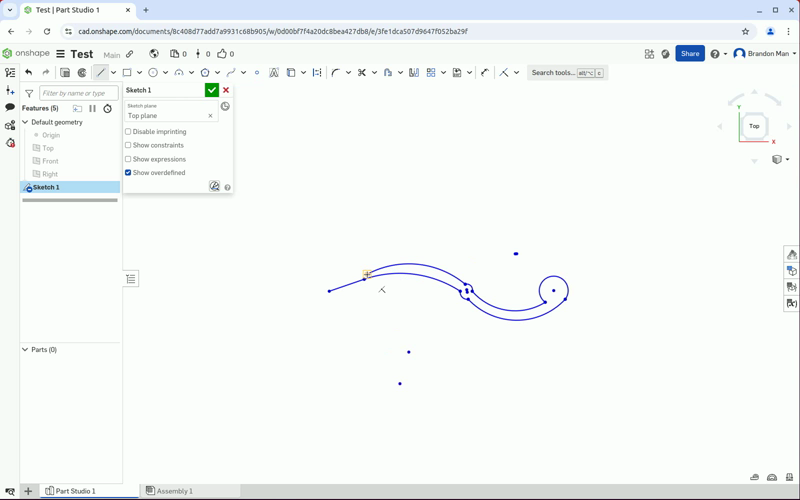
scroll(6)
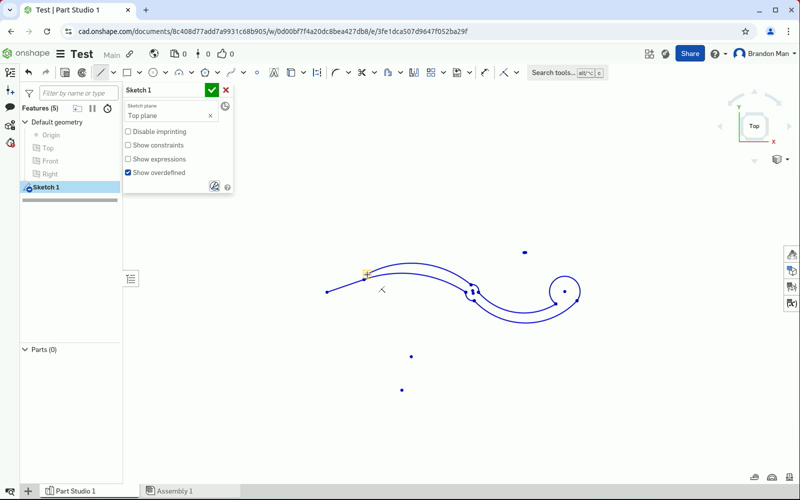
scroll(6)
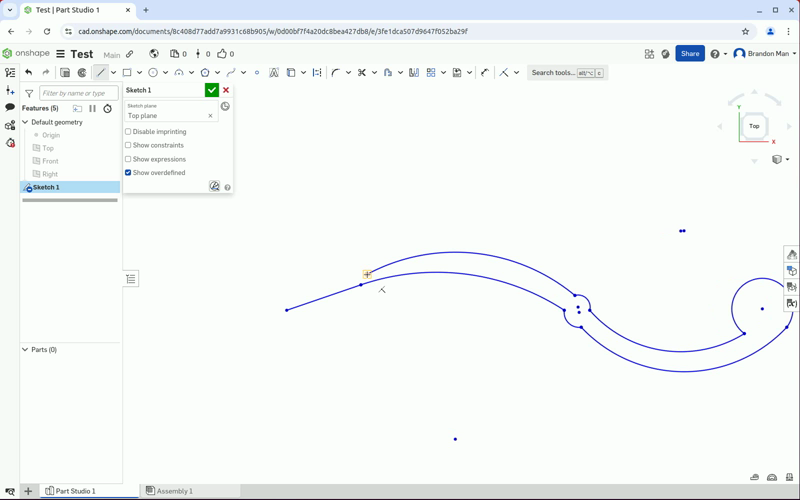
scroll(6)
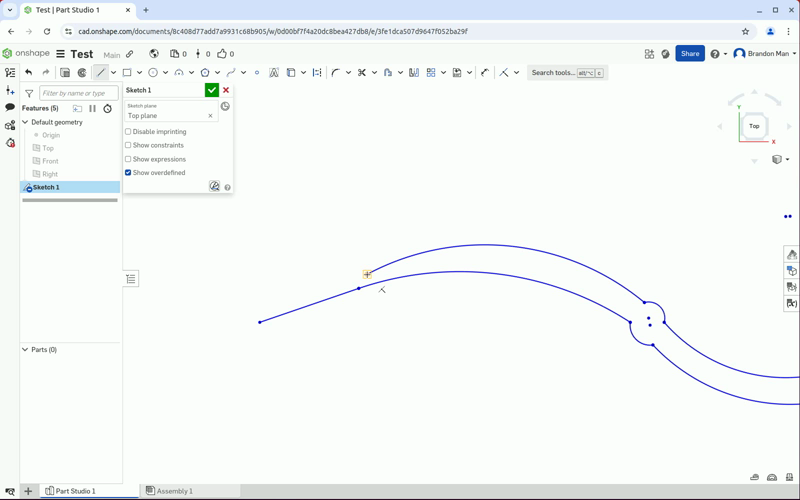
scroll(6)
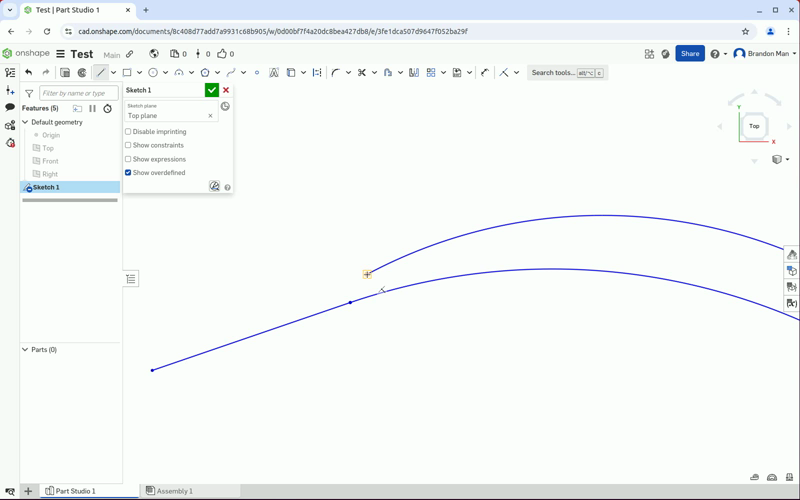
click(367, 274)
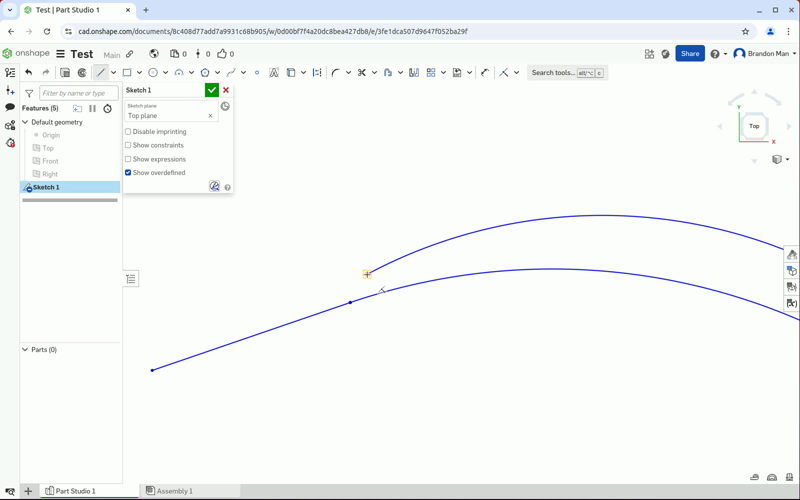
scroll(-6)
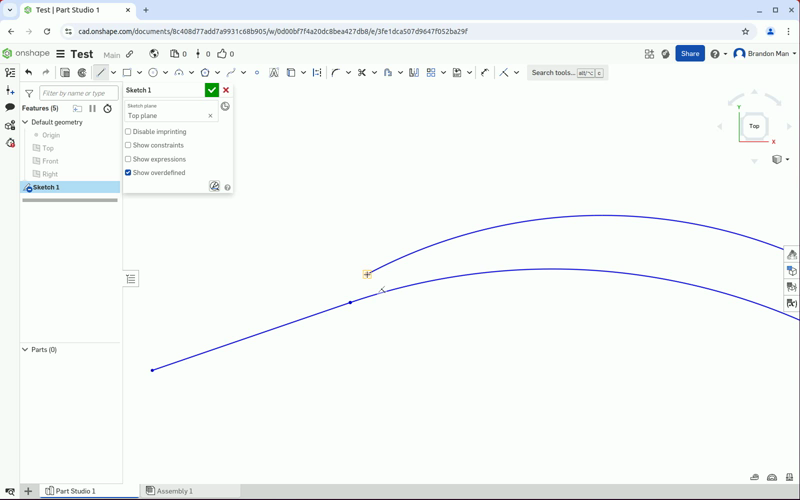
scroll(-6)
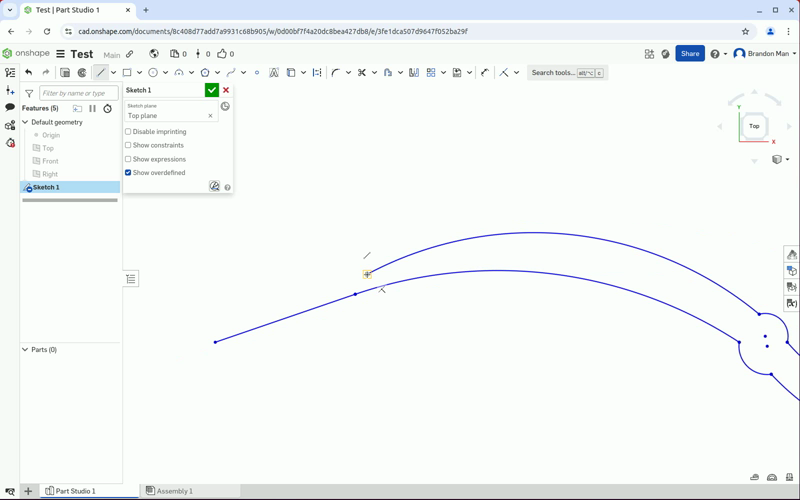
scroll(-6)
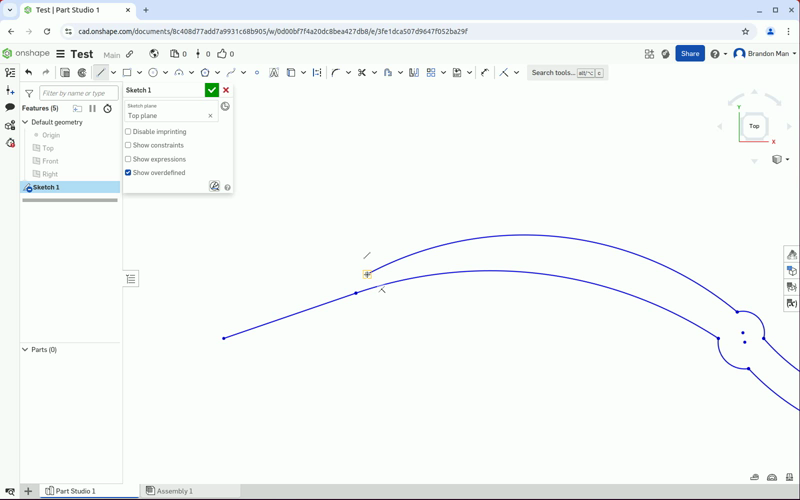
scroll(-6)
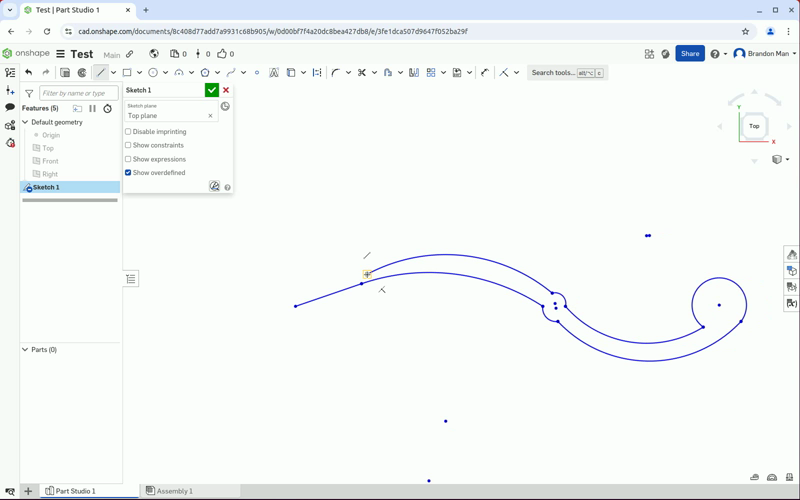
scroll(-6)
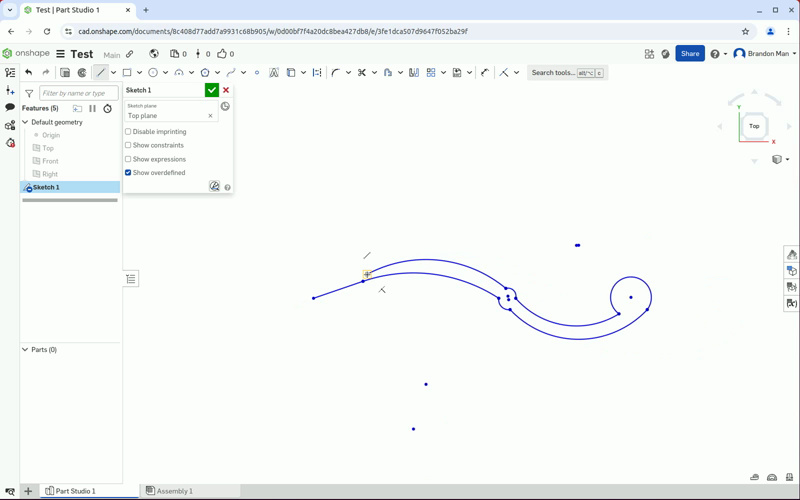
scroll(-6)
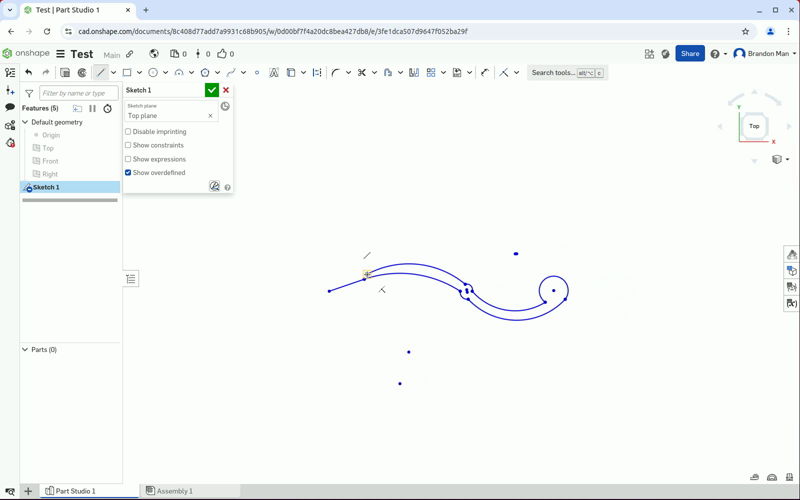
scroll(-6)
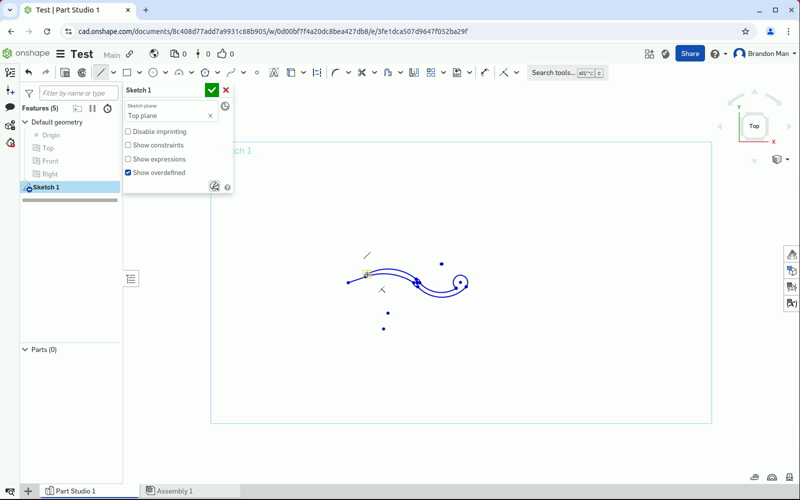
mouse_move(397, 274)
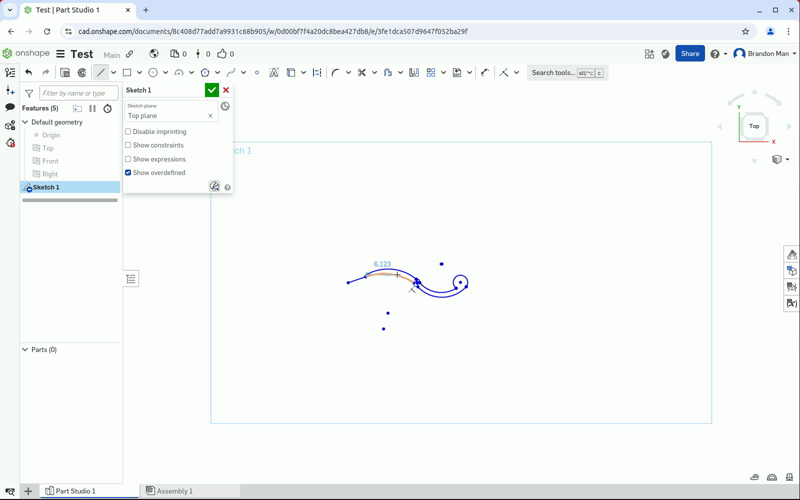
key_down(shift)
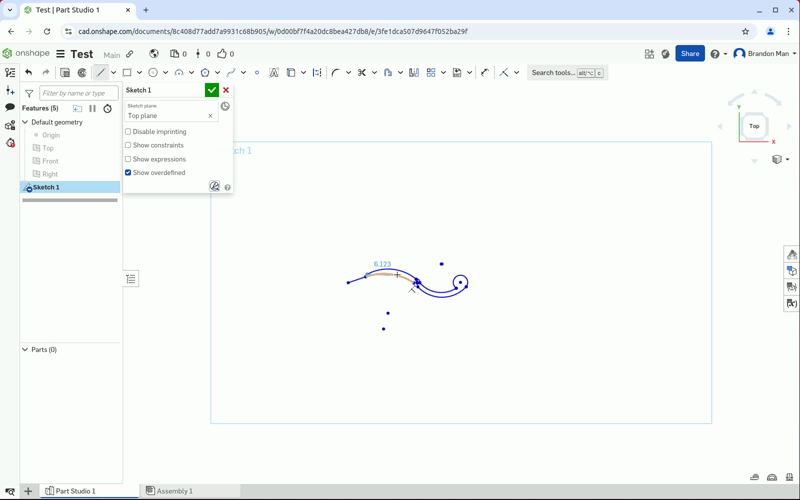
mouse_move(348, 282)
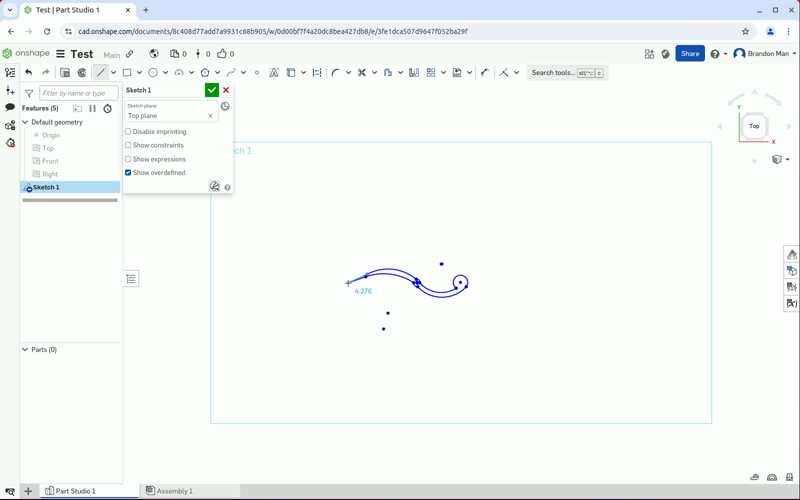
key_up(shift)
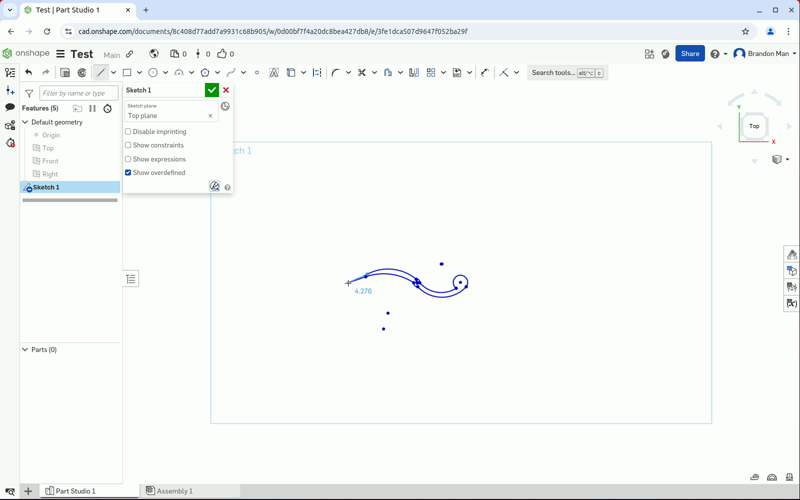
click(348, 282)
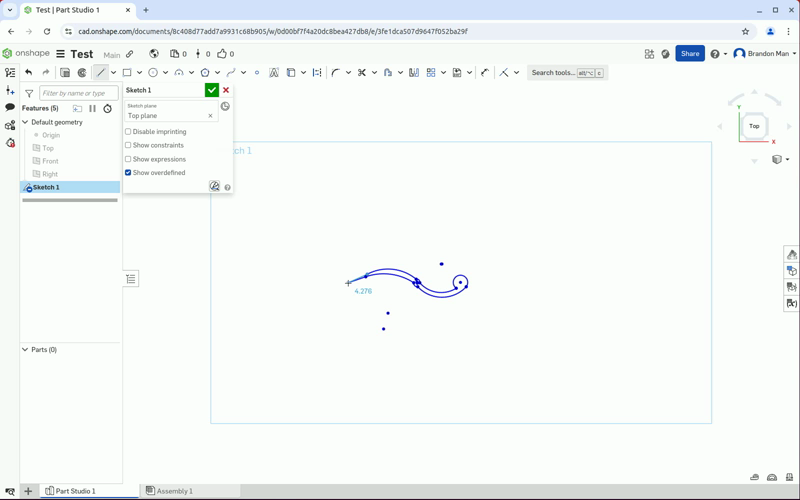
key(esc)
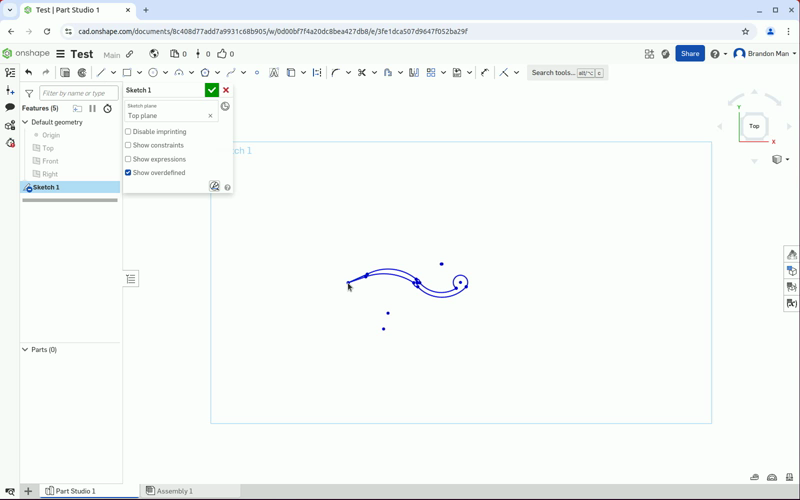
key(c)
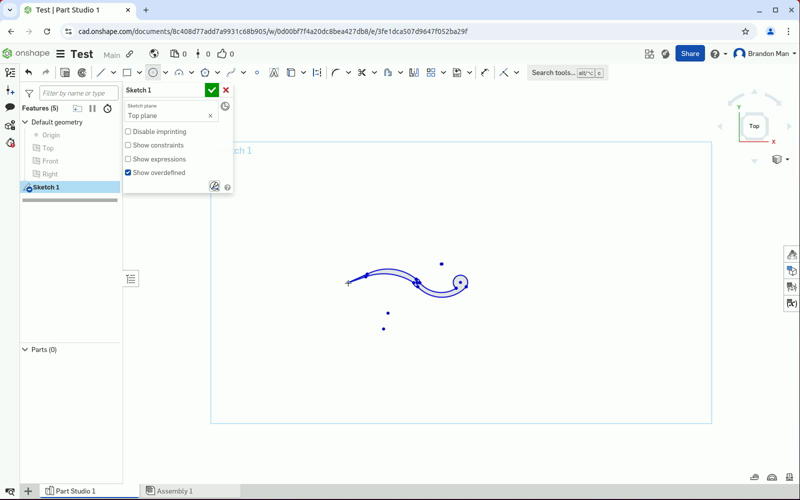
key_down(shift)
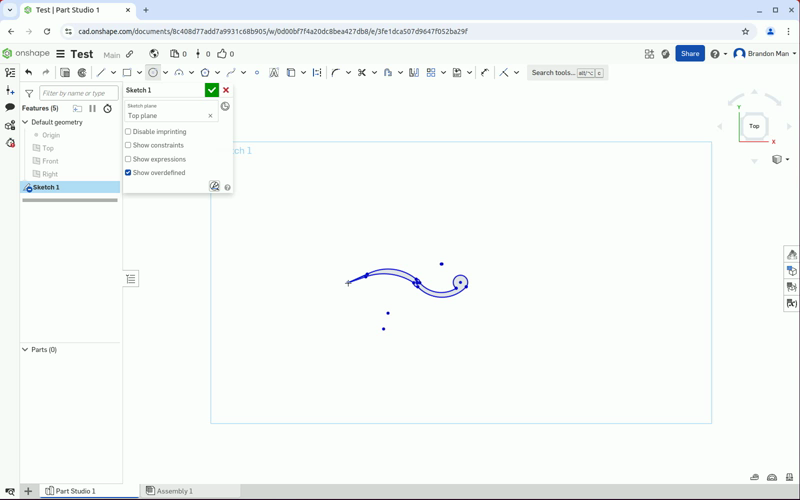
mouse_move(417, 282)
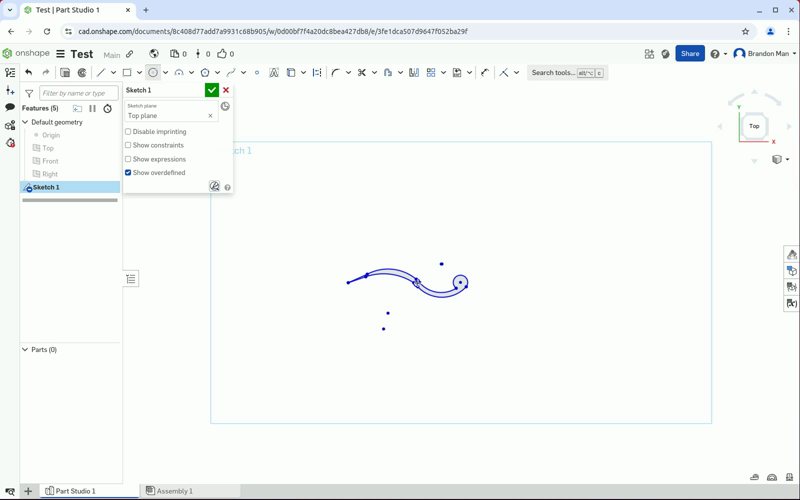
scroll(6)
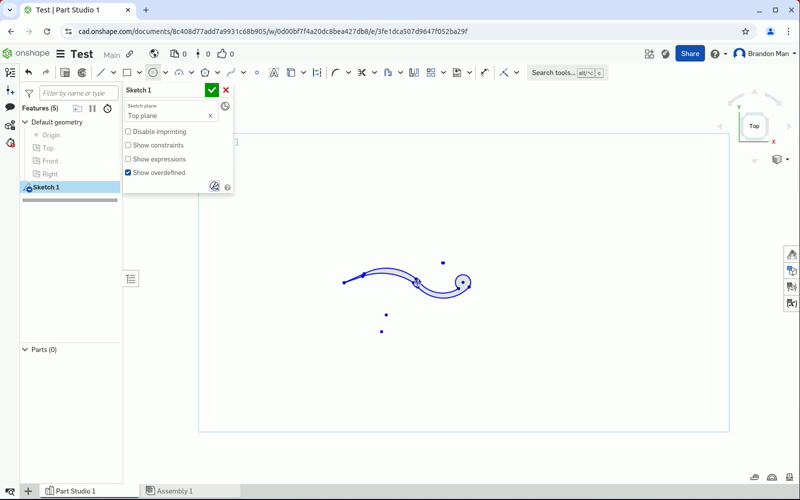
scroll(6)
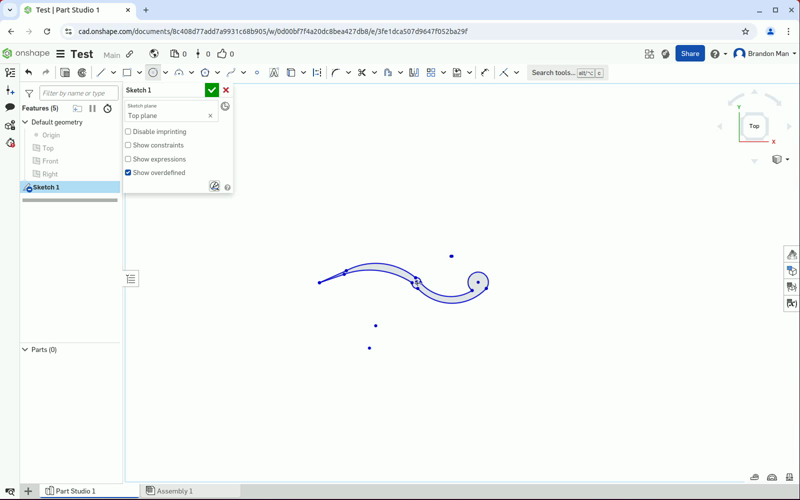
scroll(6)
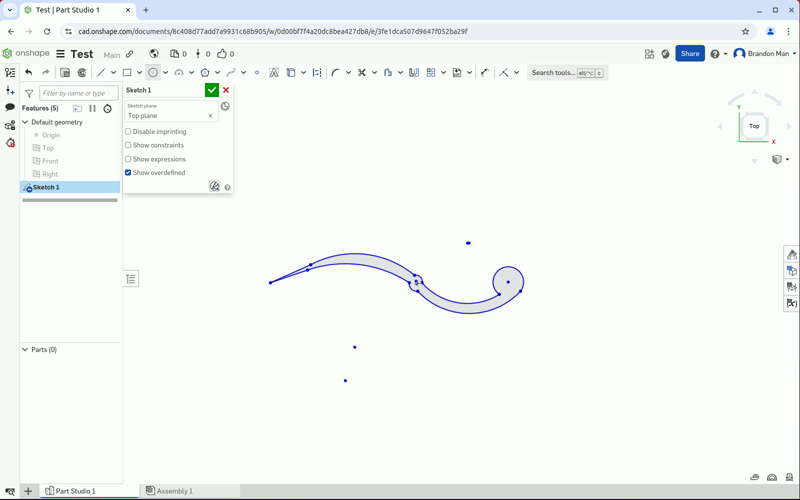
scroll(6)
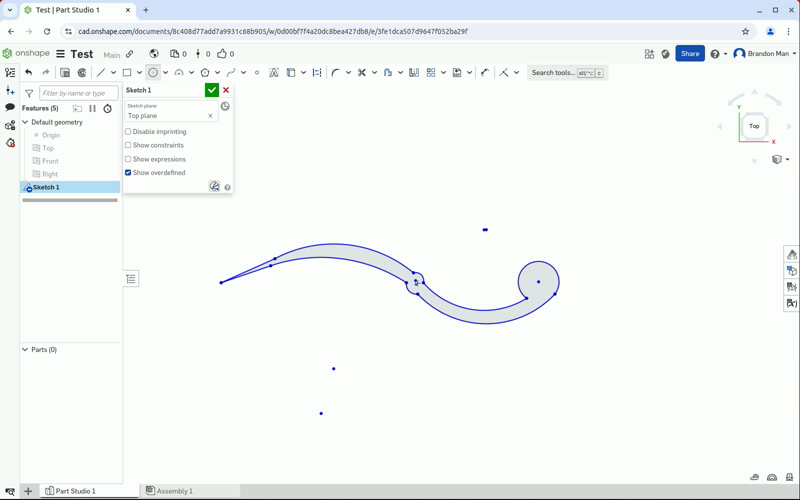
scroll(6)
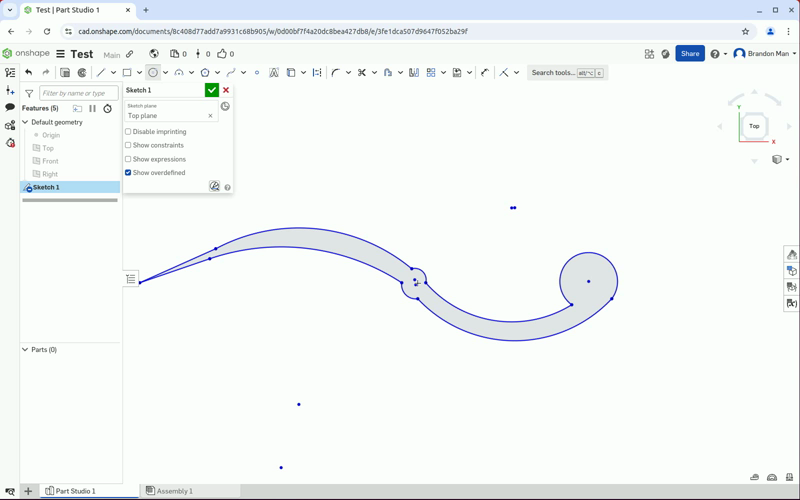
scroll(6)
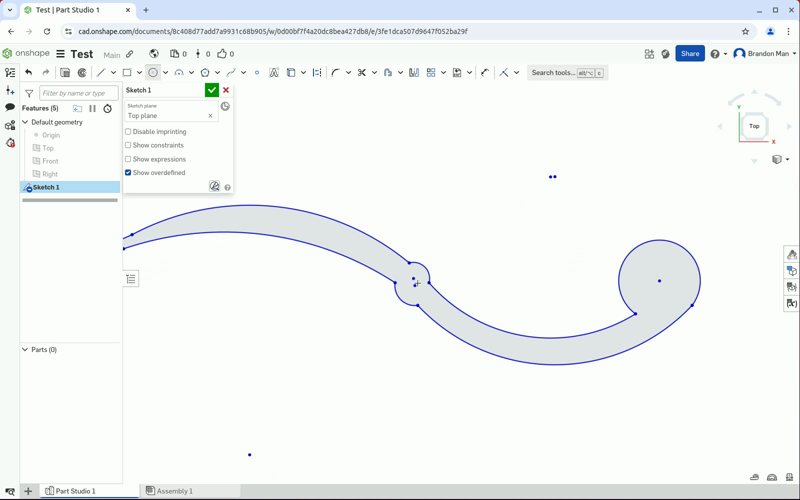
scroll(6)
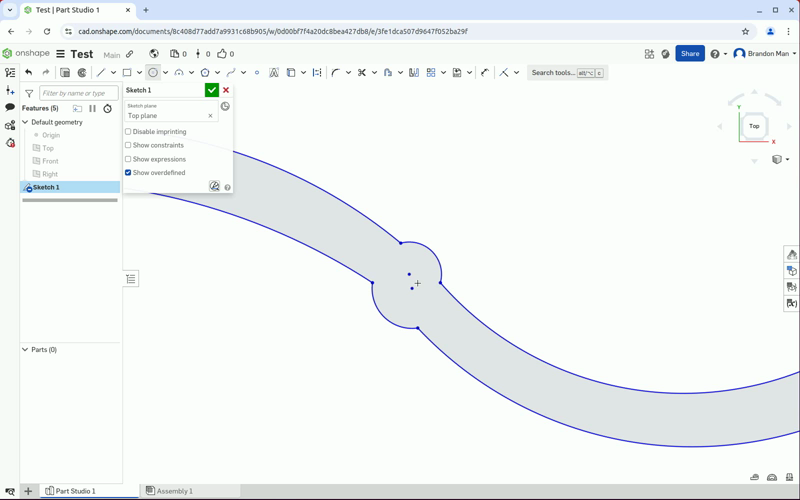
click(417, 282)
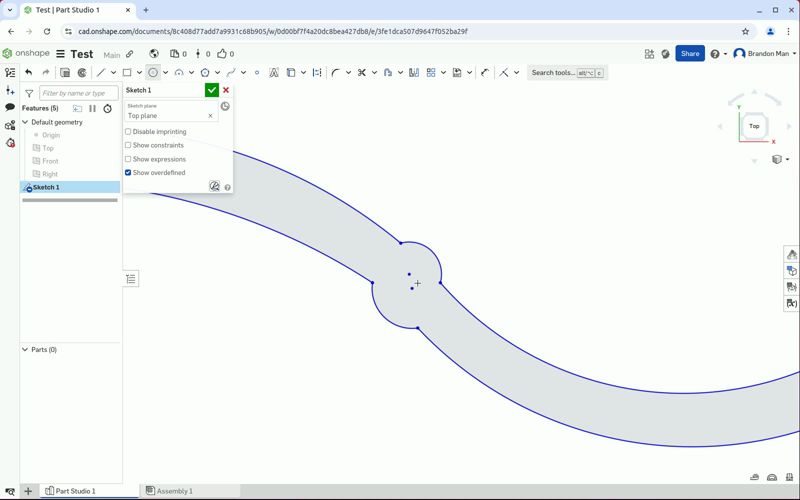
scroll(-6)
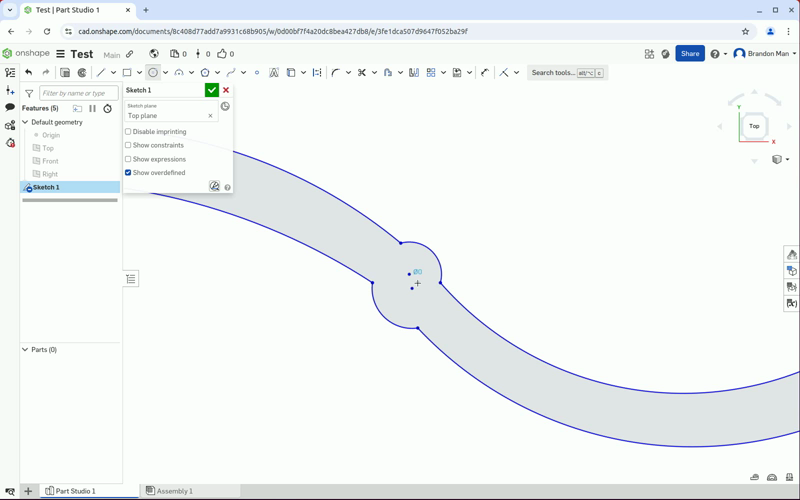
scroll(-6)
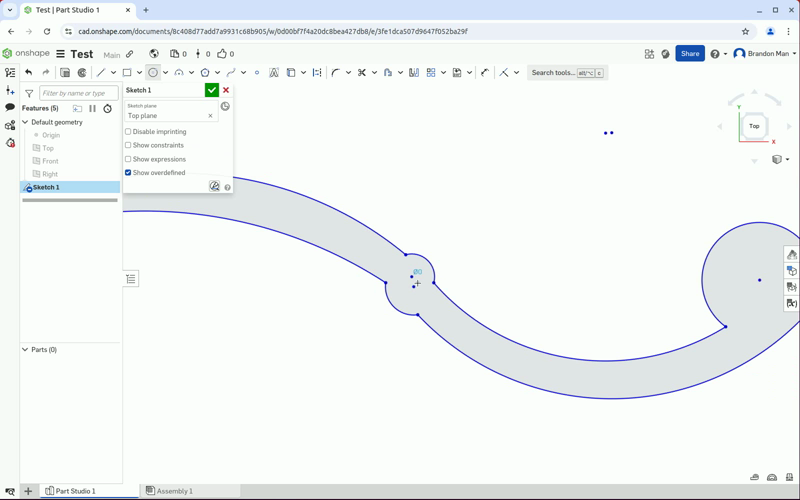
scroll(-6)
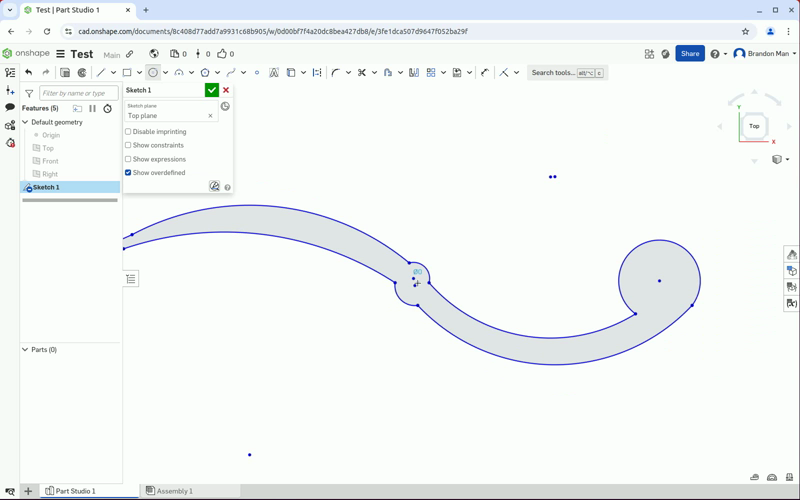
scroll(-6)
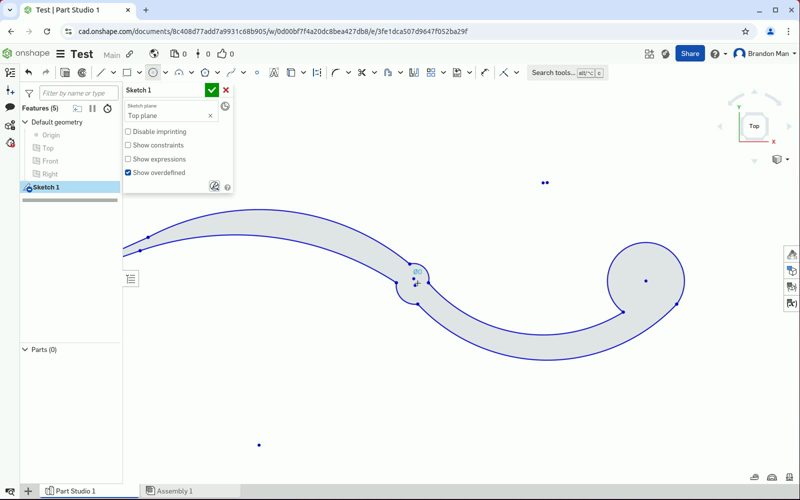
scroll(-6)
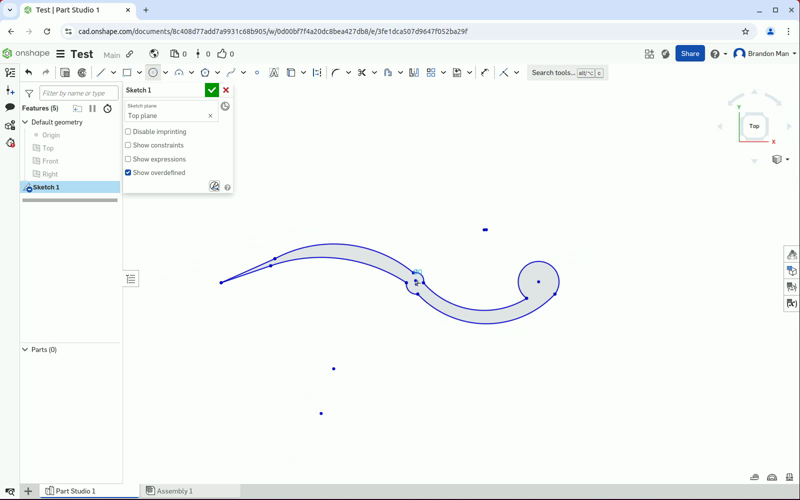
scroll(-6)
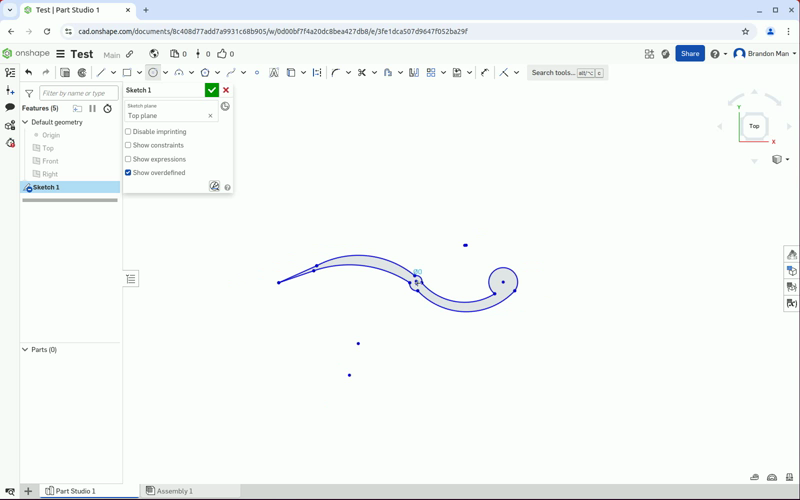
scroll(-6)
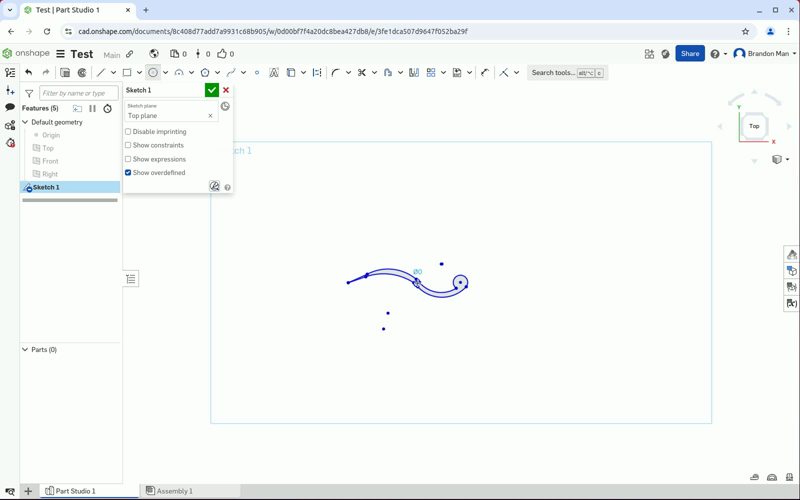
key_up(shift)
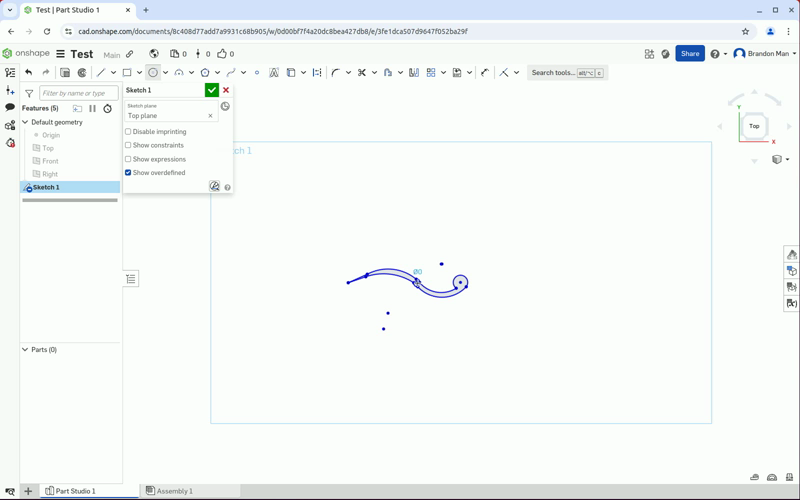
mouse_move(418, 282)
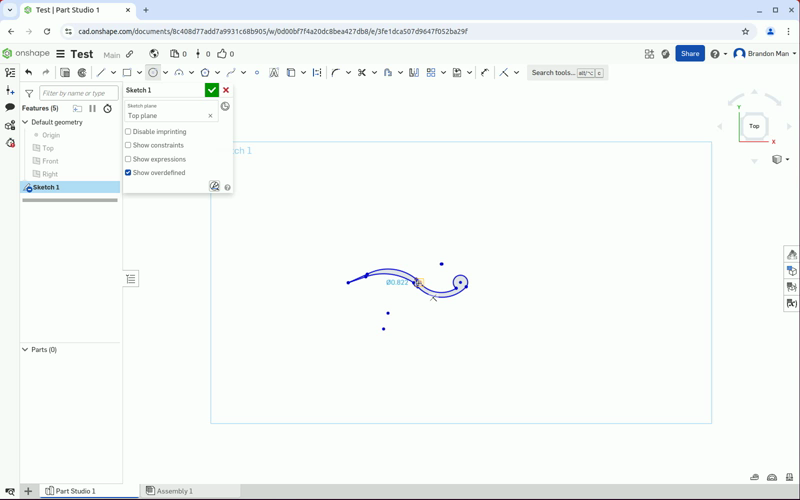
scroll(6)
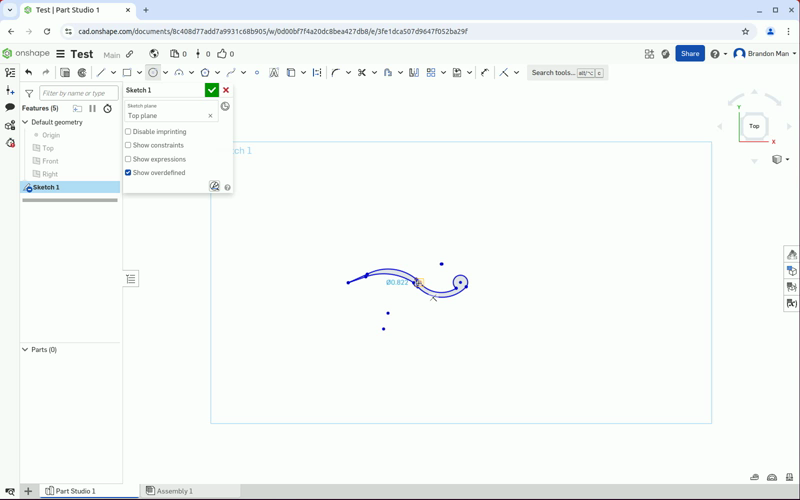
scroll(6)
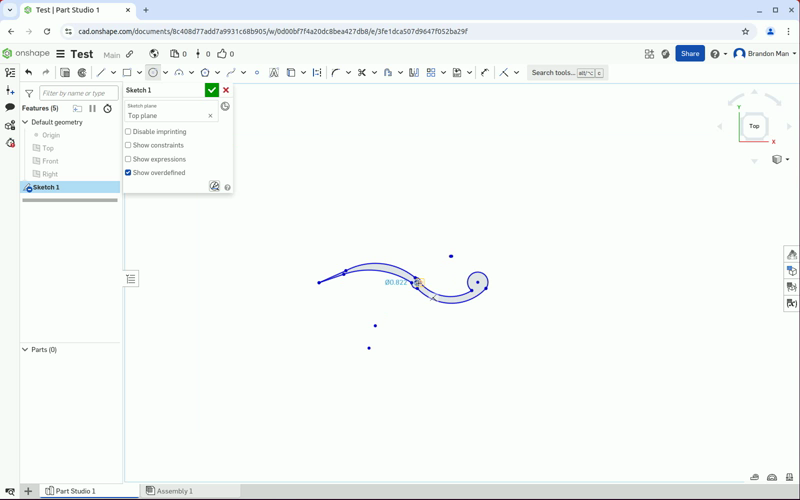
scroll(6)
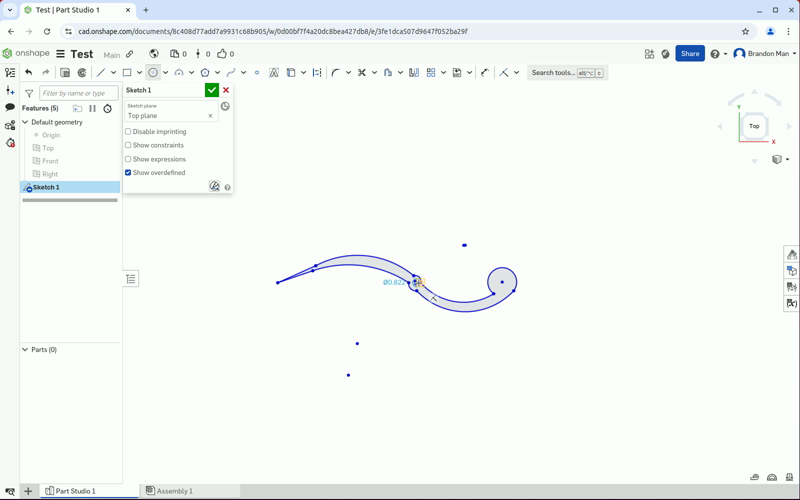
scroll(6)
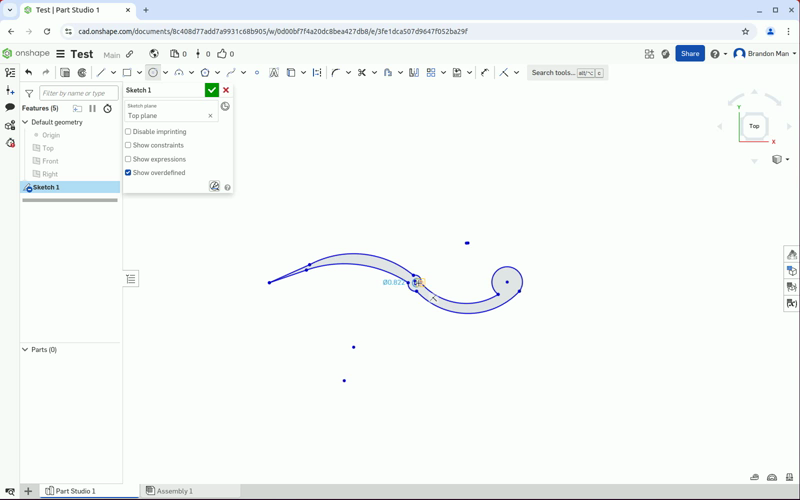
scroll(6)
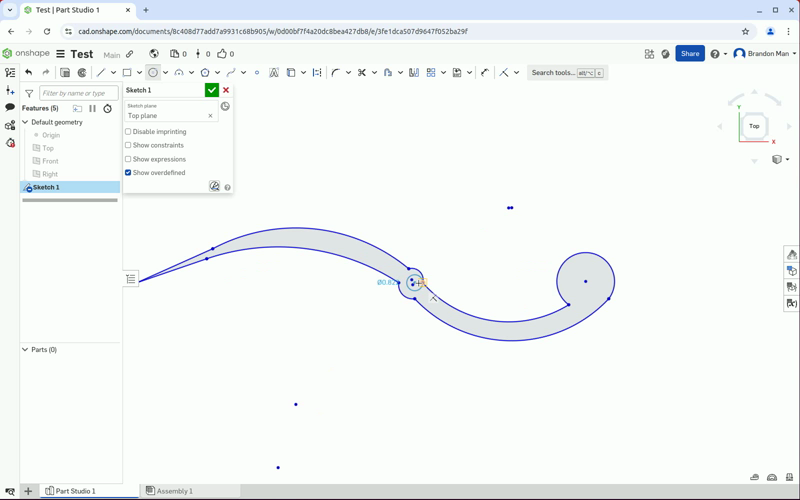
scroll(6)
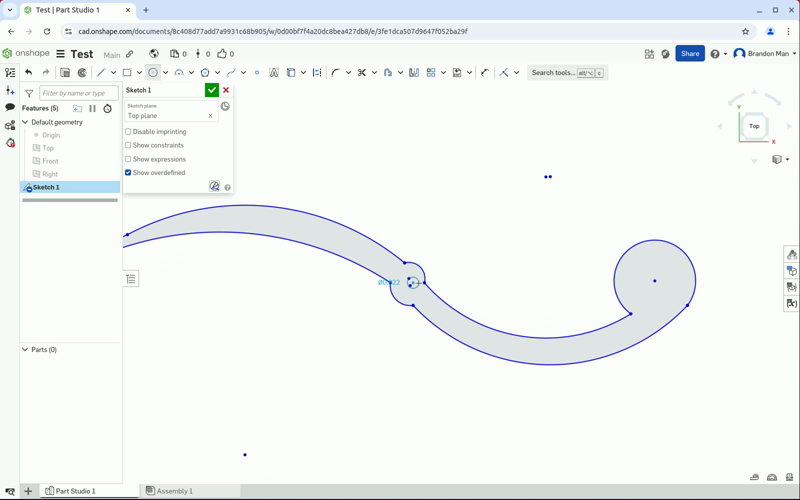
scroll(6)
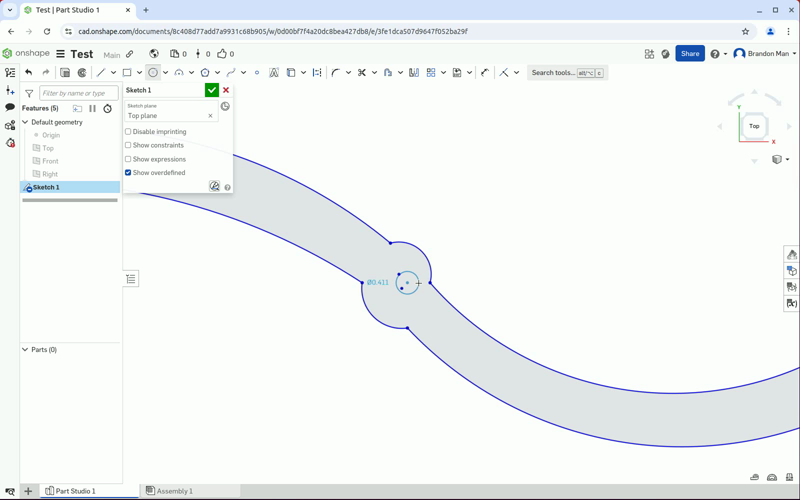
click(418, 282)
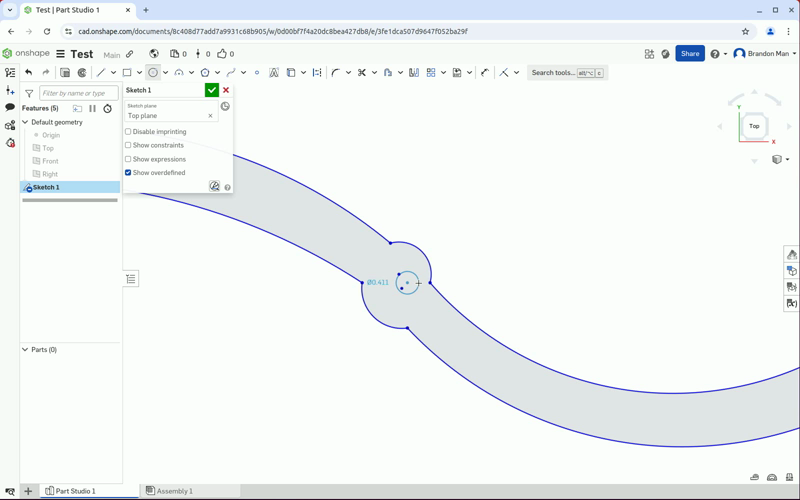
scroll(-6)
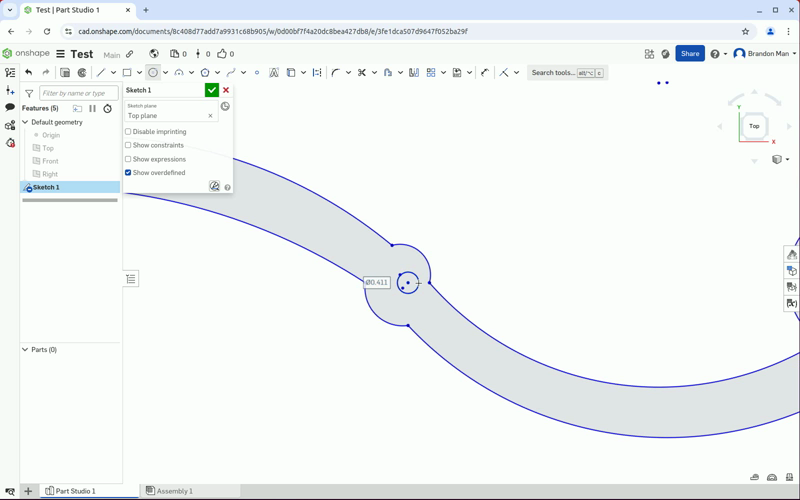
scroll(-6)
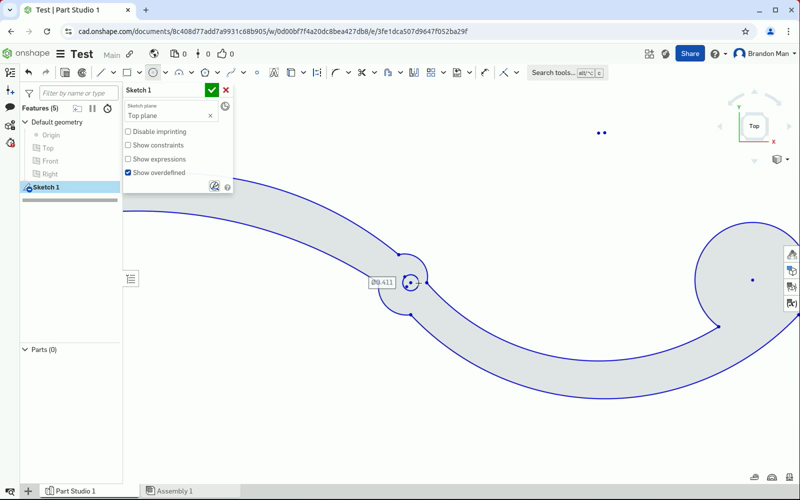
scroll(-6)
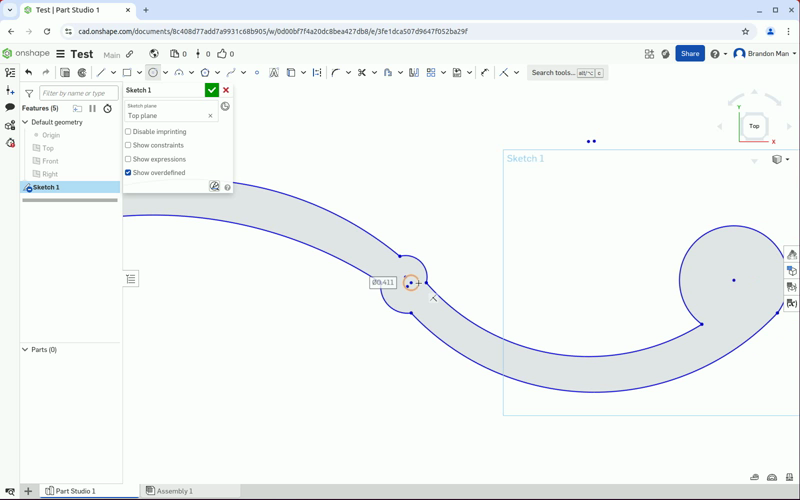
scroll(-6)
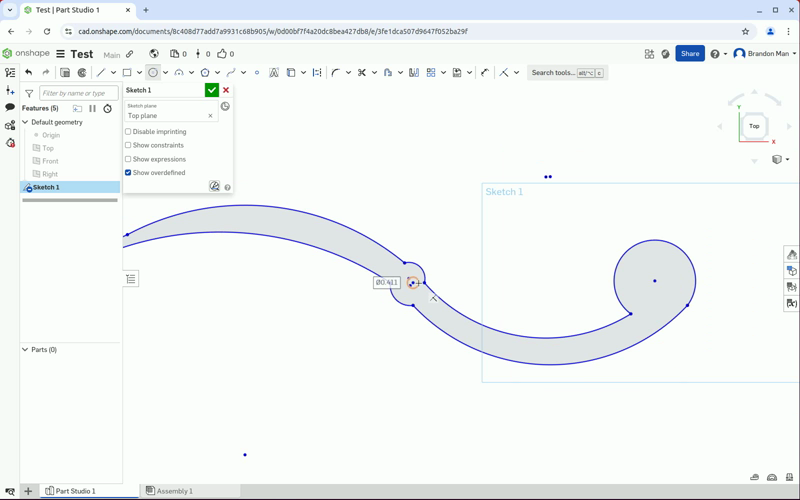
scroll(-6)
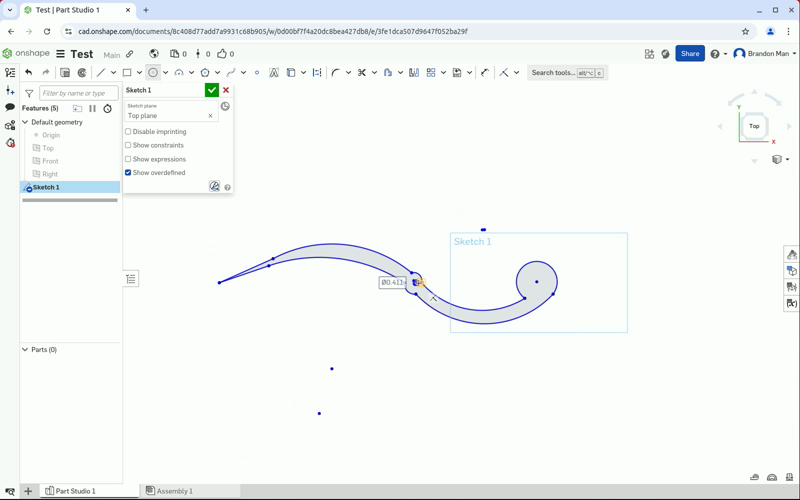
scroll(-6)
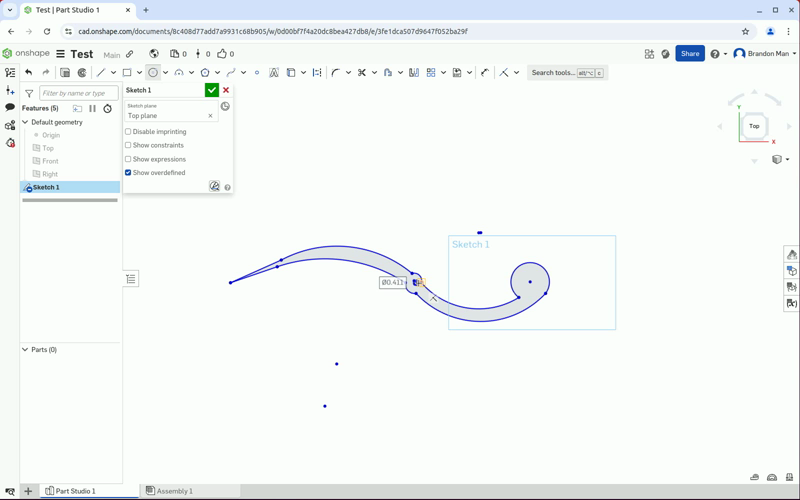
scroll(-6)
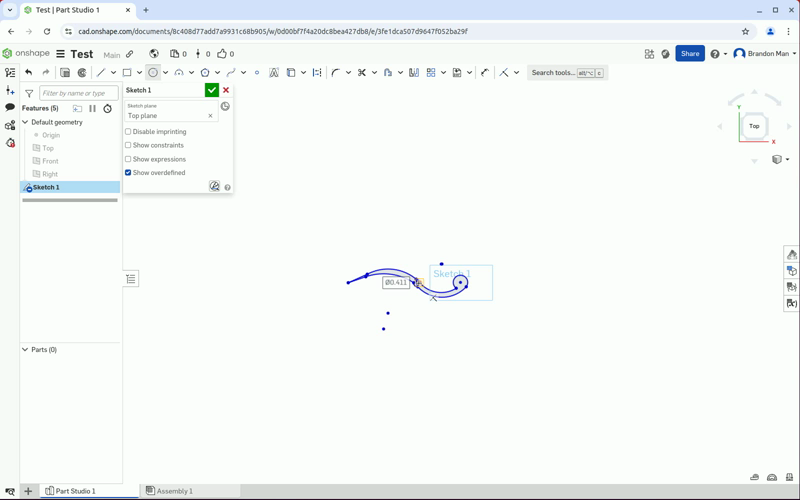
key(esc)
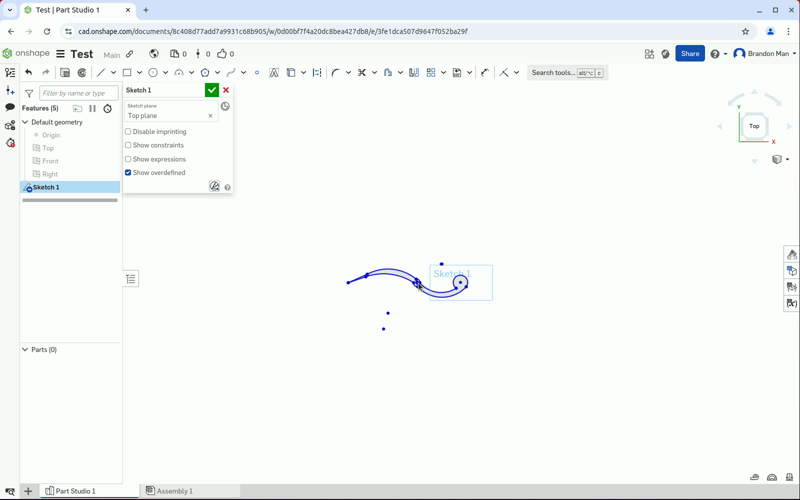
key(c)
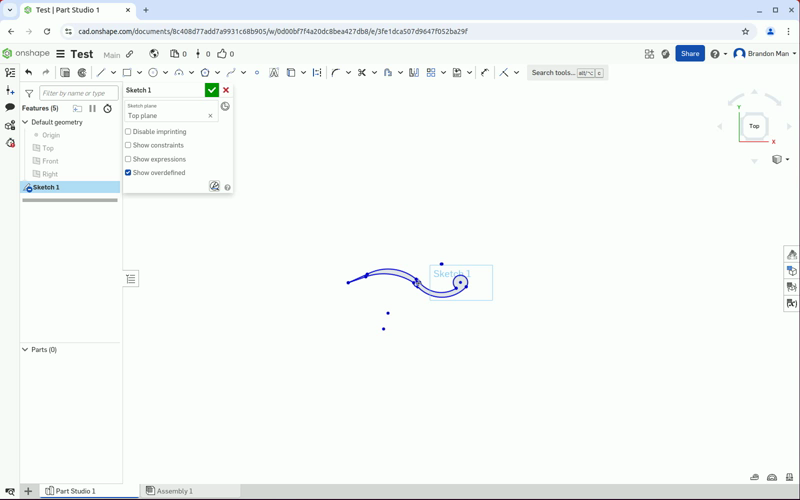
key_down(shift)
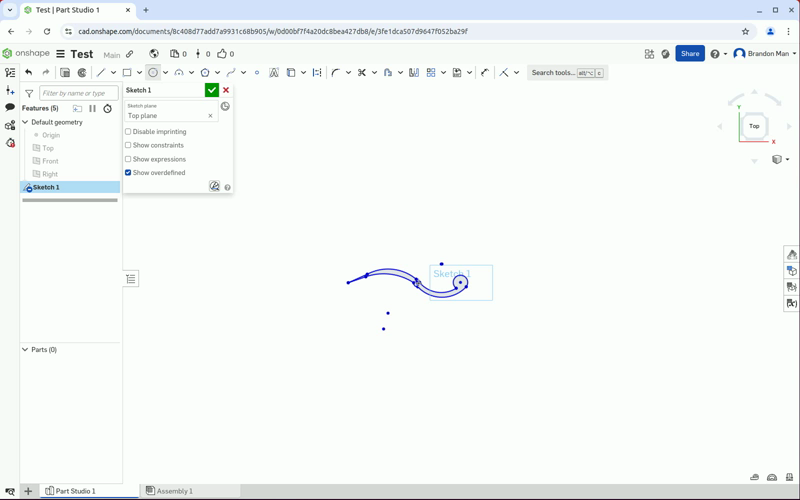
mouse_move(461, 282)
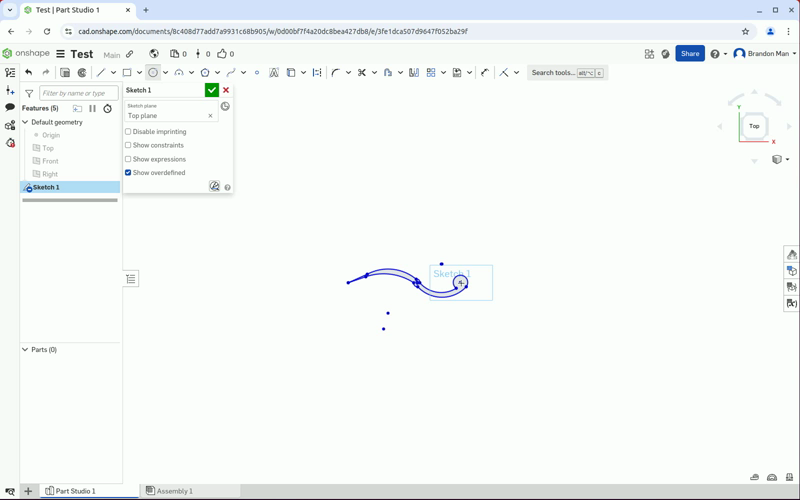
scroll(6)
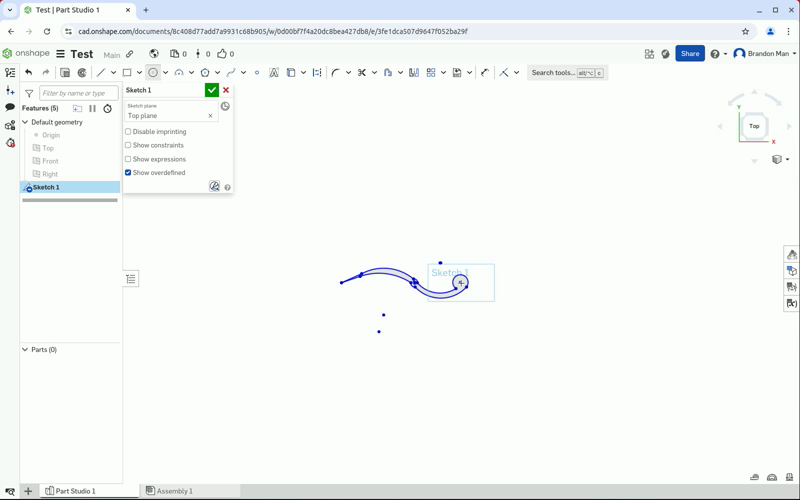
scroll(6)
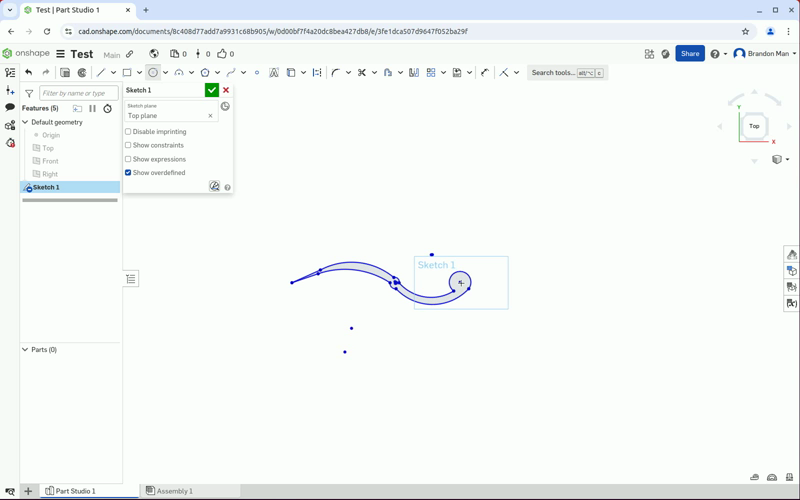
scroll(6)
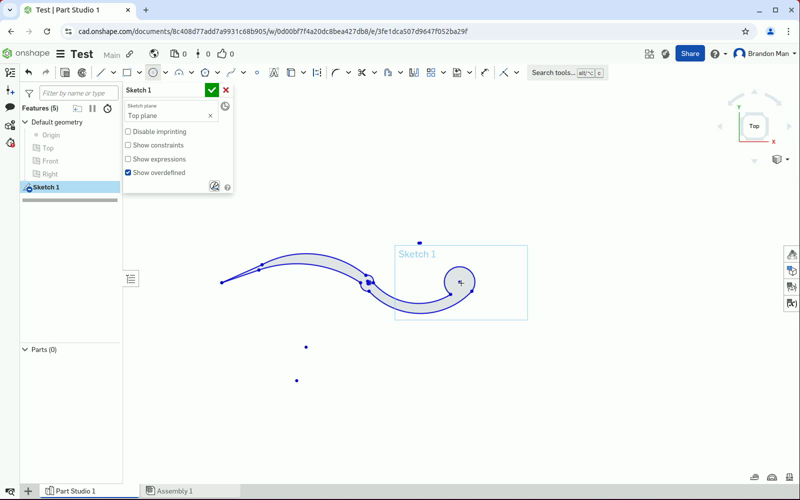
scroll(6)
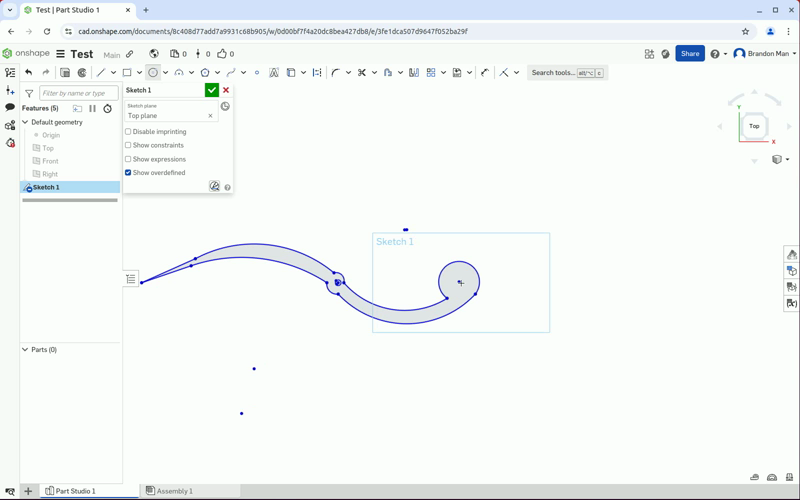
scroll(6)
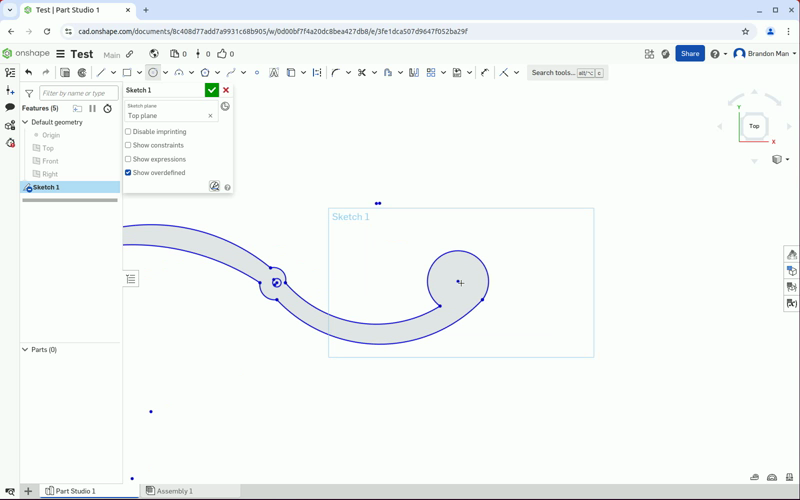
scroll(6)
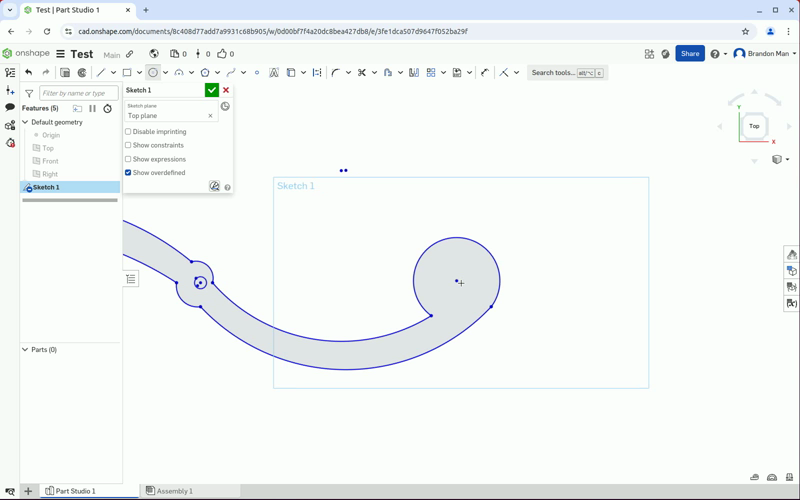
scroll(6)
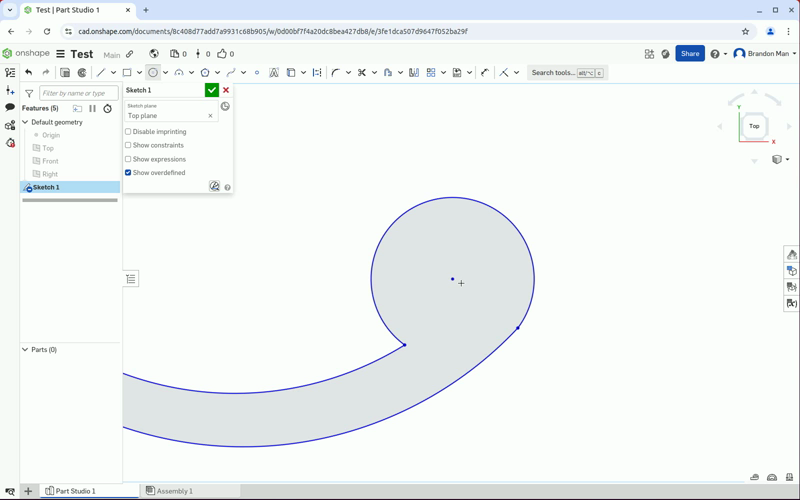
click(461, 282)
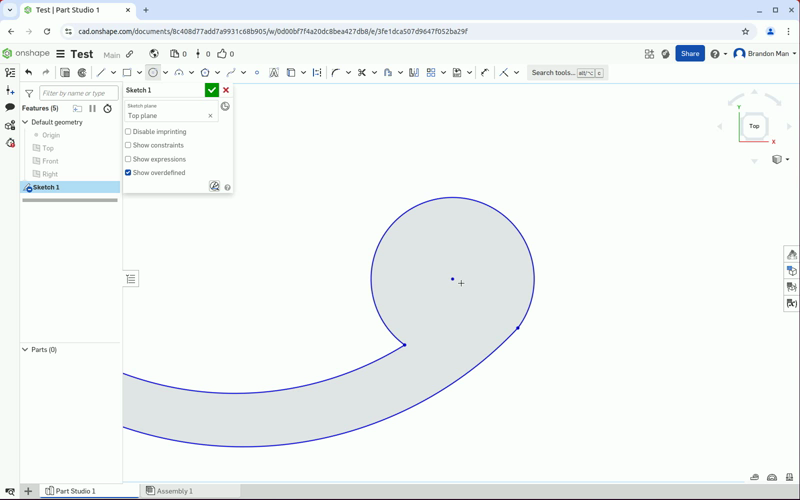
scroll(-6)
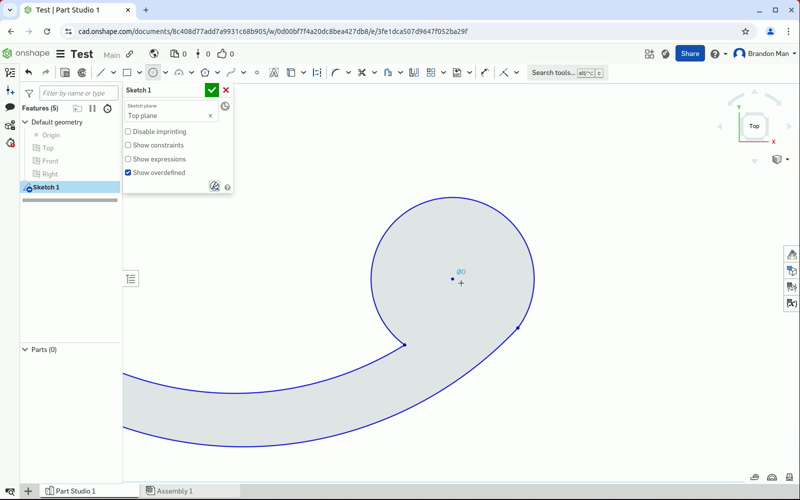
scroll(-6)
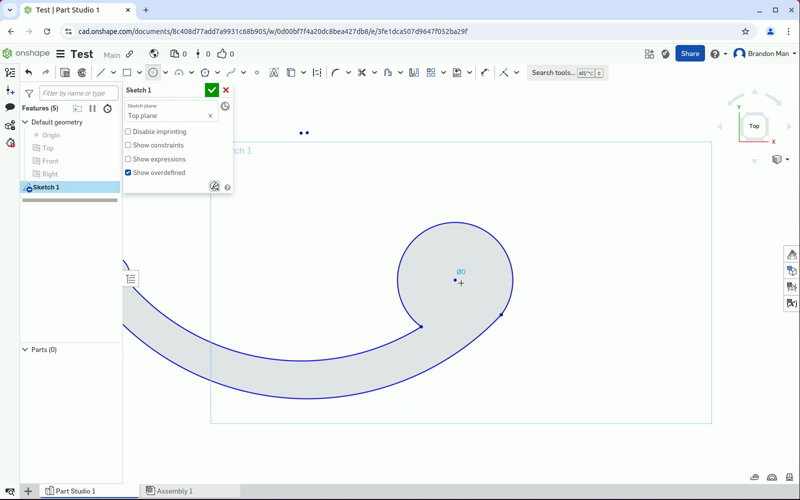
scroll(-6)
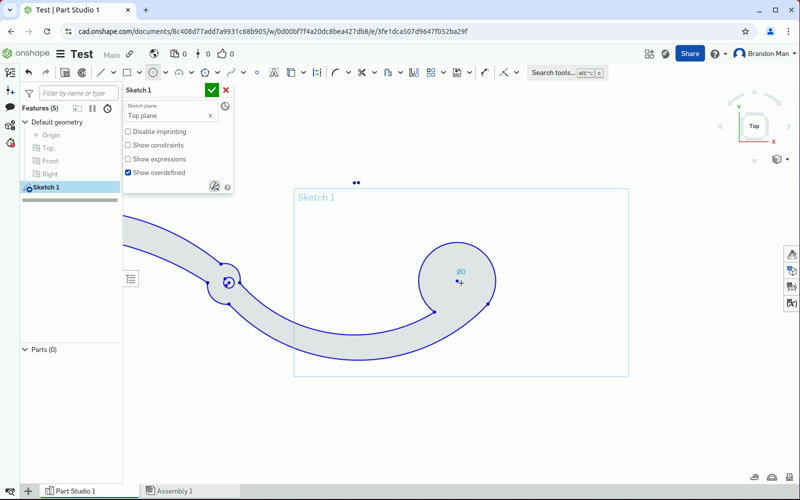
scroll(-6)
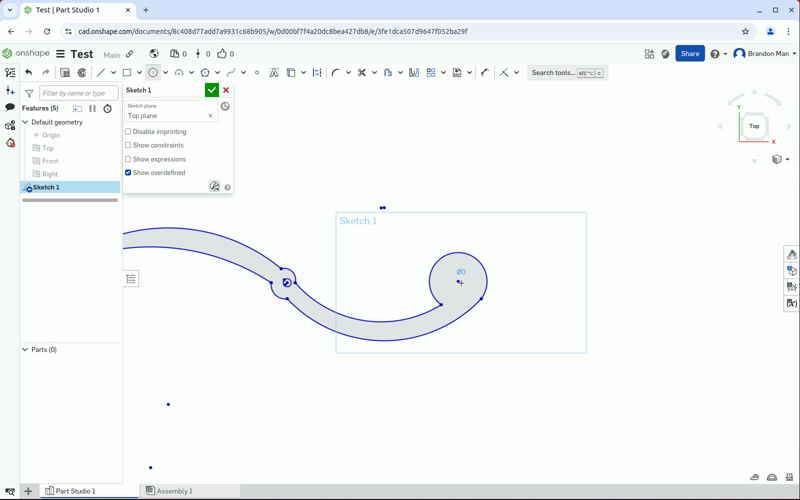
scroll(-6)
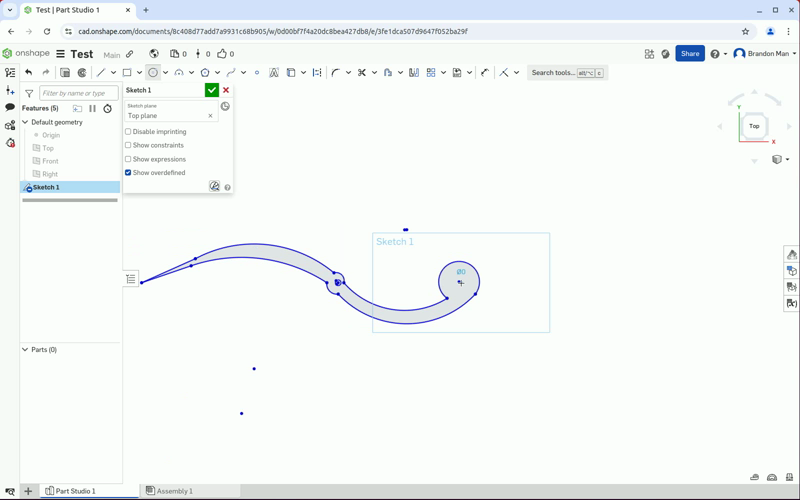
scroll(-6)
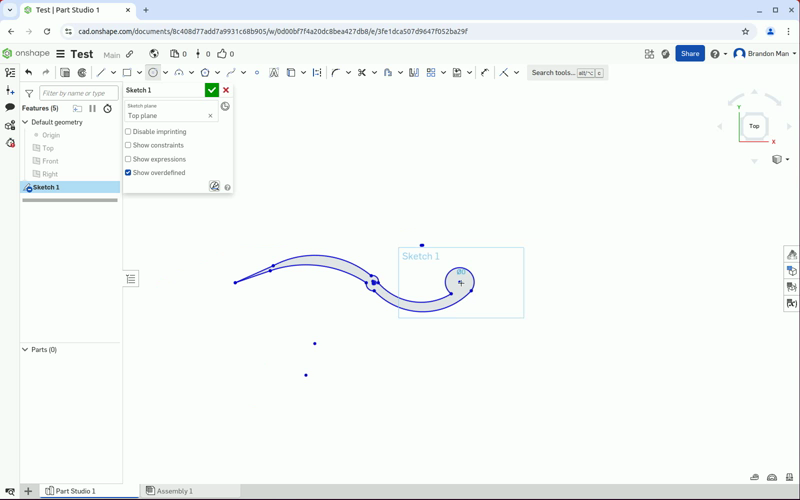
scroll(-6)
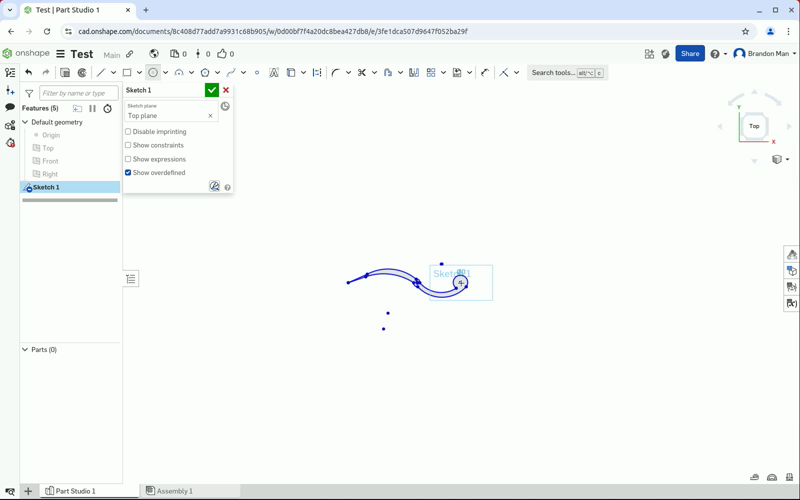
key_up(shift)
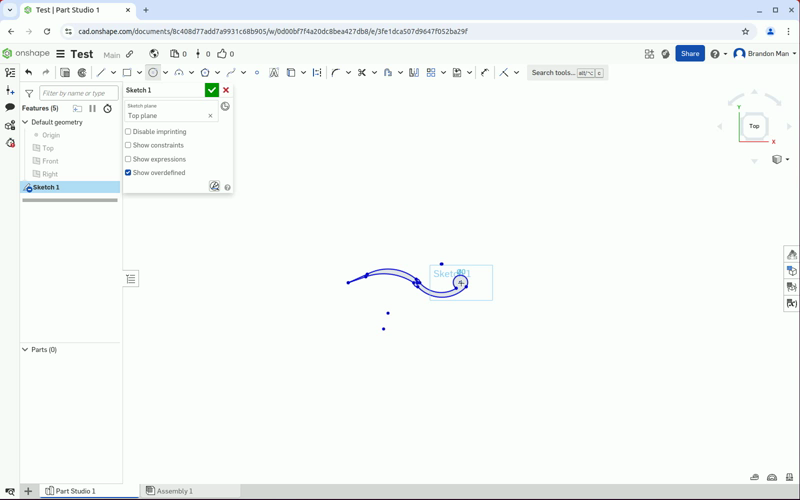
mouse_move(462, 282)
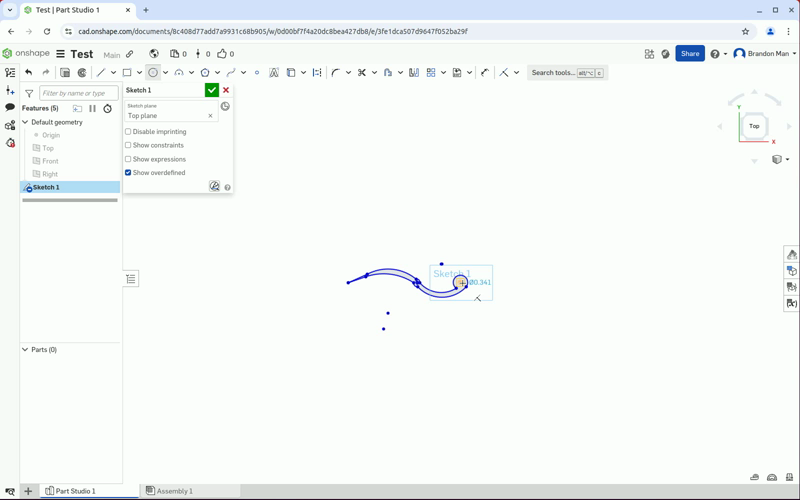
scroll(6)
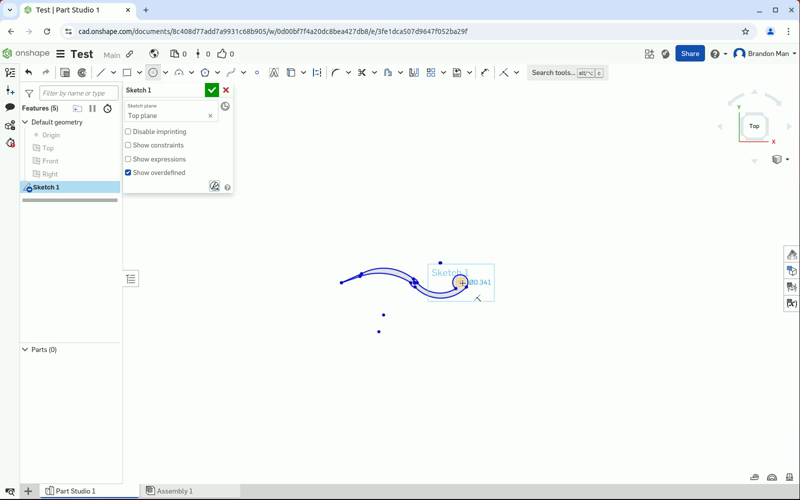
scroll(6)
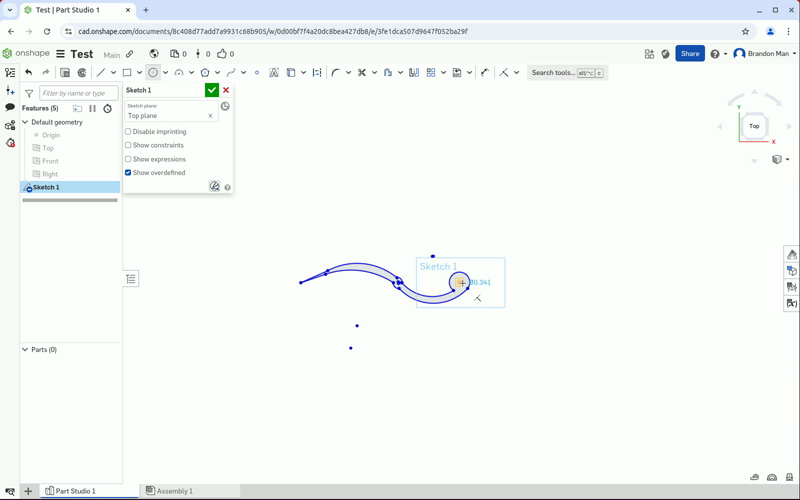
scroll(6)
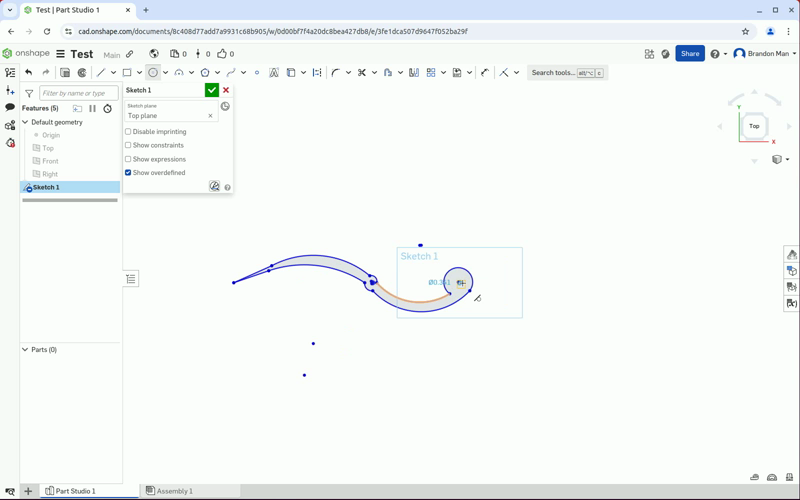
scroll(6)
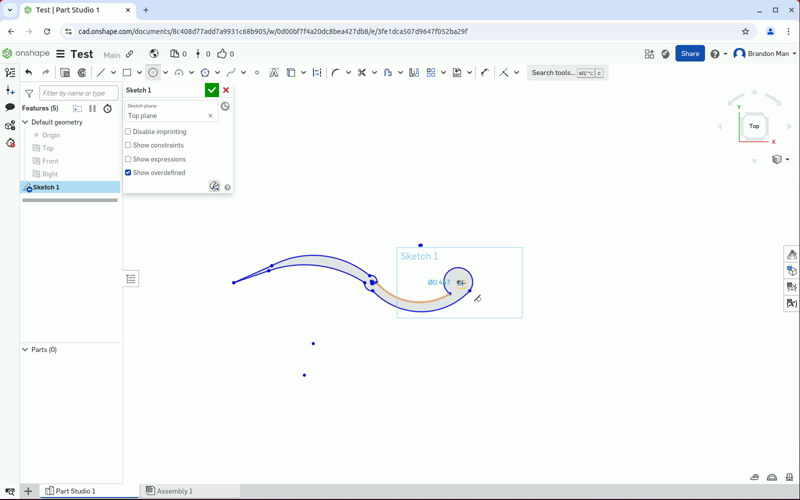
scroll(6)
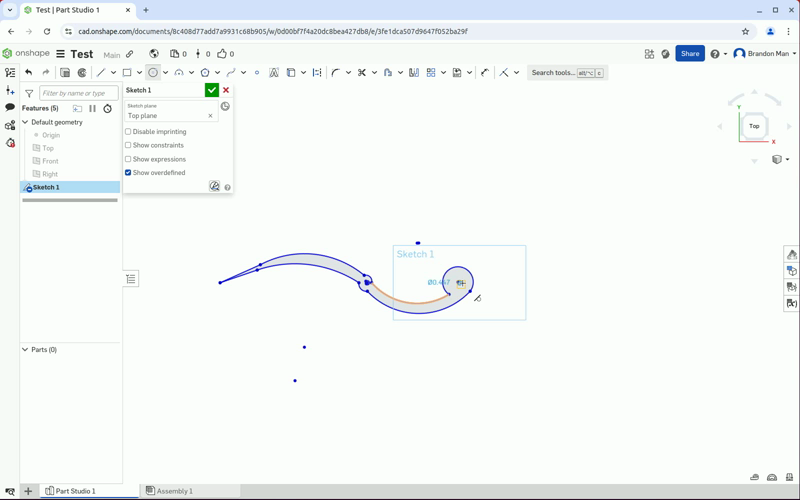
scroll(6)
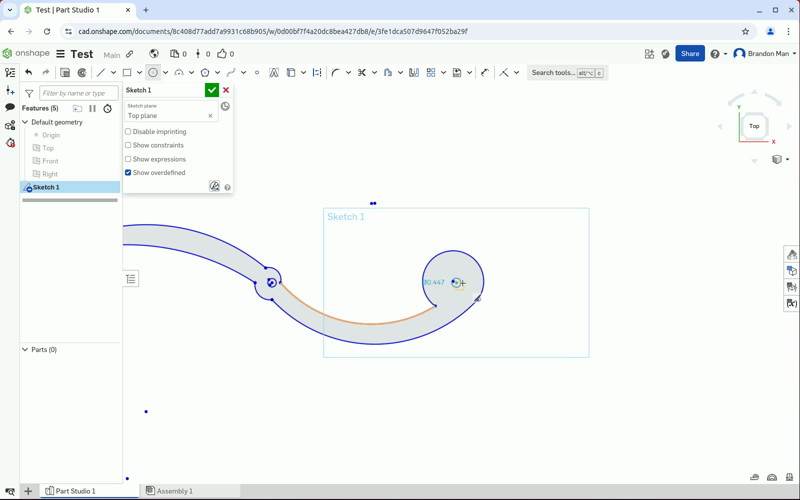
scroll(6)
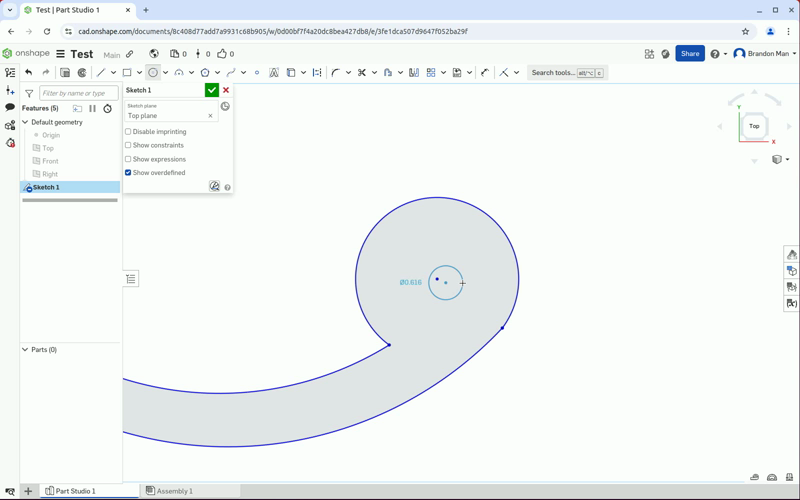
click(462, 282)
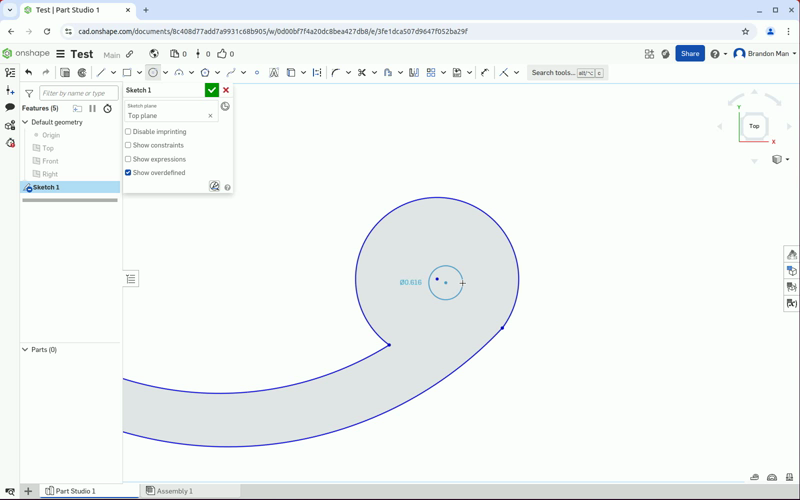
scroll(-6)
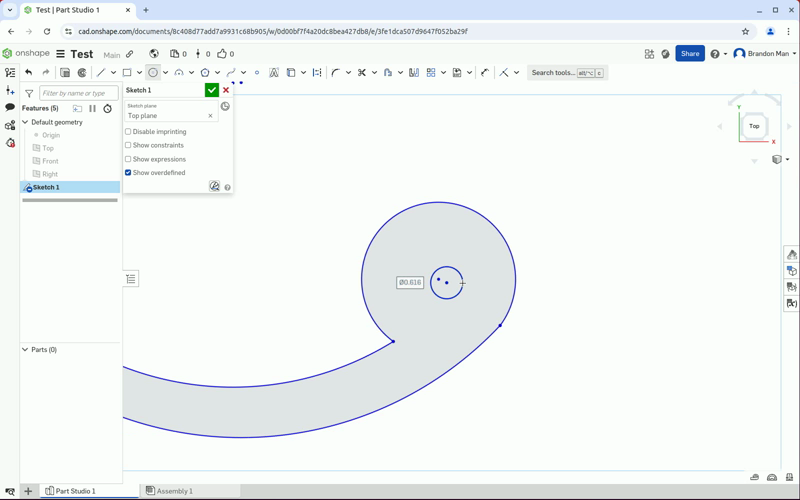
scroll(-6)
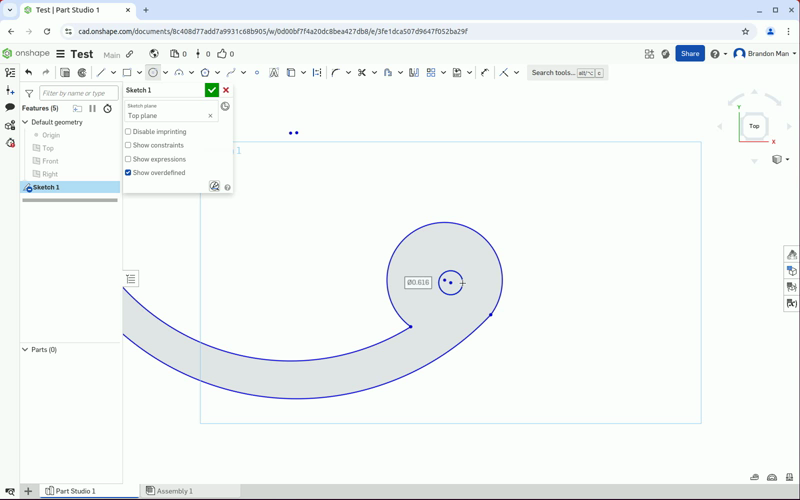
scroll(-6)
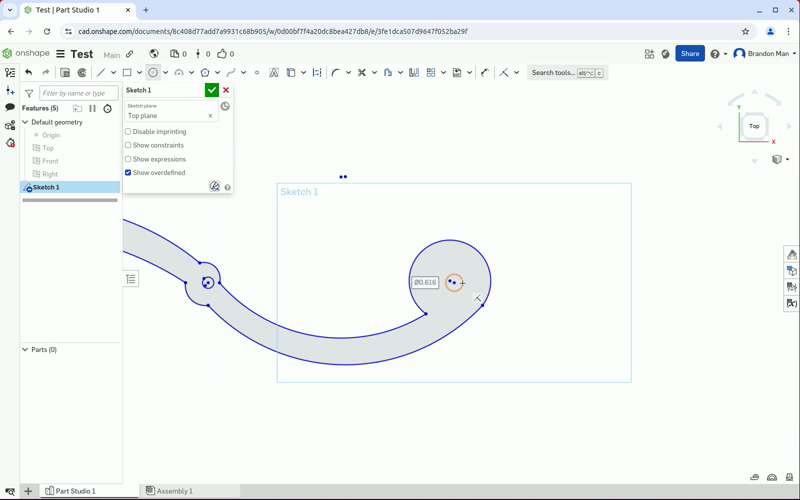
scroll(-6)
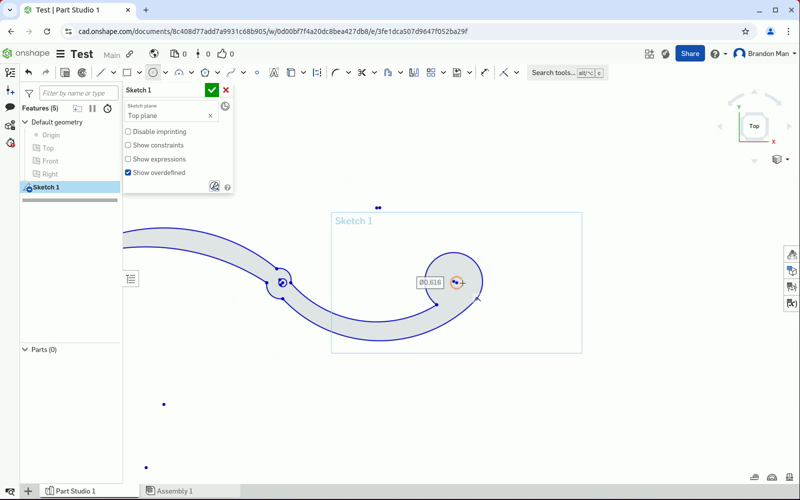
scroll(-6)
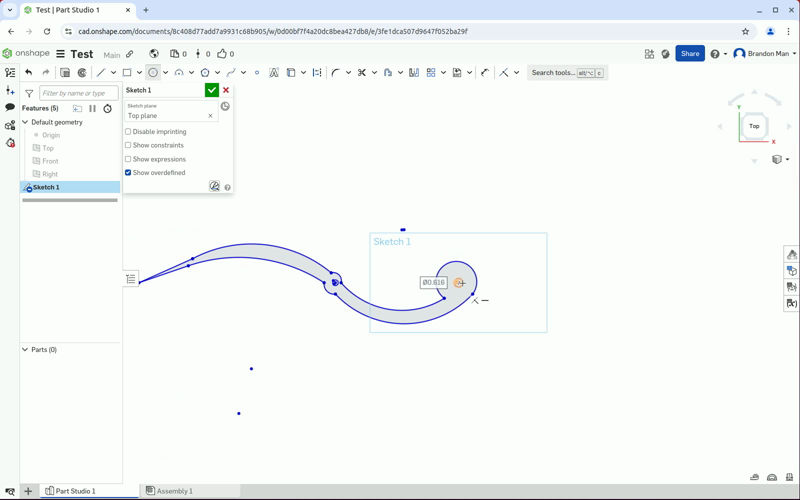
scroll(-6)
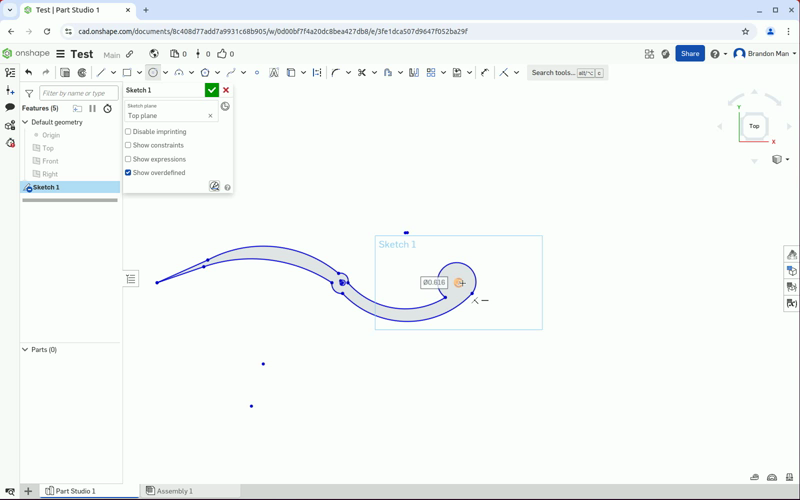
scroll(-6)
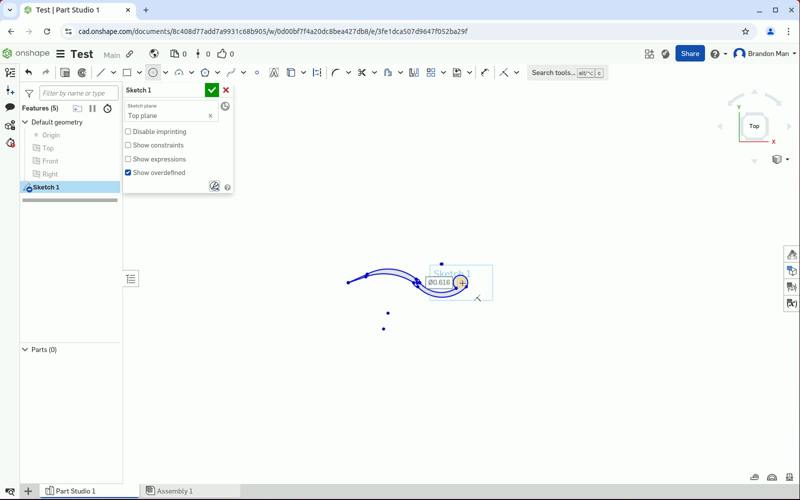
key(esc)
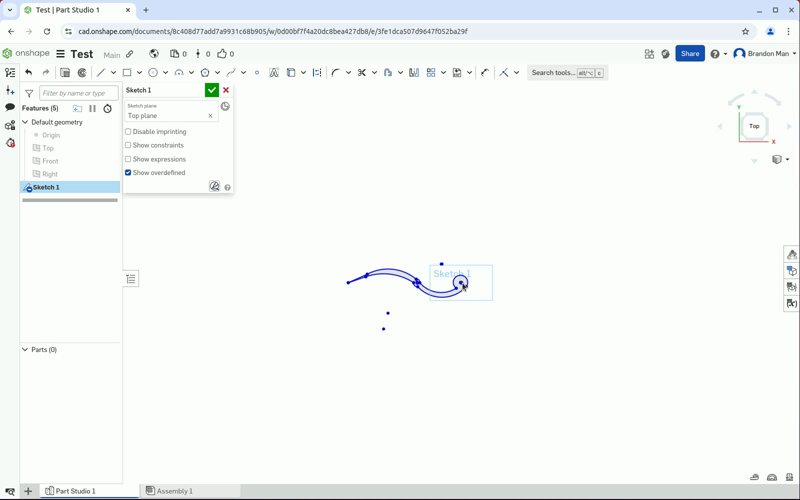
mouse_move(385, 272)
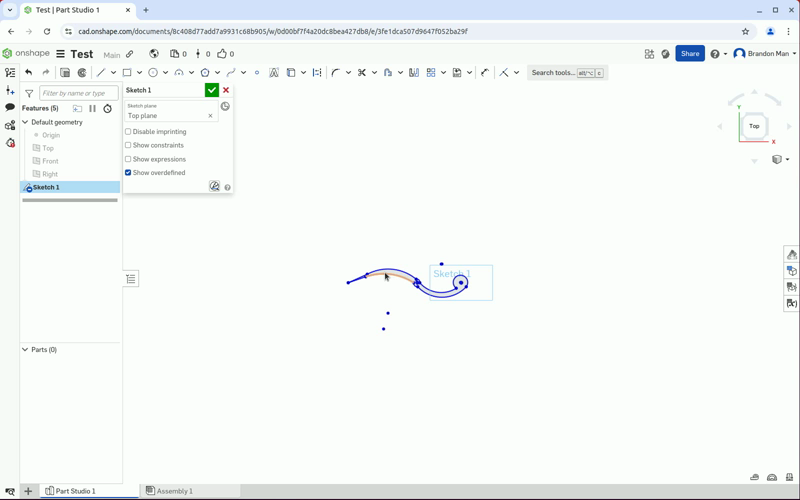
scroll(6)
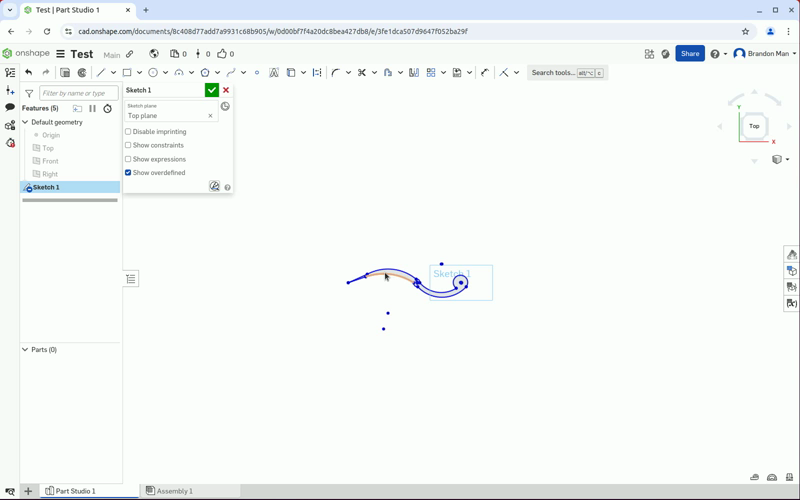
scroll(6)
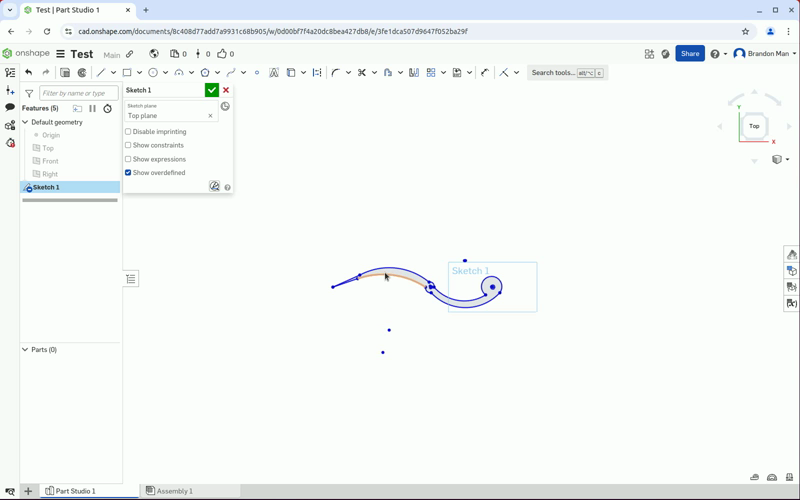
scroll(6)
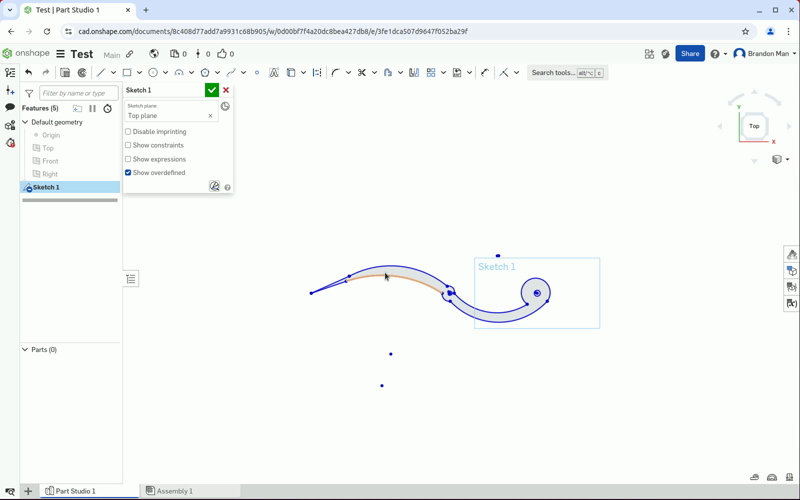
scroll(6)
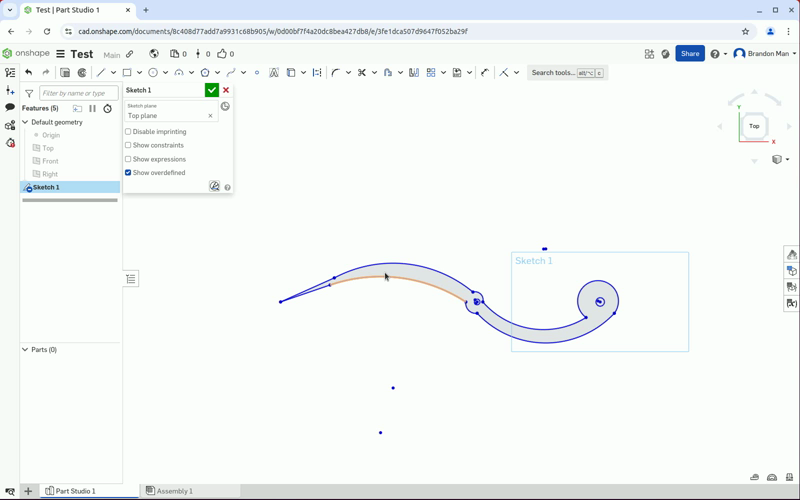
scroll(6)
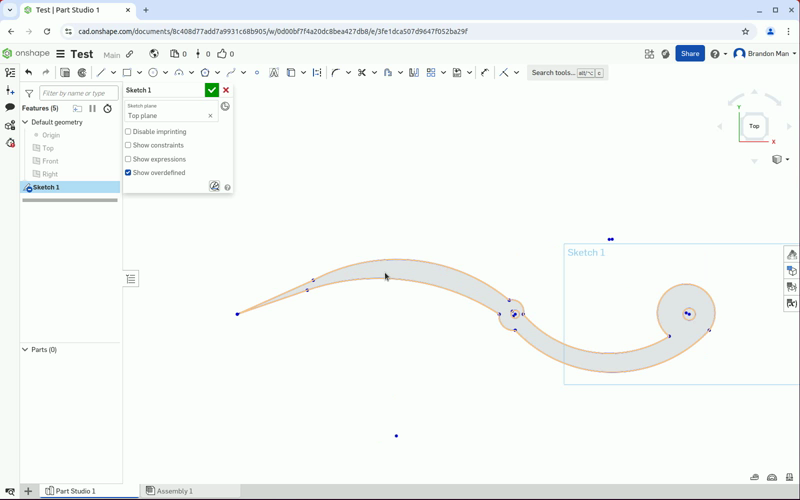
scroll(6)
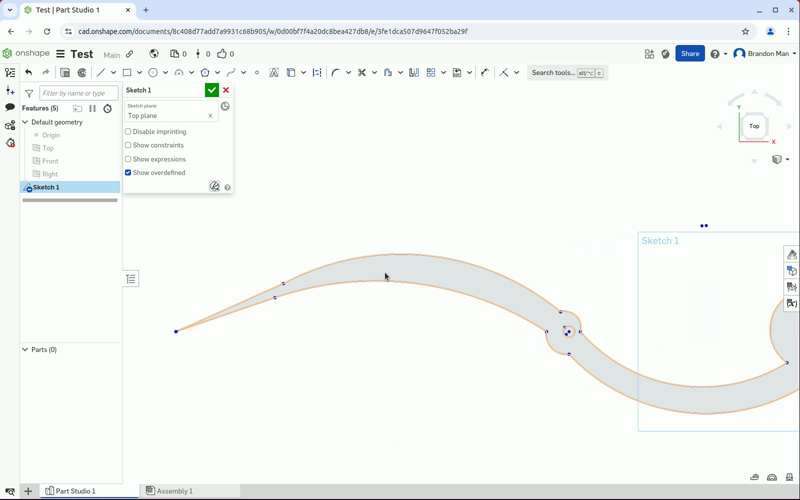
scroll(6)
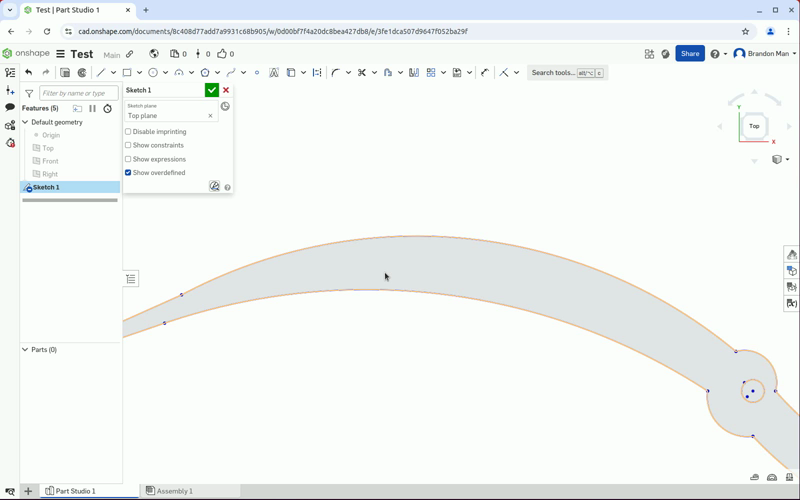
click(385, 272)
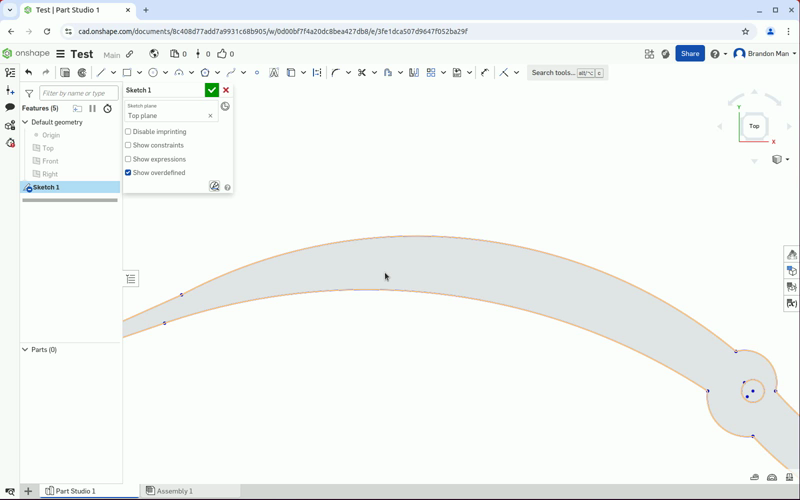
scroll(-6)
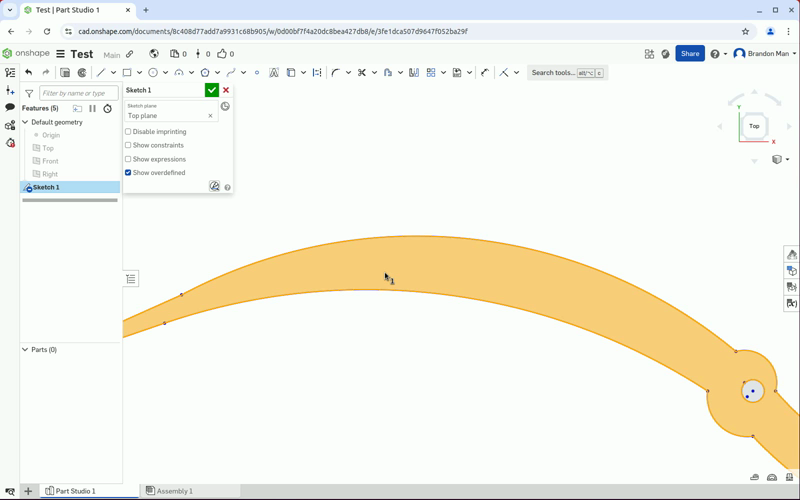
scroll(-6)
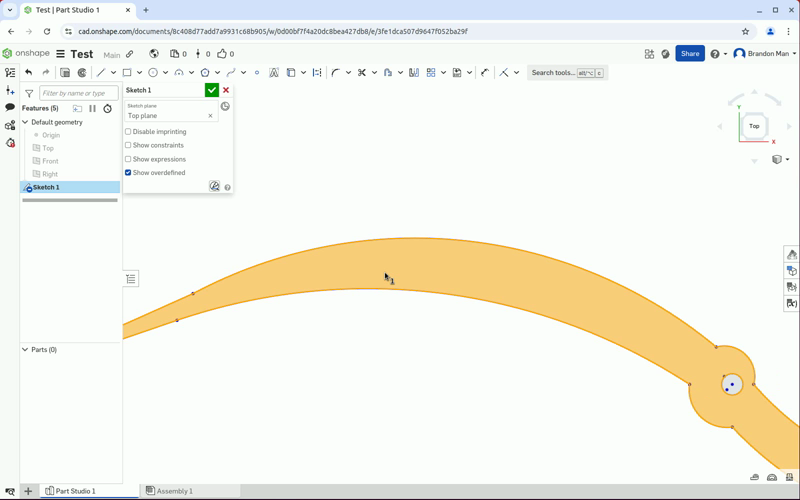
scroll(-6)
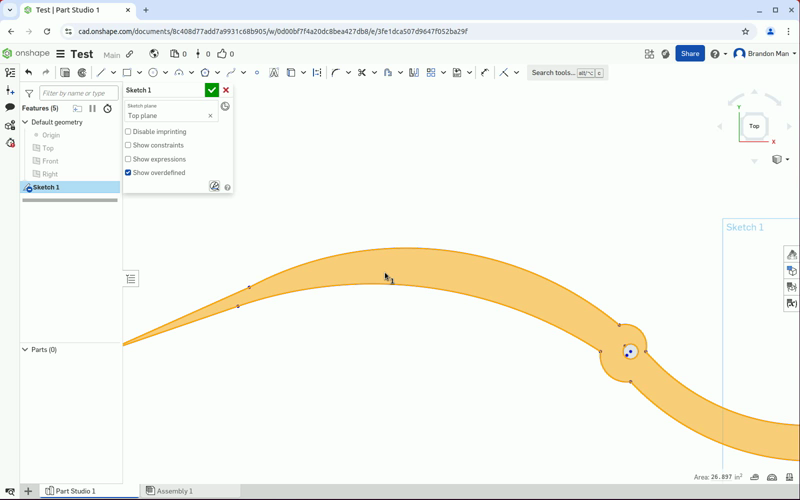
scroll(-6)
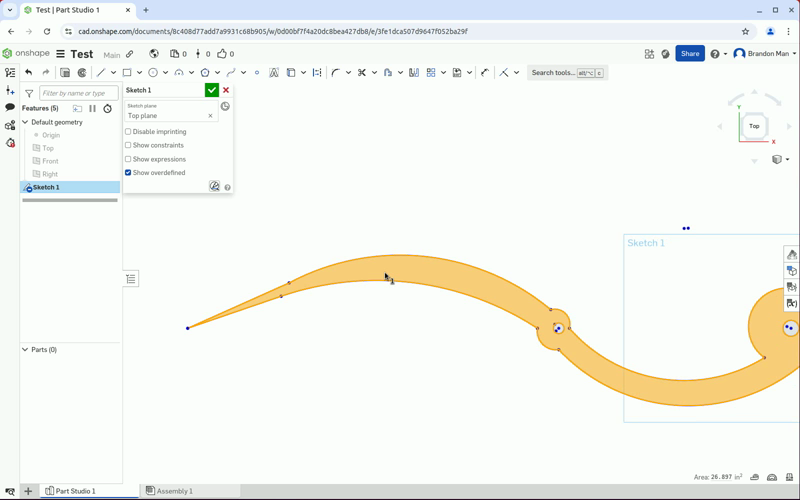
scroll(-6)
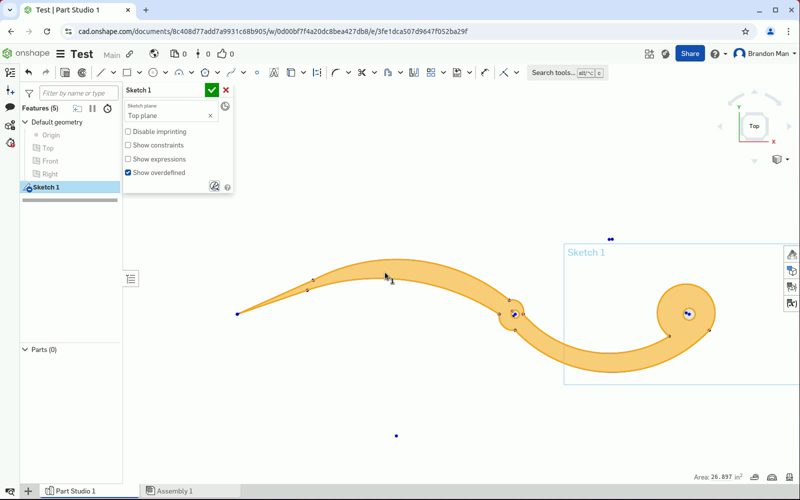
scroll(-6)
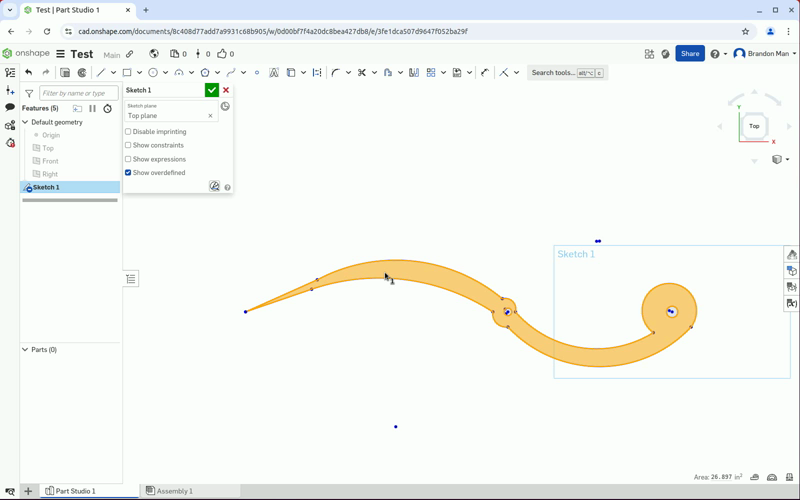
scroll(-6)
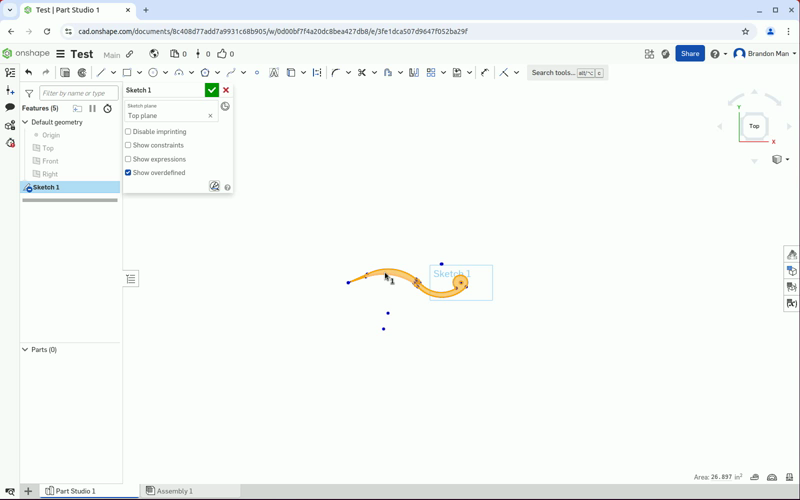
mouse_move(73, 352)
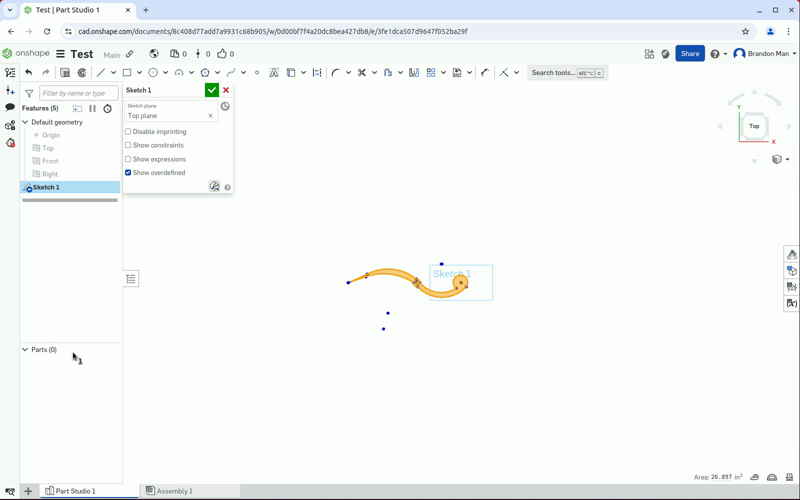
key(shift+y)
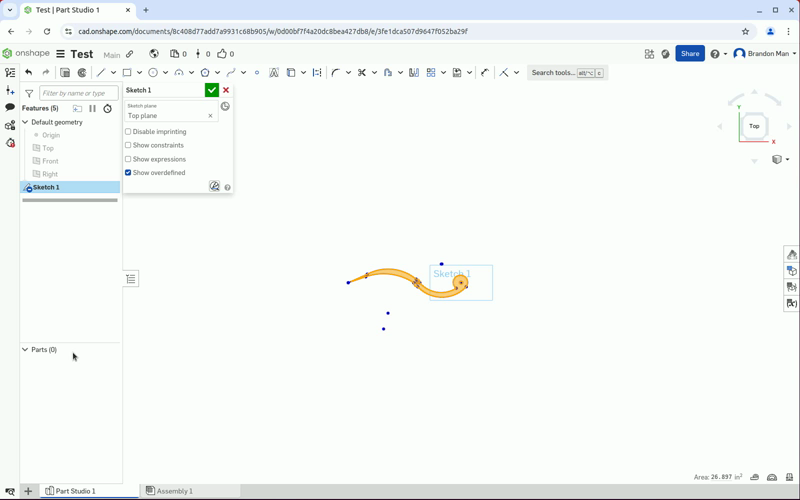
key(shift+e)
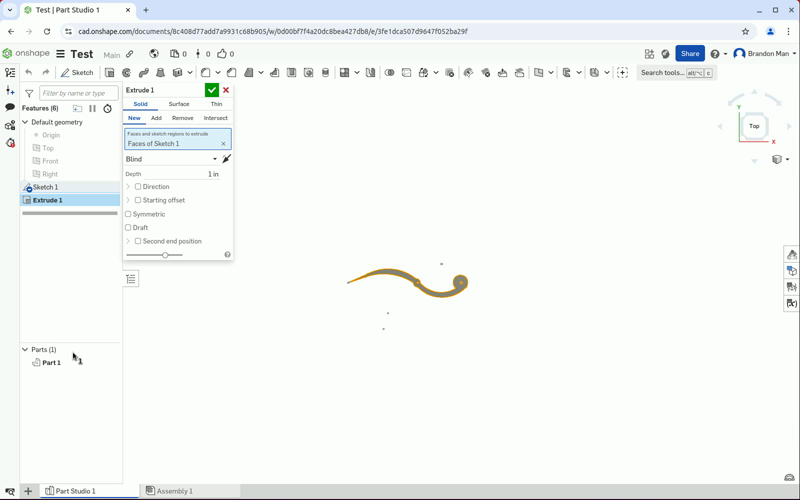
mouse_move(143, 106)
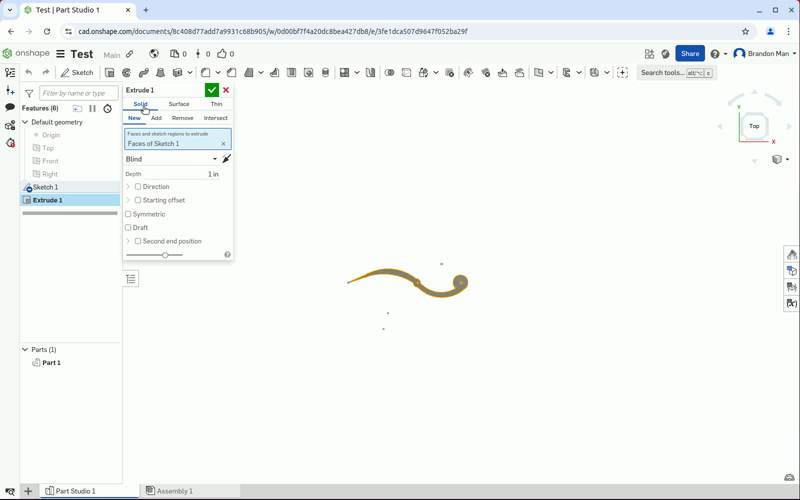
click(143, 106)
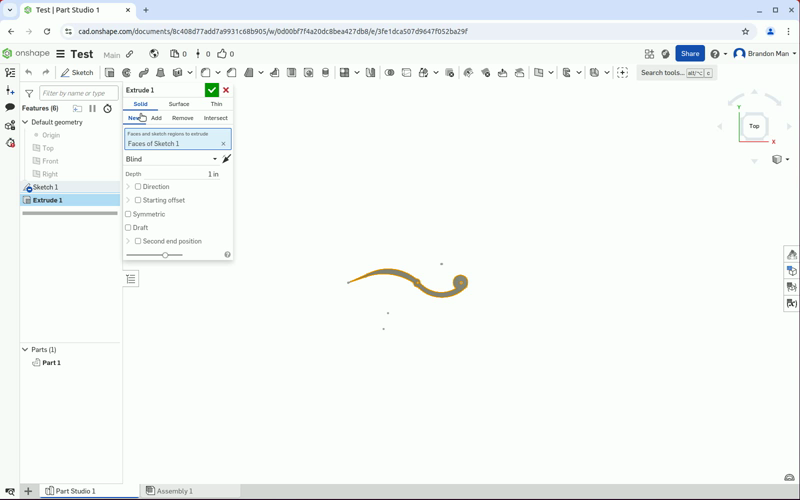
mouse_move(137, 120)
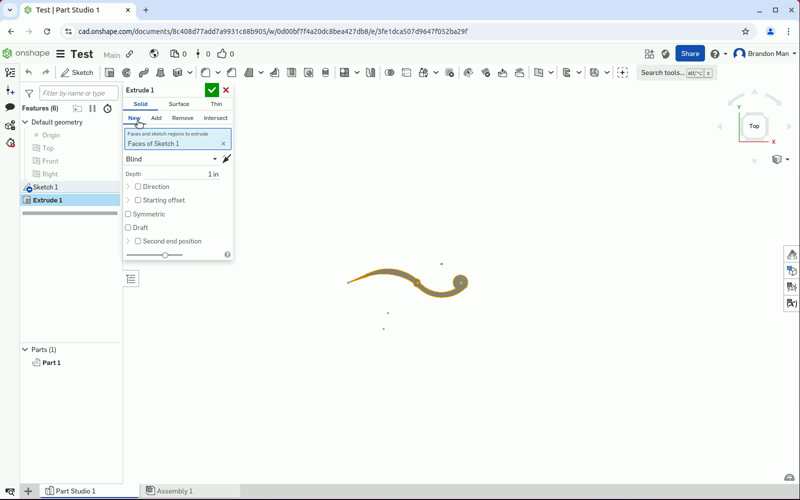
click(137, 120)
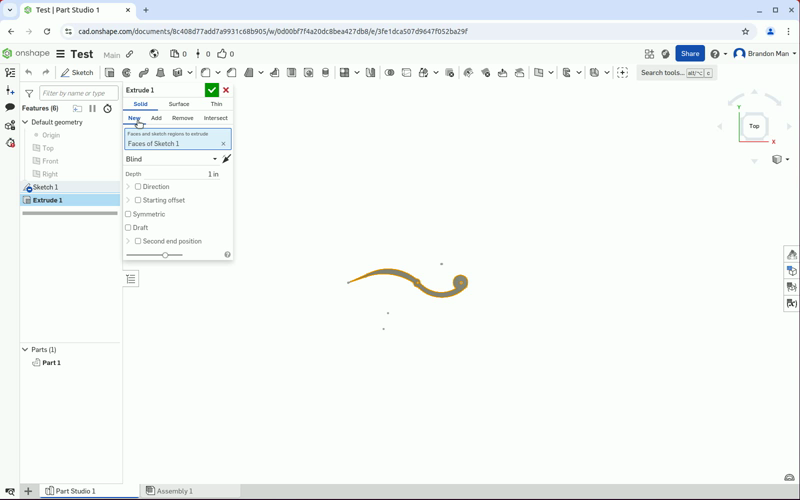
key(tab, 4)
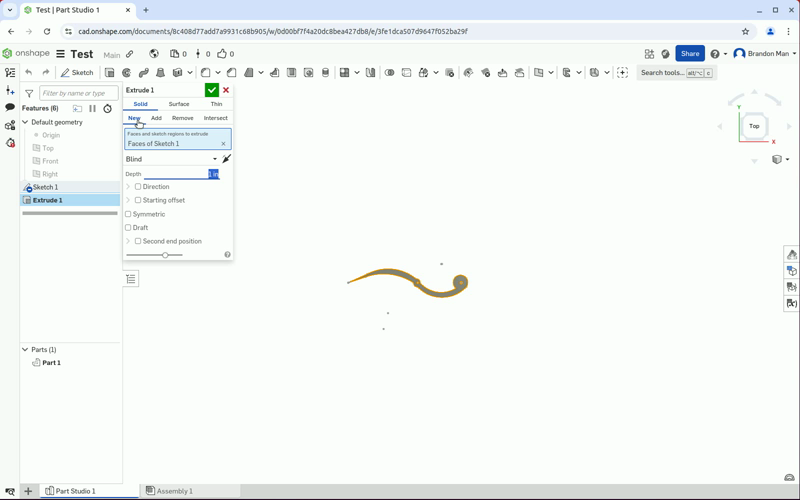
text(0.241)
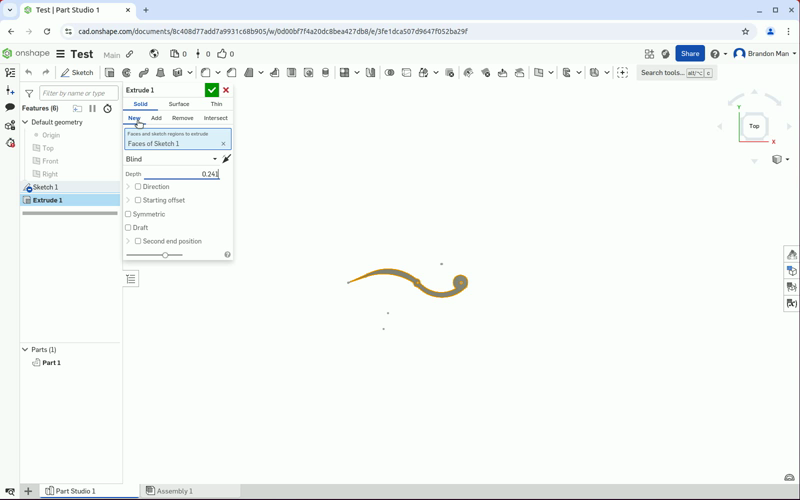
key(enter)
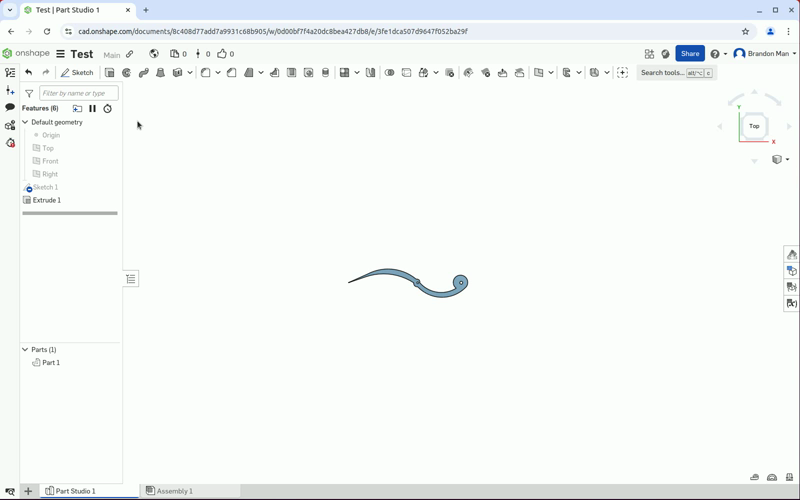
key(shift+h)
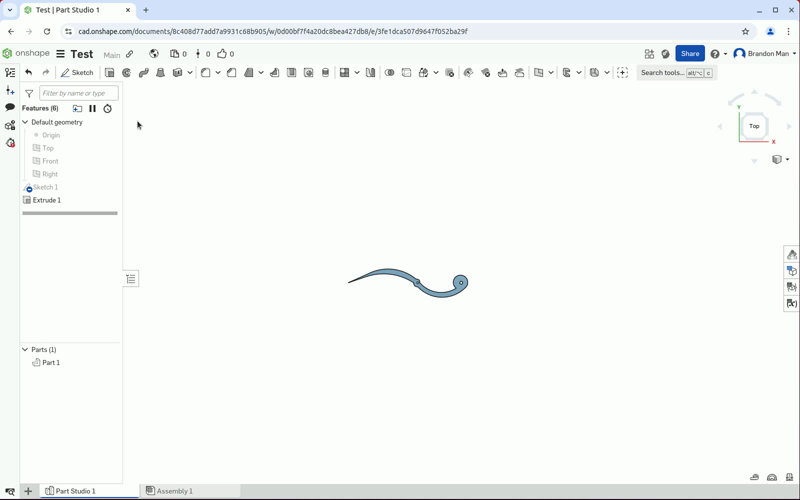
key(shift+h)
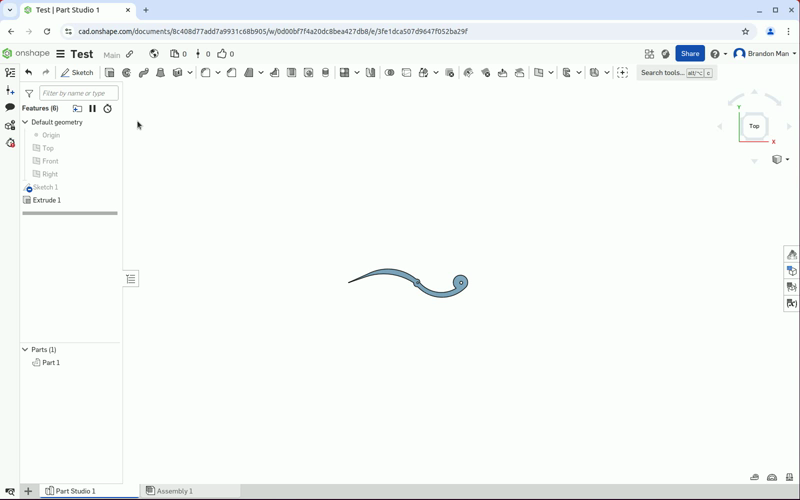
mouse_move(73, 189)
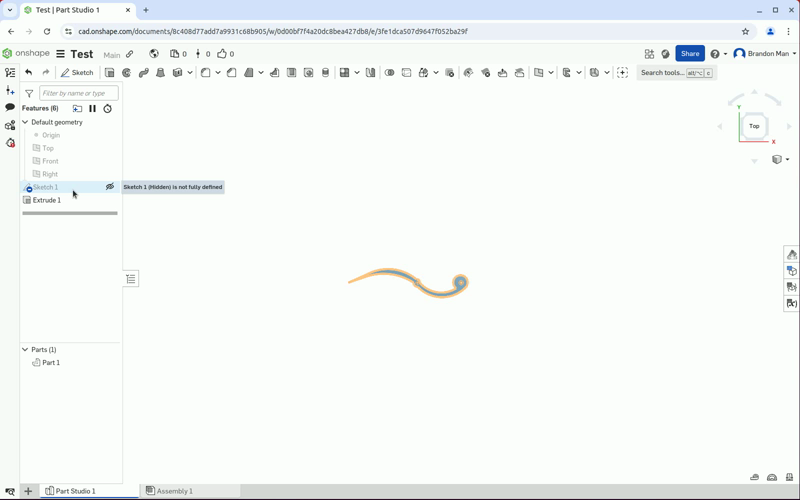
click(73, 189)
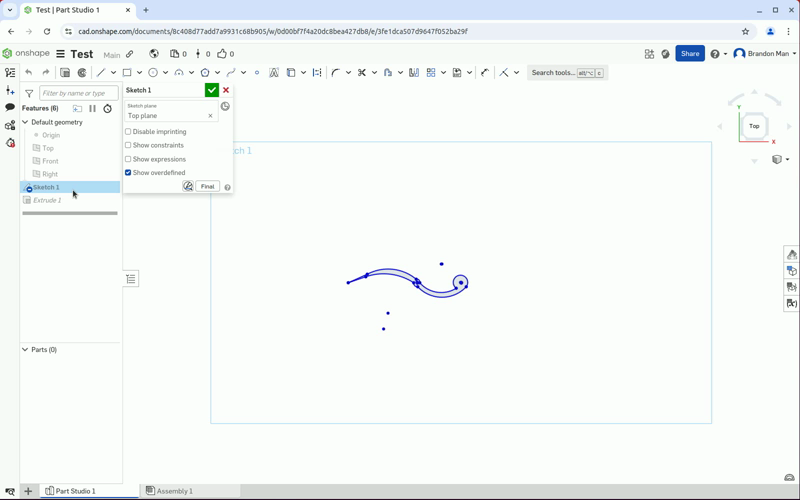
mouse_move(229, 92)
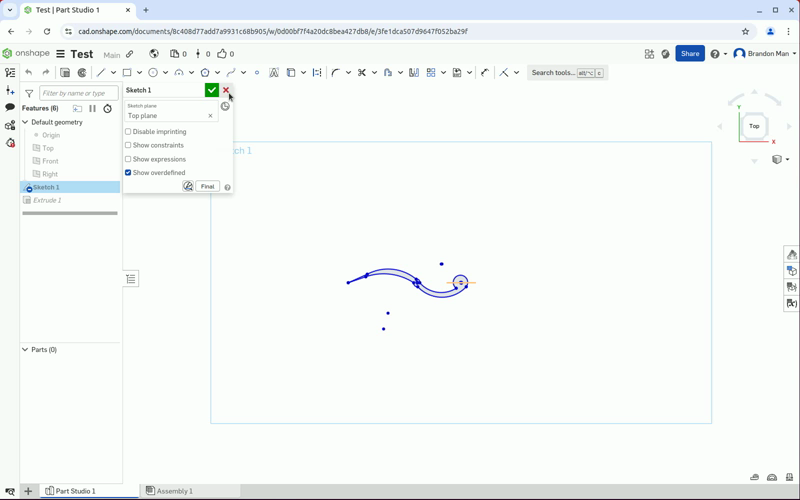
click(229, 92)
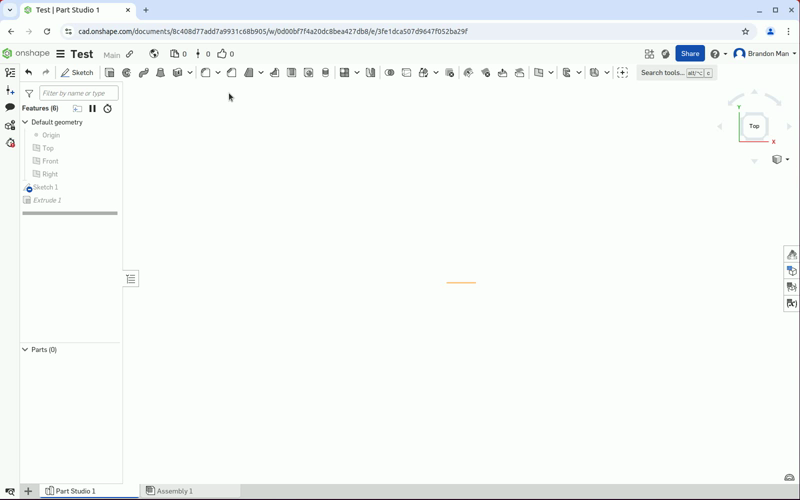
mouse_move(541, 75)
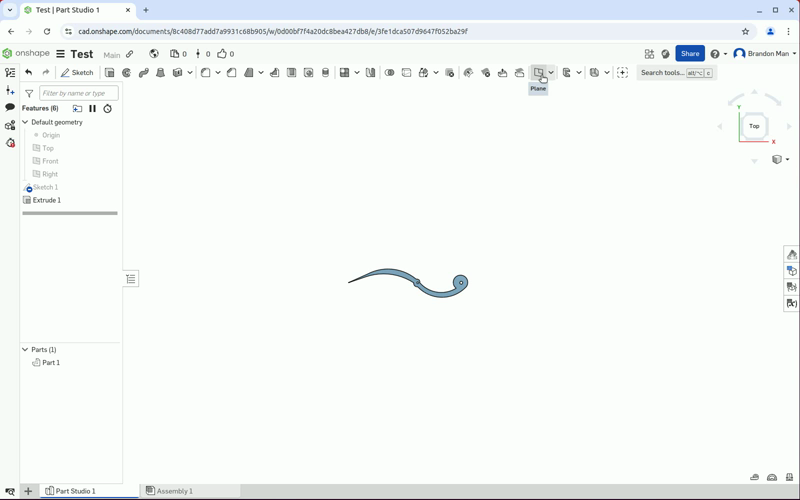
click(541, 75)
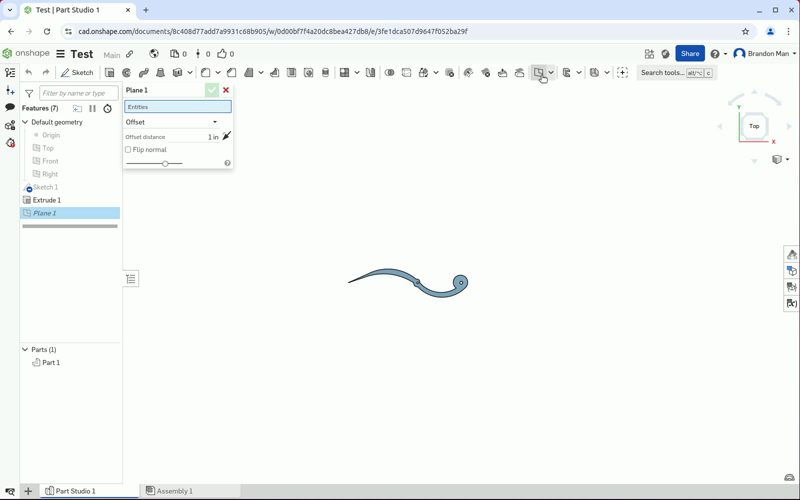
mouse_move(73, 150)
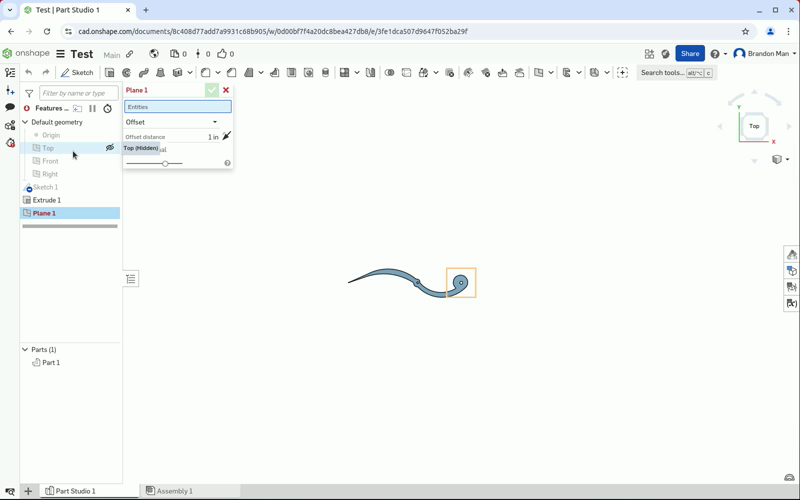
click(73, 150)
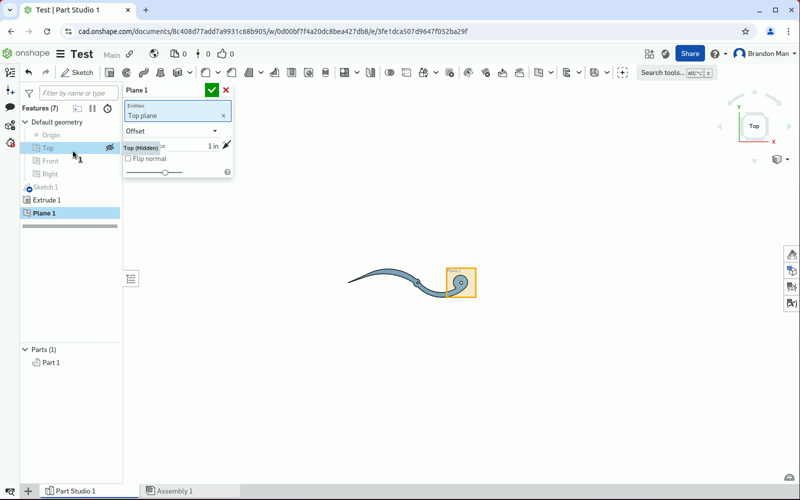
key(tab, 2)
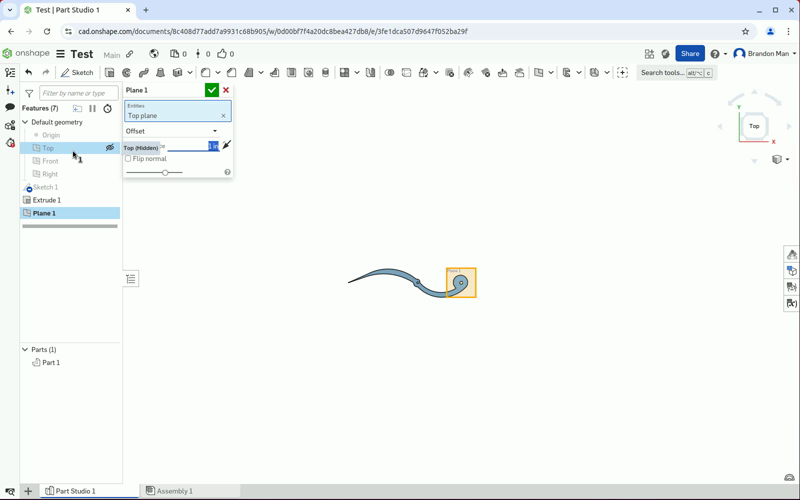
text(0.246)
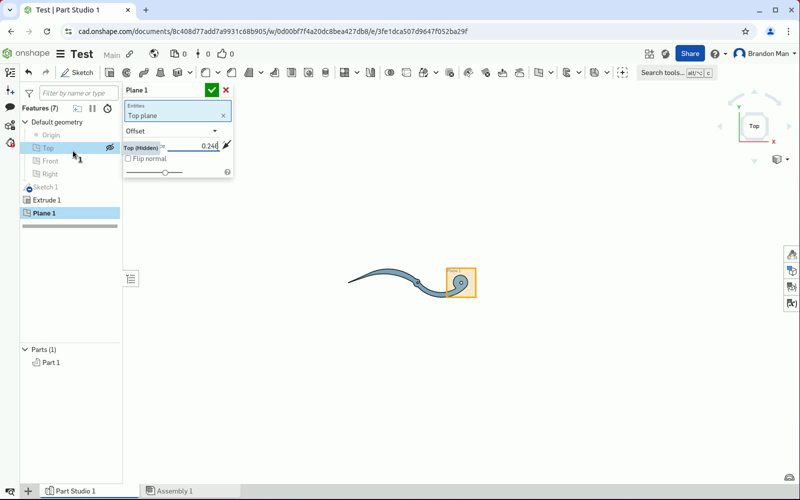
key(enter, 2)
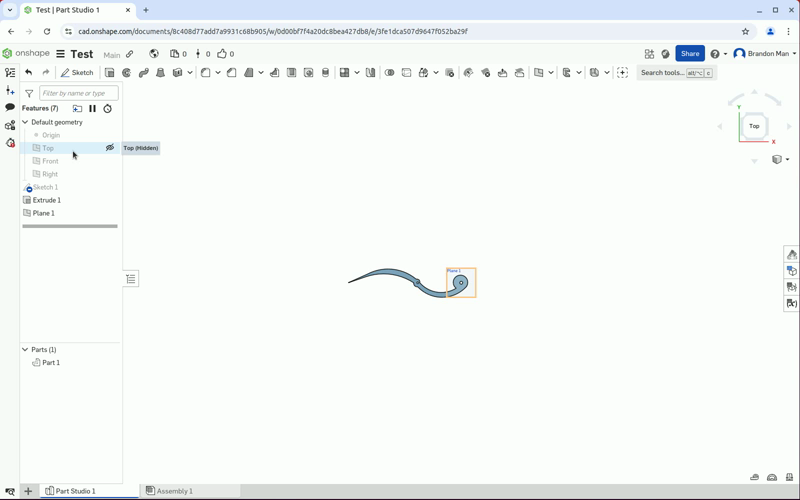
key(shift+s)
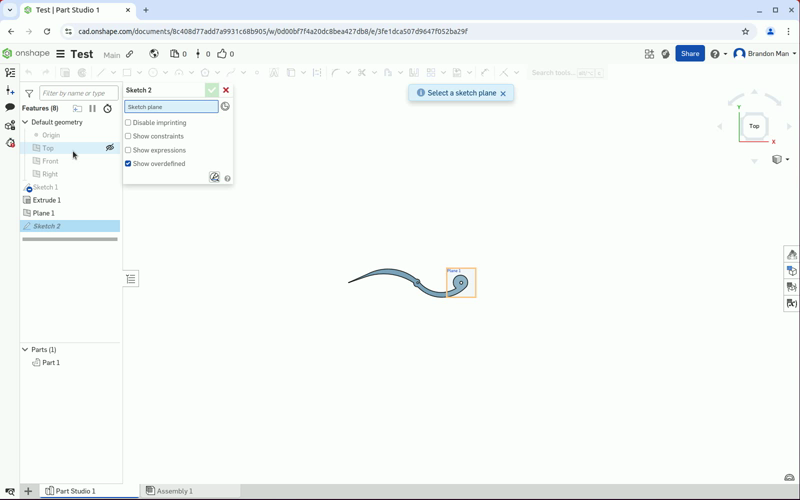
mouse_move(73, 215)
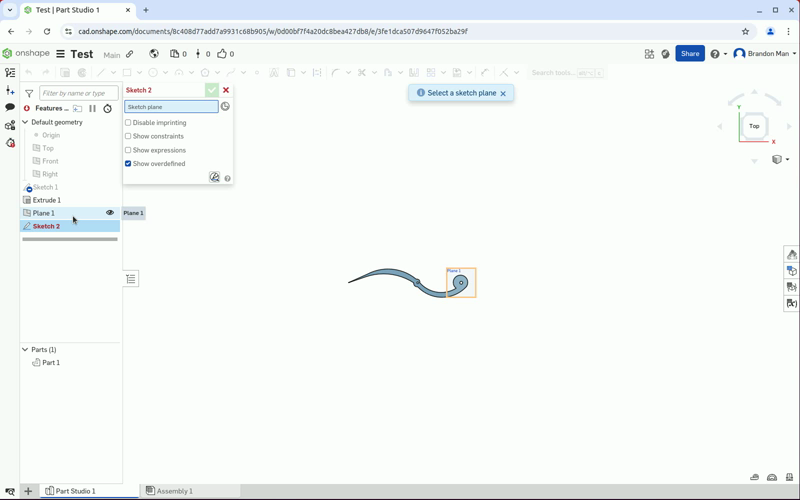
click(73, 215)
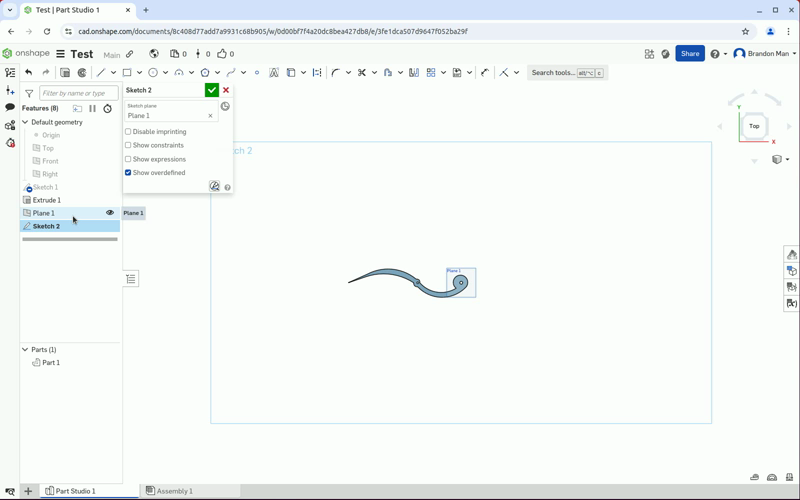
mouse_move(73, 352)
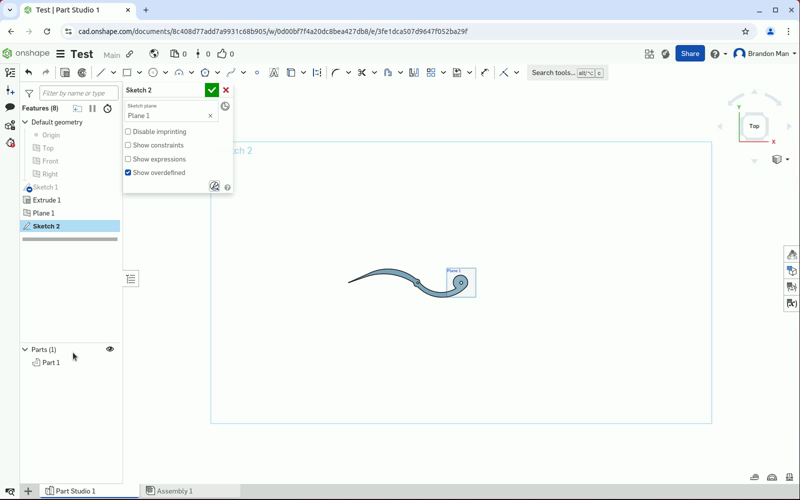
key(y)
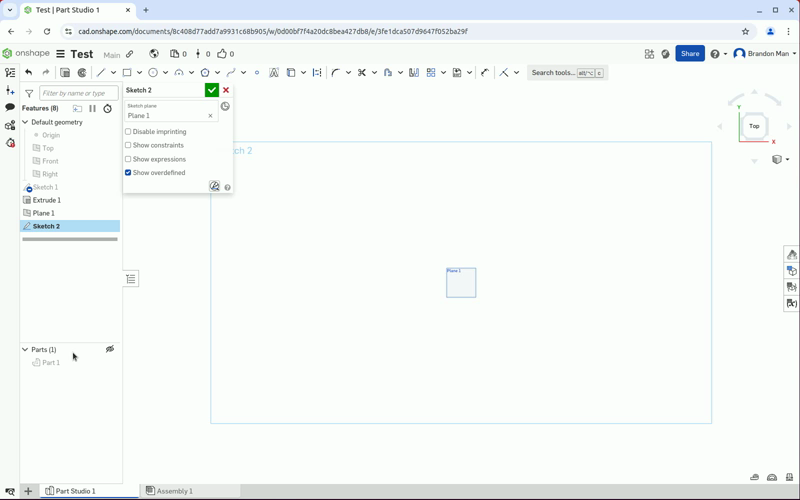
key(c)
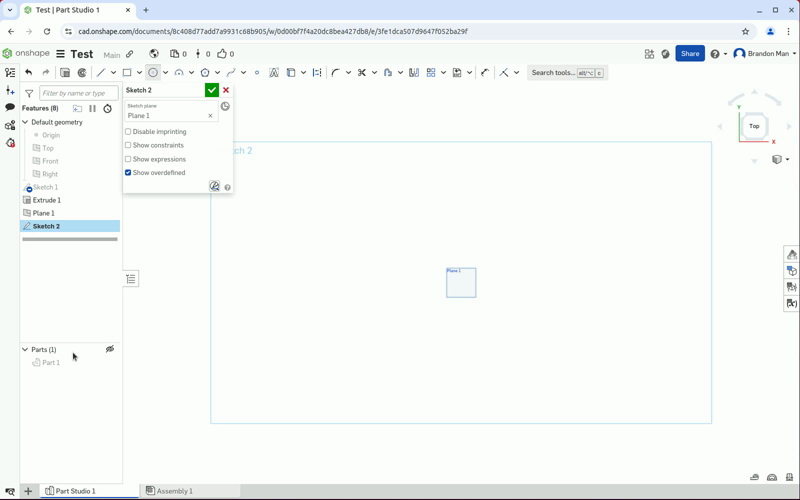
key_down(shift)
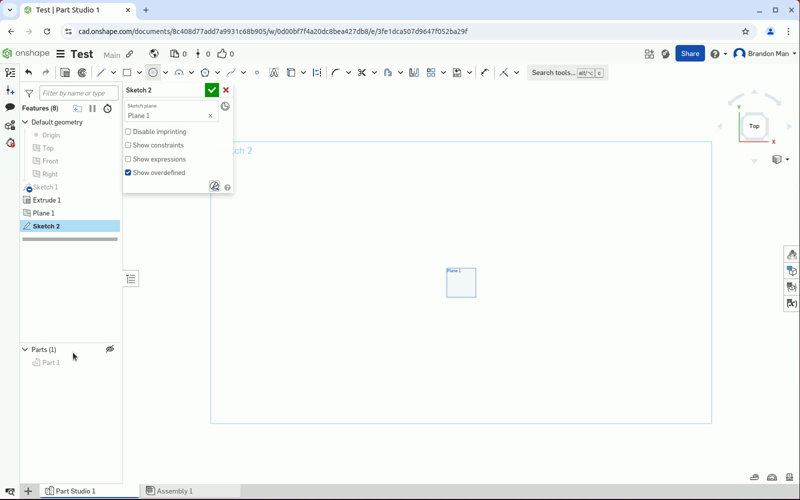
mouse_move(417, 282)
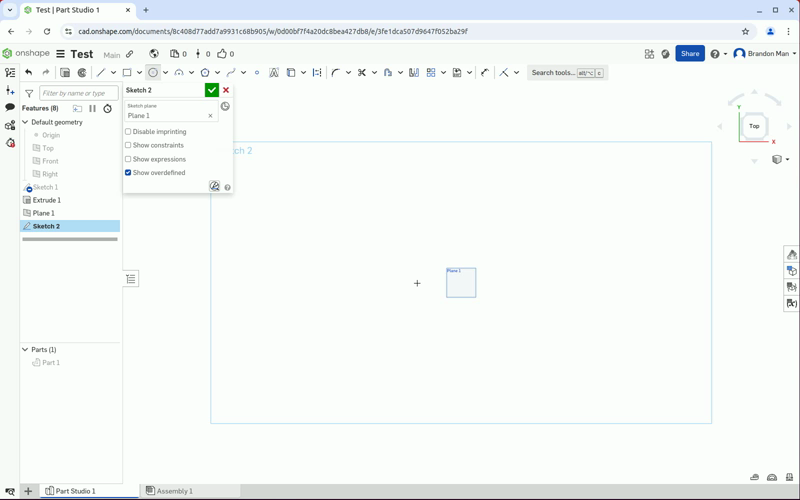
click(417, 282)
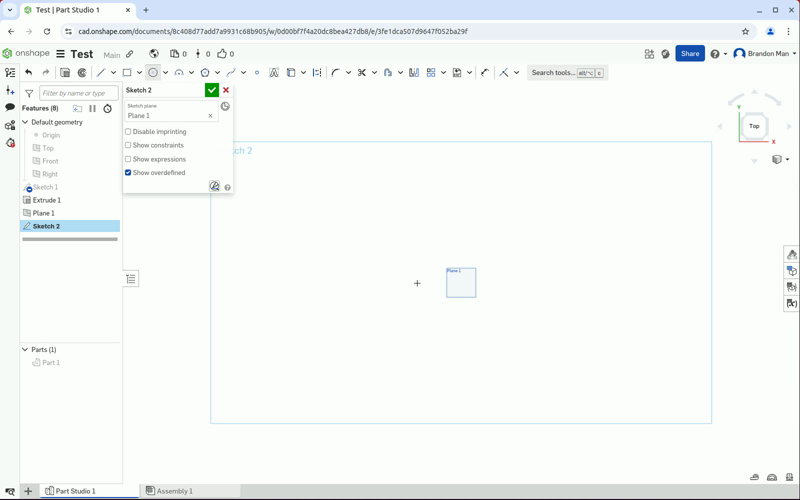
key_up(shift)
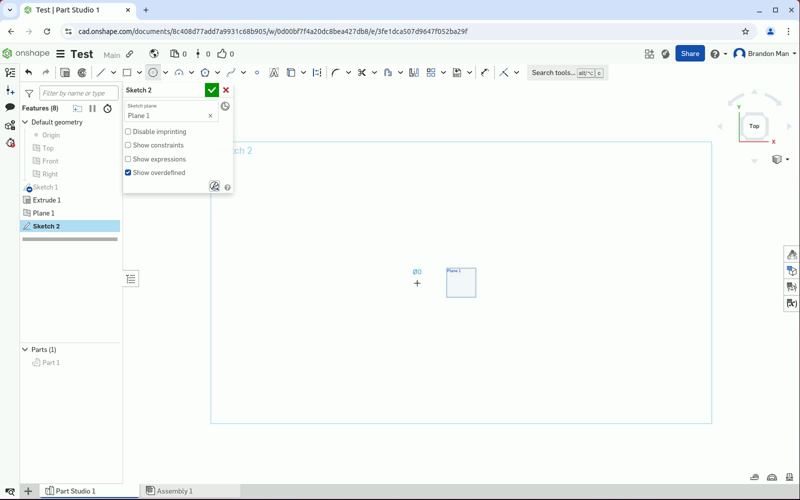
mouse_move(419, 282)
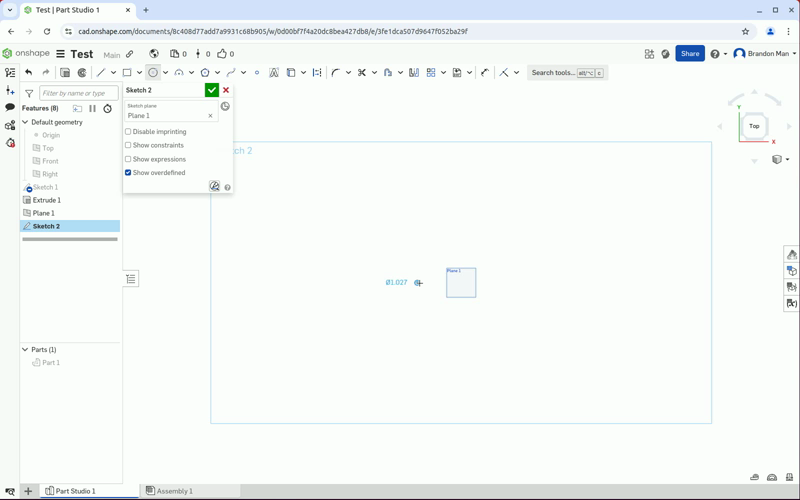
scroll(6)
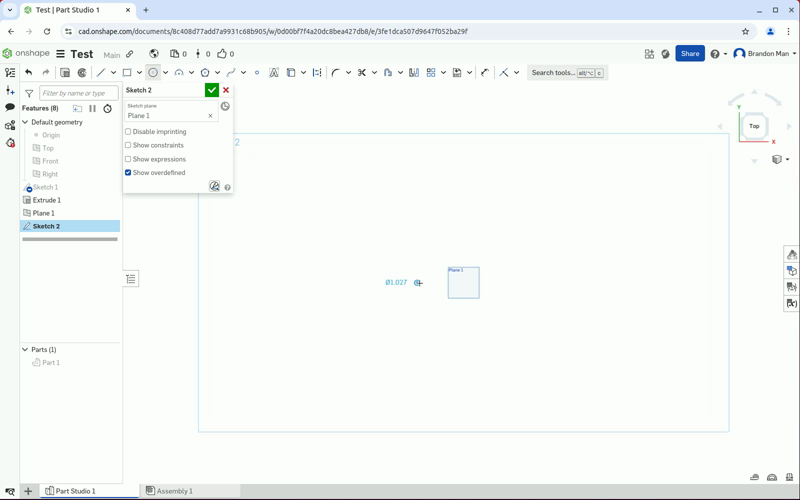
scroll(6)
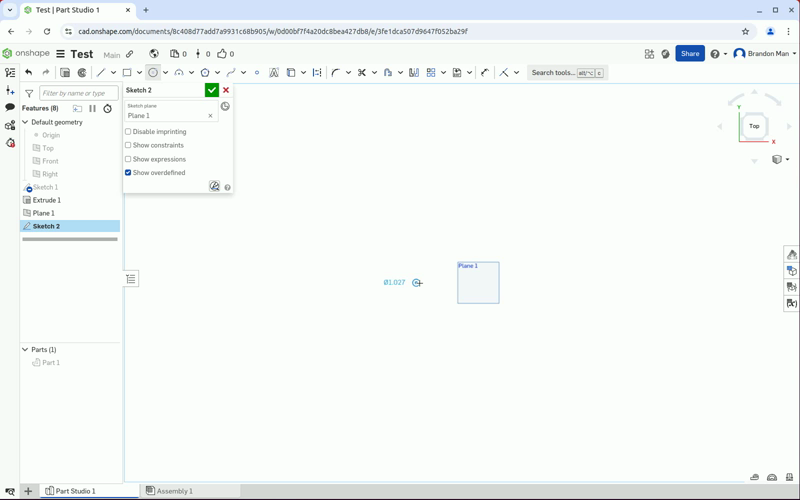
scroll(6)
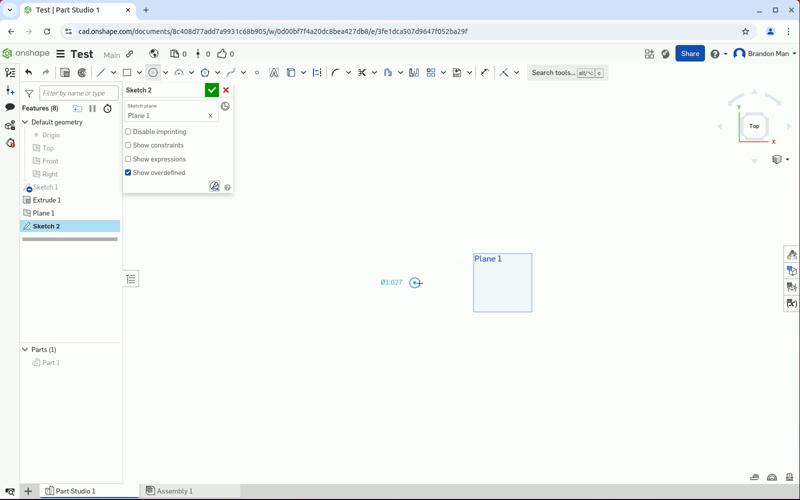
scroll(6)
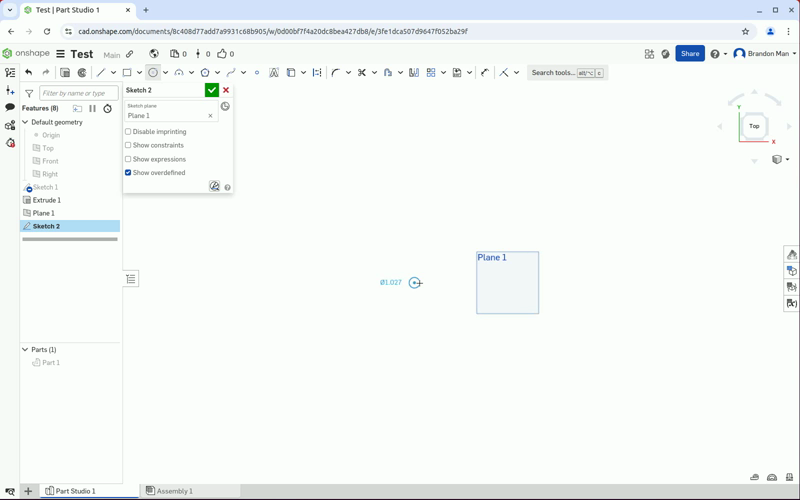
scroll(6)
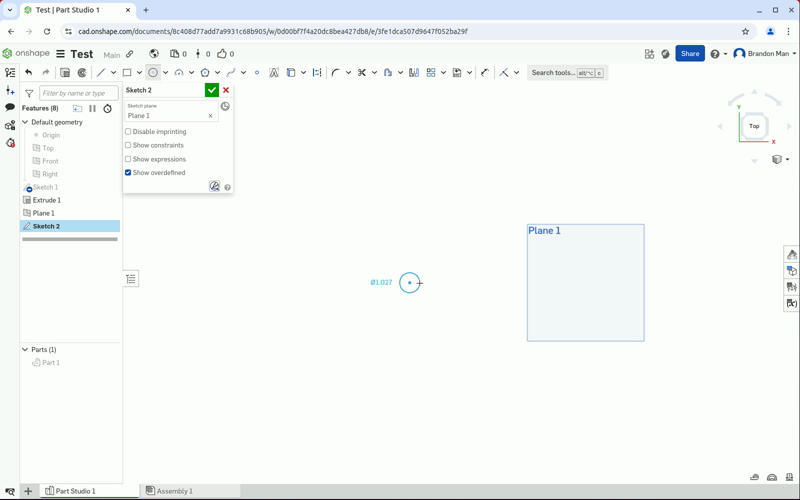
scroll(6)
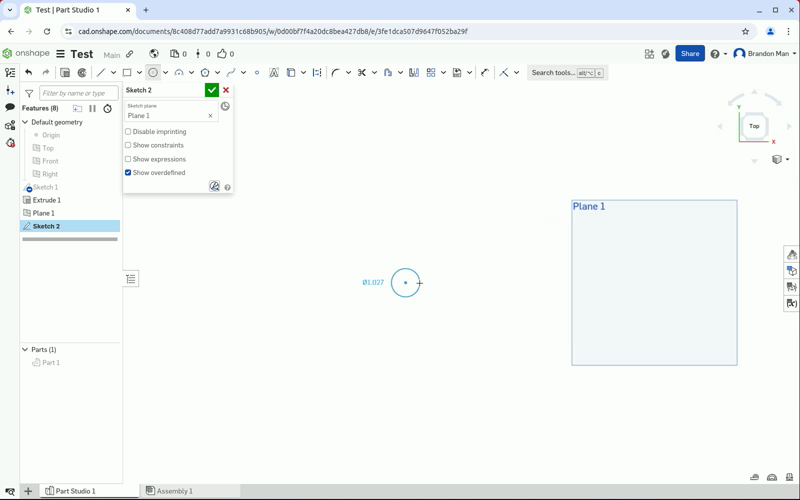
scroll(6)
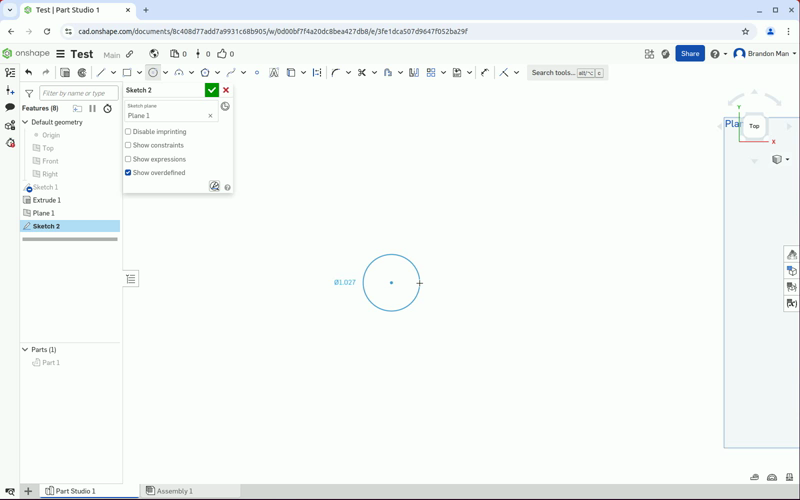
click(419, 282)
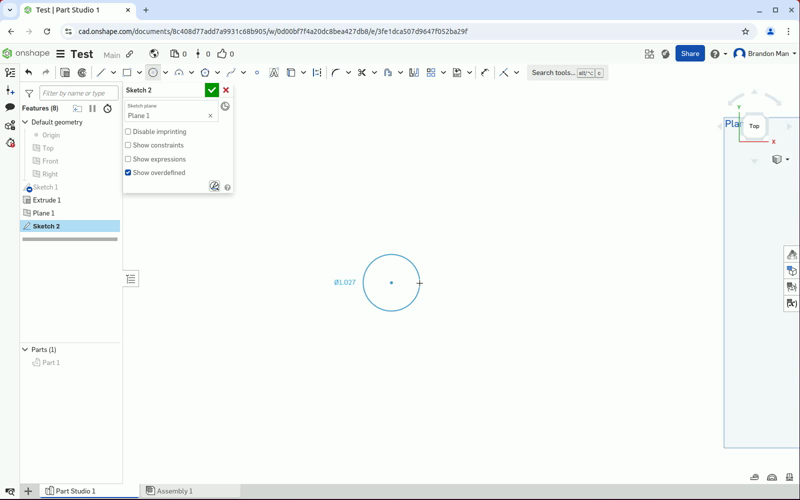
scroll(-6)
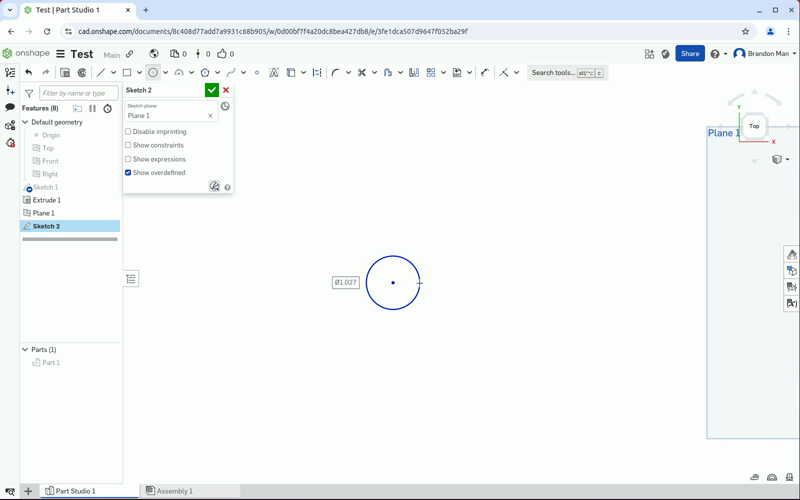
scroll(-6)
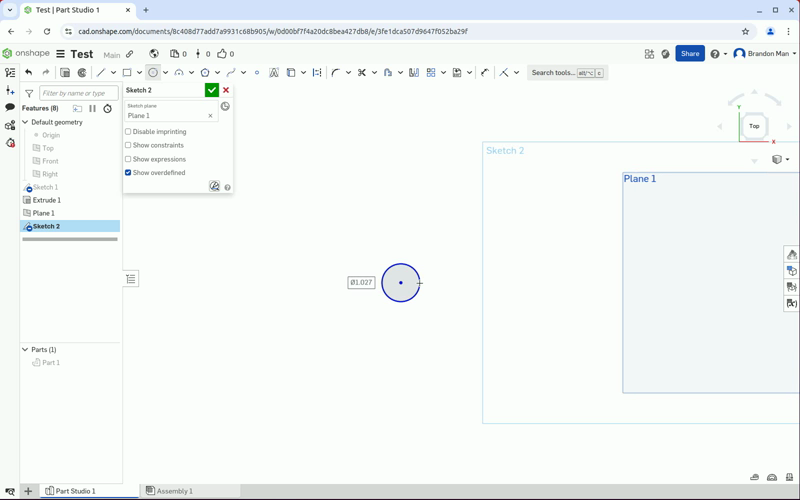
scroll(-6)
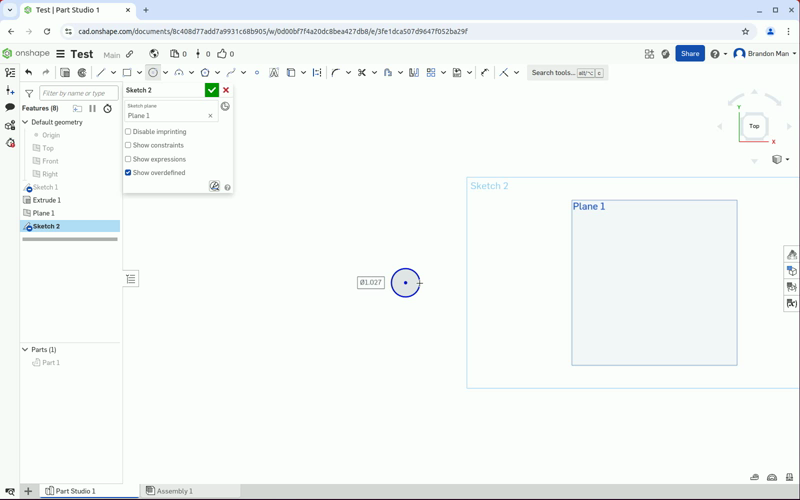
scroll(-6)
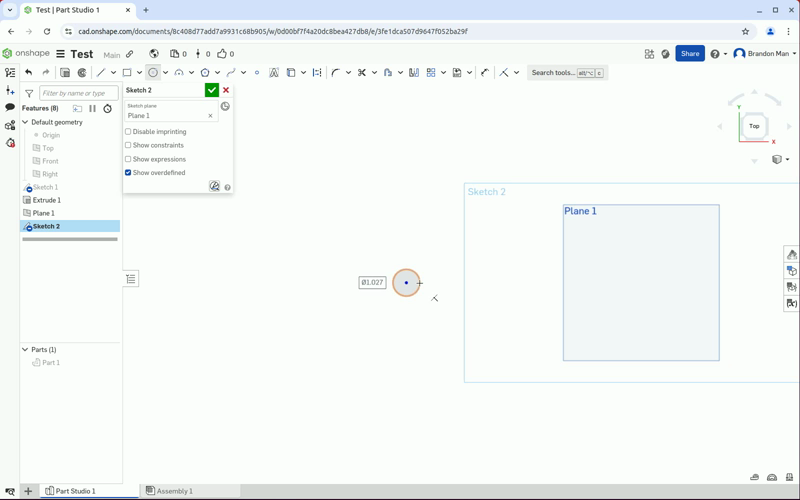
scroll(-6)
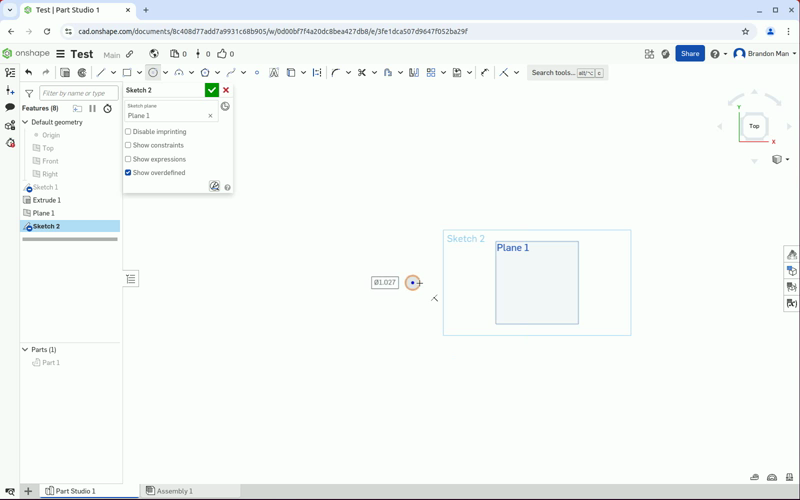
scroll(-6)
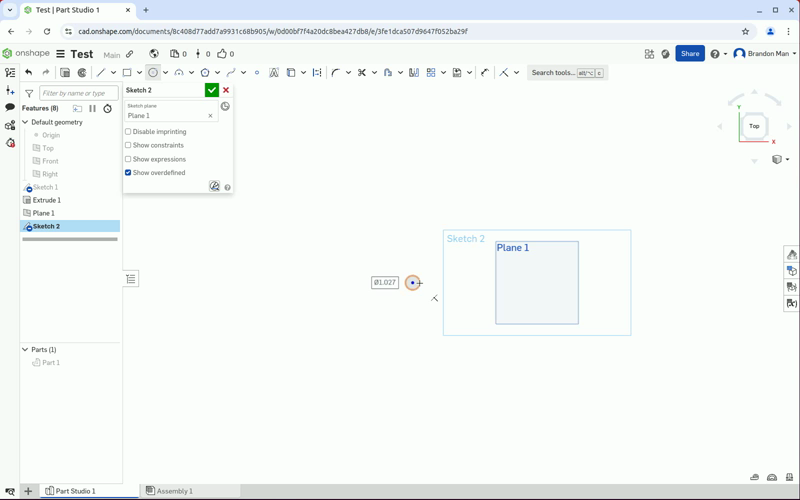
scroll(-6)
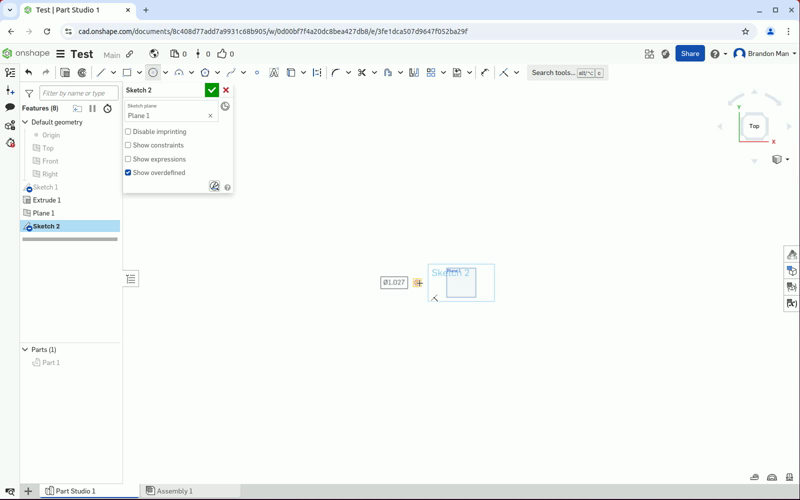
key(esc)
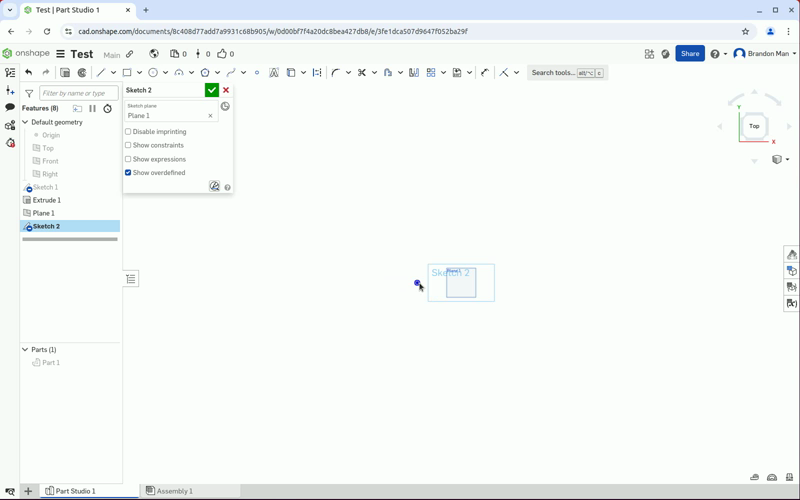
mouse_move(417, 284)
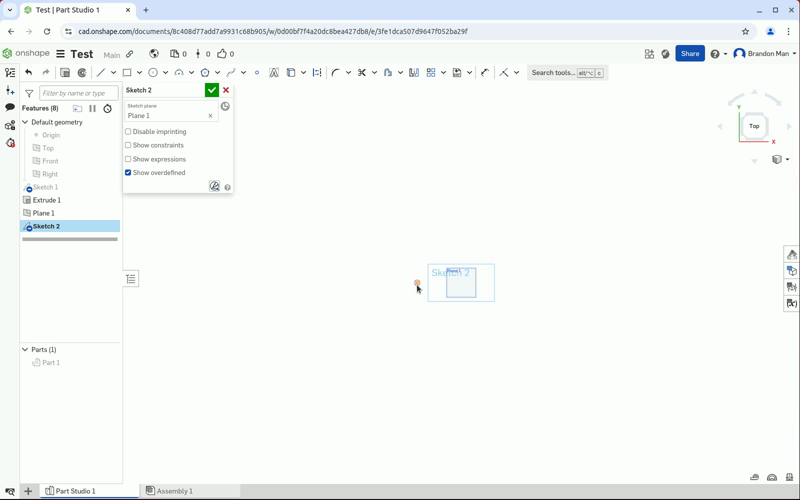
scroll(6)
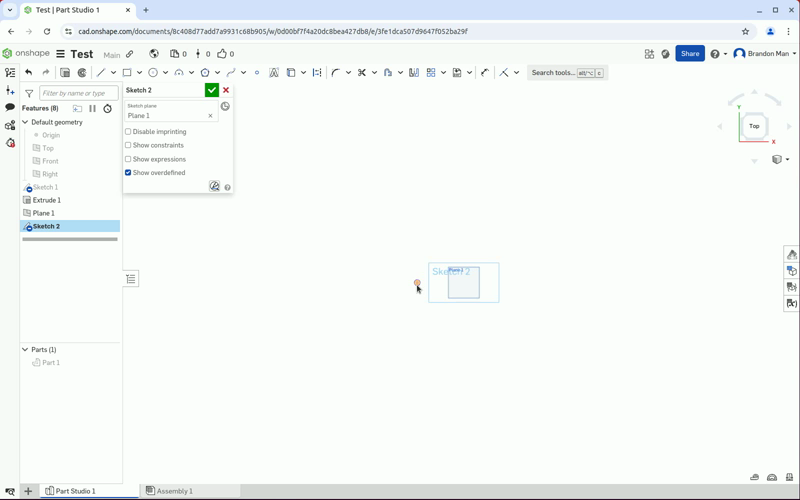
scroll(6)
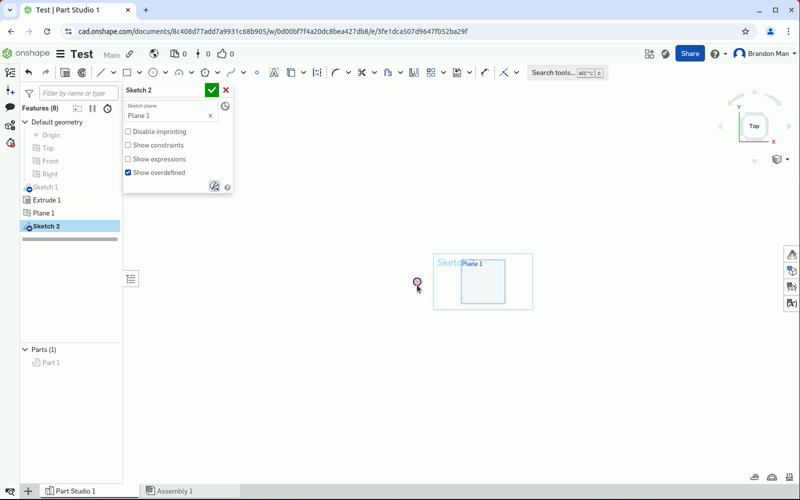
scroll(6)
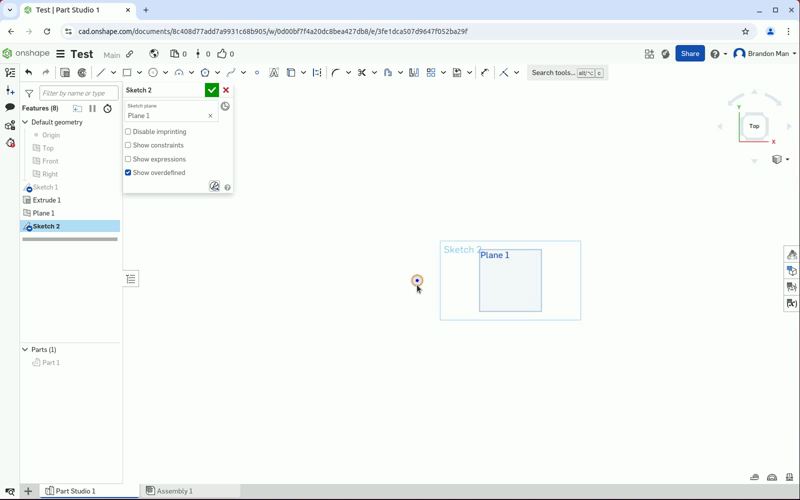
scroll(6)
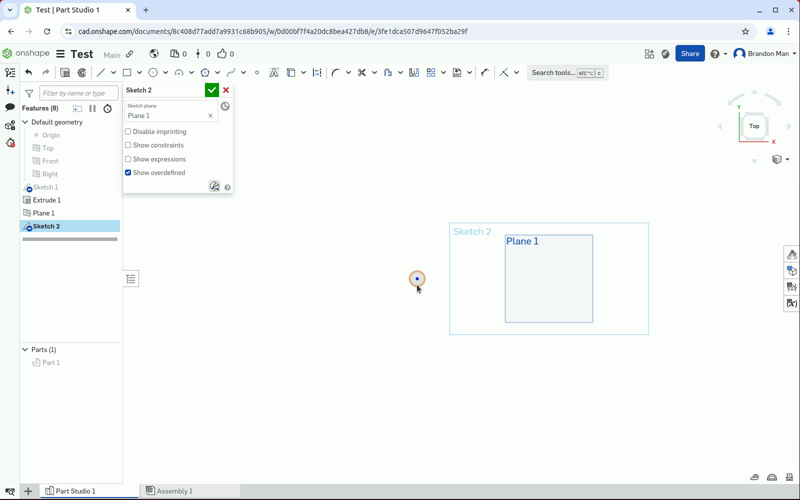
scroll(6)
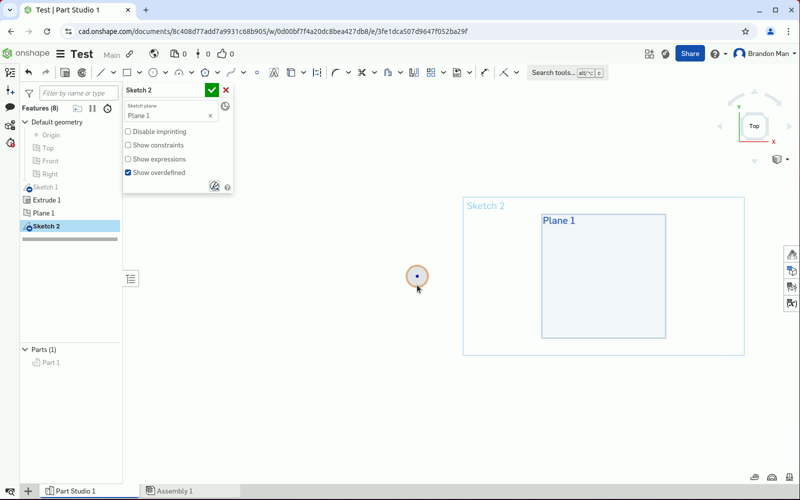
scroll(6)
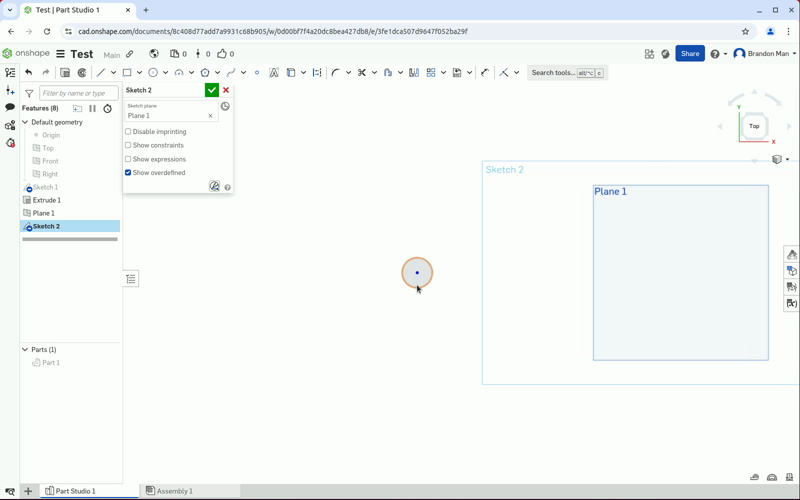
scroll(6)
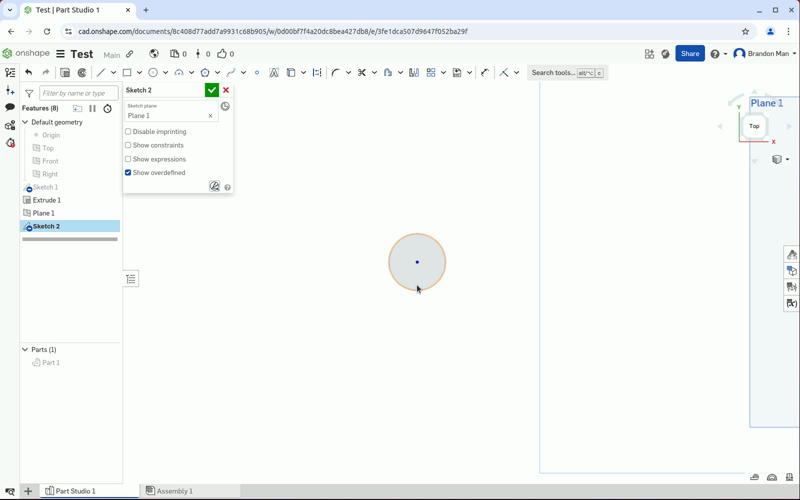
click(417, 284)
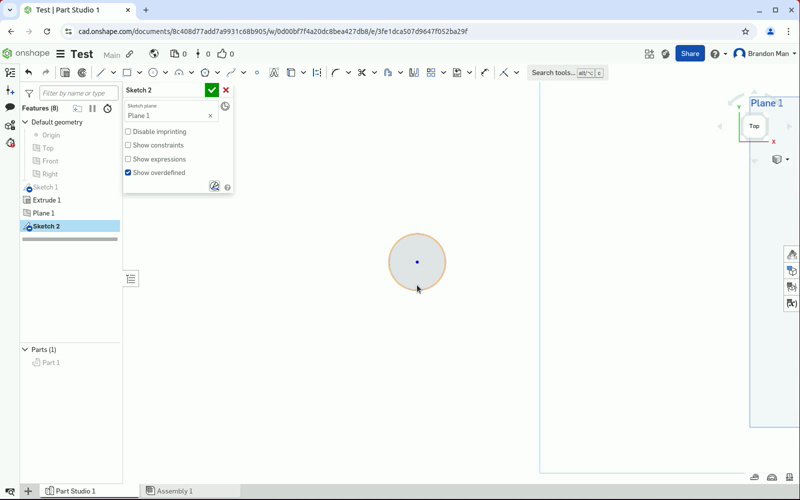
scroll(-6)
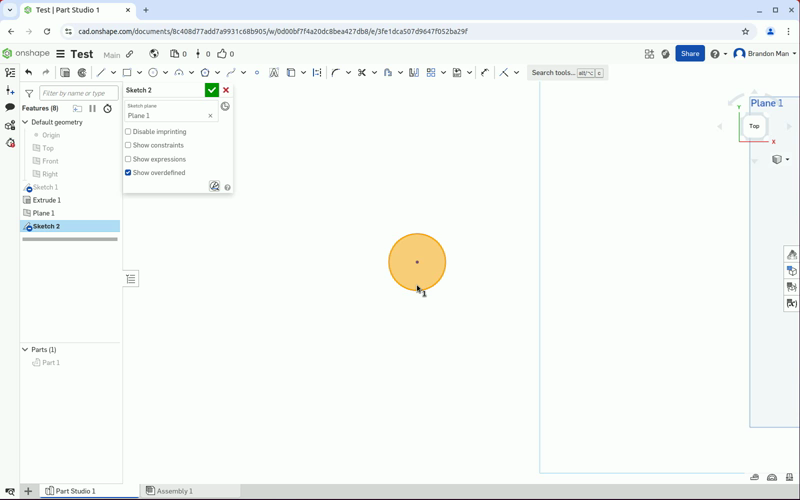
scroll(-6)
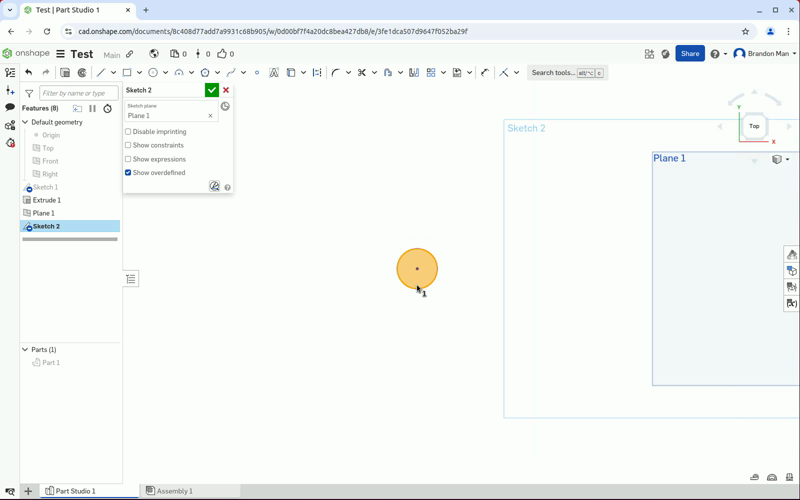
scroll(-6)
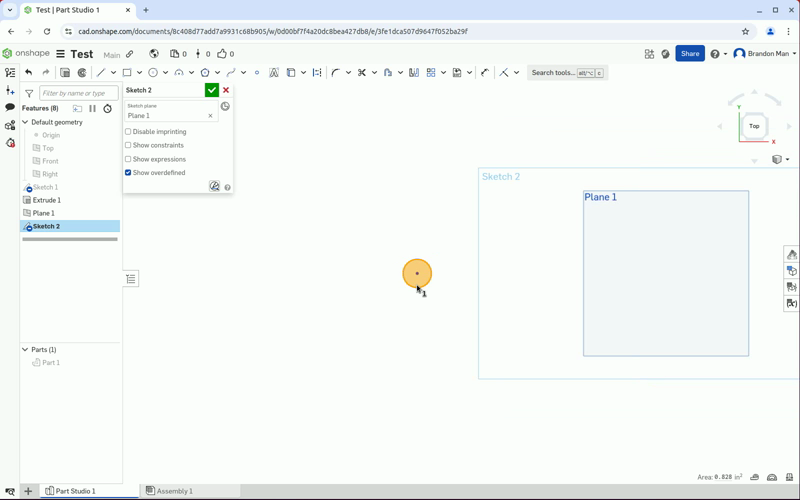
scroll(-6)
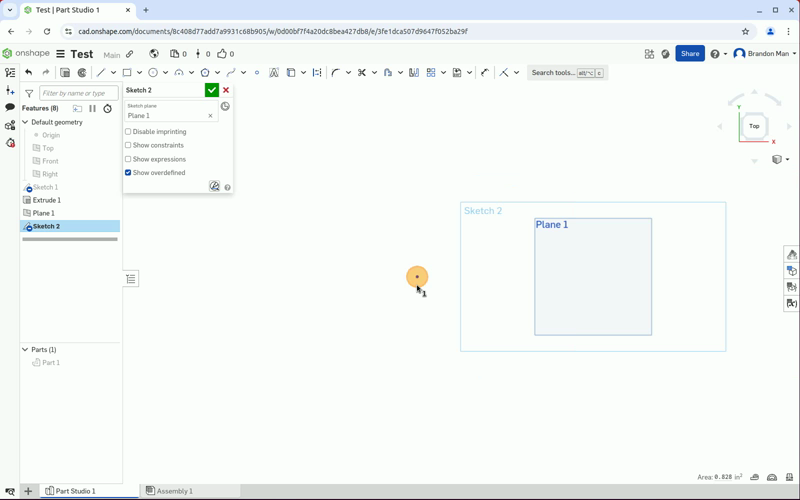
scroll(-6)
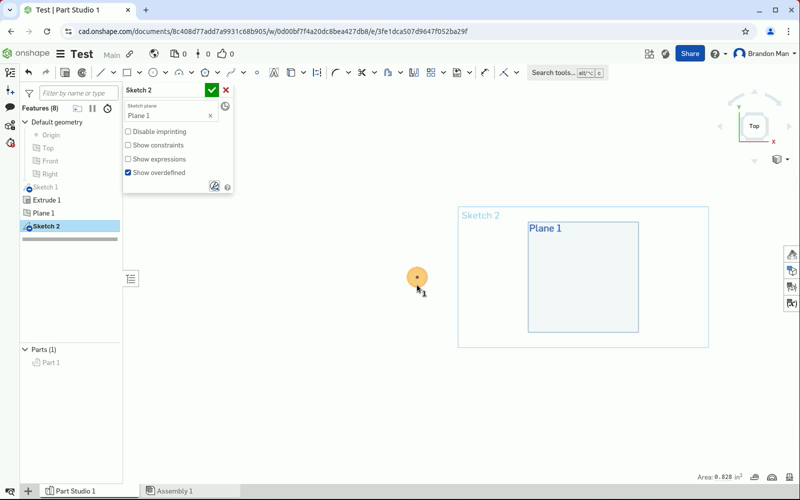
scroll(-6)
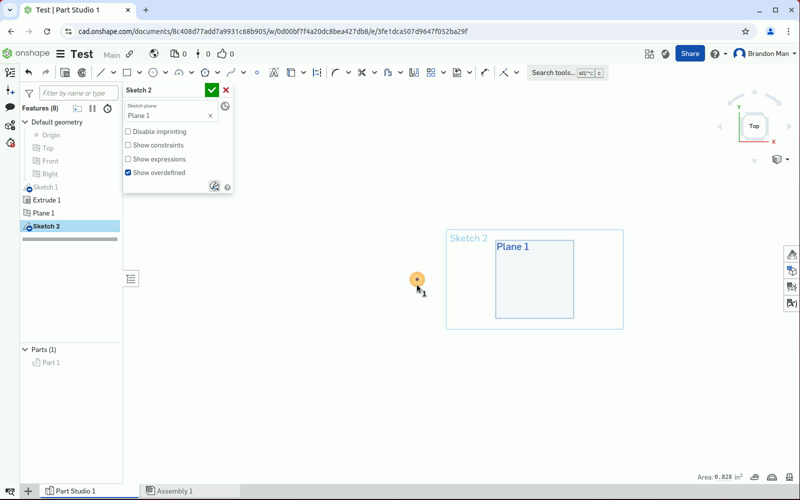
scroll(-6)
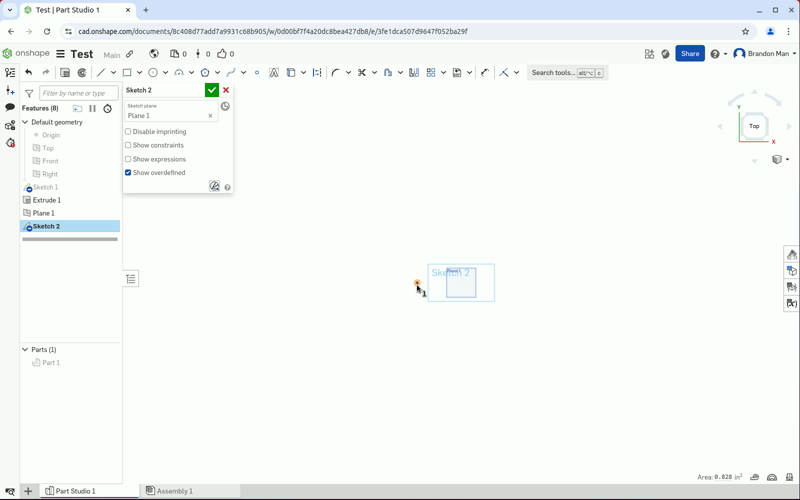
mouse_move(73, 352)
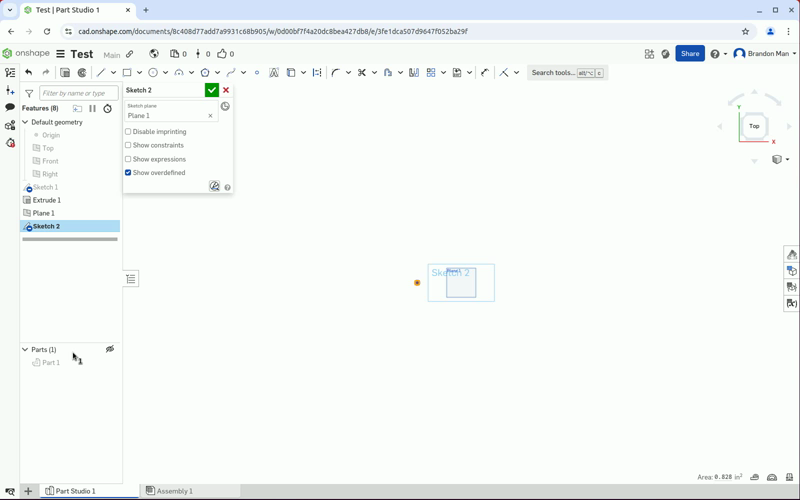
key(shift+y)
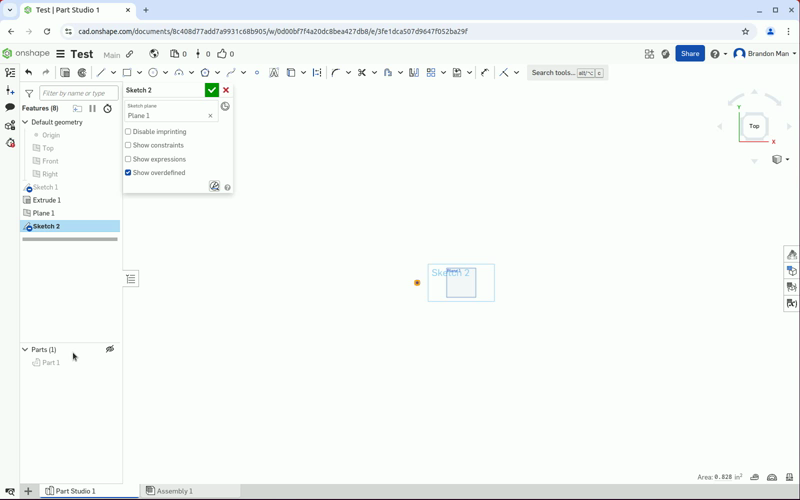
key(shift+e)
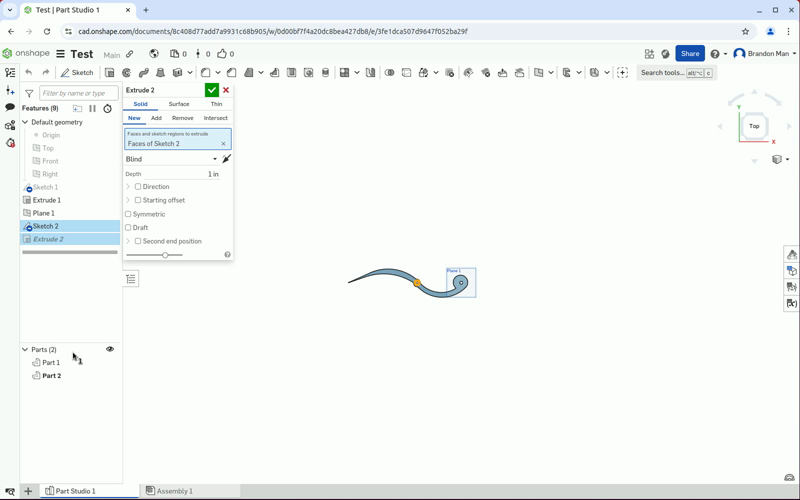
mouse_move(143, 106)
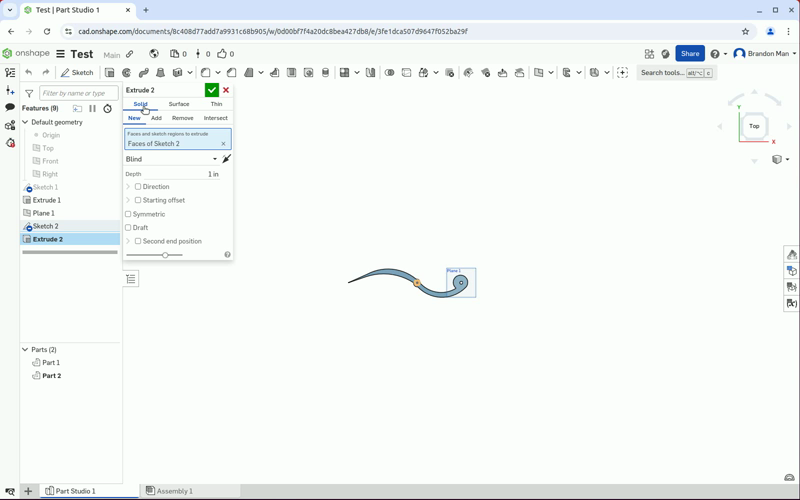
click(143, 106)
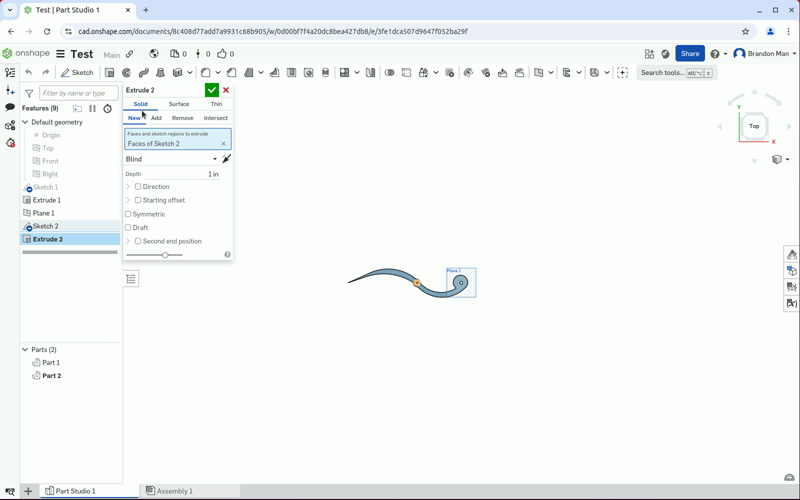
mouse_move(137, 120)
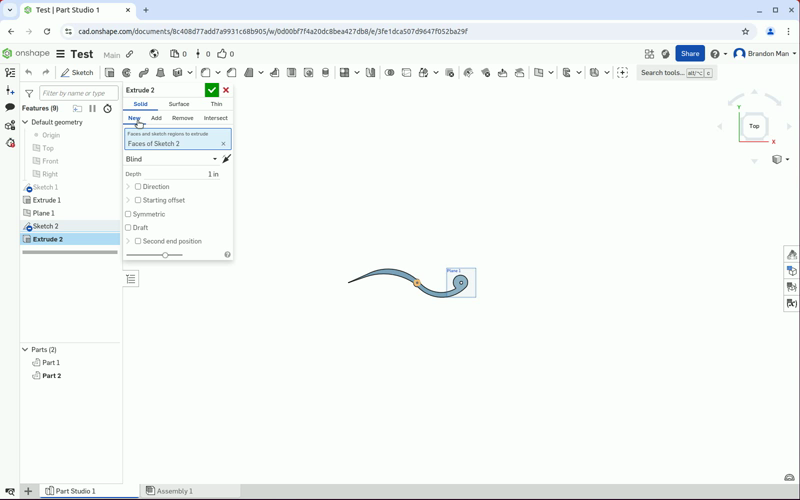
click(137, 120)
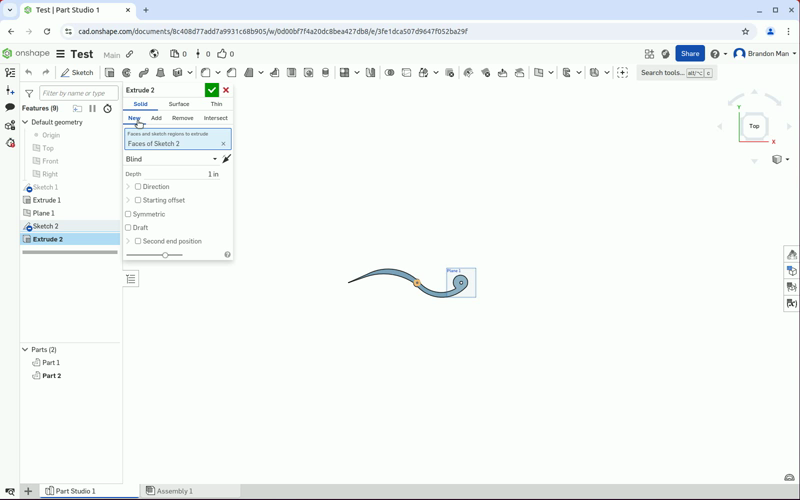
key(tab, 4)
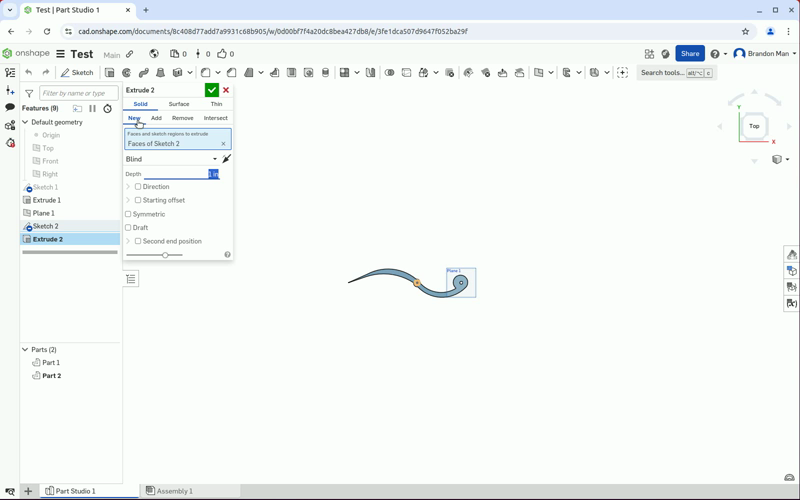
text(-0.963)
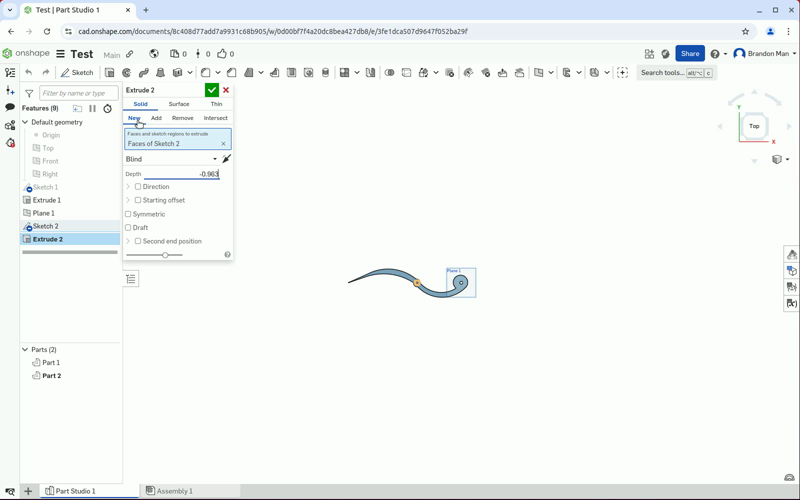
key(enter)
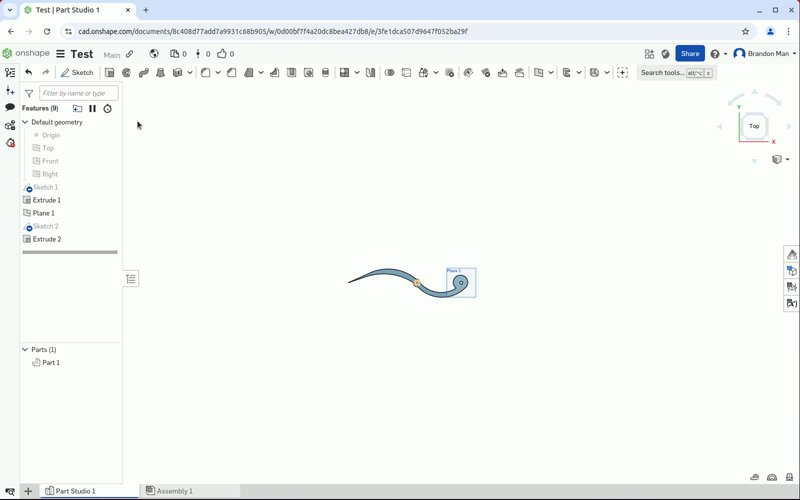
key(shift+h)
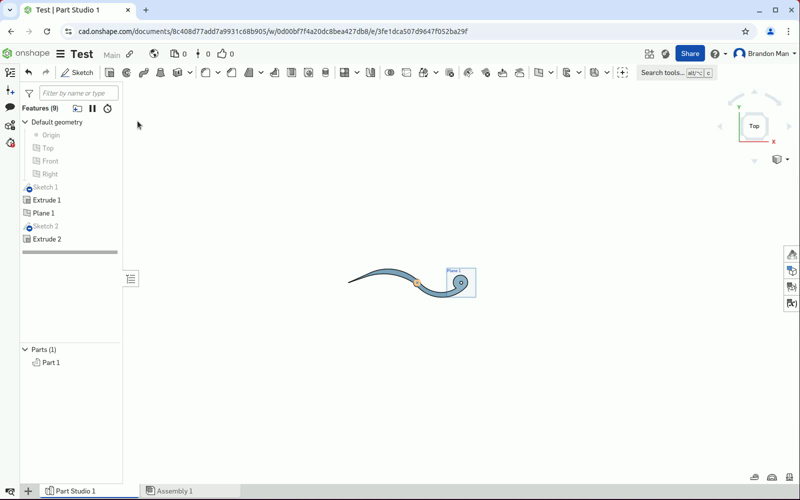
key(shift+h)
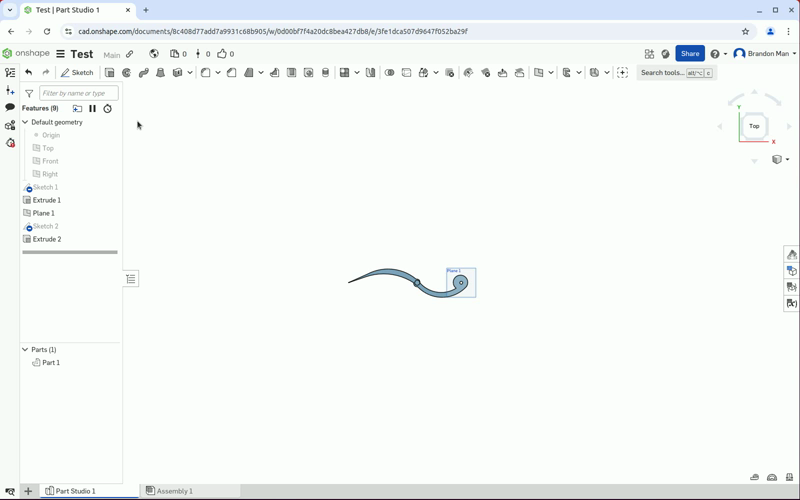
mouse_move(73, 189)
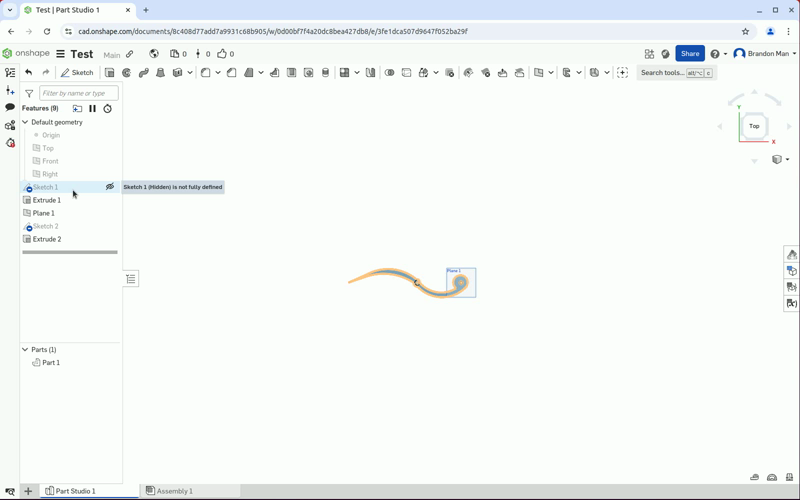
click(73, 189)
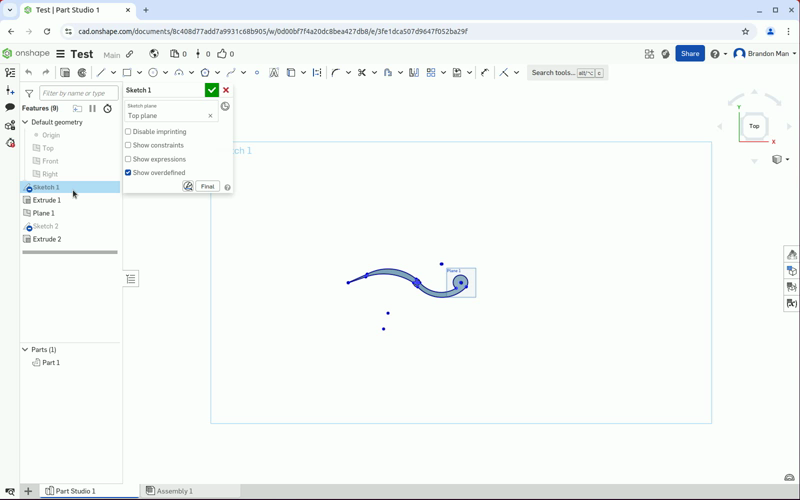
mouse_move(229, 92)
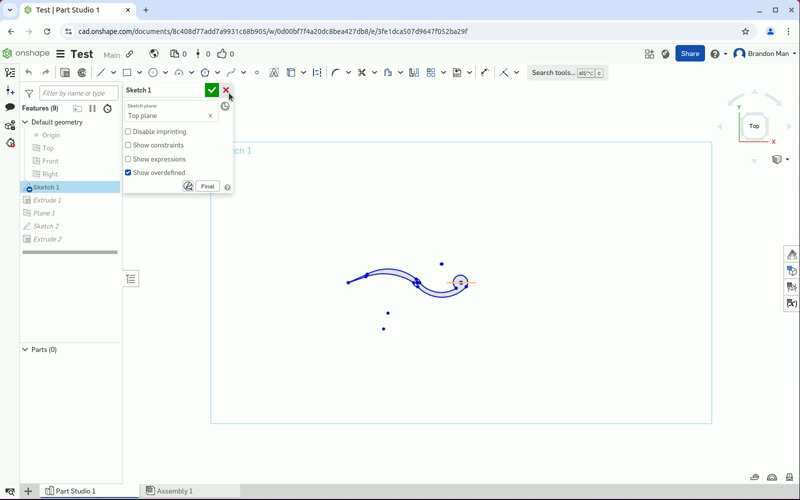
click(229, 92)
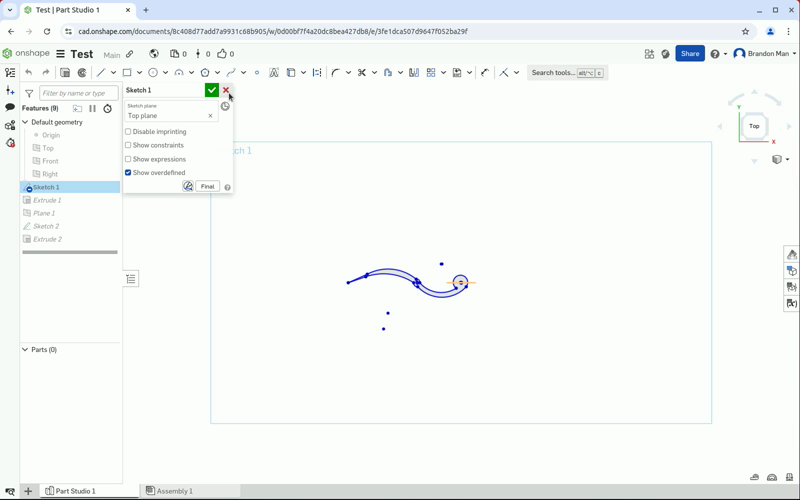
key(shift+s)
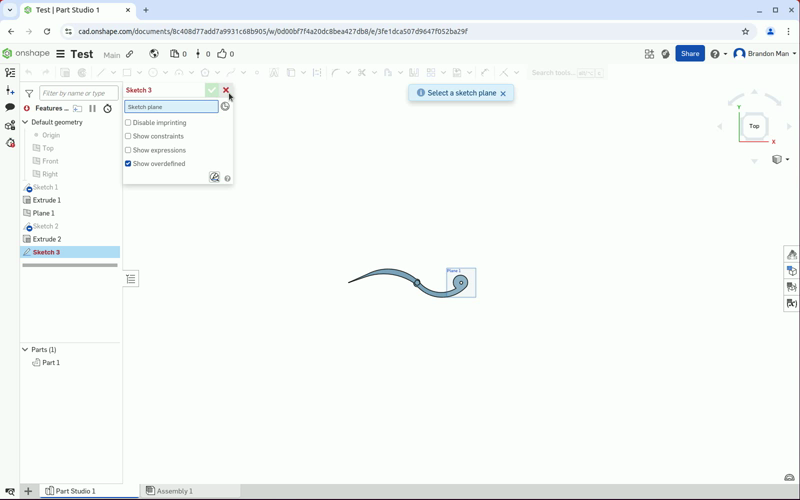
mouse_move(73, 215)
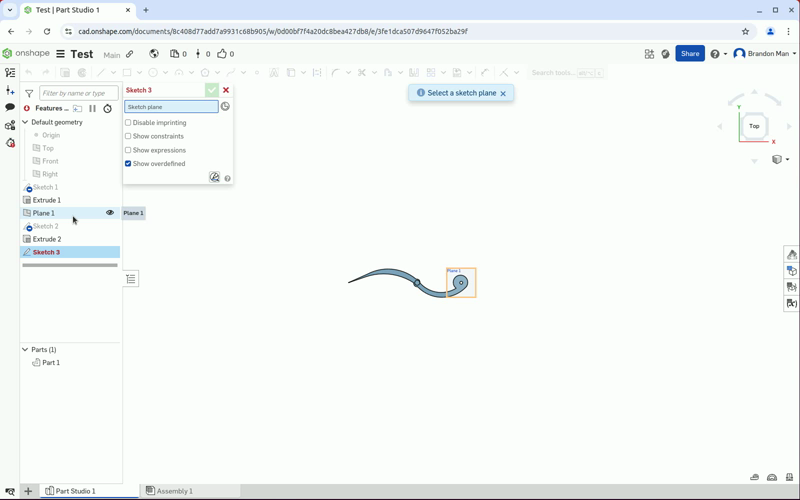
click(73, 215)
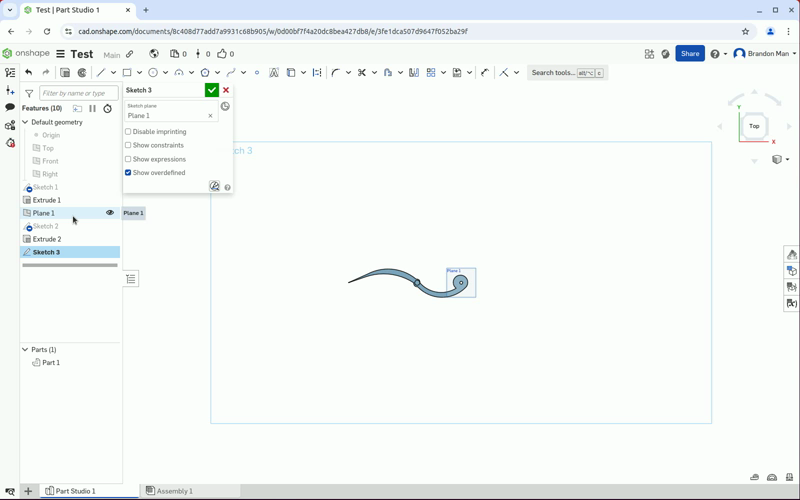
mouse_move(73, 352)
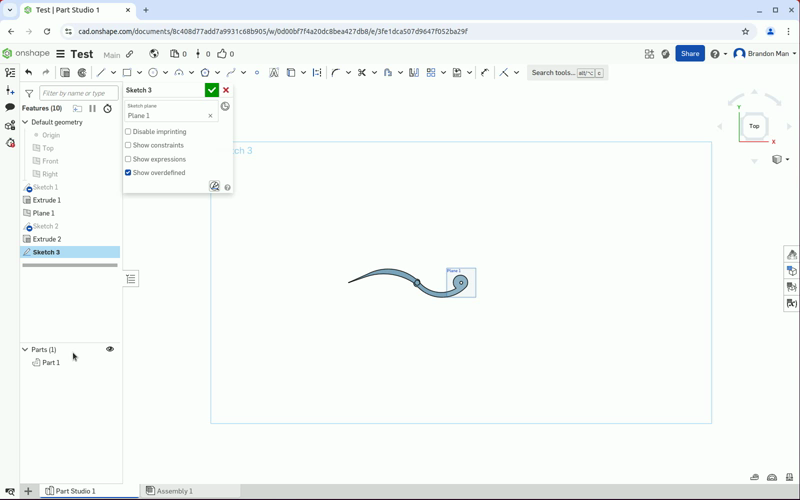
key(y)
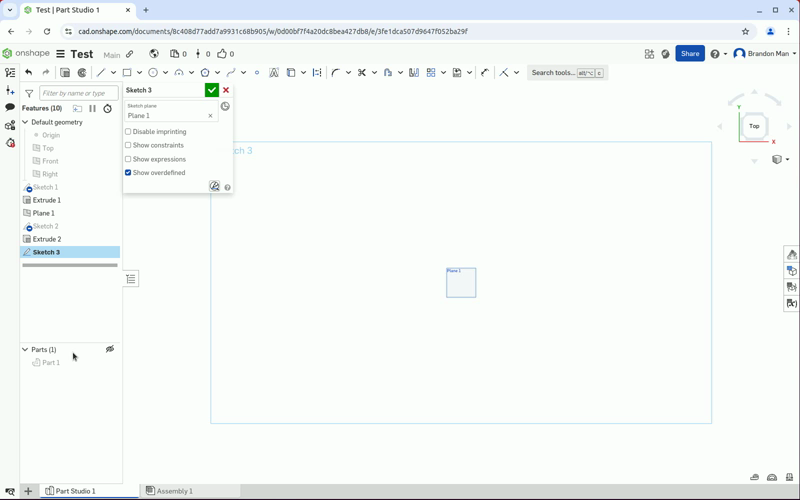
key(c)
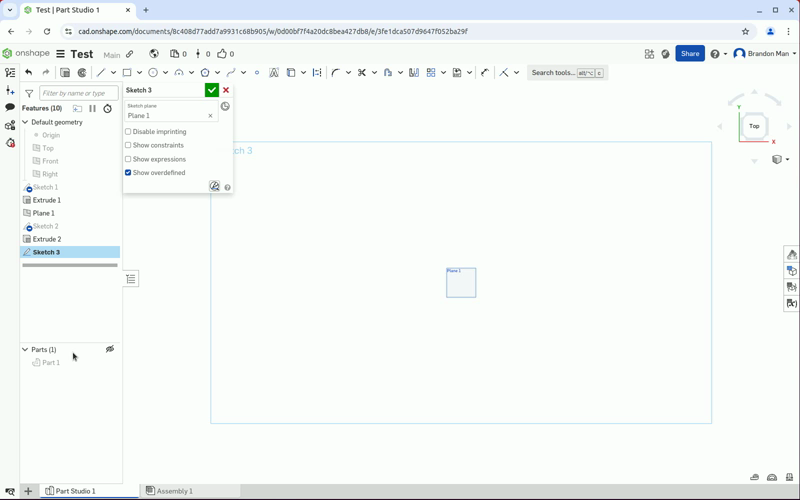
key_down(shift)
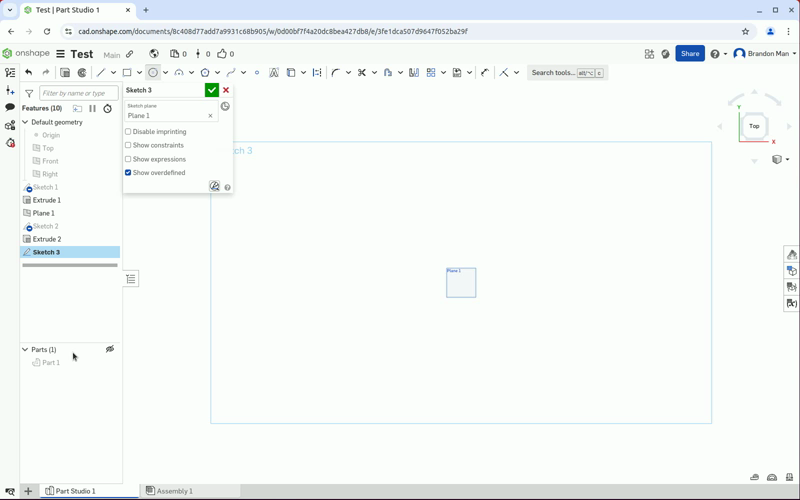
mouse_move(461, 282)
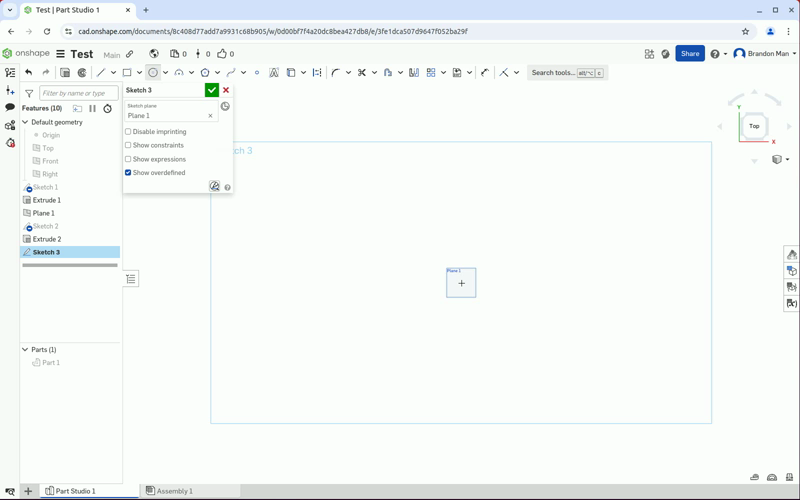
click(461, 282)
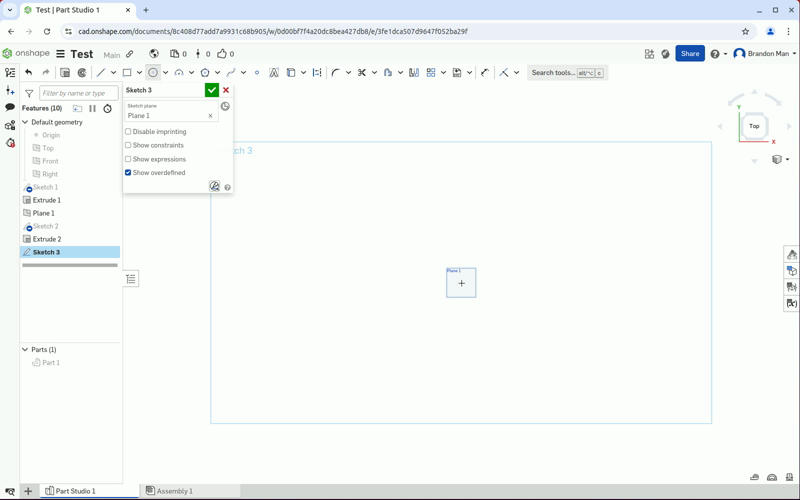
key_up(shift)
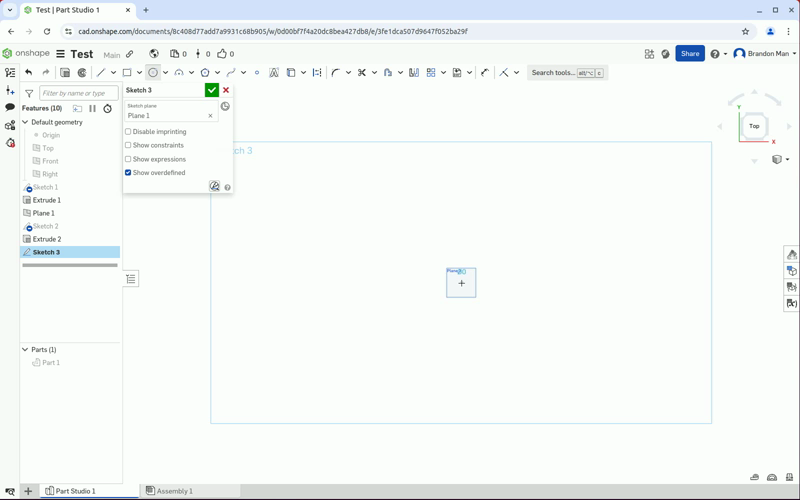
mouse_move(464, 282)
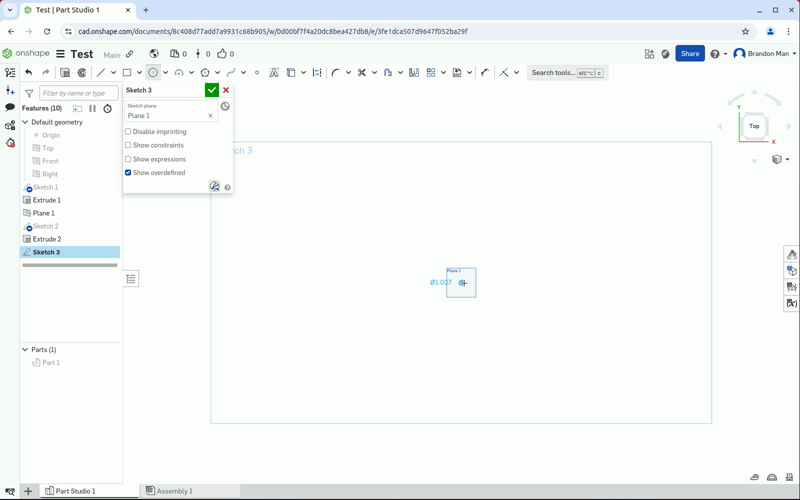
scroll(6)
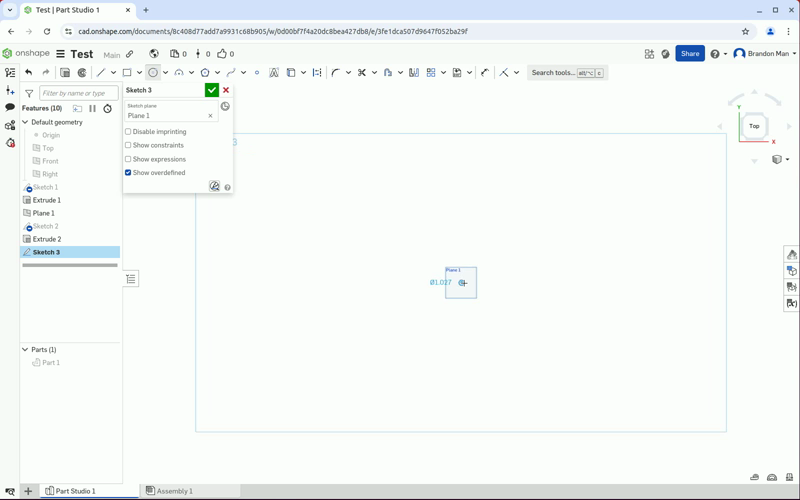
scroll(6)
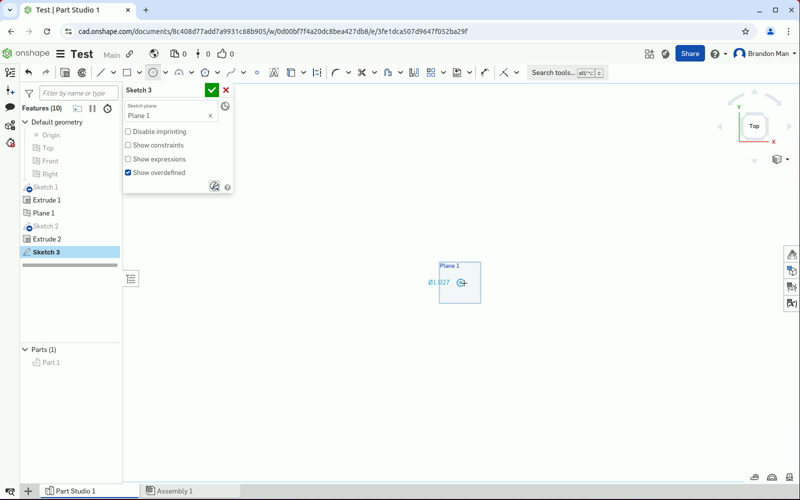
scroll(6)
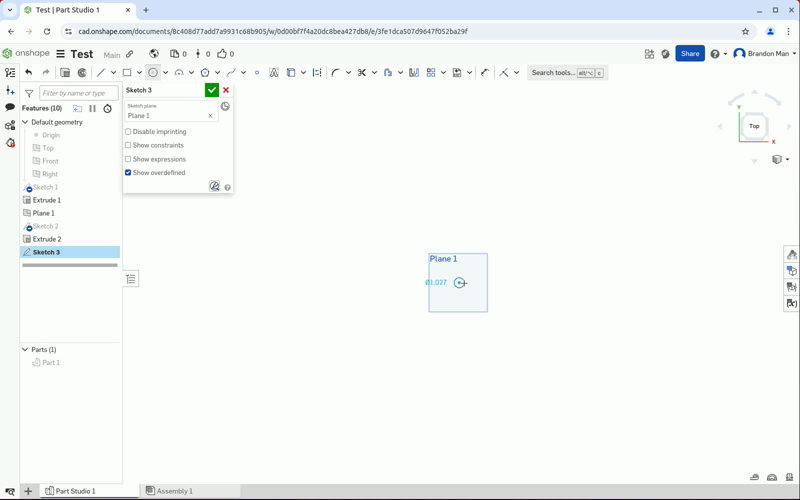
scroll(6)
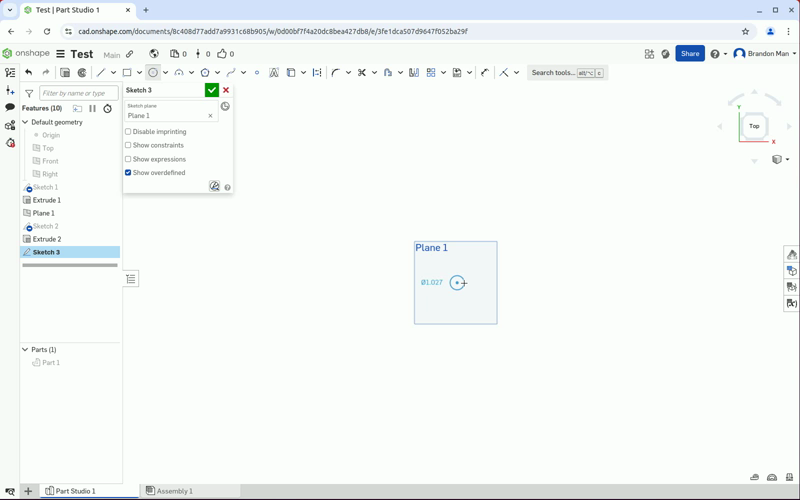
scroll(6)
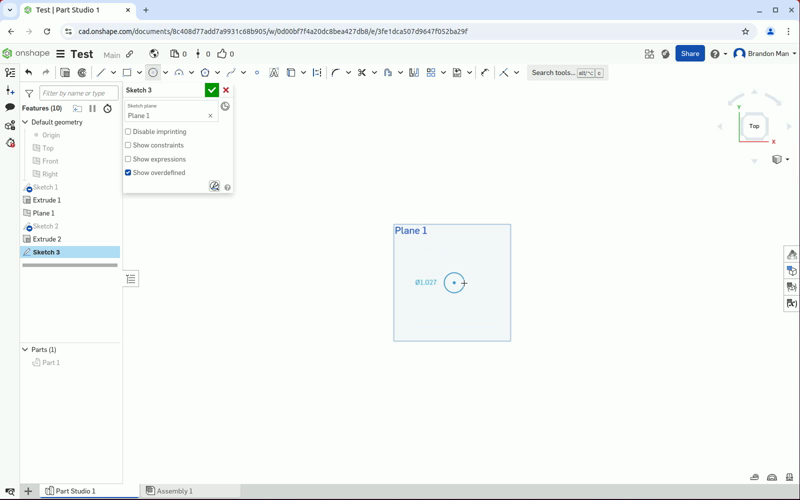
scroll(6)
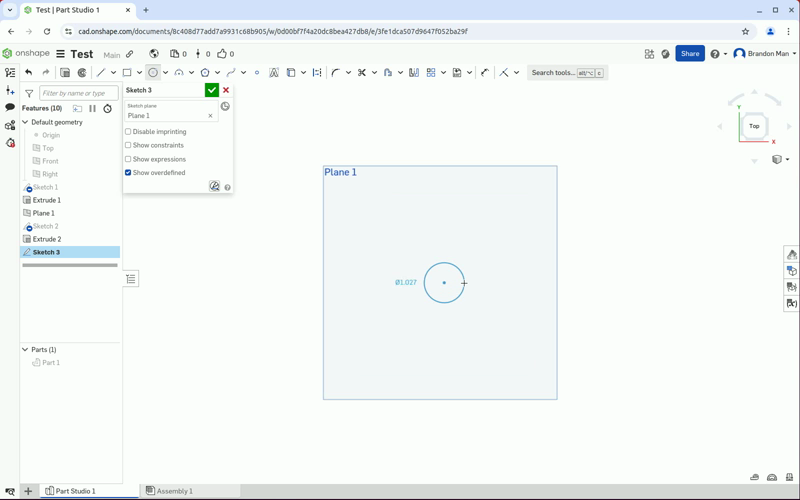
scroll(6)
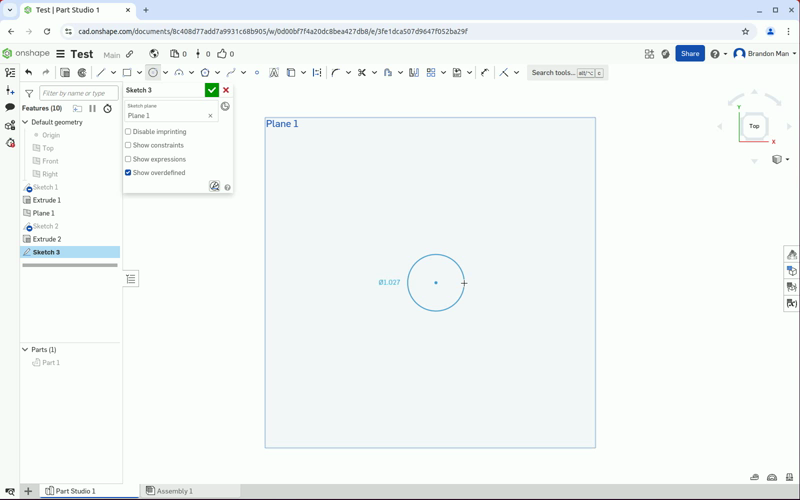
click(464, 282)
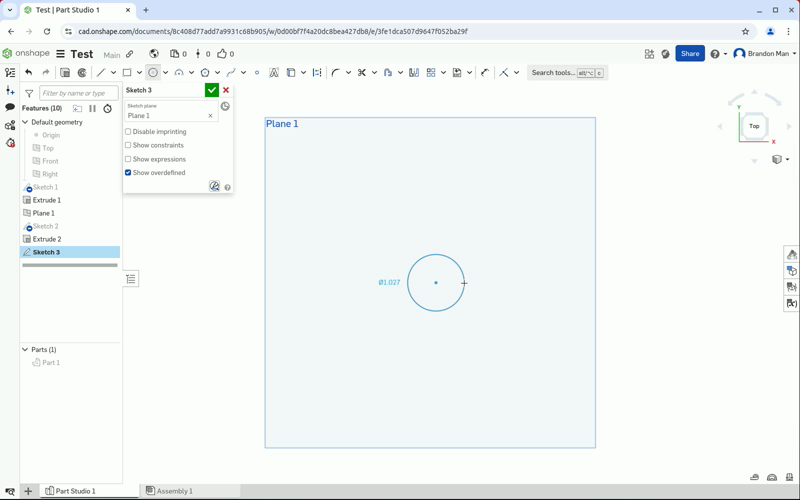
scroll(-6)
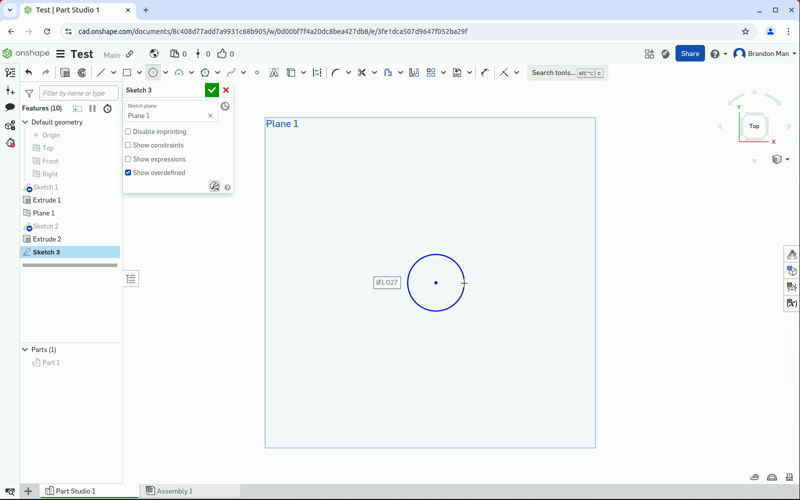
scroll(-6)
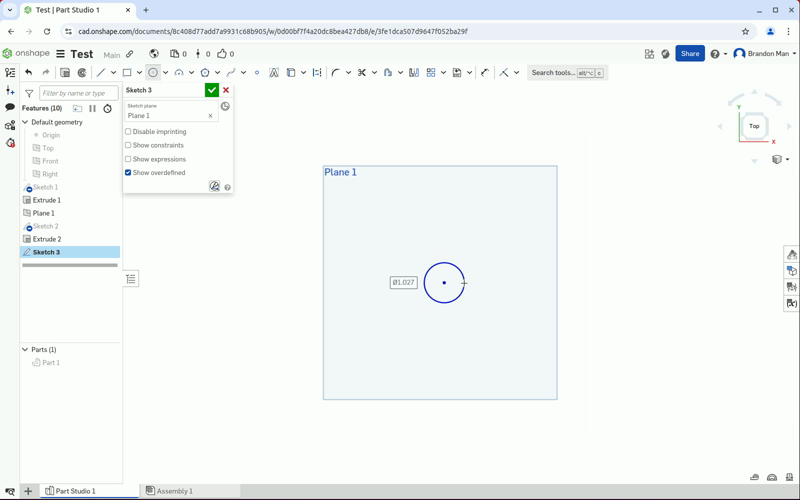
scroll(-6)
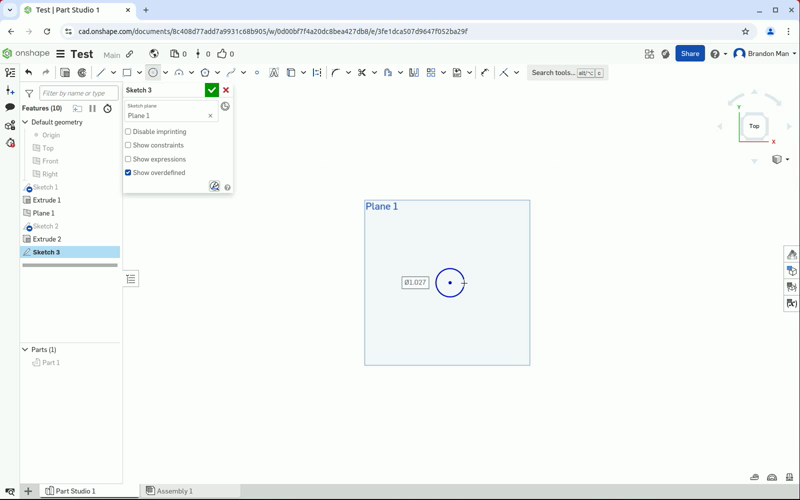
scroll(-6)
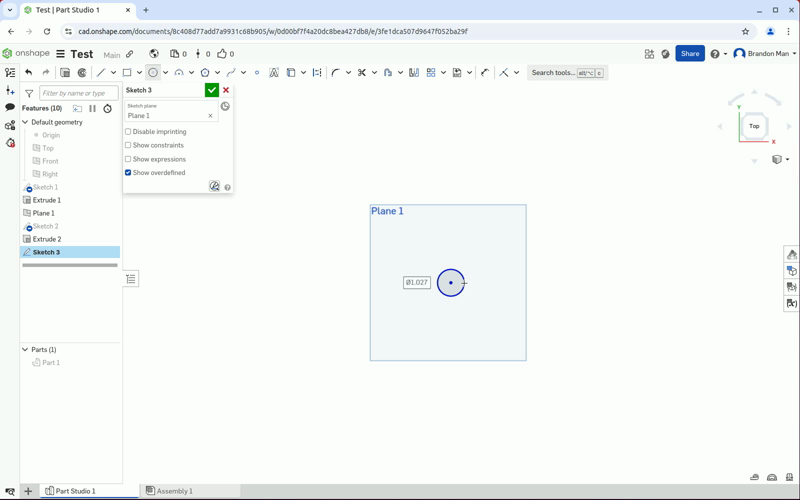
scroll(-6)
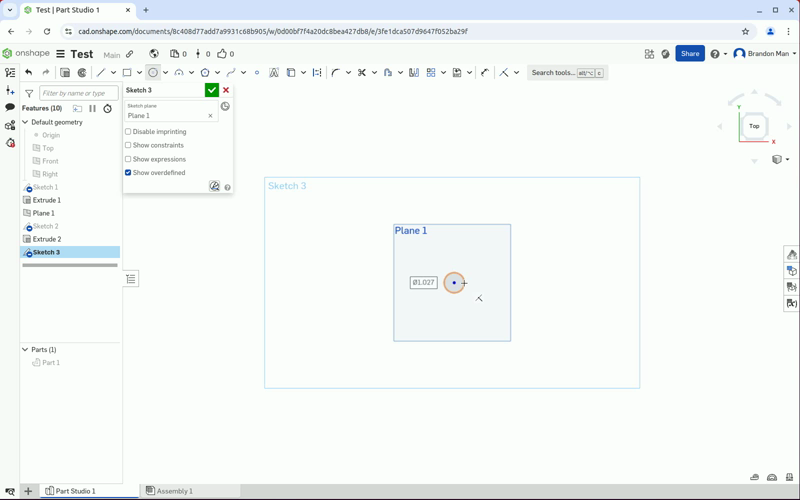
scroll(-6)
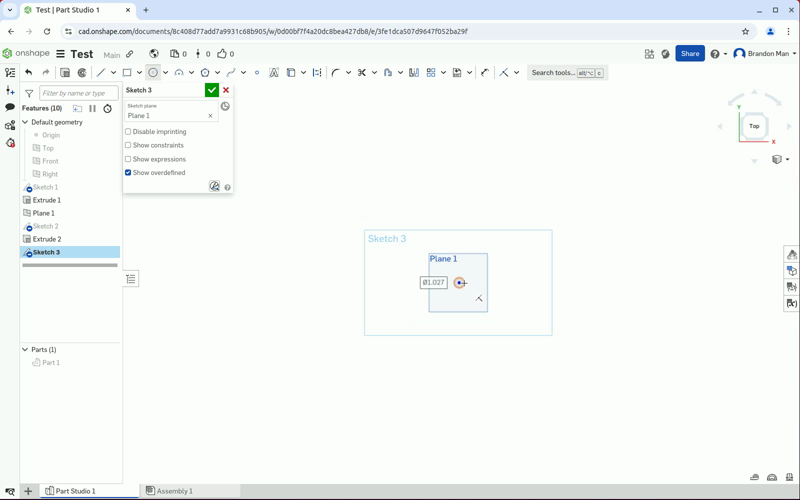
scroll(-6)
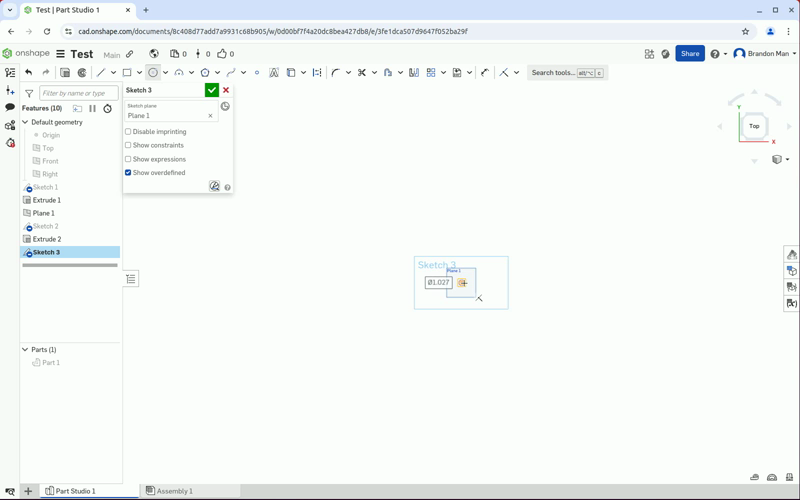
key(esc)
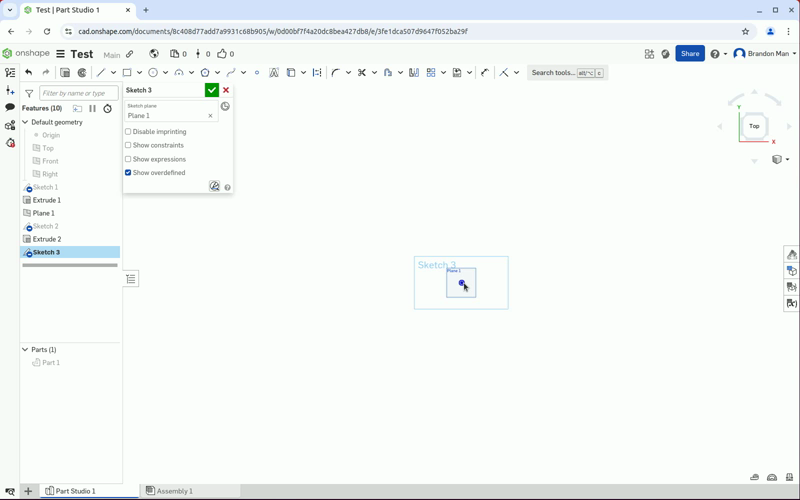
mouse_move(459, 283)
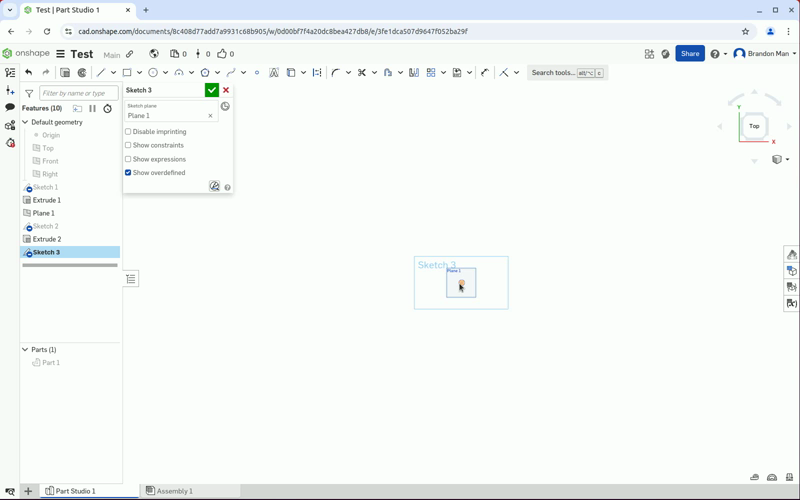
scroll(6)
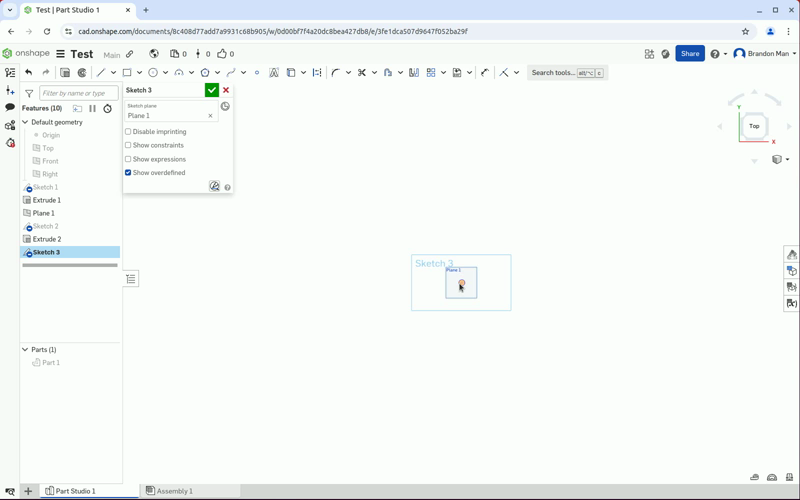
scroll(6)
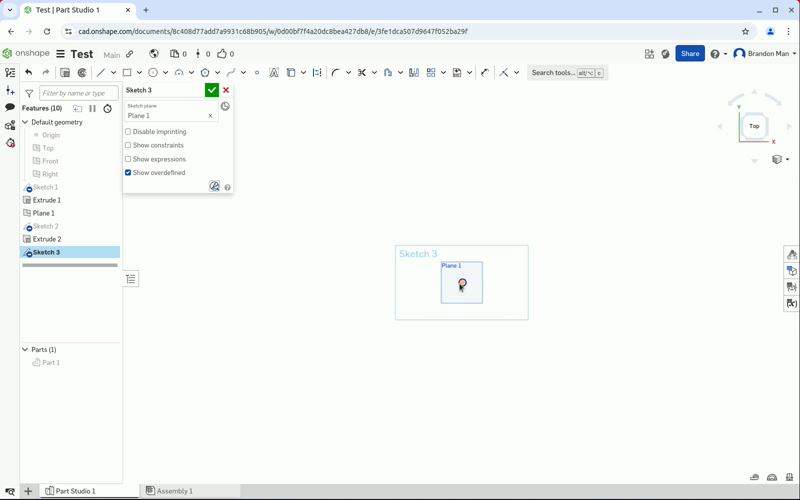
scroll(6)
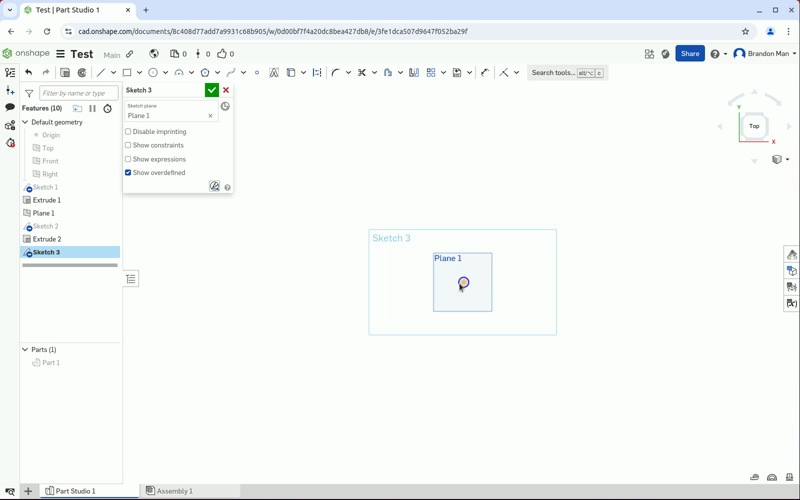
scroll(6)
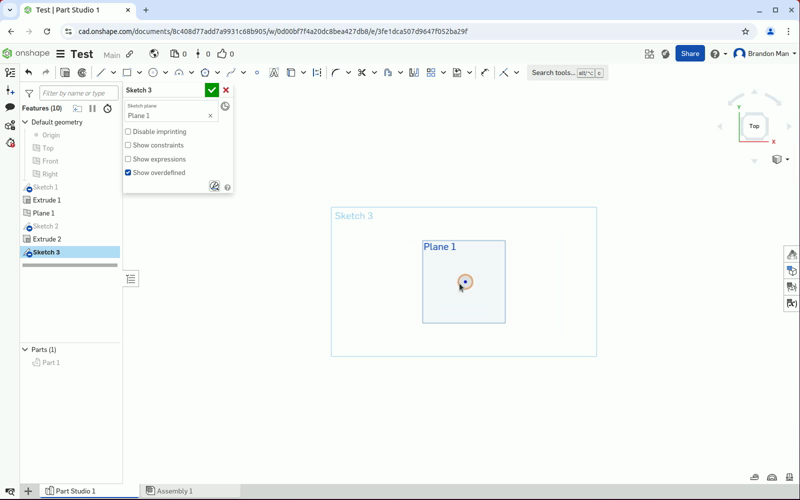
scroll(6)
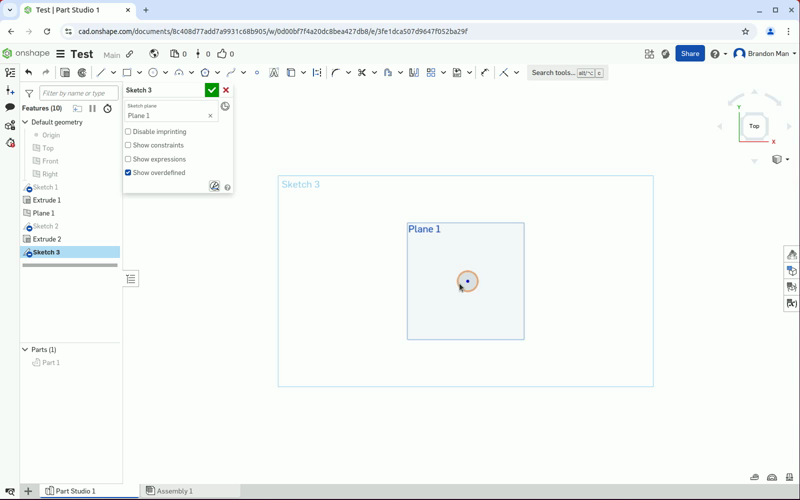
scroll(6)
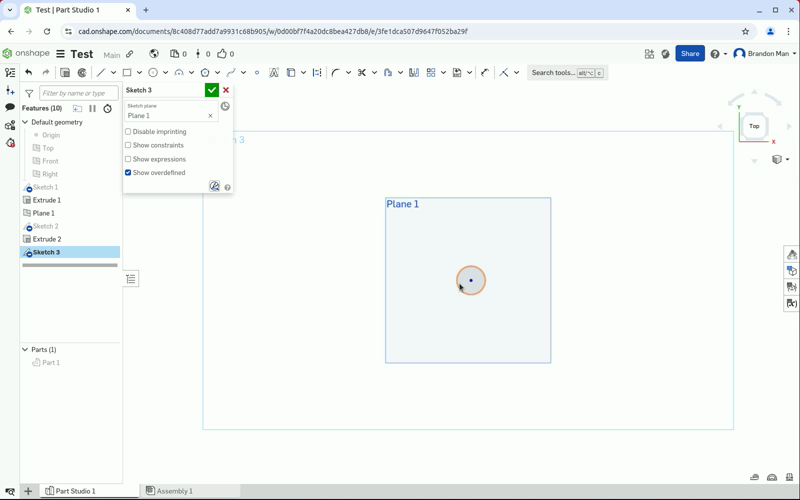
scroll(6)
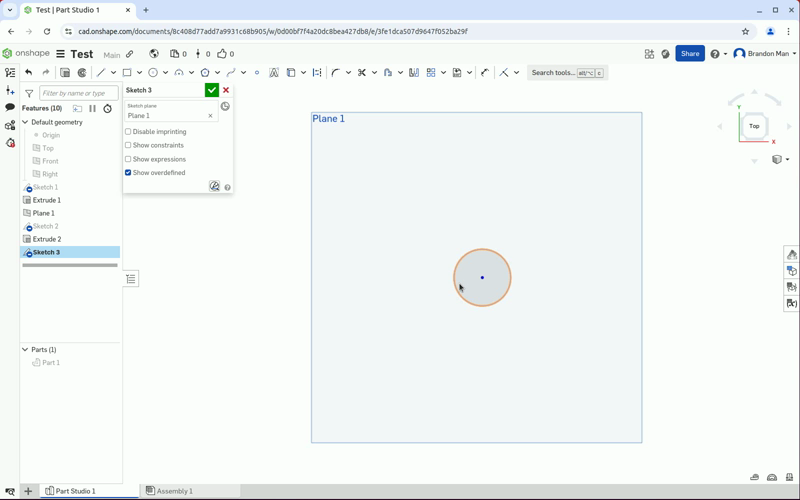
click(459, 283)
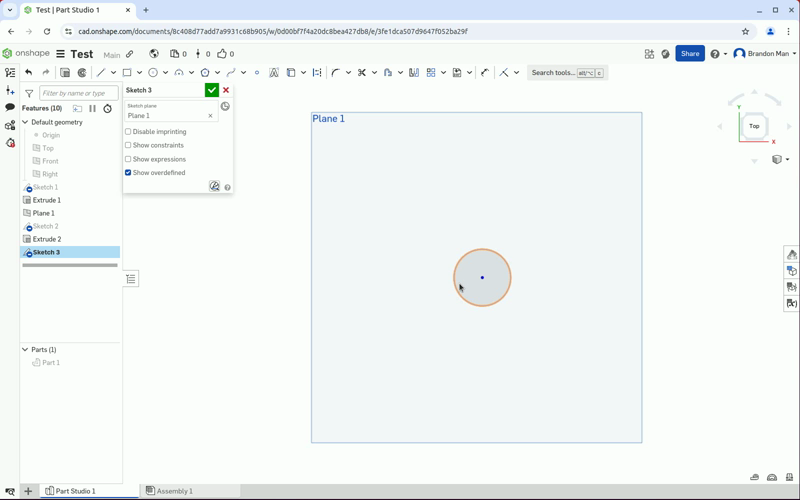
scroll(-6)
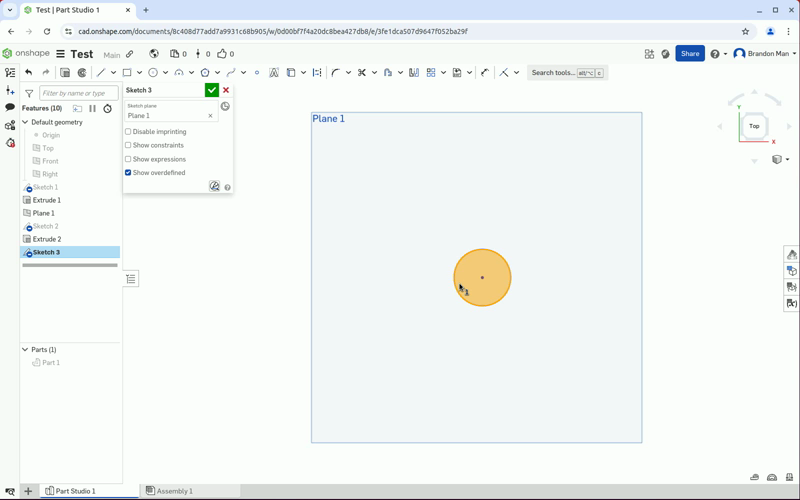
scroll(-6)
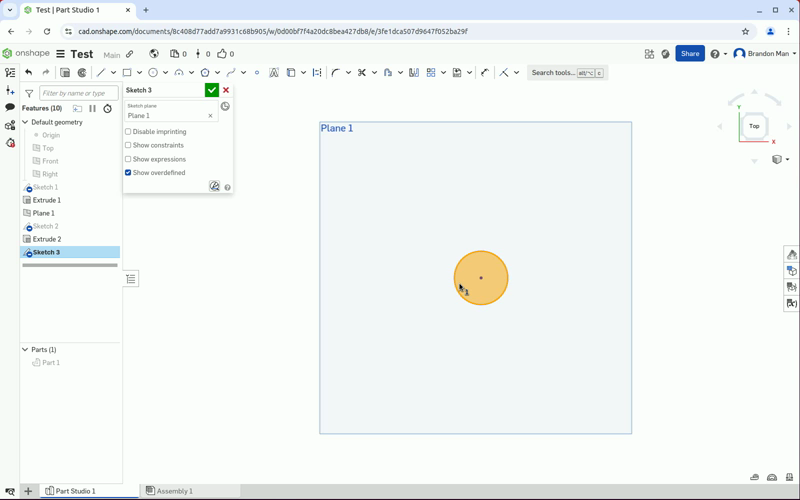
scroll(-6)
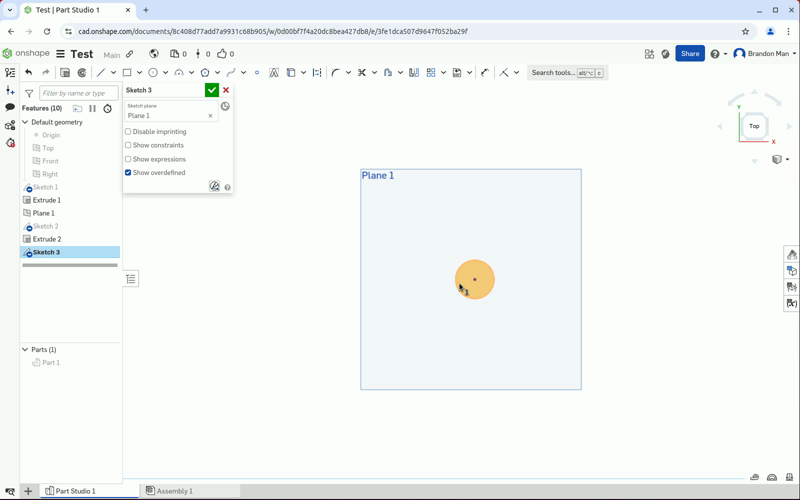
scroll(-6)
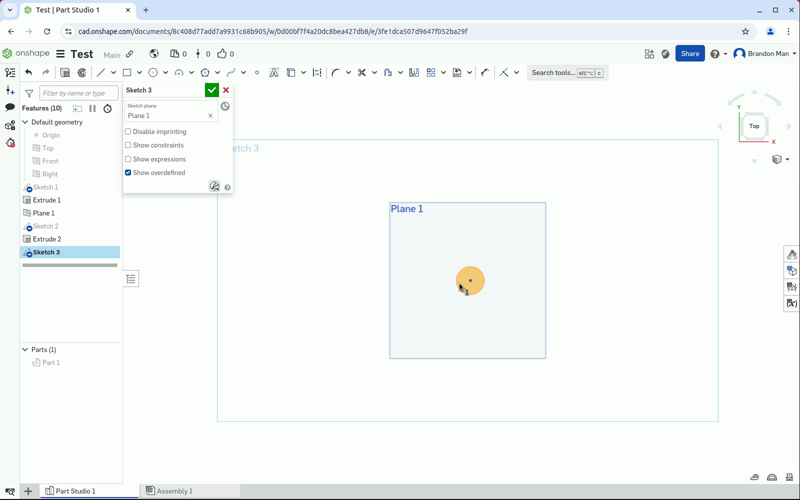
scroll(-6)
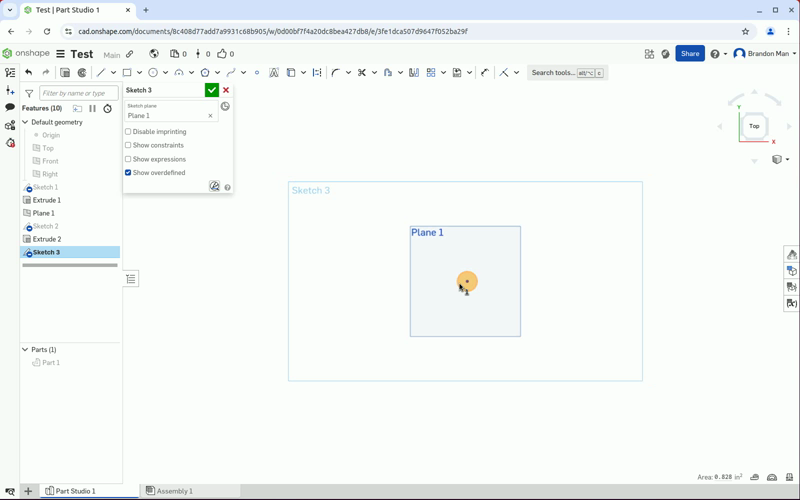
scroll(-6)
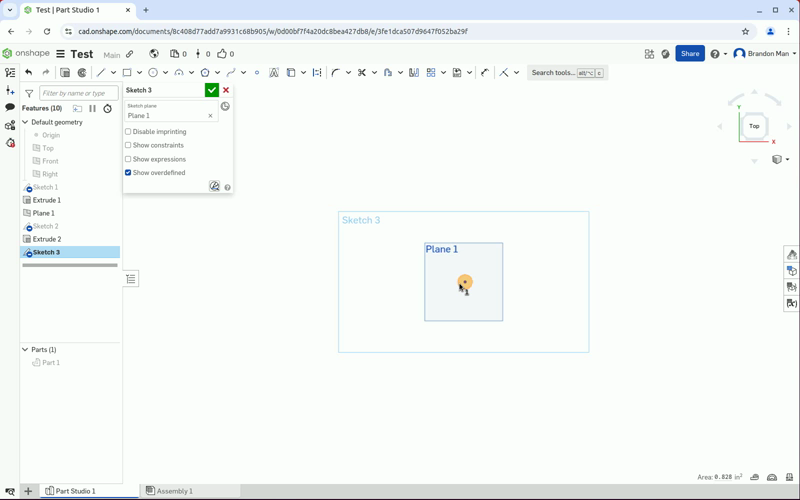
scroll(-6)
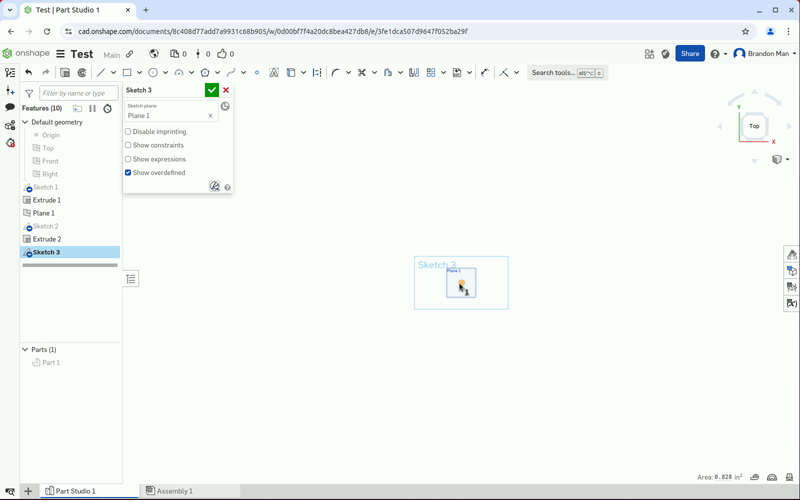
mouse_move(73, 352)
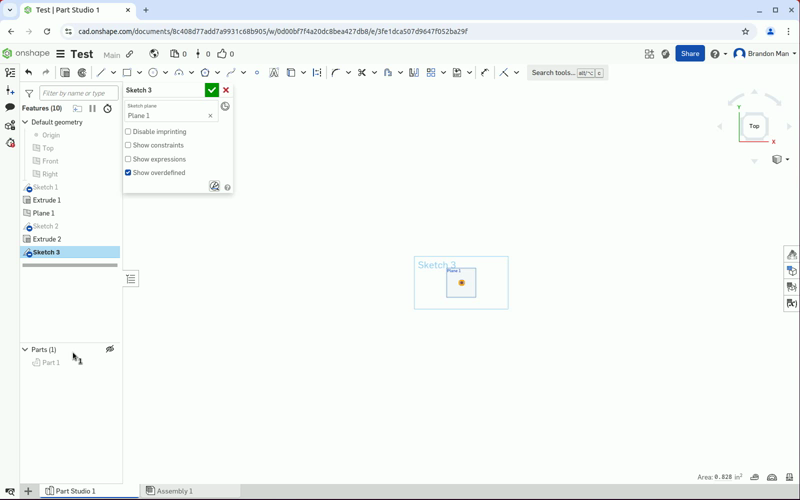
key(shift+y)
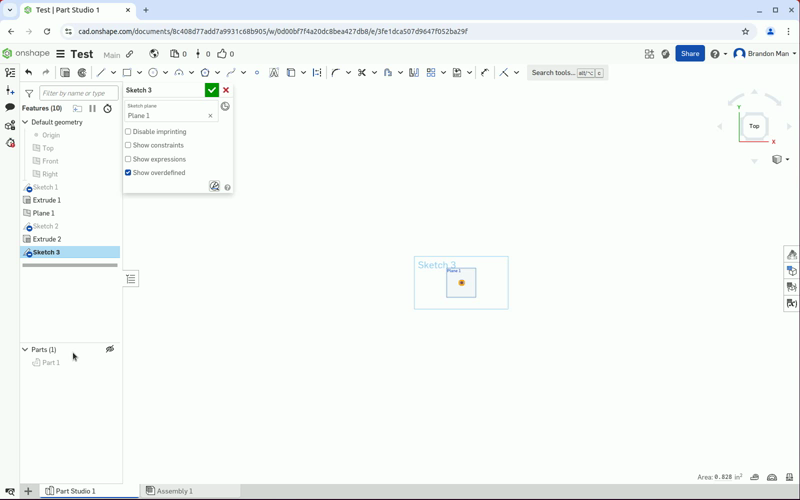
key(shift+e)
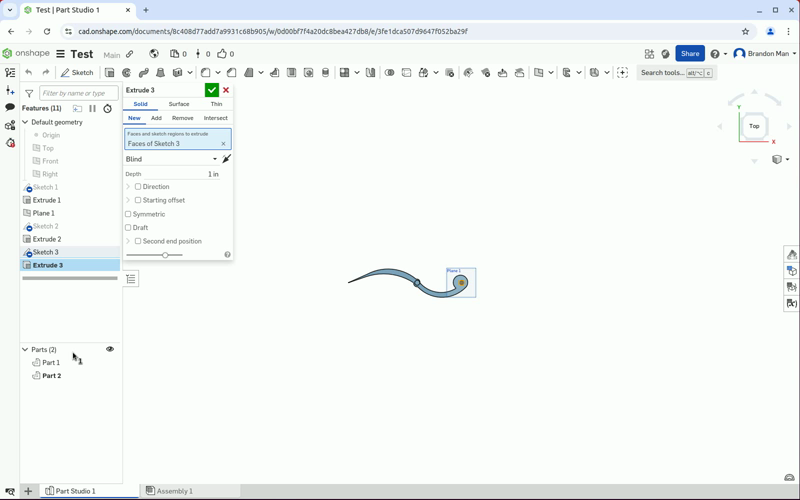
mouse_move(143, 106)
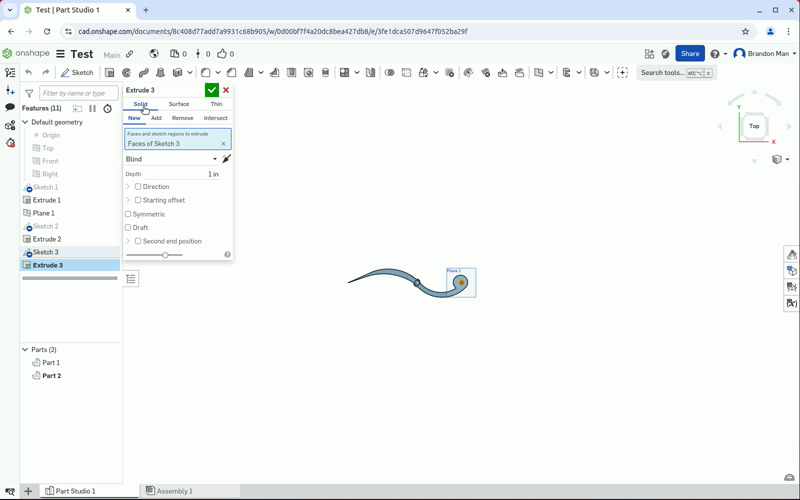
click(143, 106)
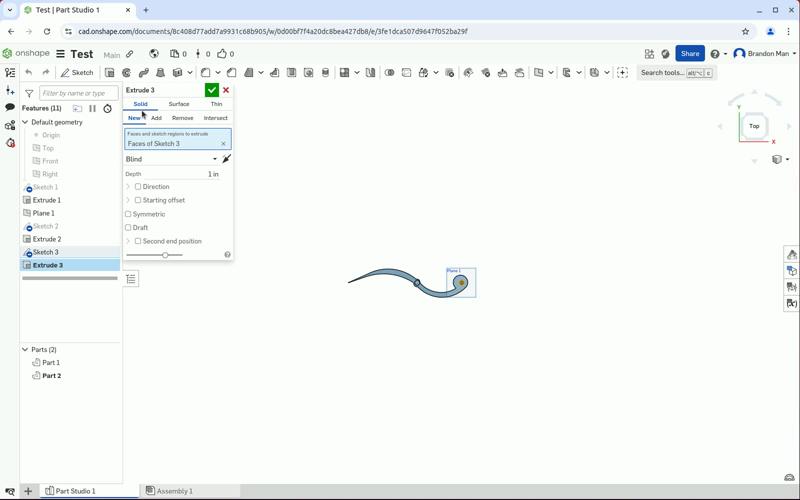
mouse_move(137, 120)
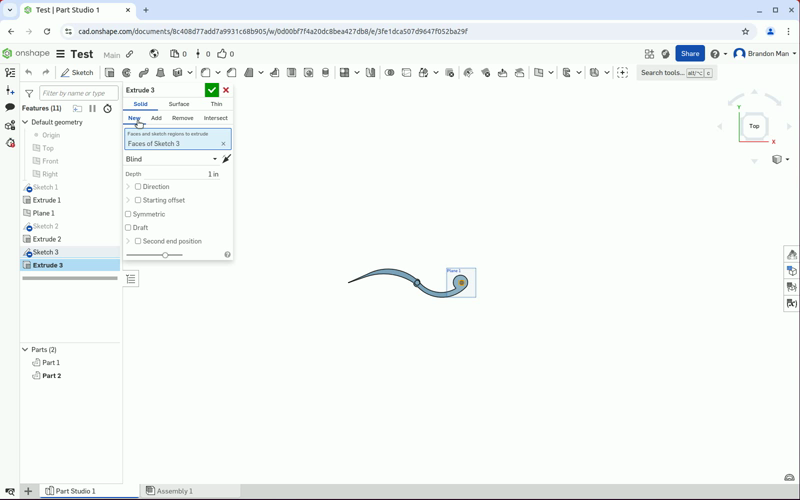
click(137, 120)
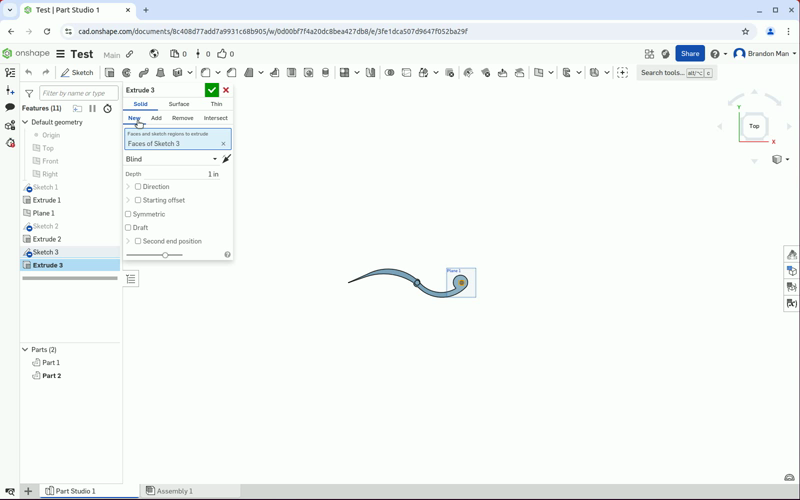
key(tab, 4)
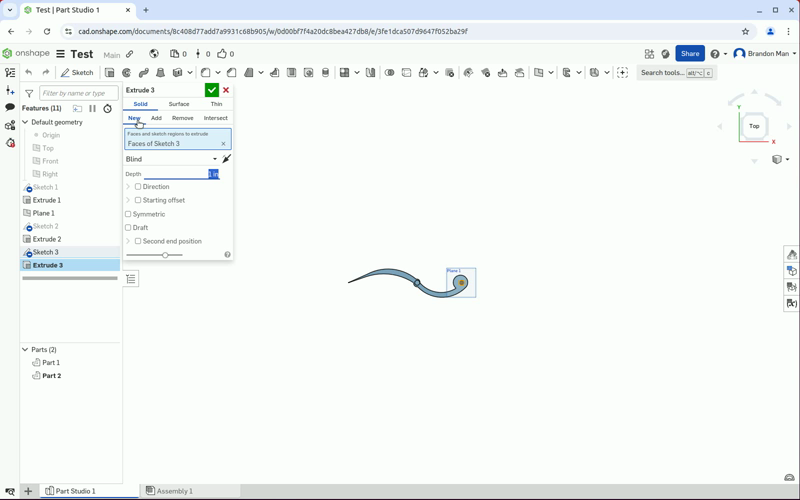
text(-0.963)
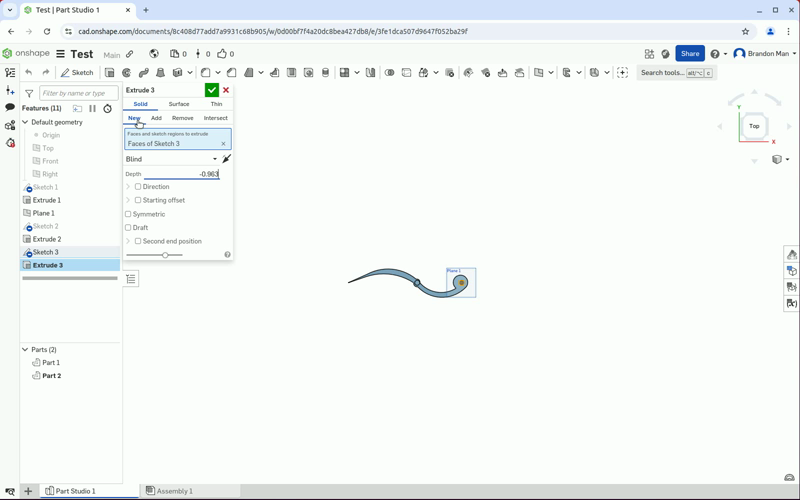
key(enter)
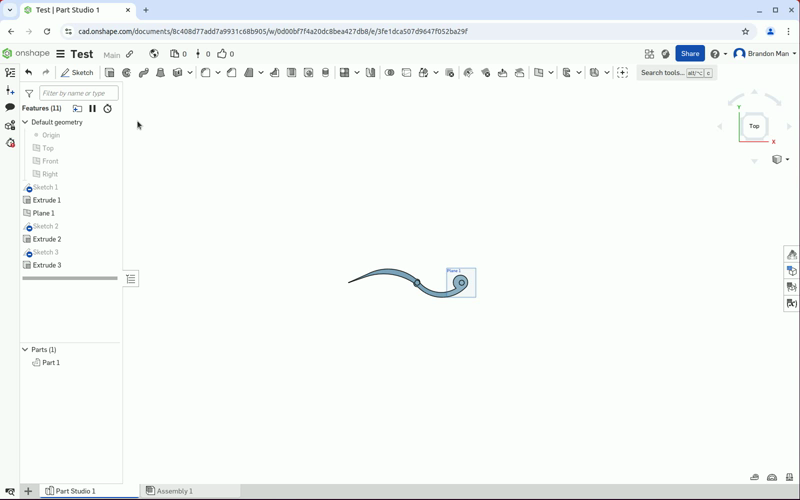
key(shift+h)
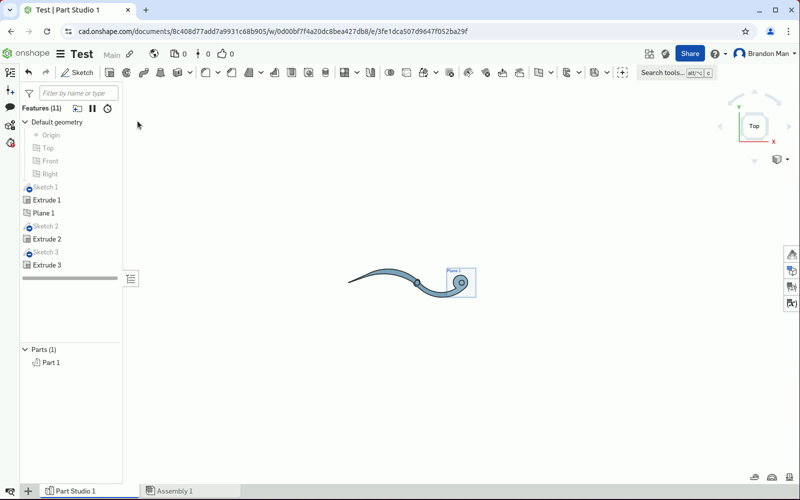
key(shift+h)
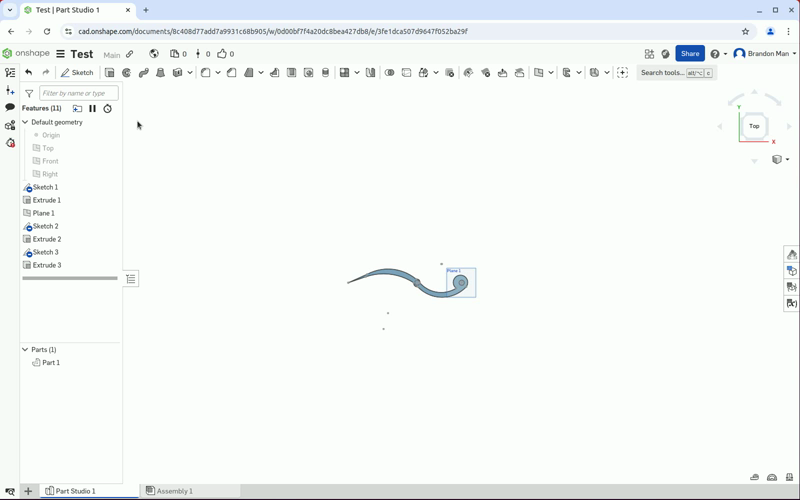
key(shift+7)
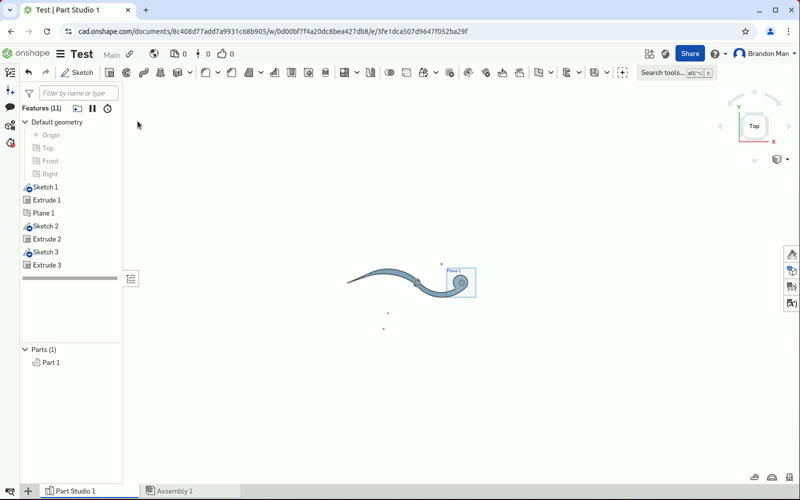
key(up, 3)
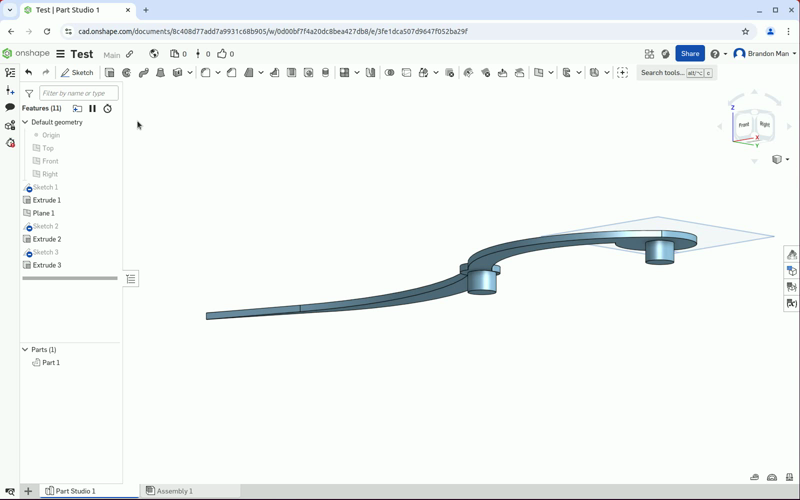
key(left, 3)
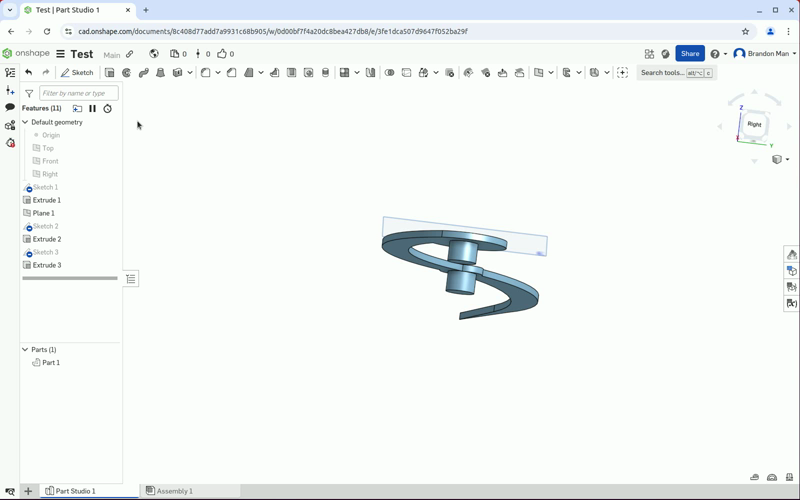
key(right, 3)
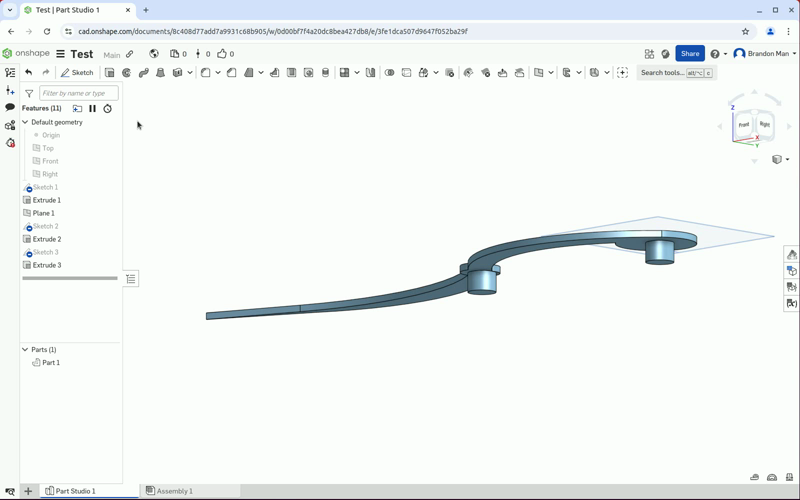
key(down, 3)
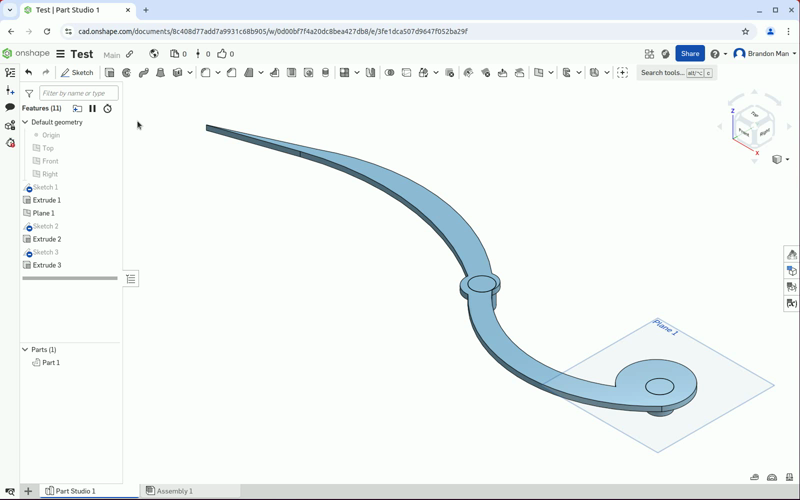
mouse_move(73, 189)
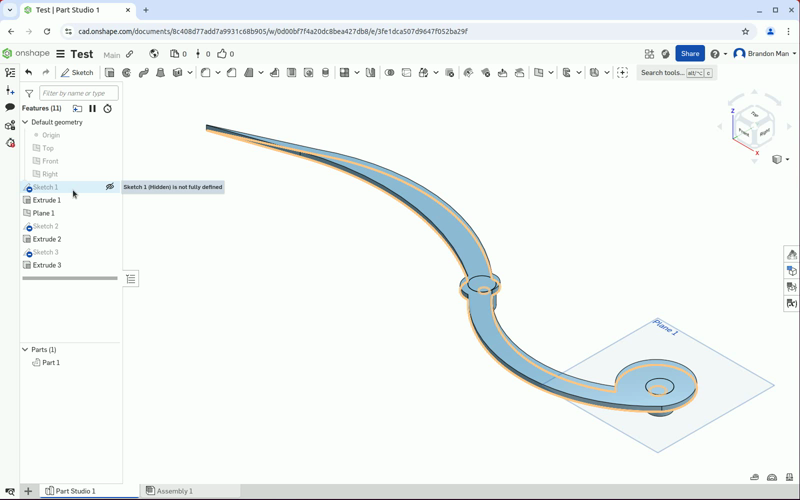
click(73, 189)